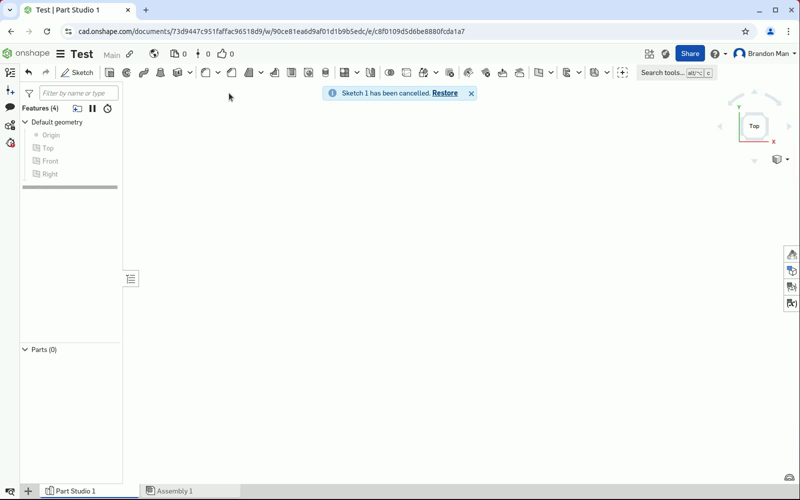
key(shift+h)
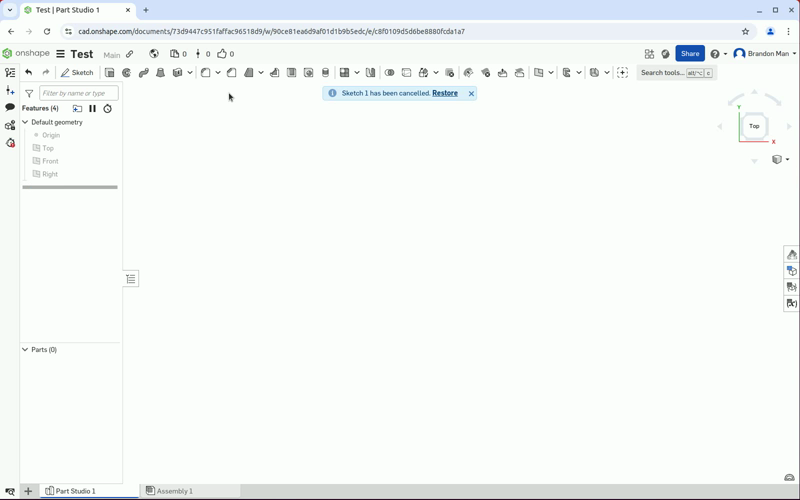
key(shift+s)
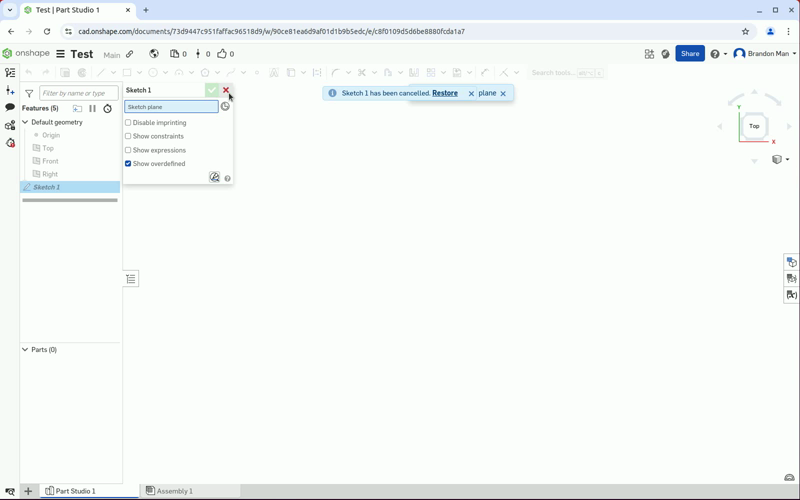
mouse_move(73, 150)
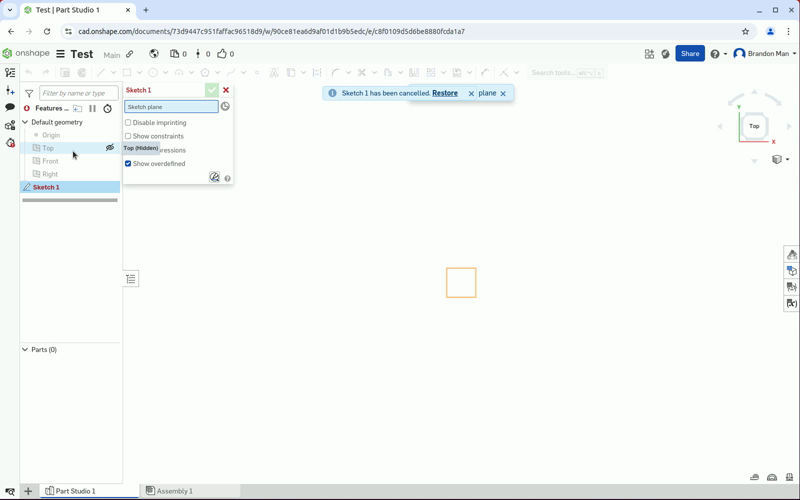
click(73, 150)
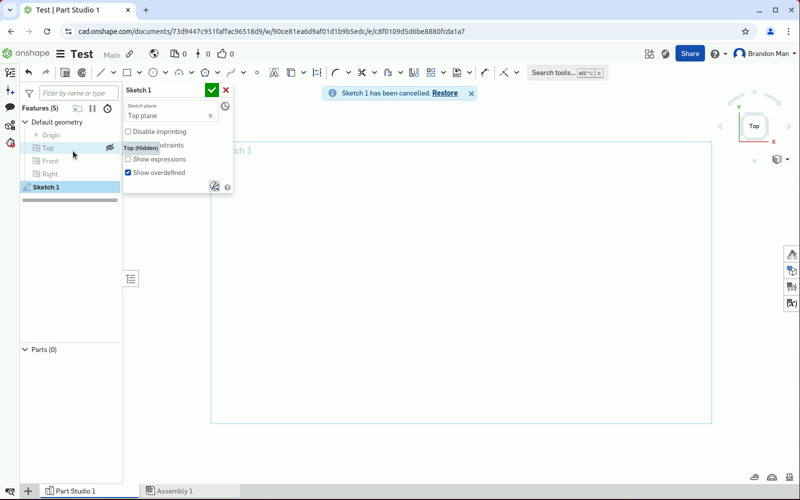
mouse_move(73, 352)
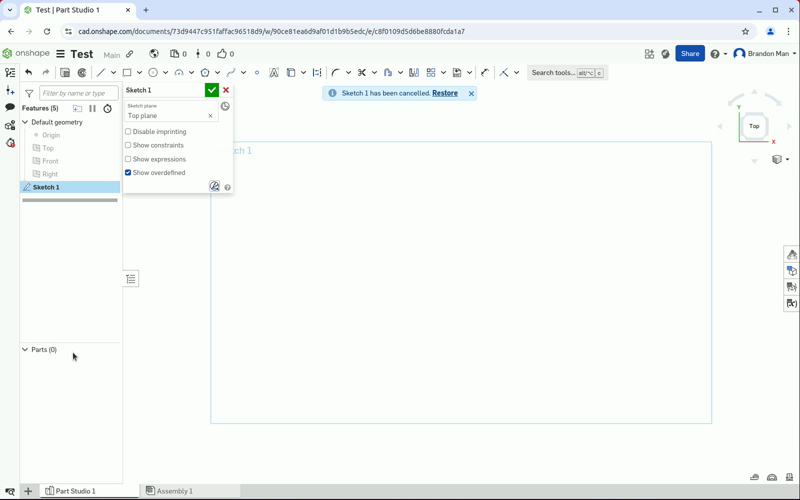
key(y)
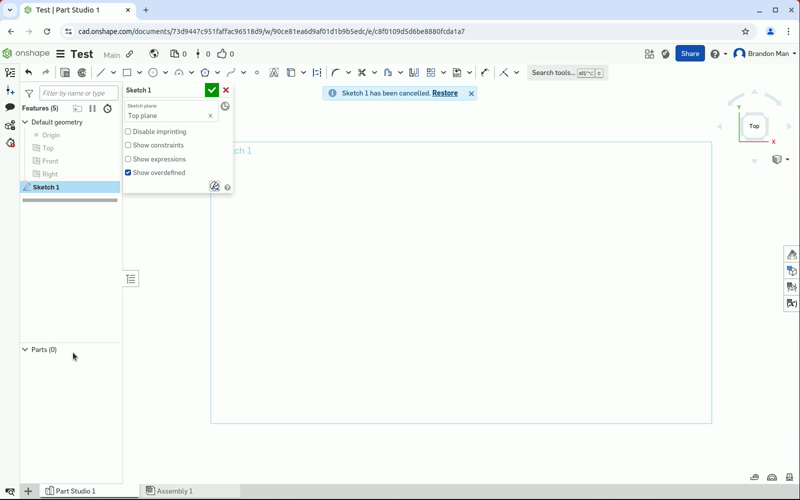
key(l)
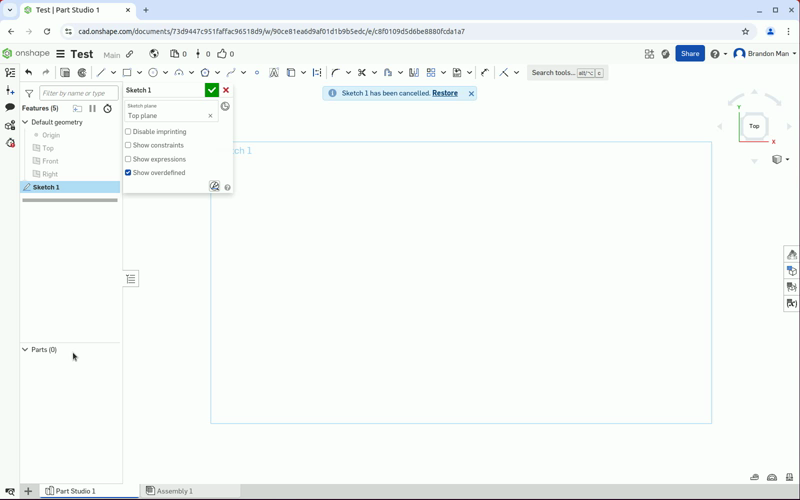
key_down(shift)
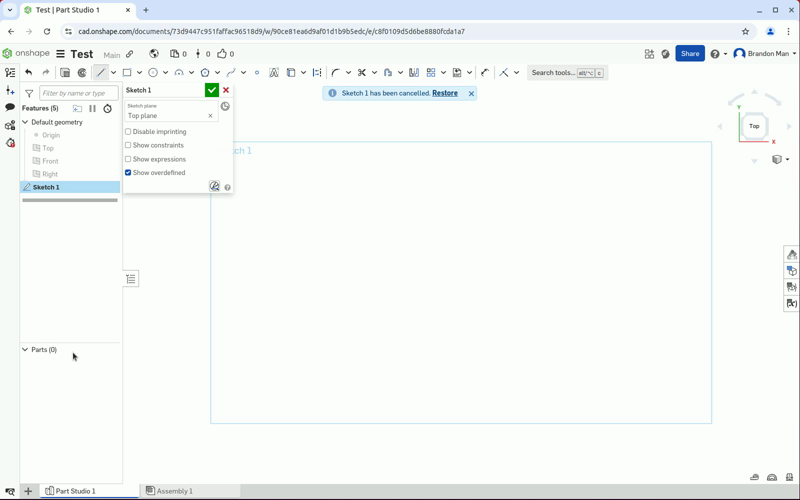
mouse_move(376, 226)
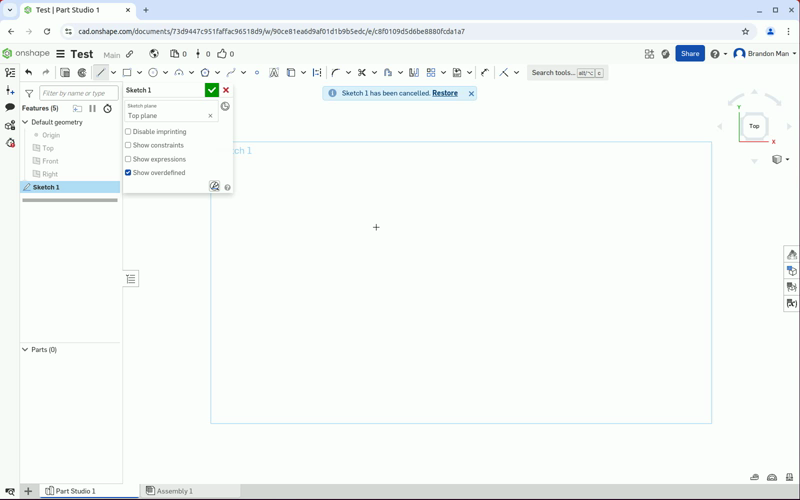
click(376, 226)
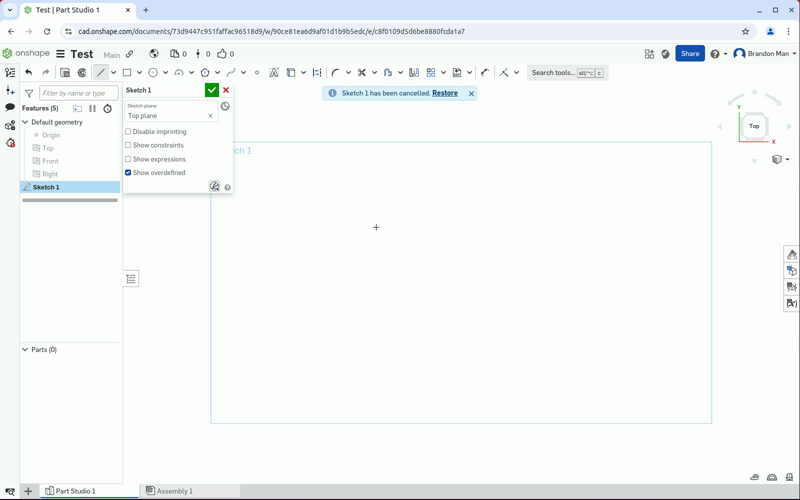
key_up(shift)
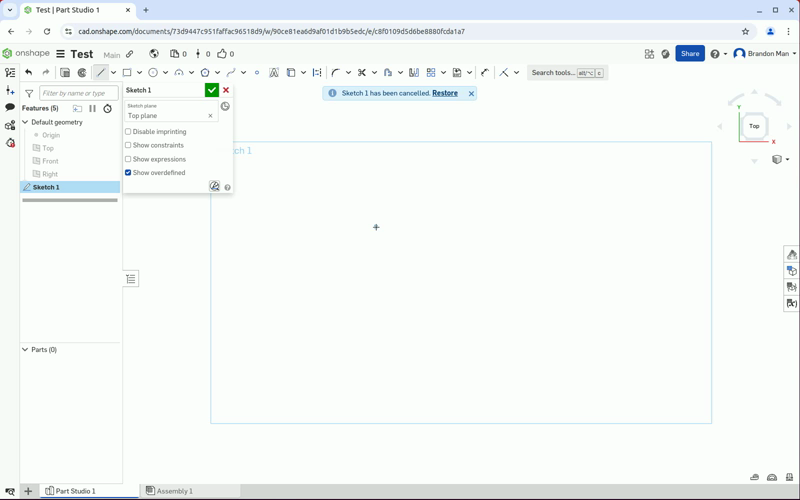
key_down(shift)
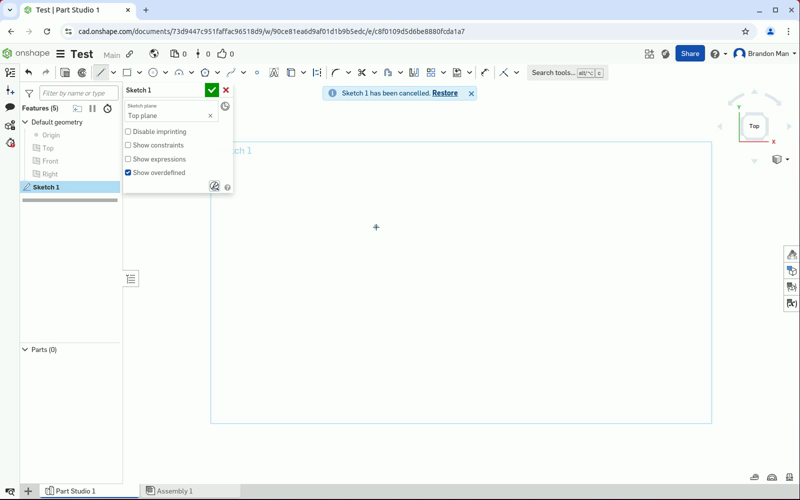
mouse_move(406, 226)
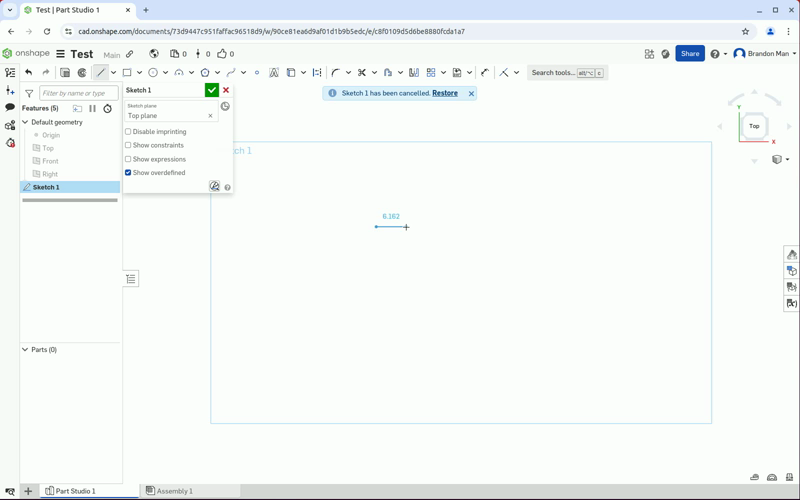
mouse_move(405, 226)
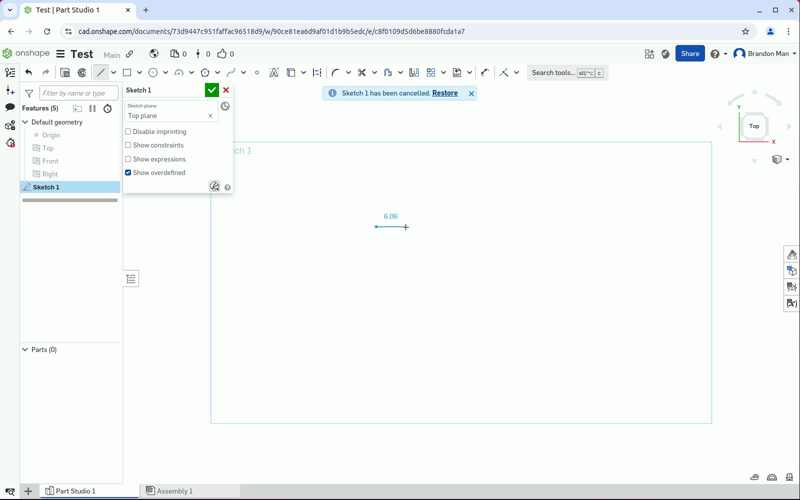
click(405, 226)
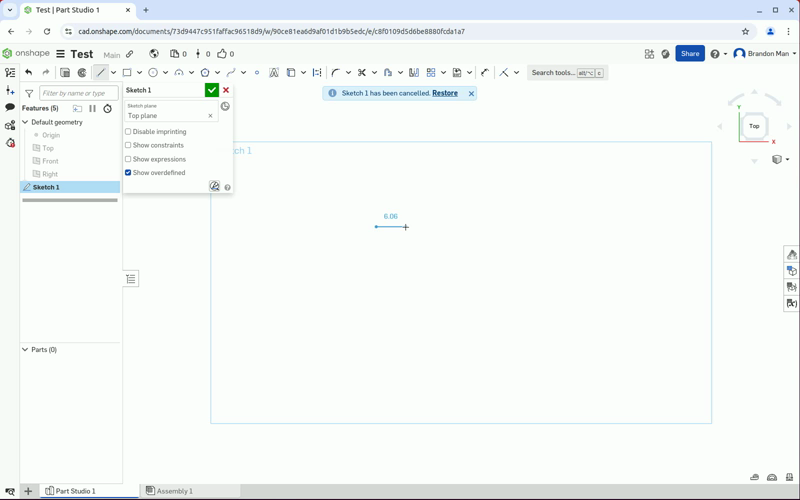
key_up(shift)
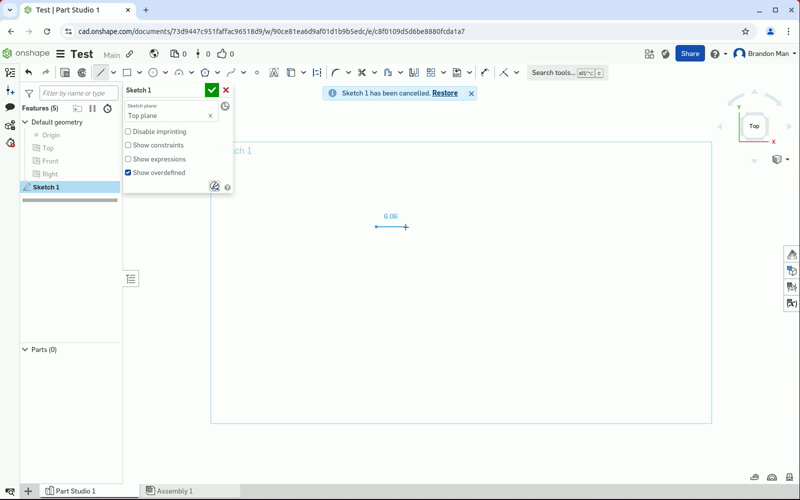
key_down(shift)
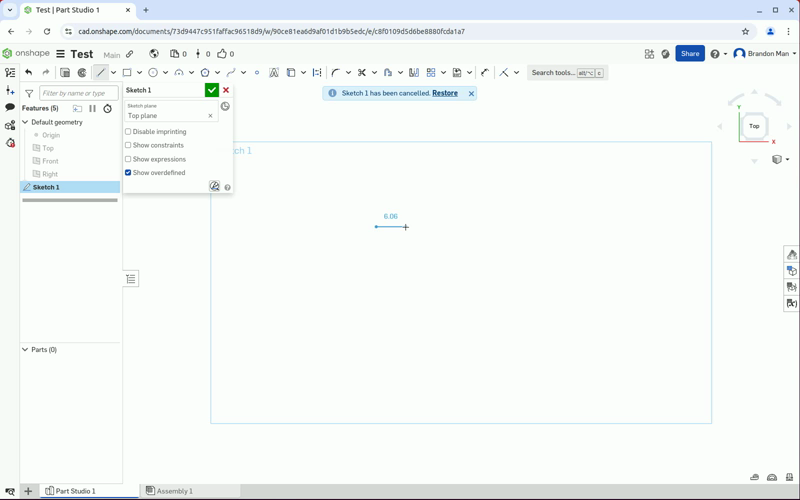
mouse_move(435, 226)
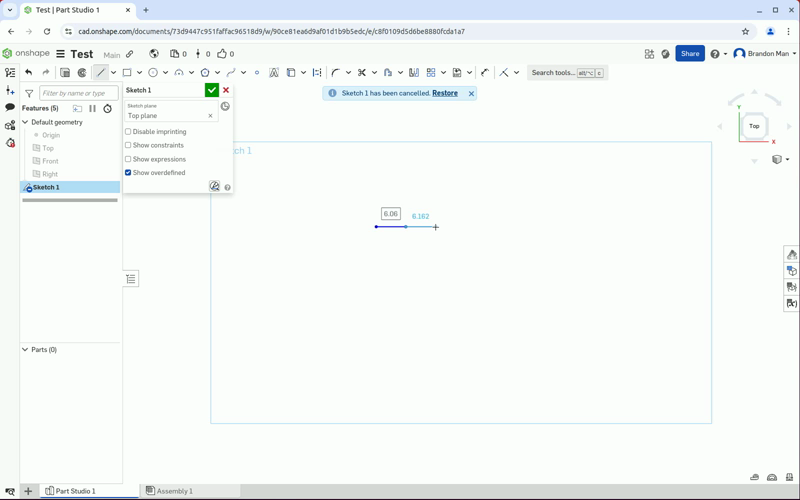
mouse_move(405, 197)
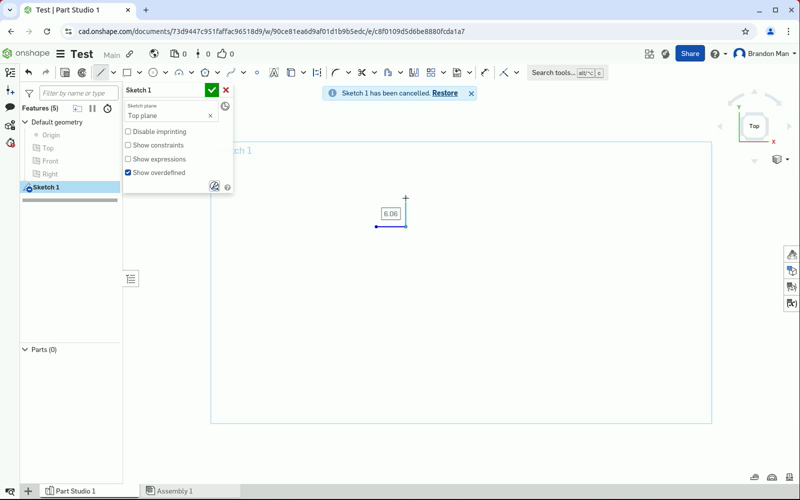
click(405, 197)
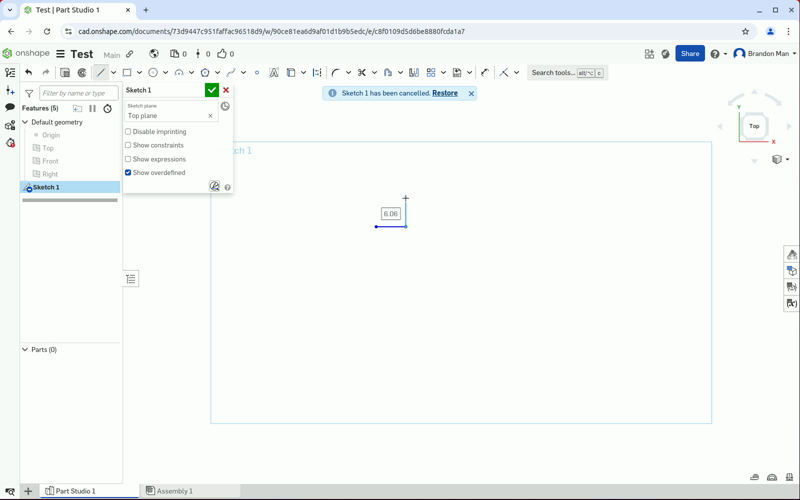
key_up(shift)
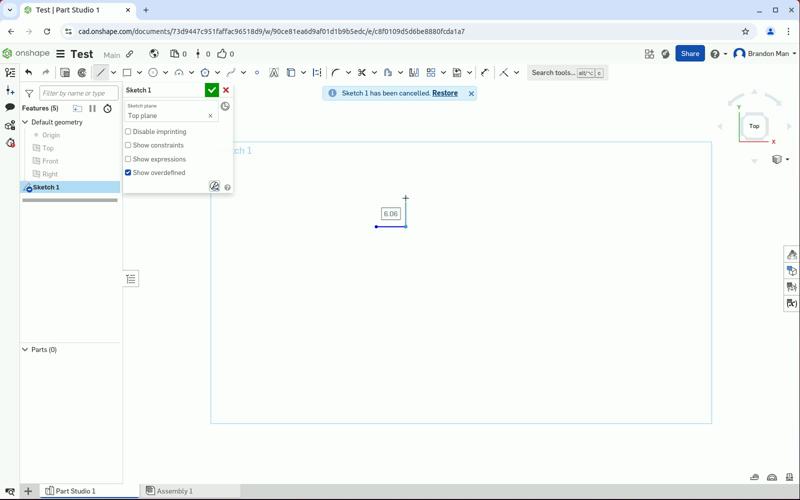
key_down(shift)
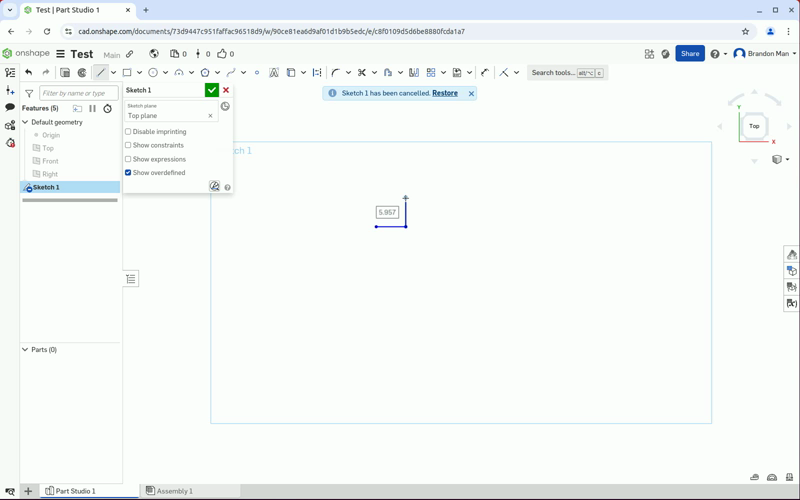
mouse_move(435, 197)
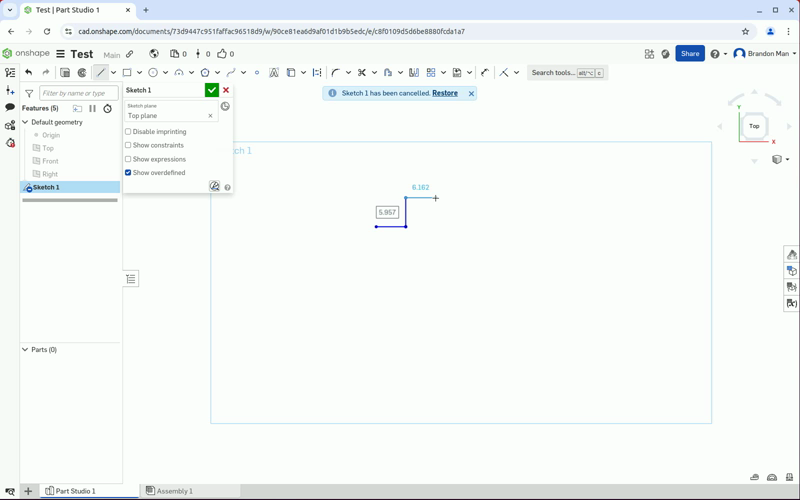
mouse_move(376, 197)
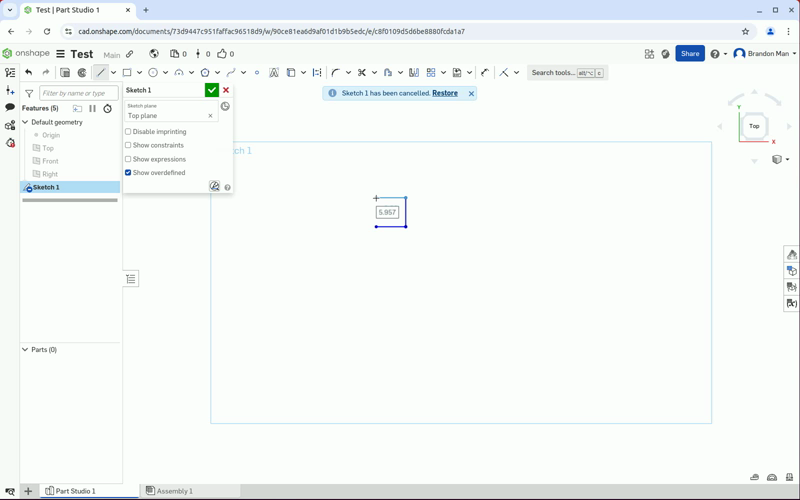
click(376, 197)
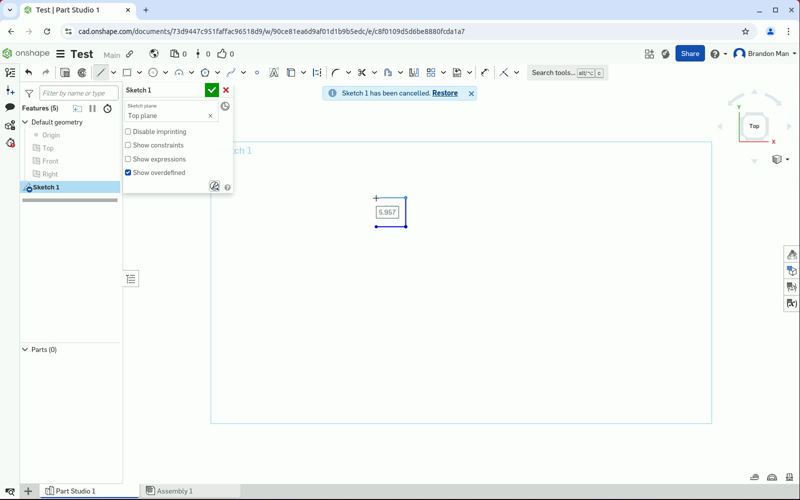
key_up(shift)
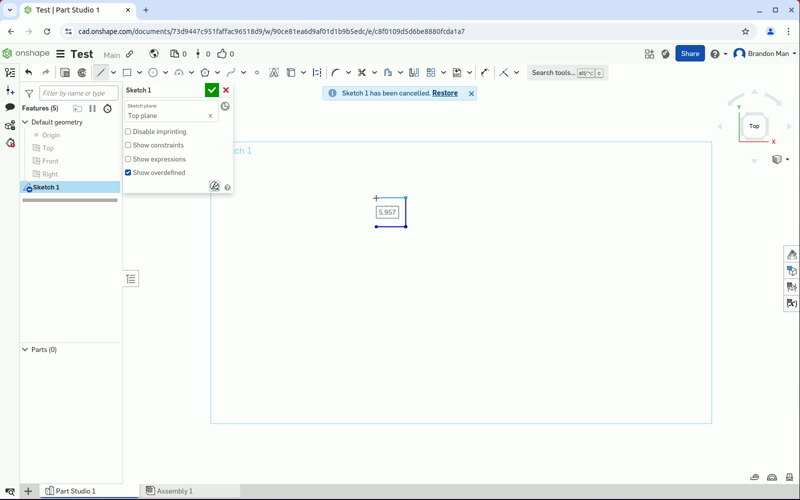
mouse_move(406, 197)
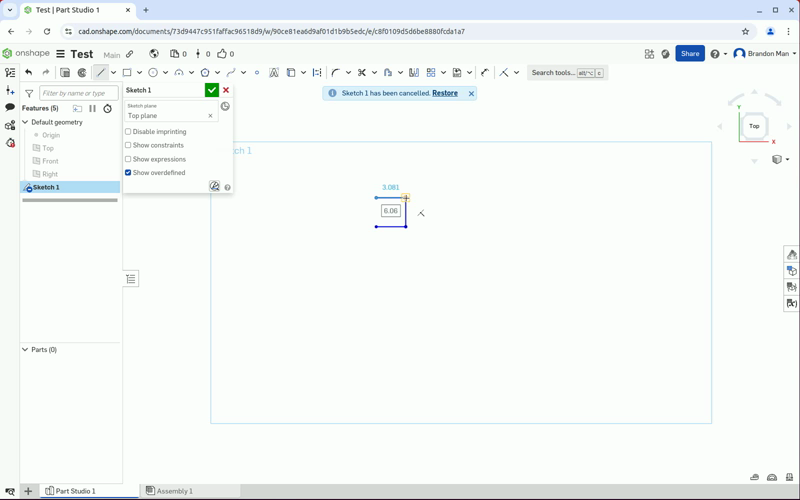
key_down(shift)
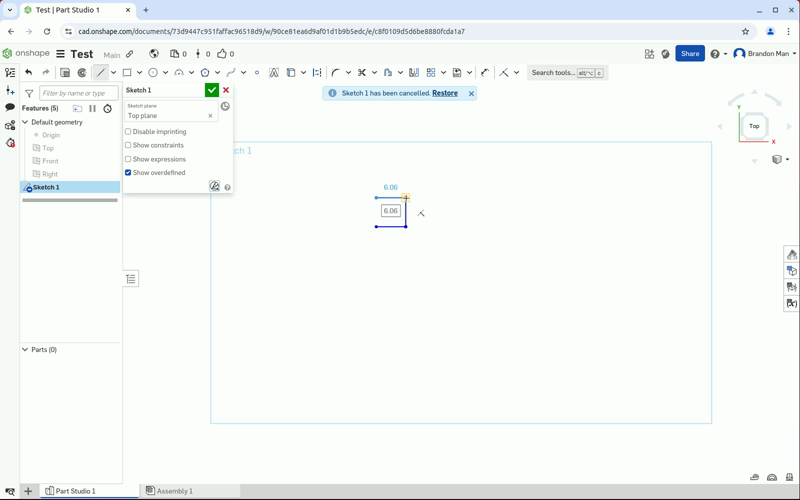
mouse_move(376, 226)
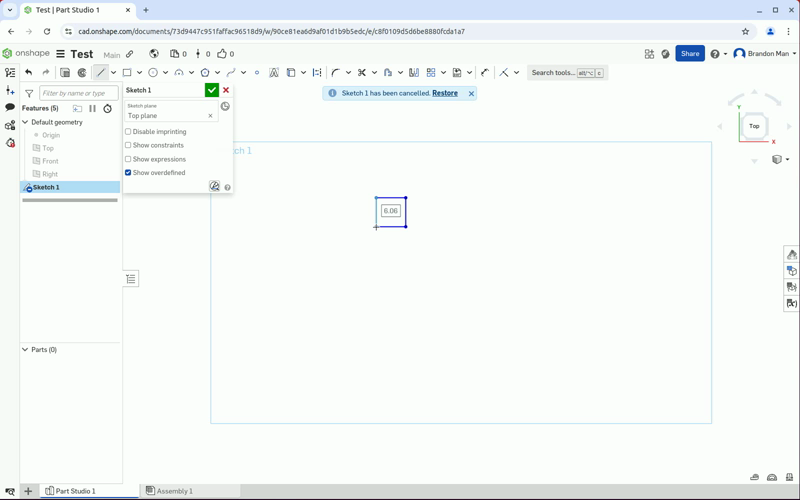
key_up(shift)
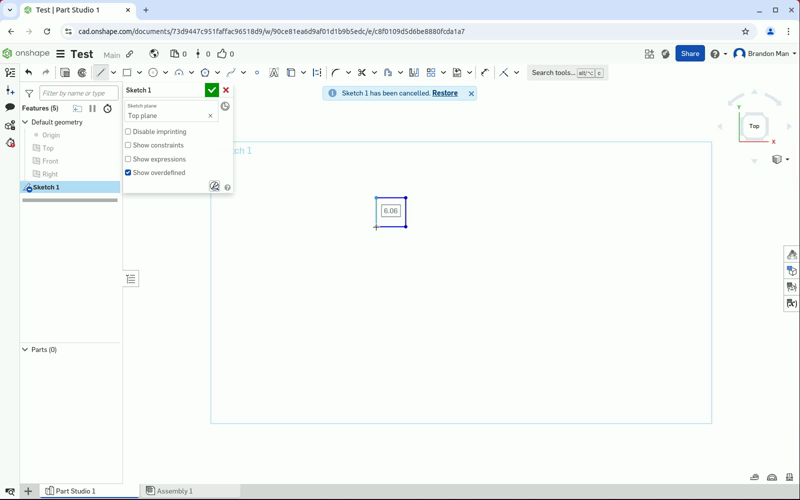
click(376, 226)
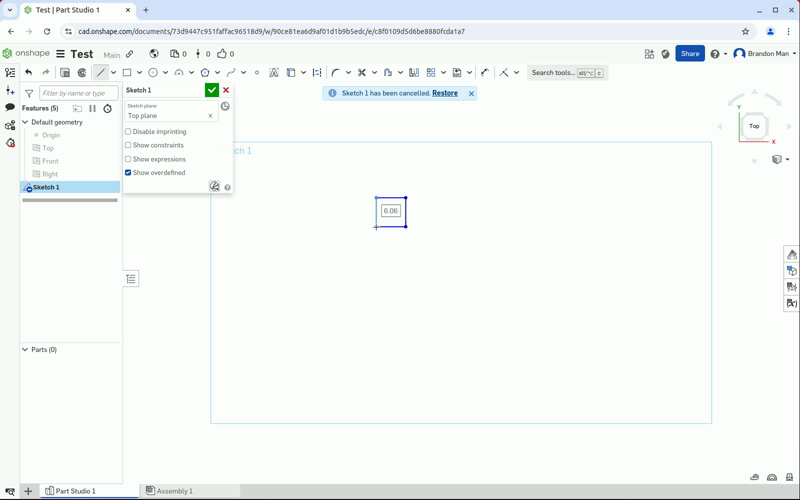
key(esc)
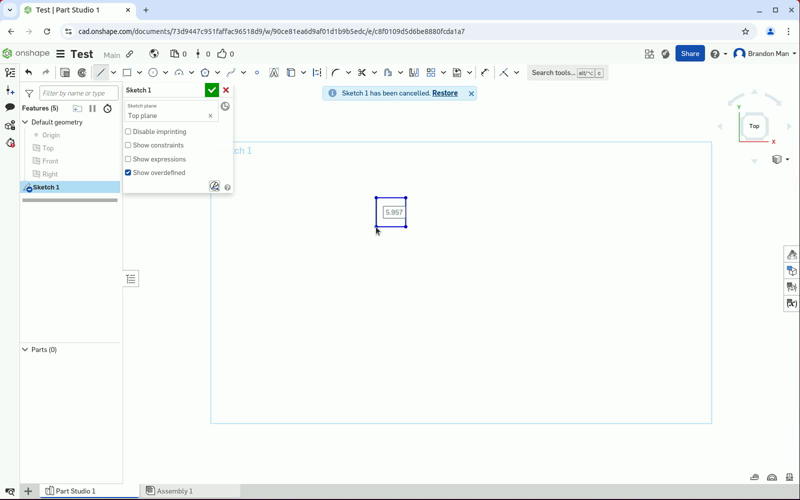
mouse_move(387, 204)
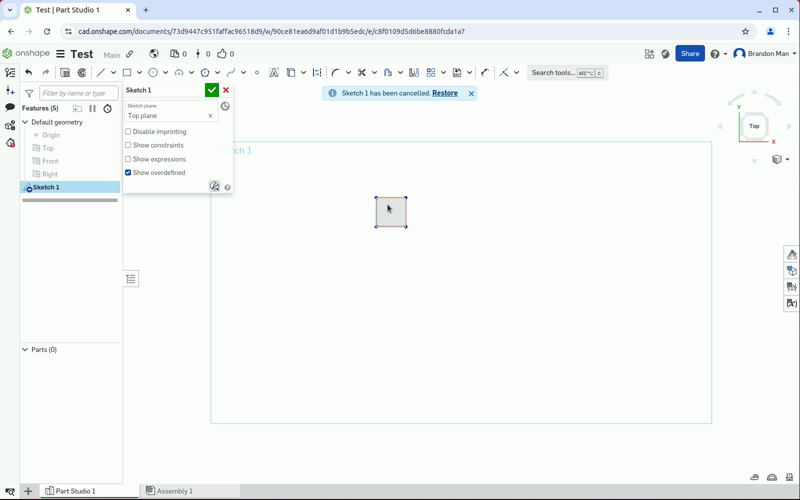
scroll(6)
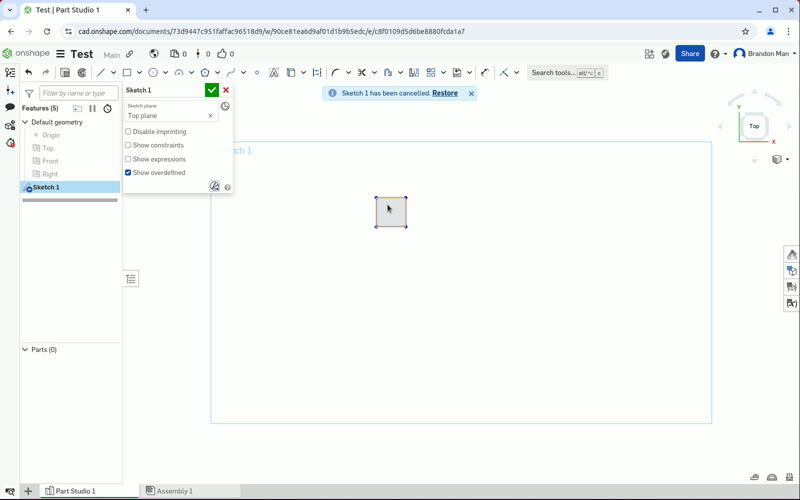
scroll(6)
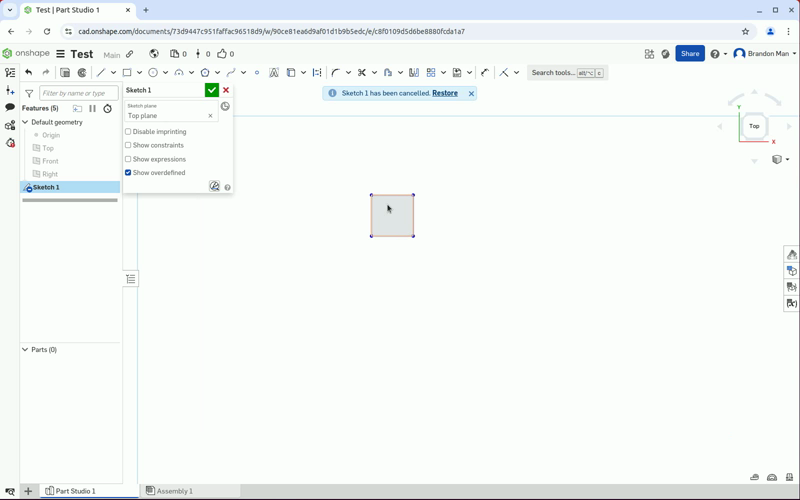
scroll(6)
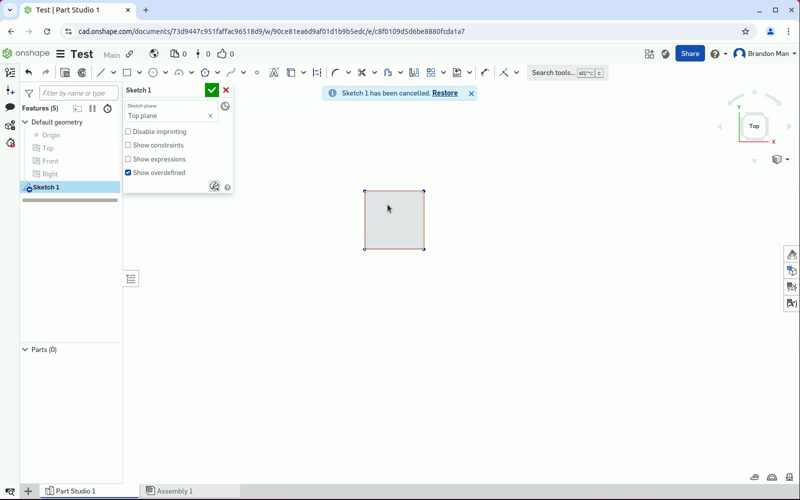
scroll(6)
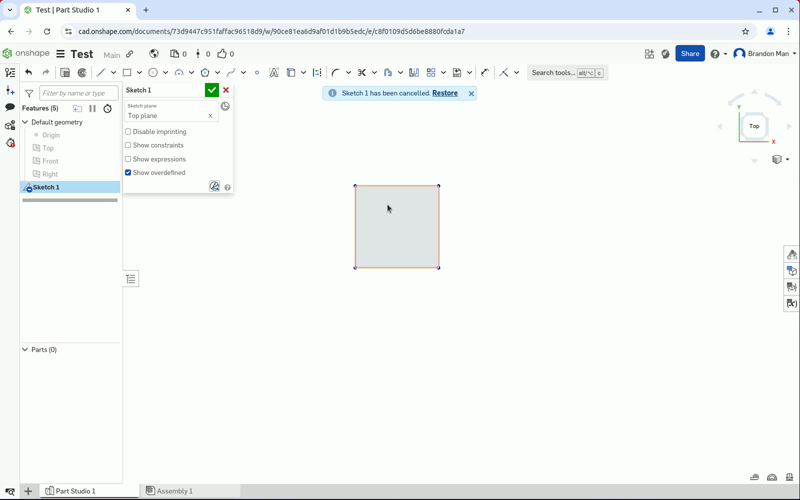
scroll(6)
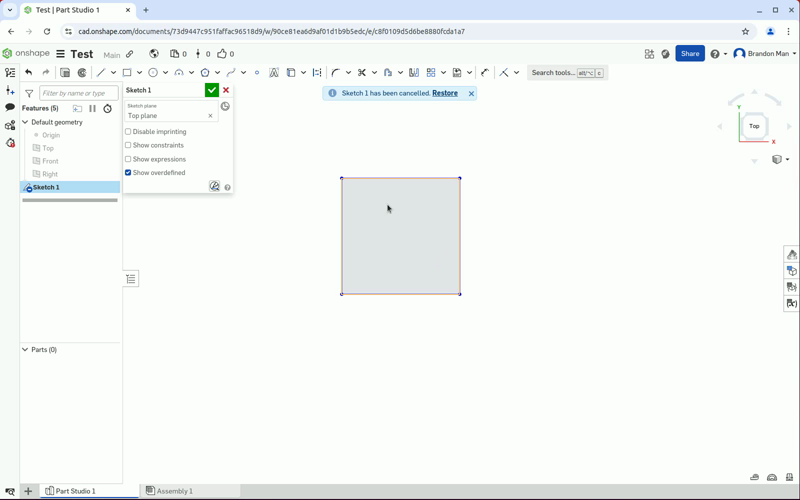
scroll(6)
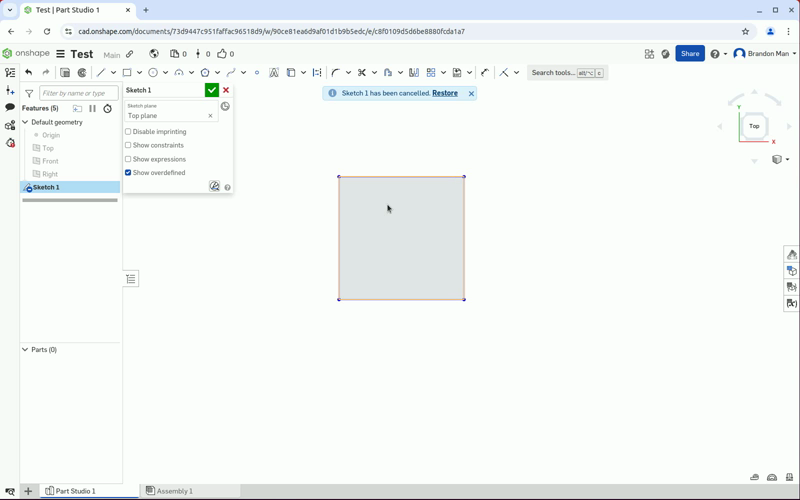
scroll(6)
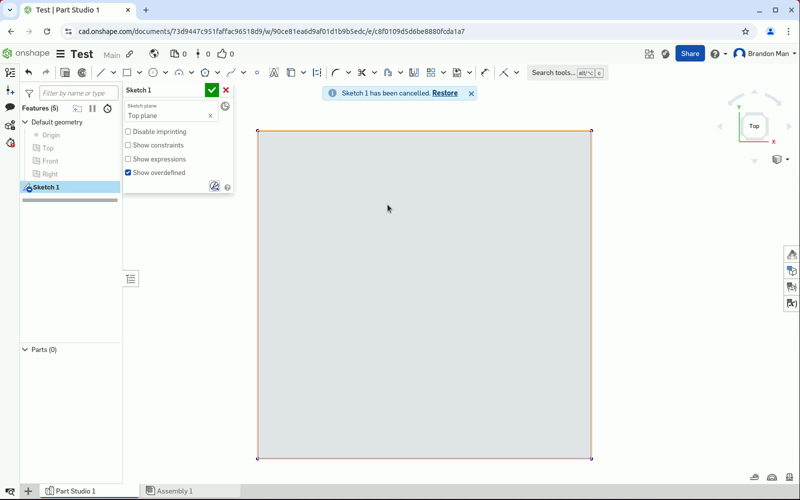
click(387, 204)
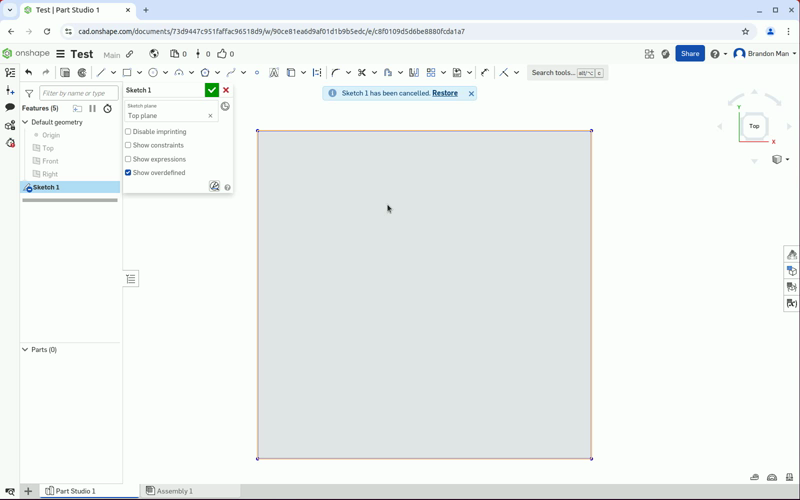
scroll(-6)
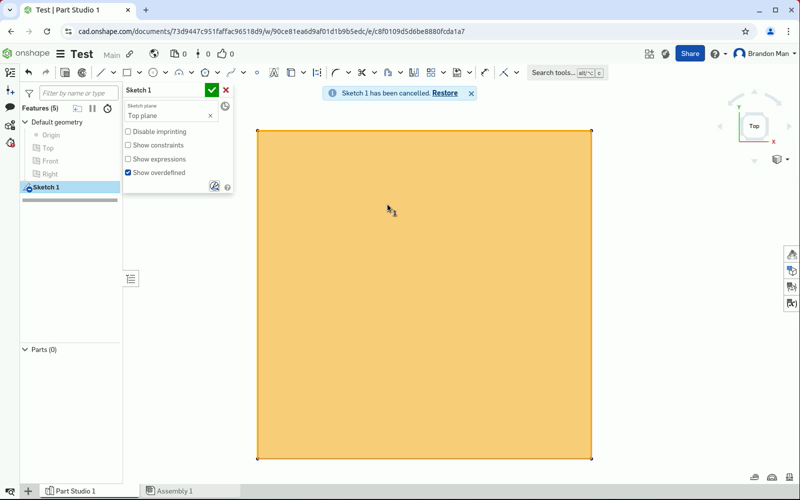
scroll(-6)
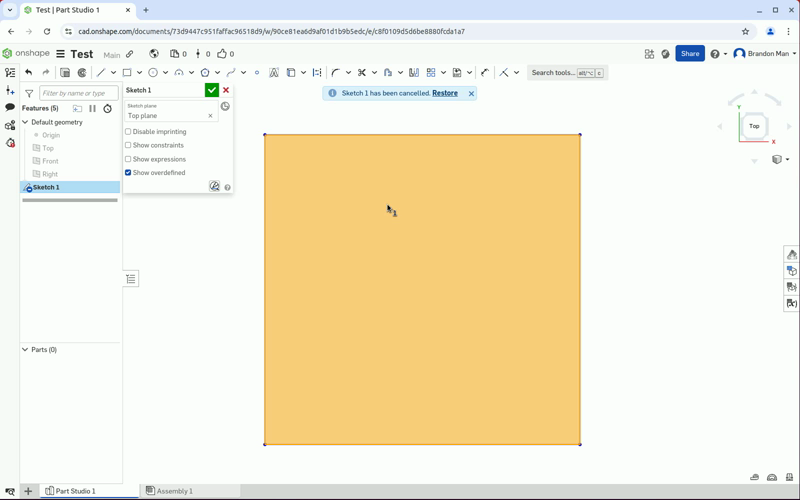
scroll(-6)
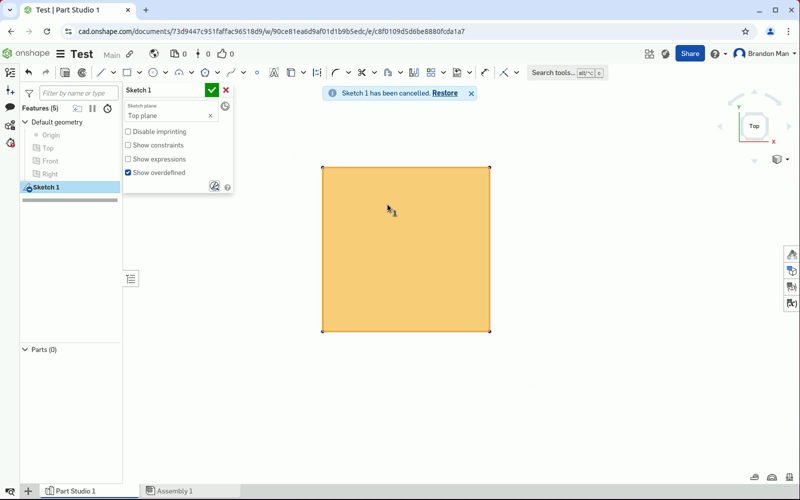
scroll(-6)
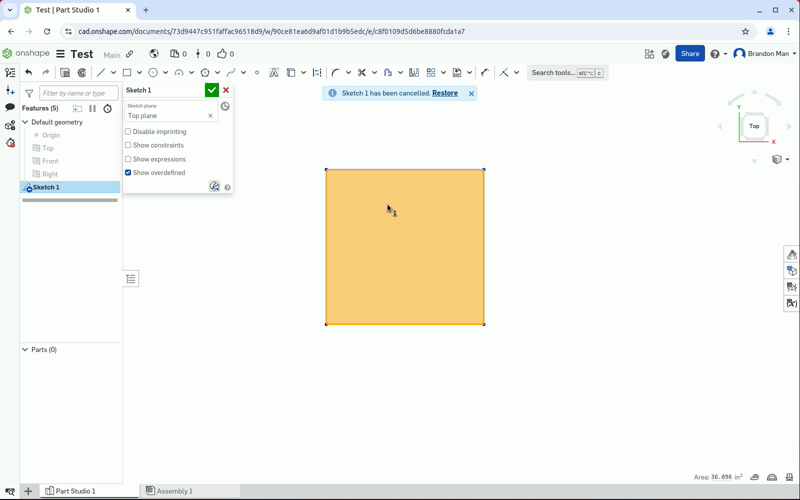
scroll(-6)
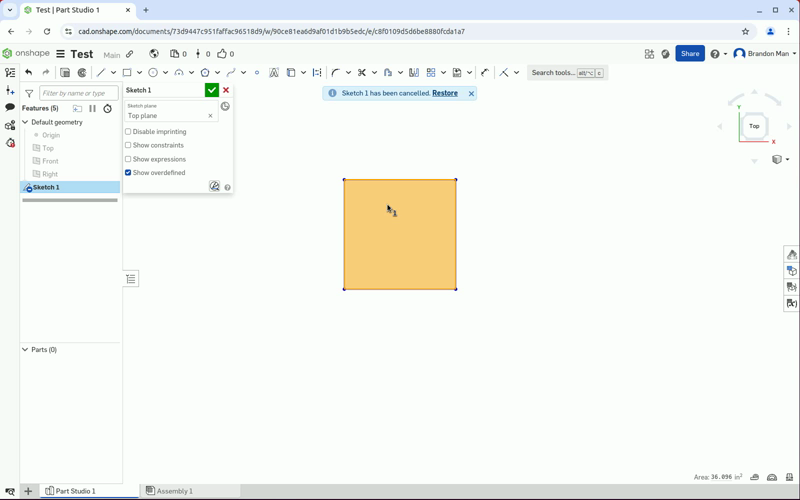
scroll(-6)
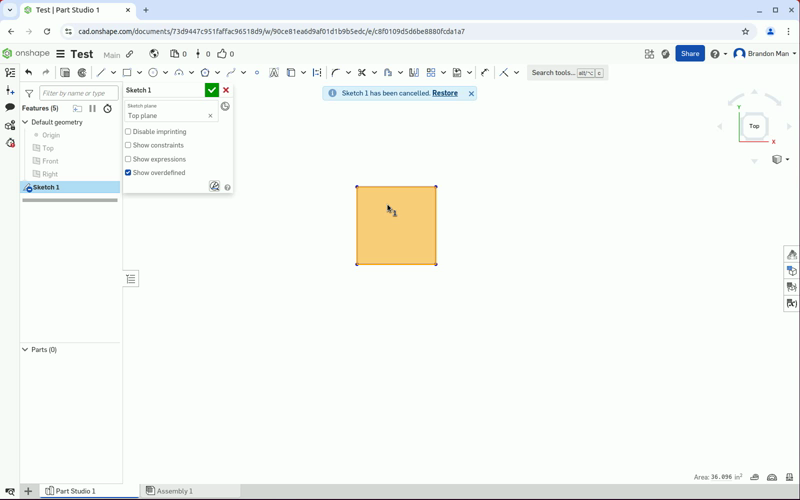
scroll(-6)
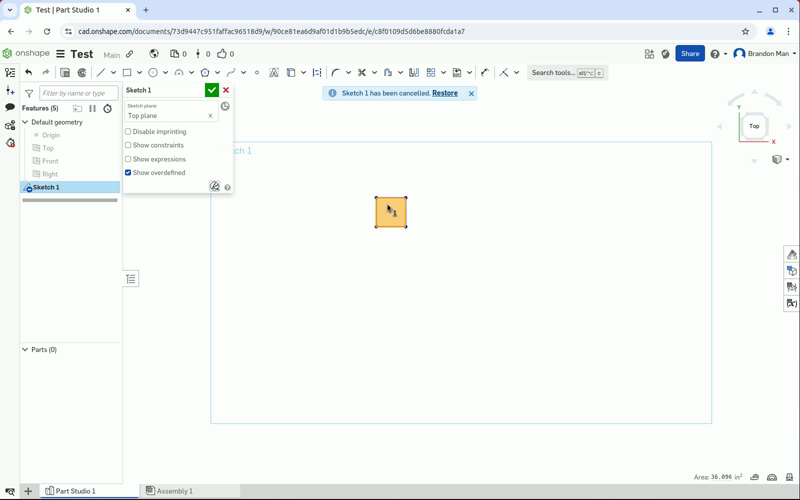
mouse_move(73, 352)
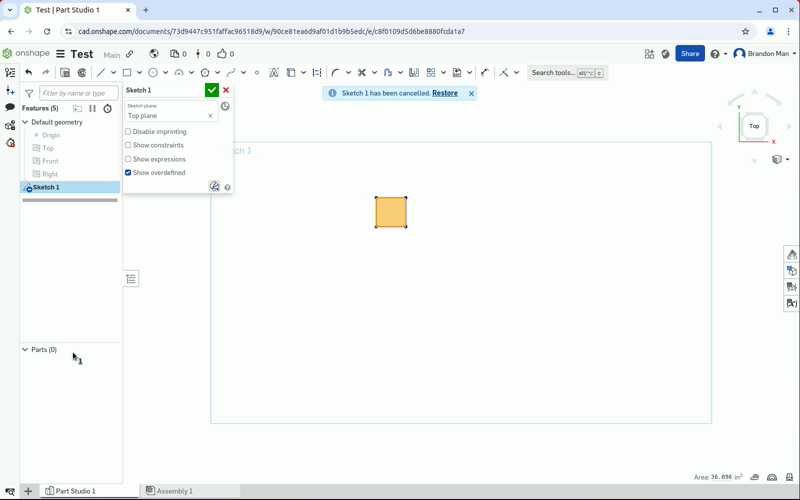
key(shift+y)
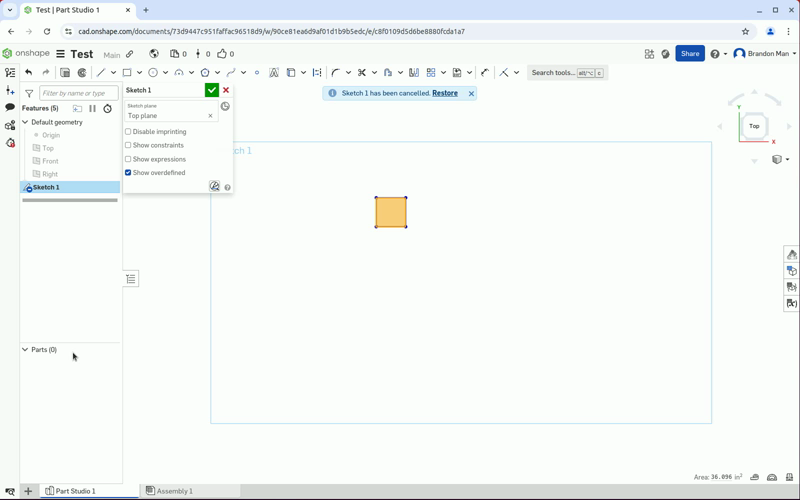
key(shift+e)
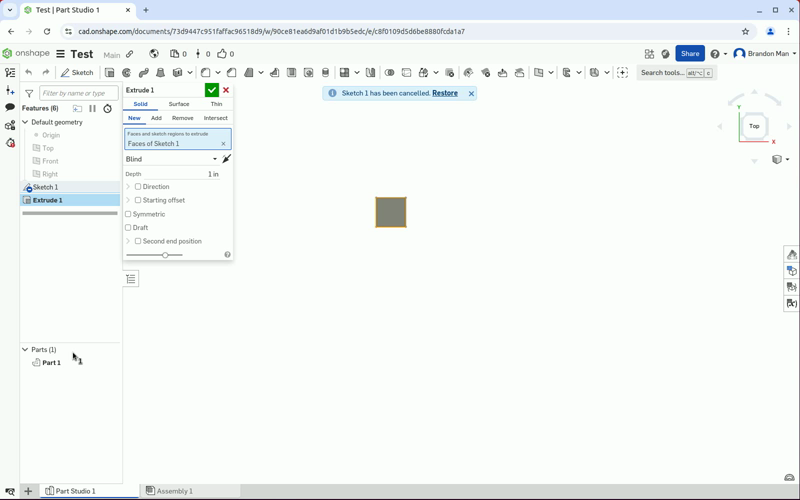
mouse_move(143, 106)
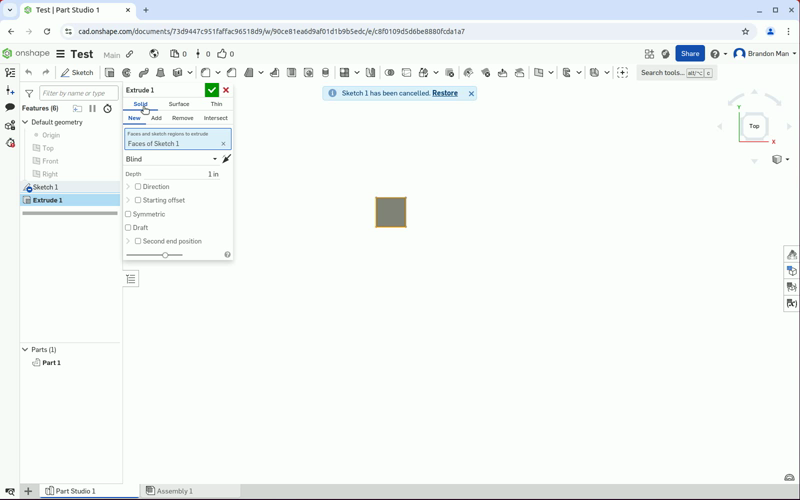
click(143, 106)
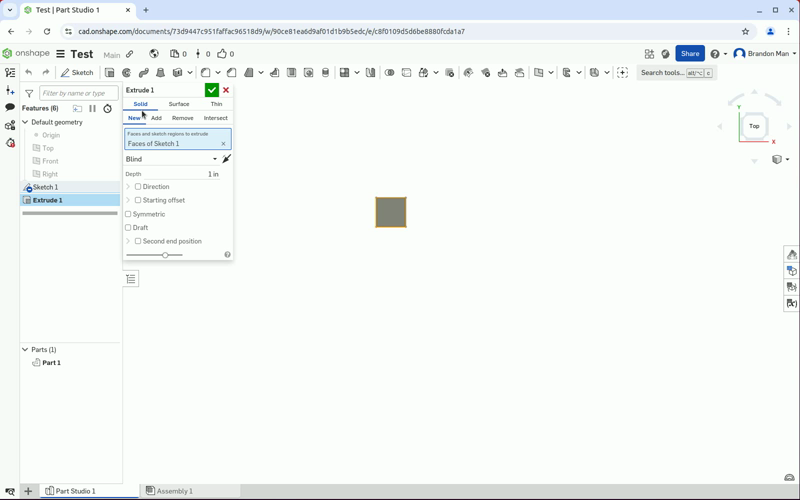
mouse_move(137, 120)
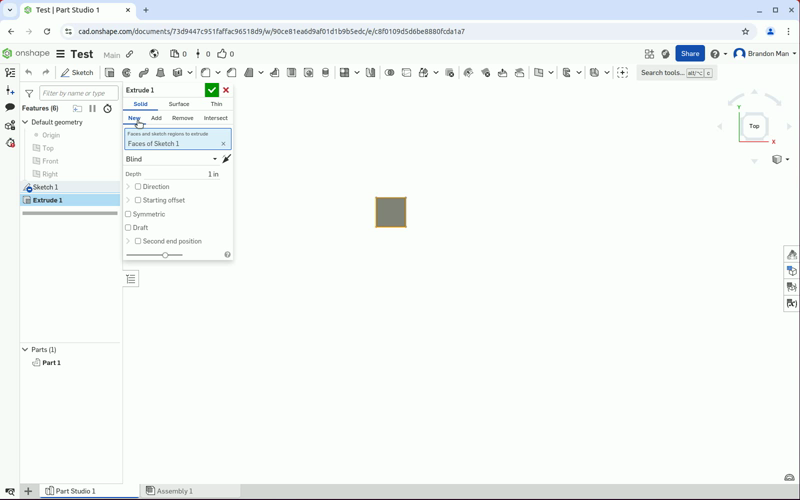
click(137, 120)
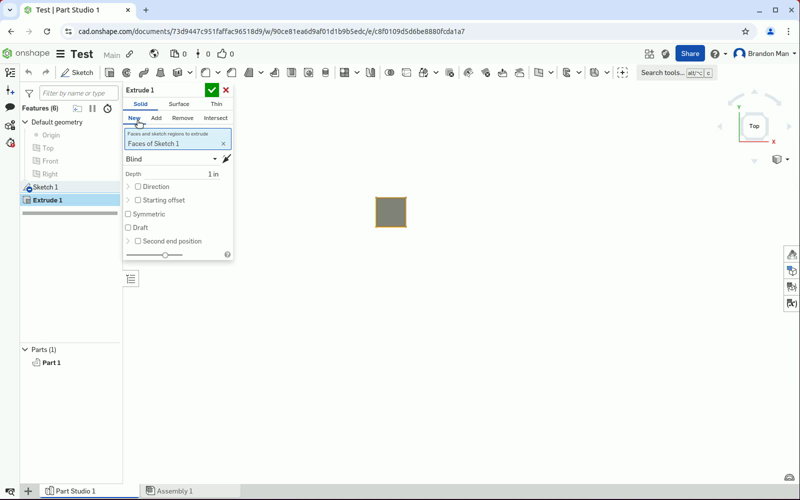
key(tab, 4)
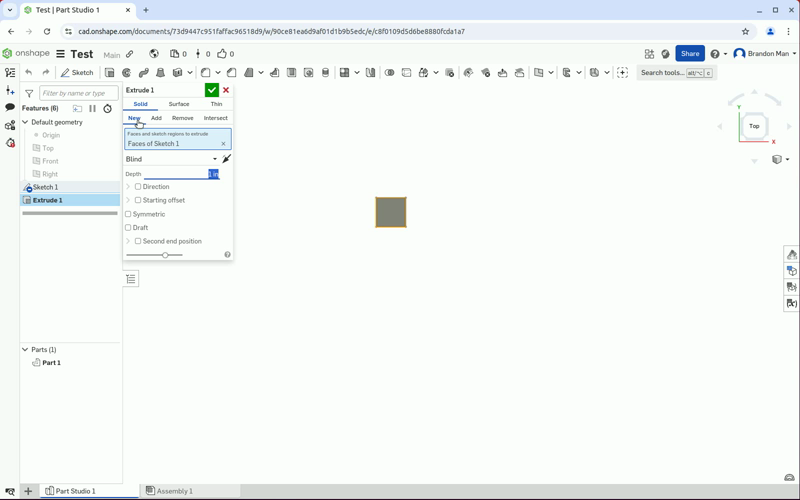
text(17.331)
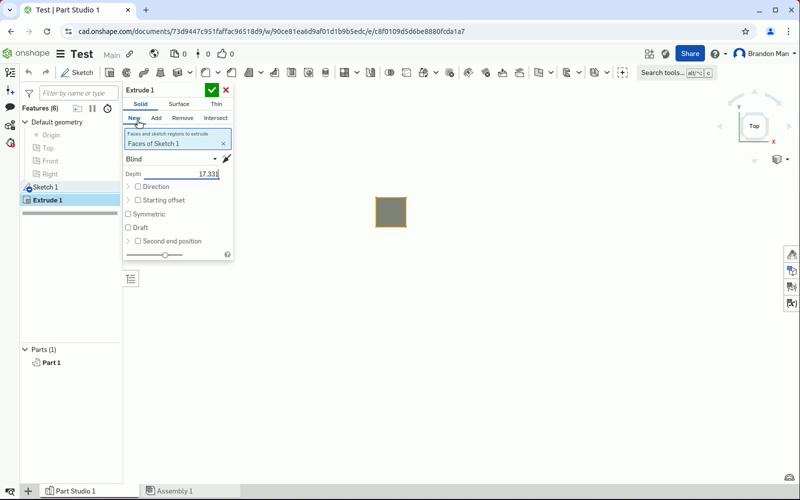
key(enter)
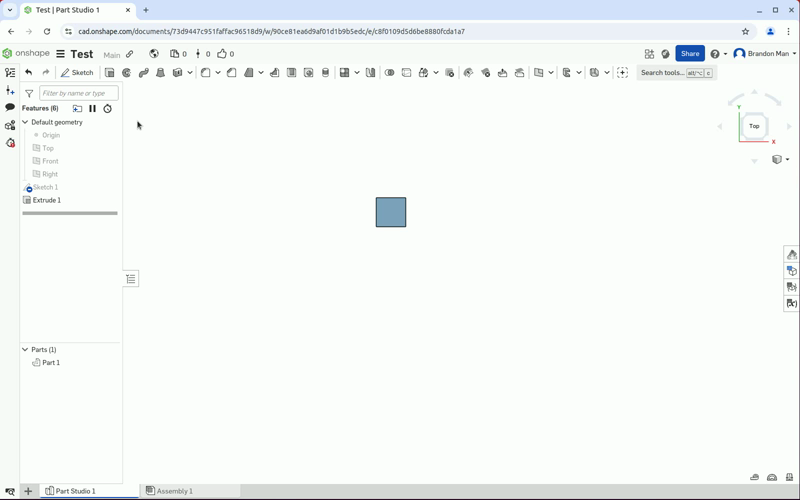
key(shift+h)
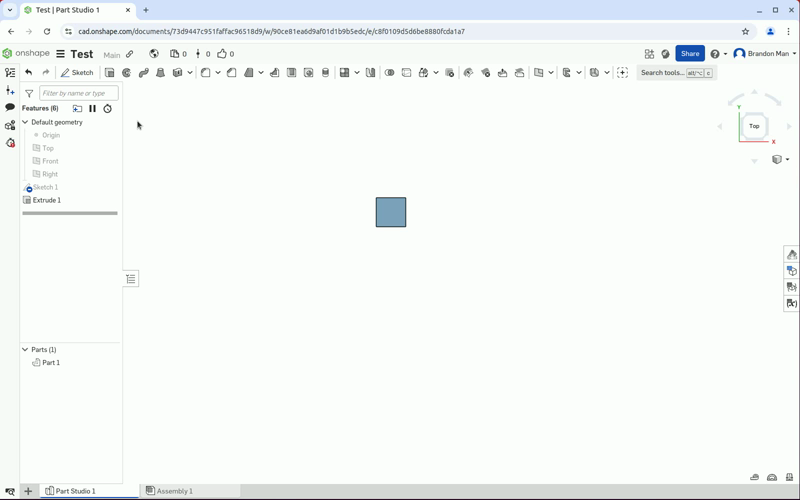
key(shift+h)
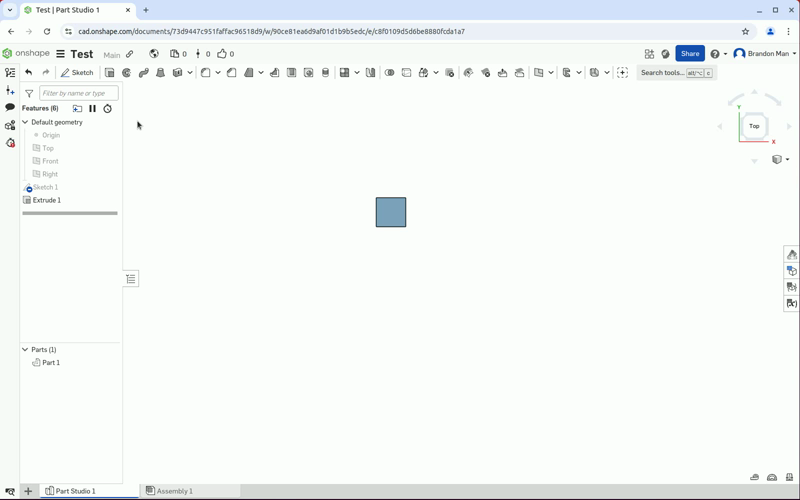
mouse_move(73, 189)
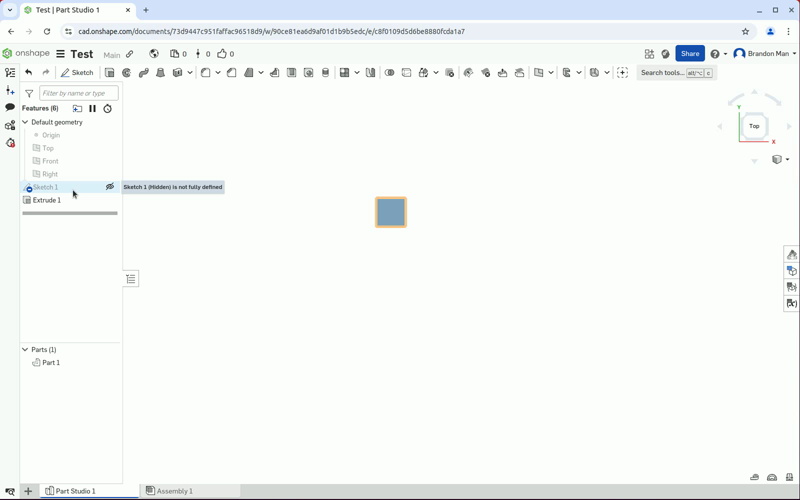
click(73, 189)
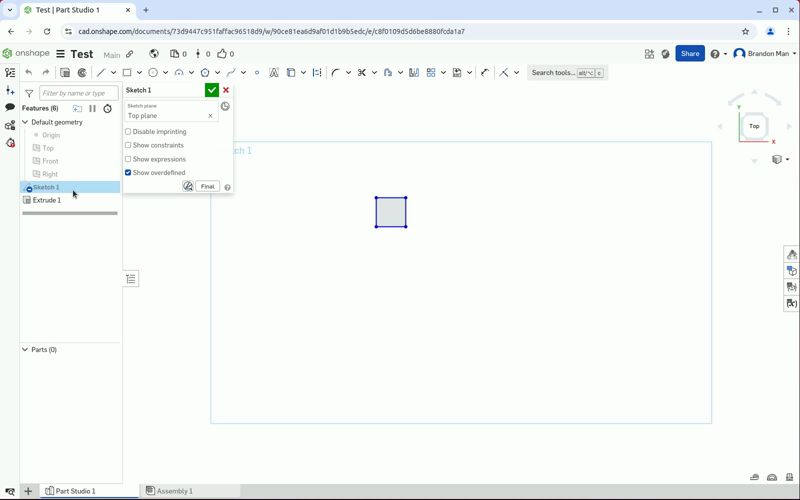
mouse_move(229, 92)
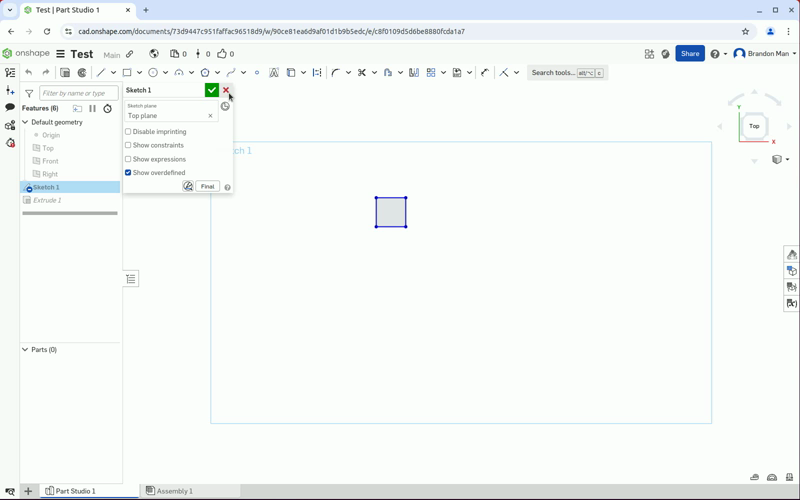
click(229, 92)
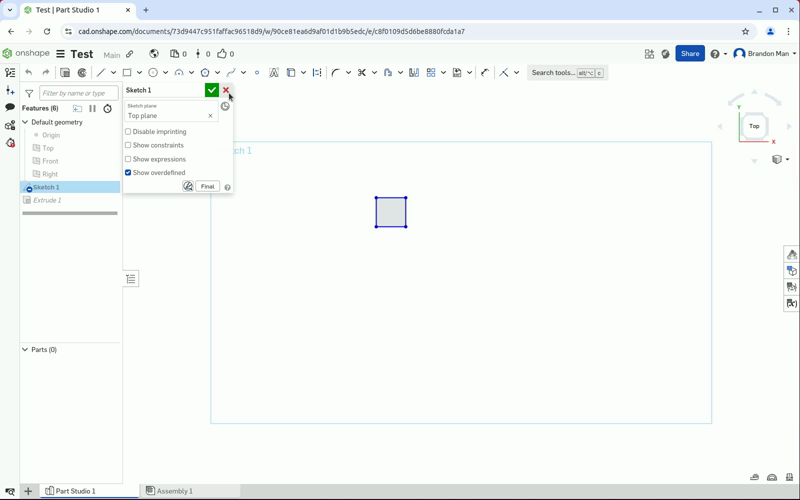
key(shift+s)
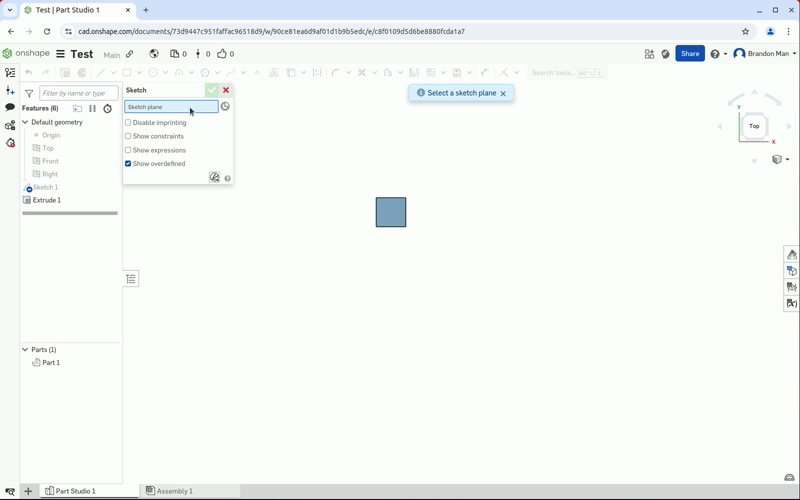
mouse_move(73, 150)
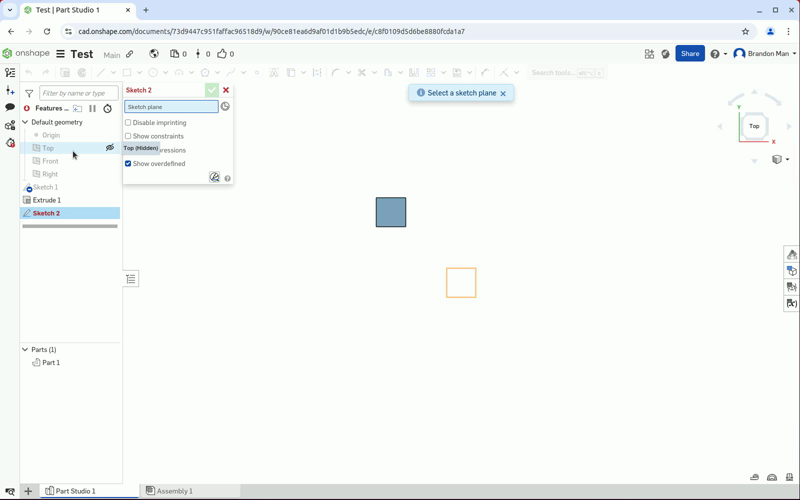
click(73, 150)
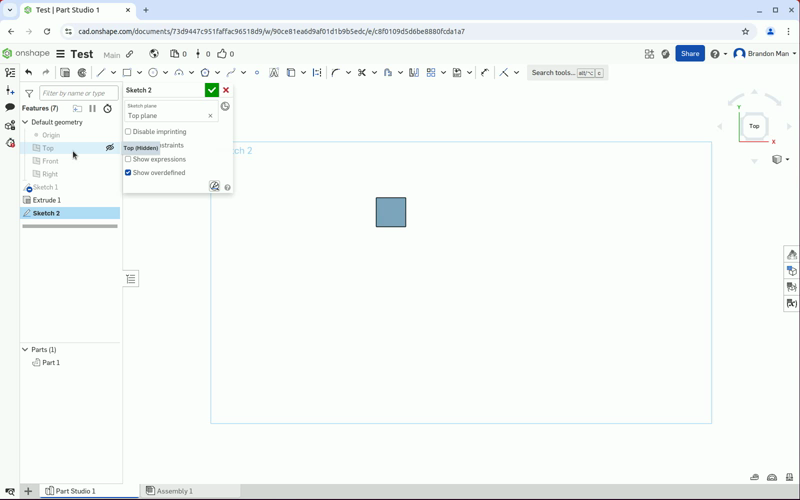
mouse_move(73, 352)
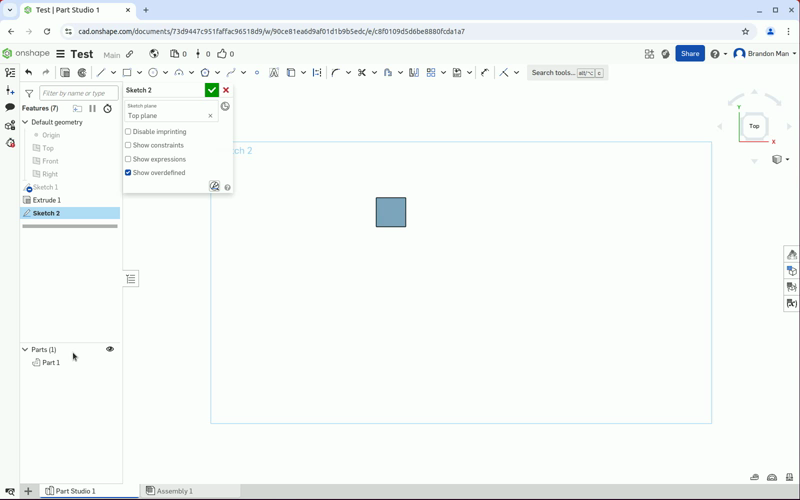
key(y)
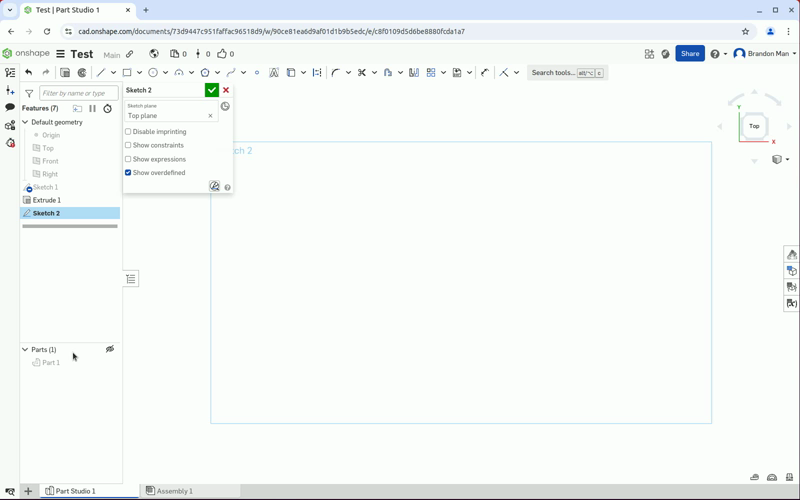
key(l)
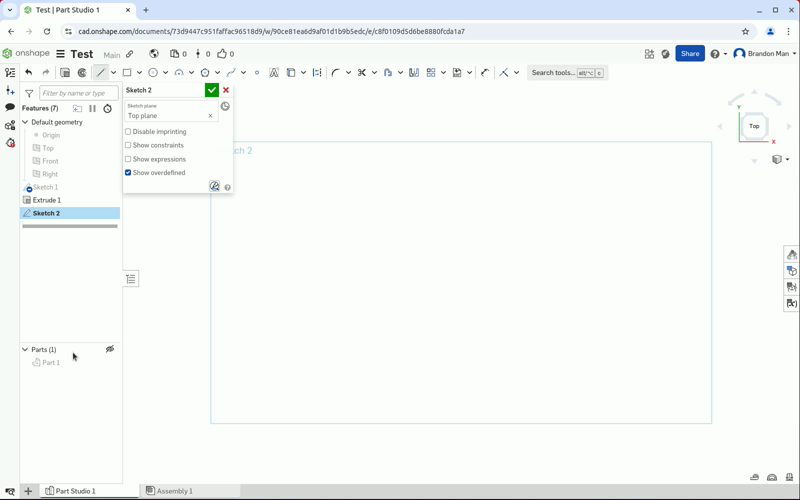
key_down(shift)
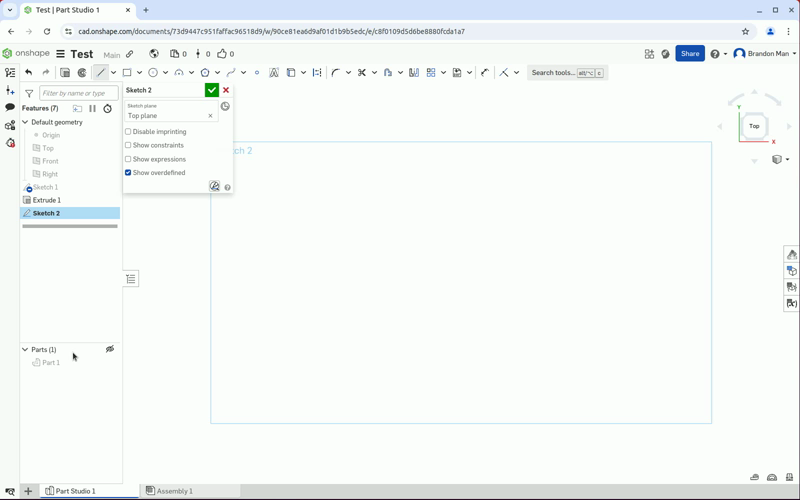
mouse_move(348, 226)
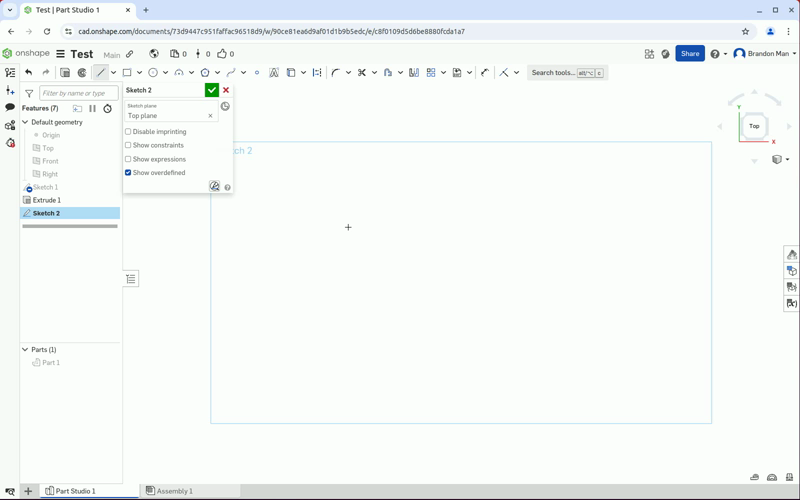
click(348, 226)
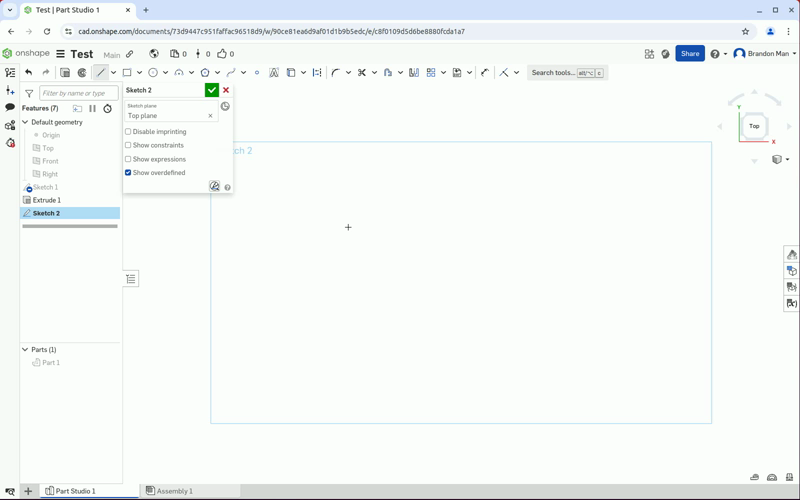
key_up(shift)
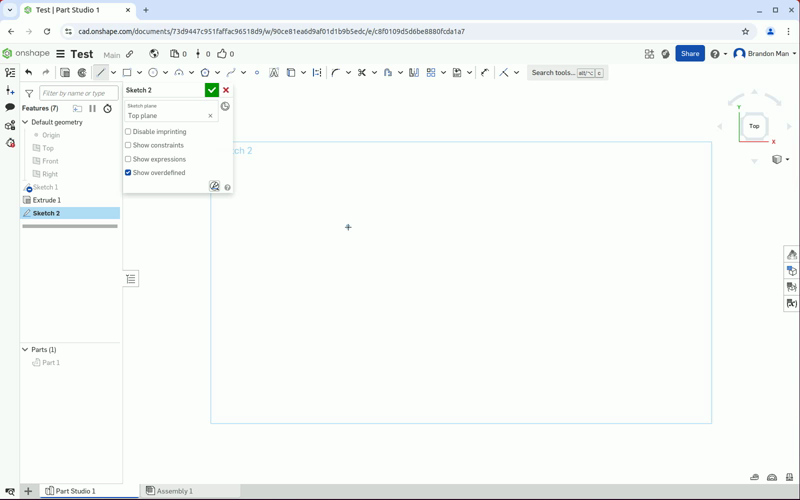
key_down(shift)
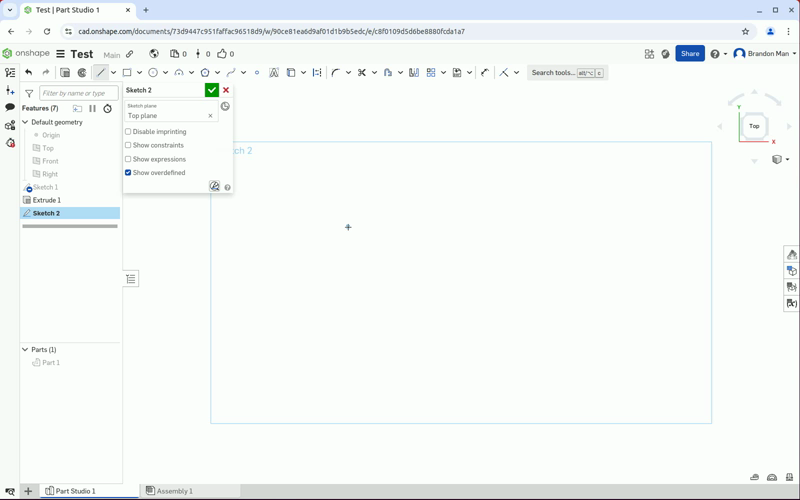
mouse_move(378, 226)
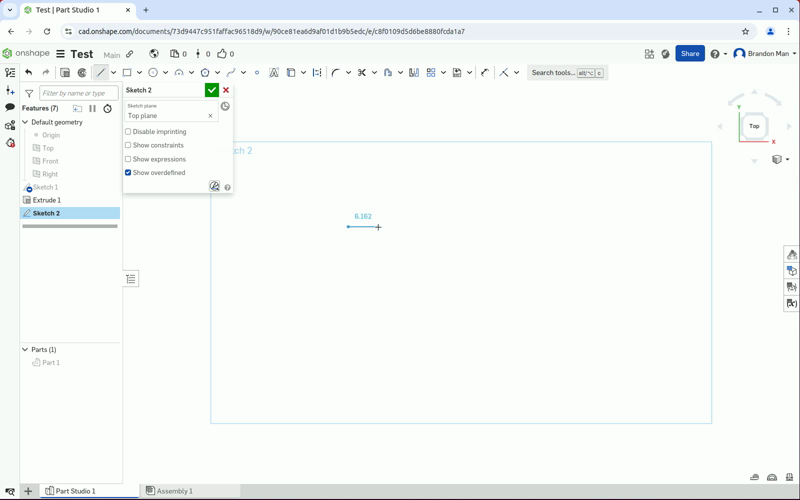
mouse_move(377, 226)
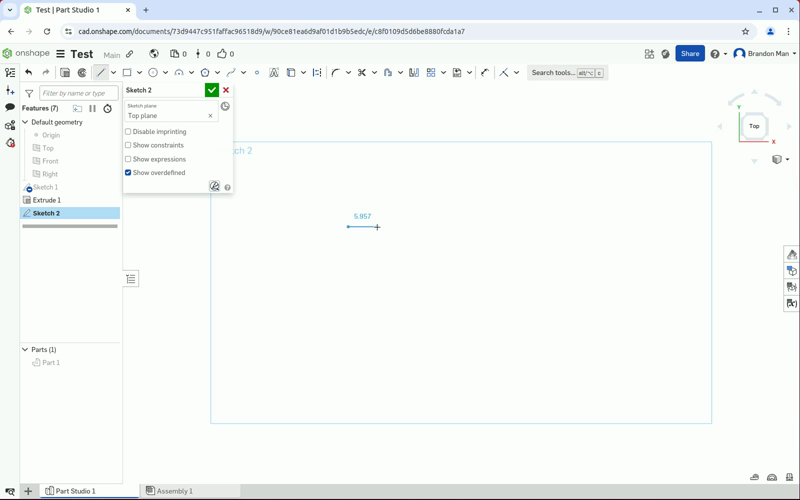
click(377, 226)
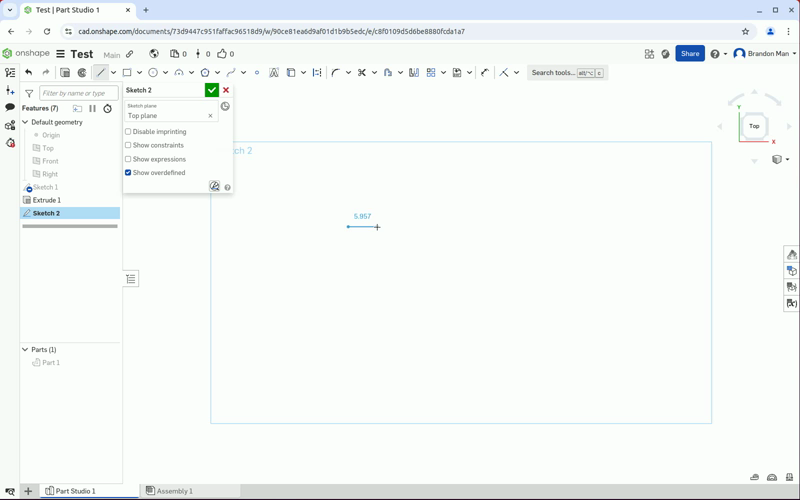
key_up(shift)
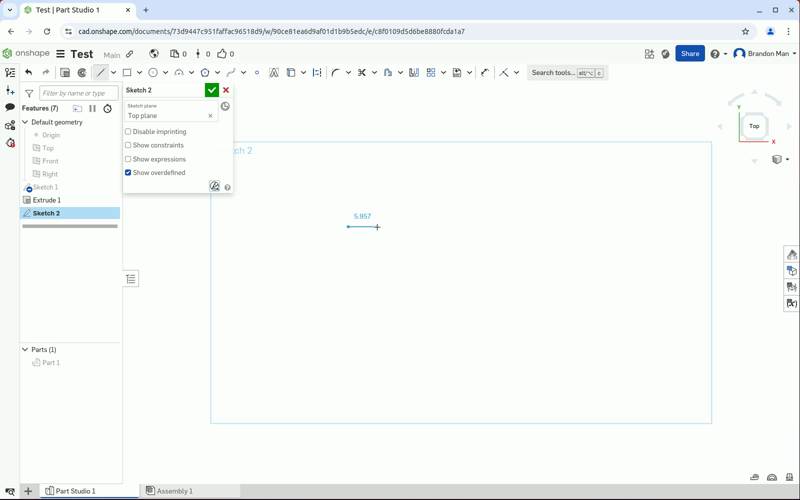
key_down(shift)
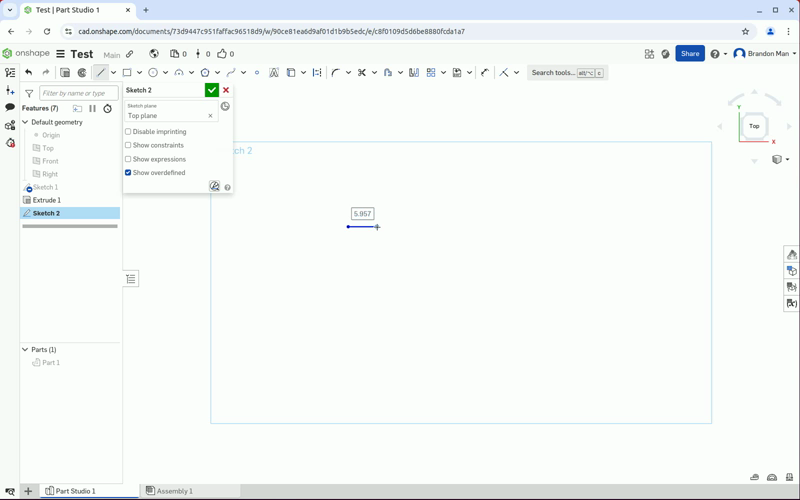
mouse_move(407, 226)
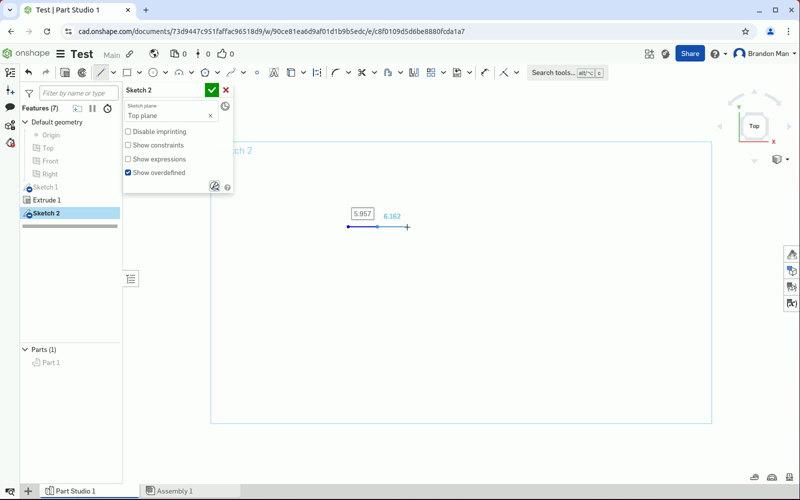
mouse_move(377, 197)
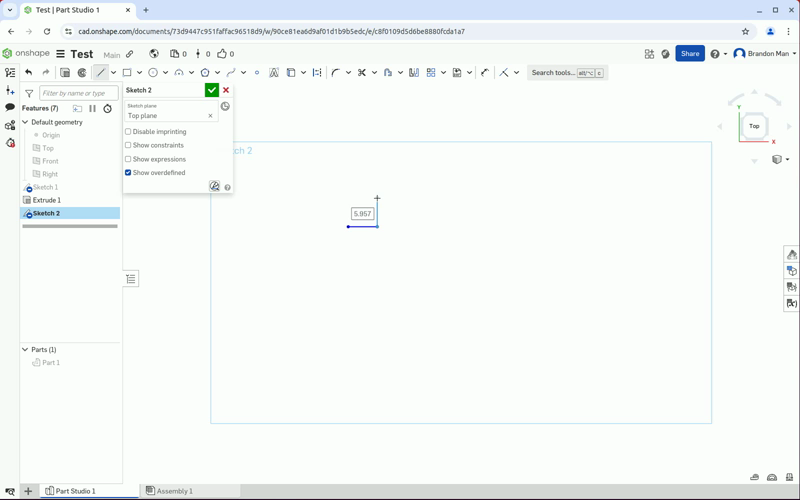
click(377, 197)
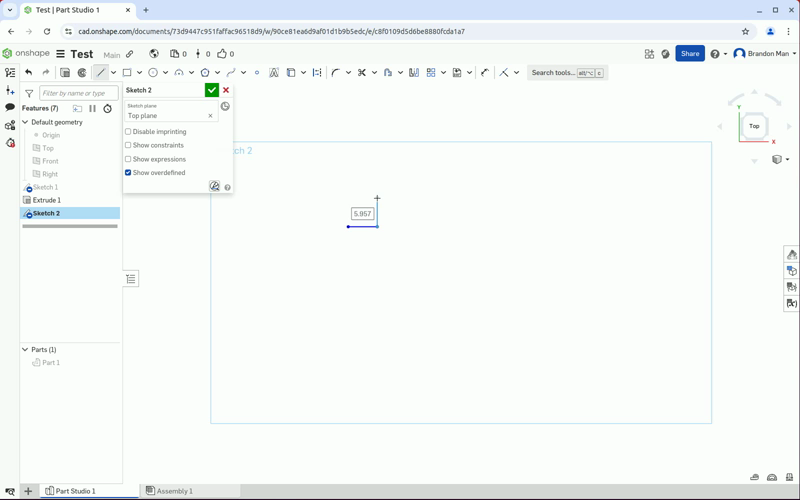
key_up(shift)
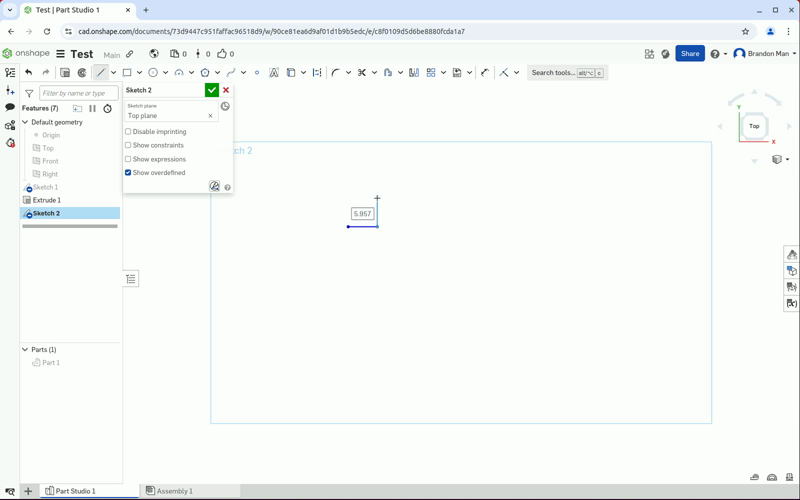
key_down(shift)
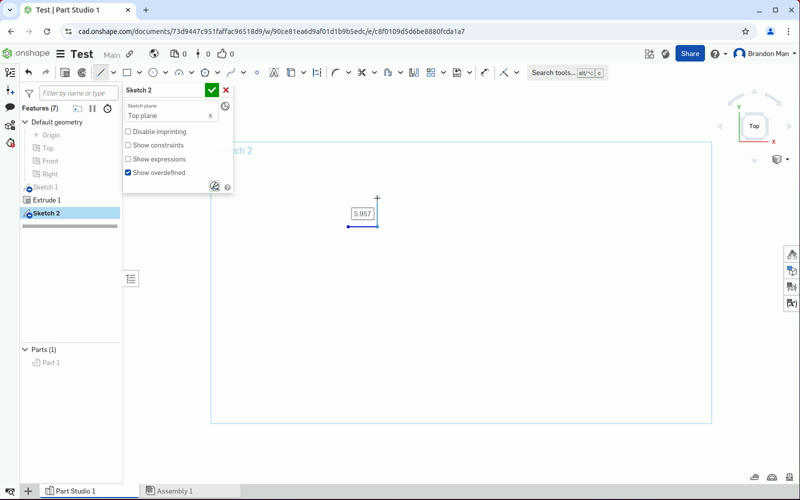
mouse_move(407, 197)
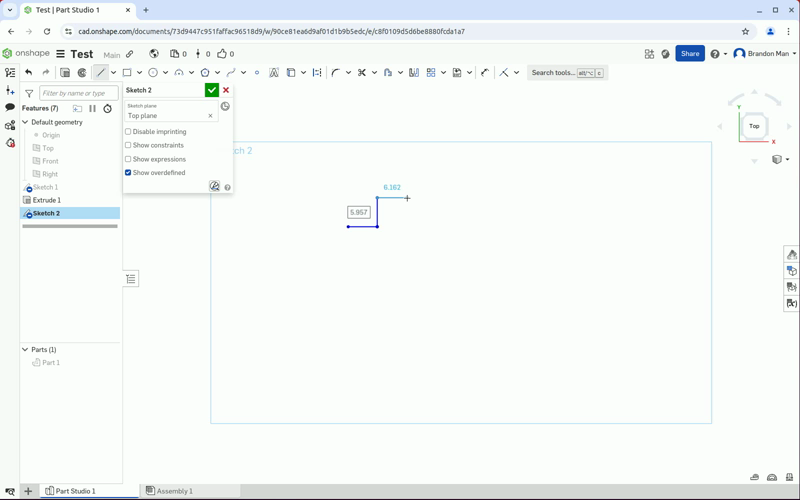
mouse_move(348, 197)
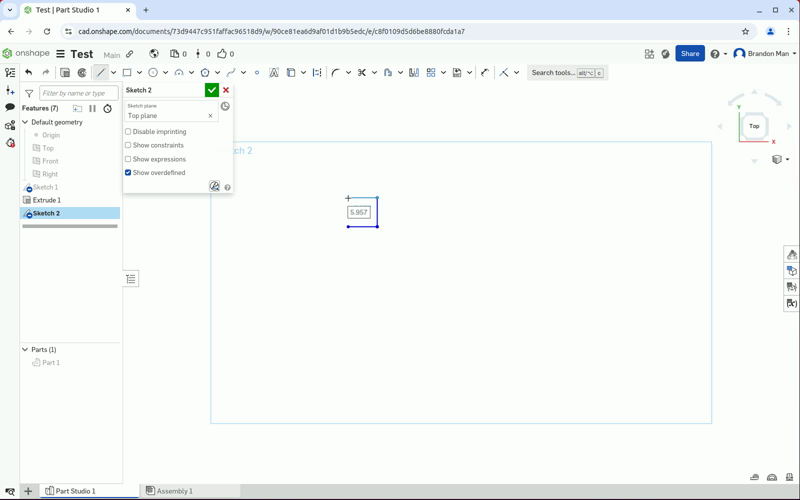
click(348, 197)
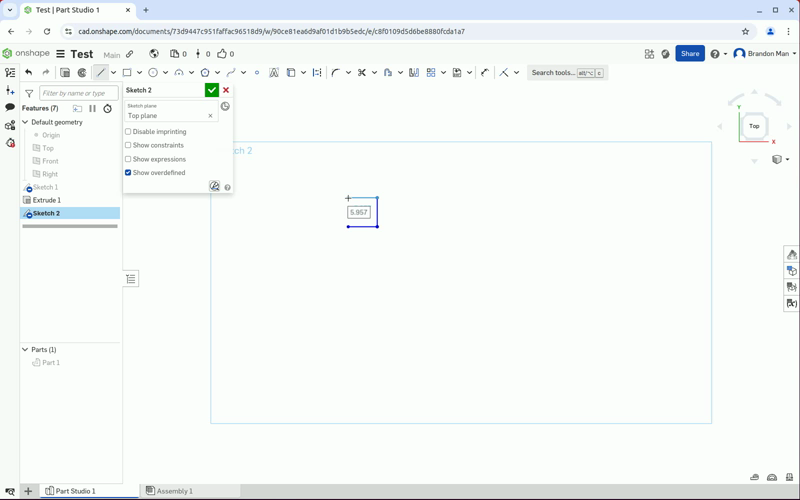
key_up(shift)
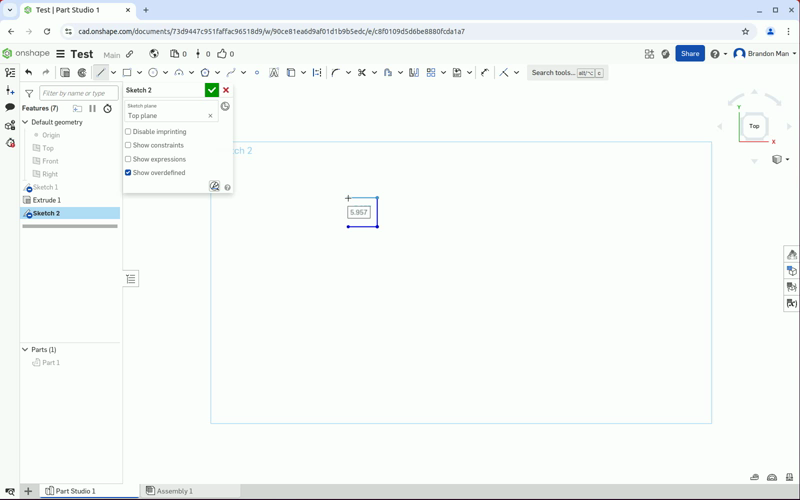
mouse_move(378, 197)
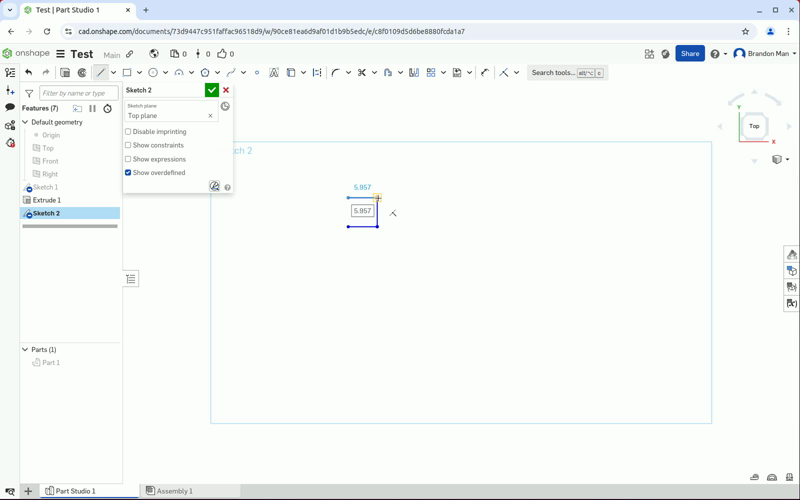
key_down(shift)
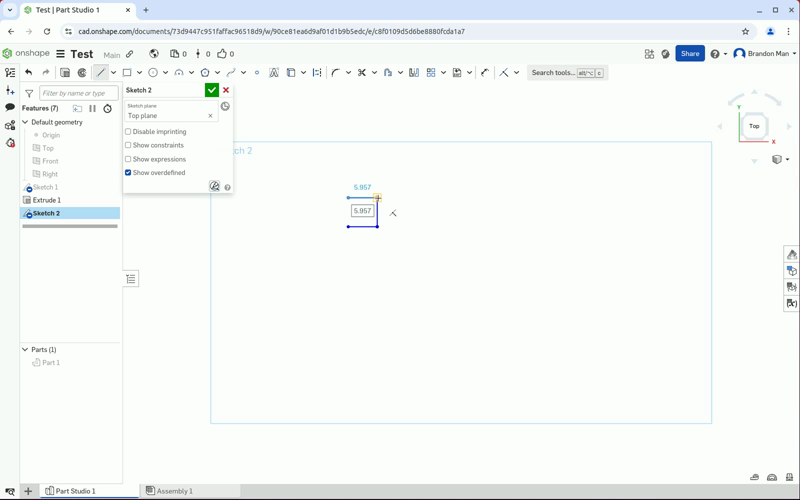
mouse_move(348, 226)
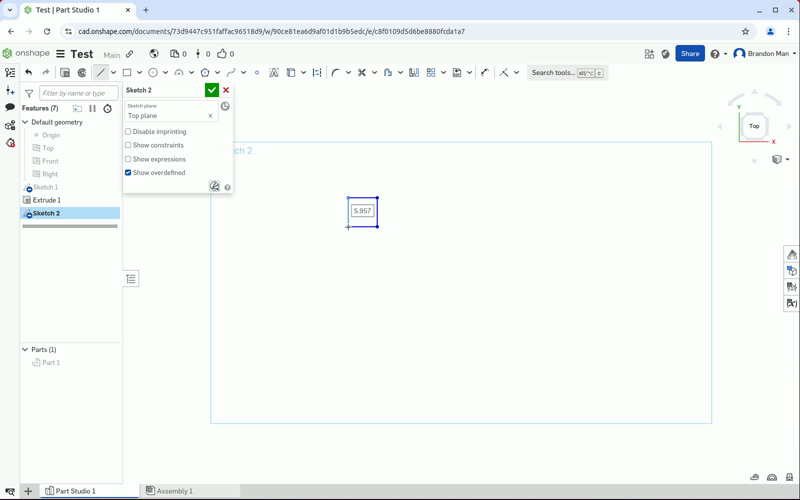
key_up(shift)
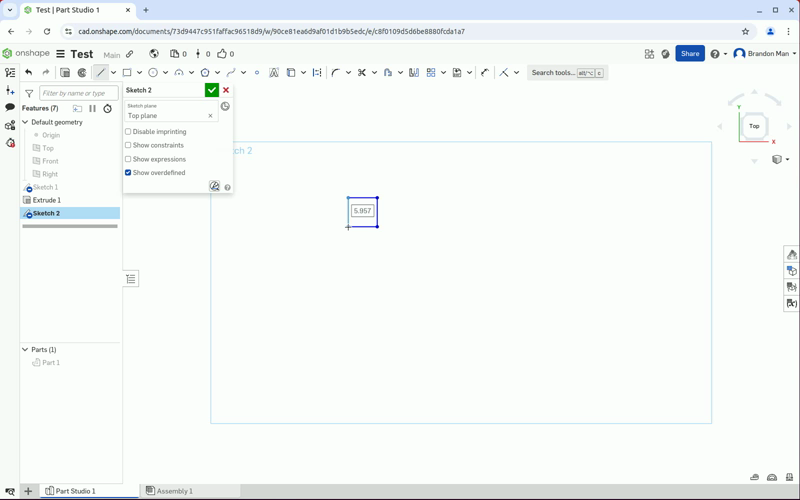
click(348, 226)
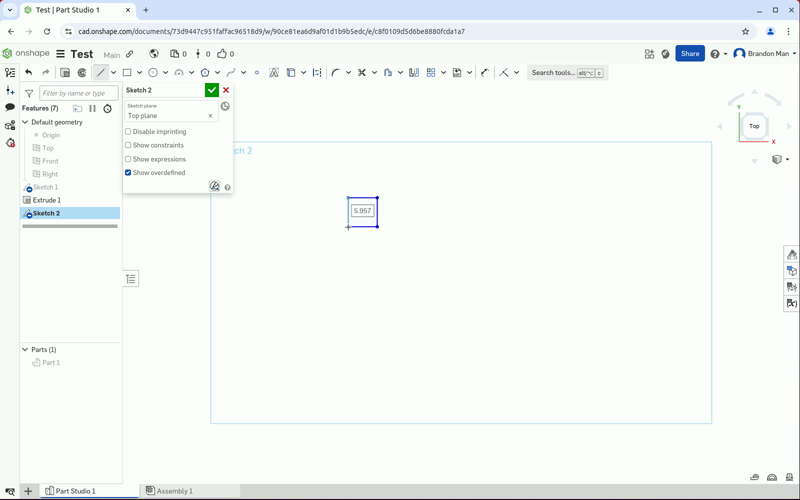
key(esc)
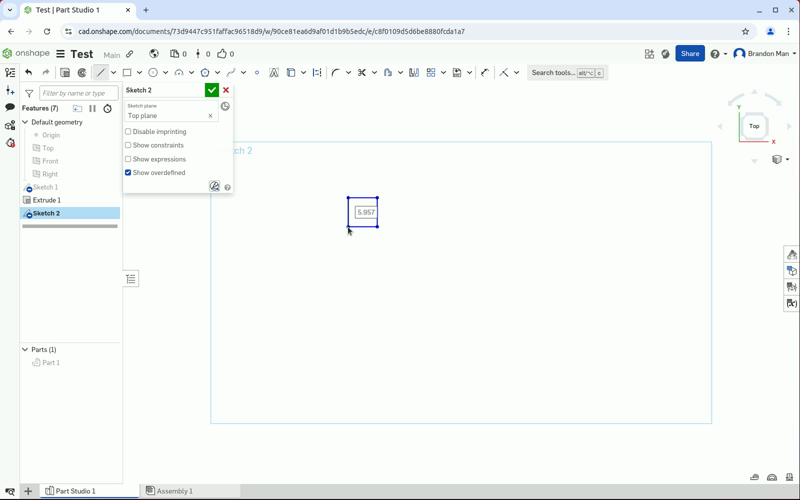
mouse_move(374, 215)
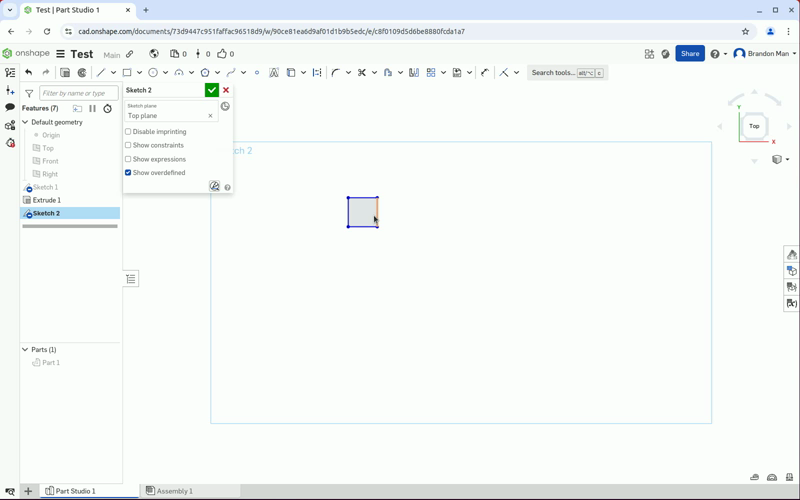
scroll(6)
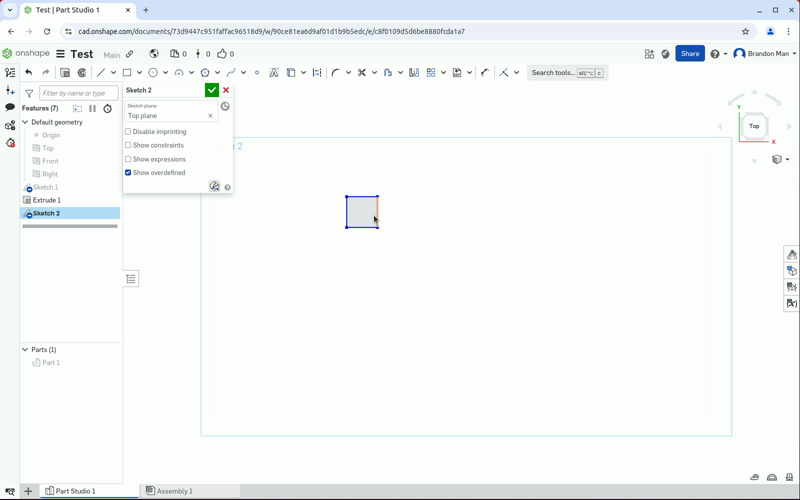
scroll(6)
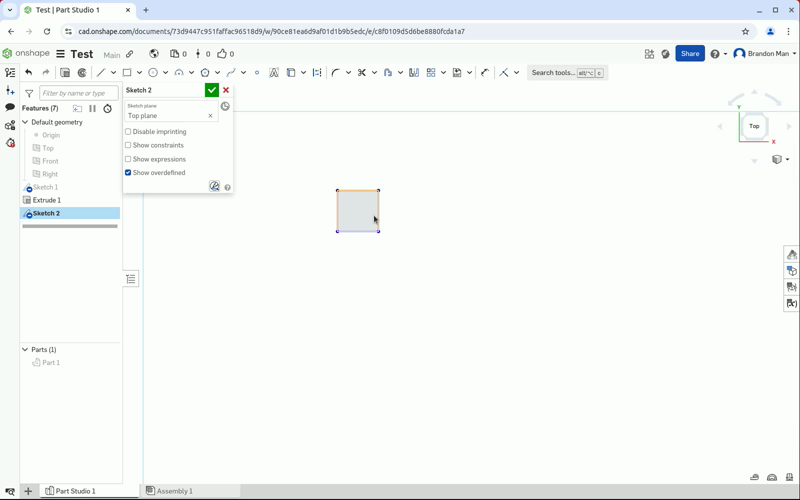
scroll(6)
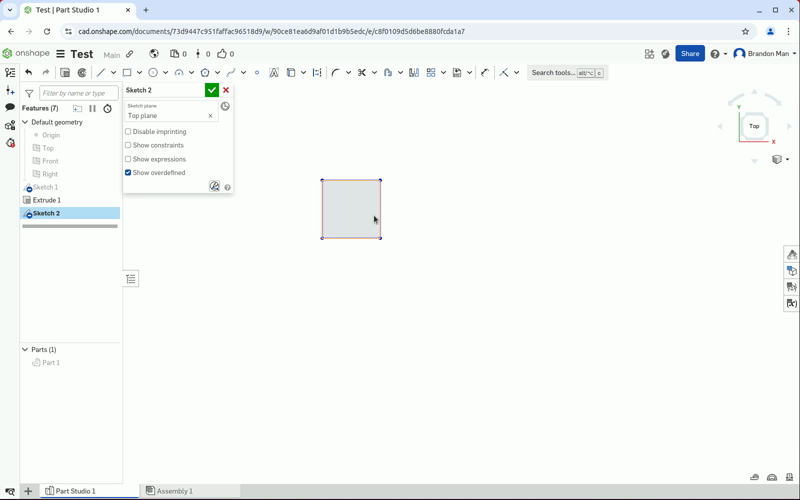
scroll(6)
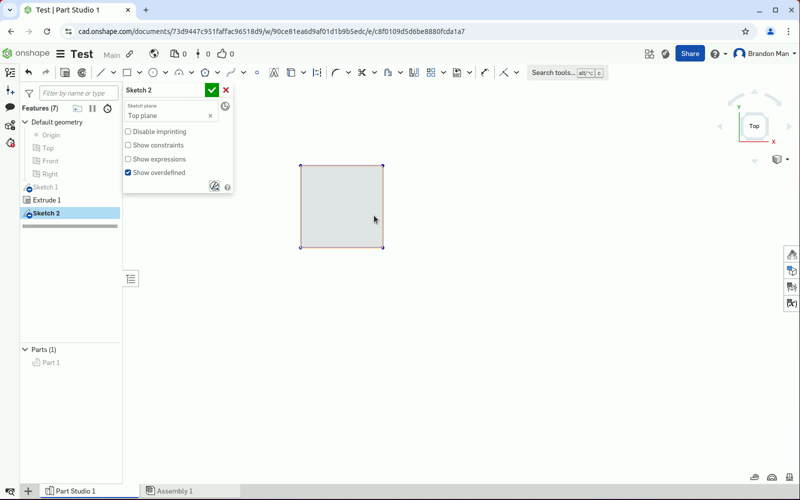
scroll(6)
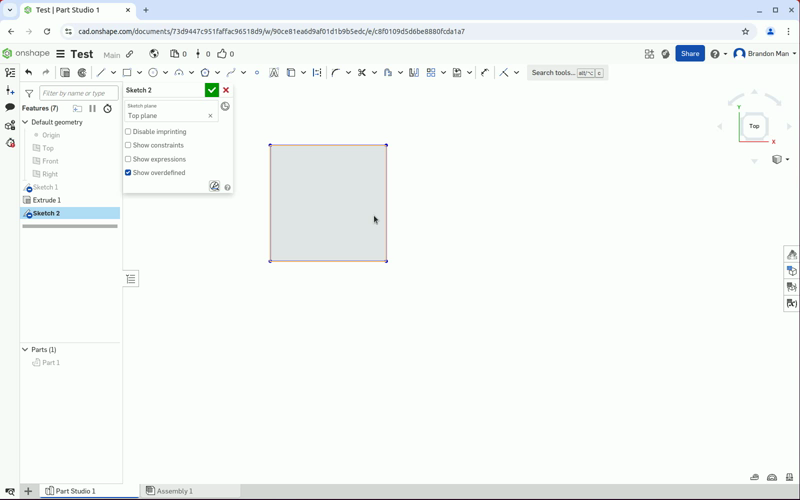
scroll(6)
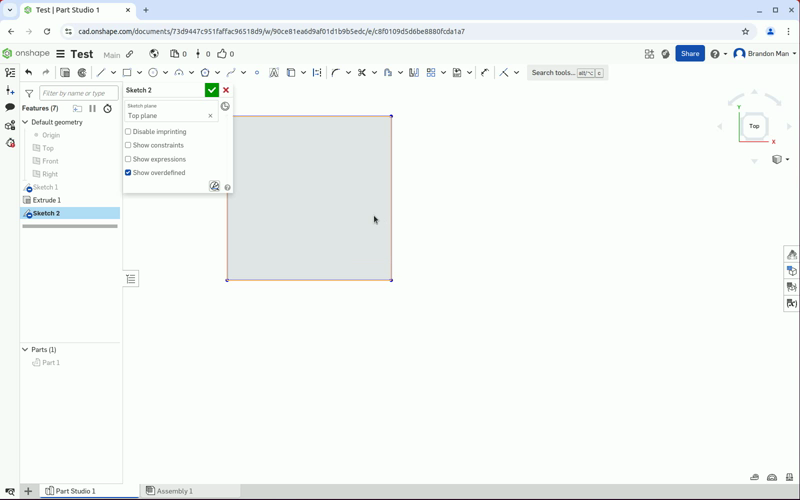
scroll(6)
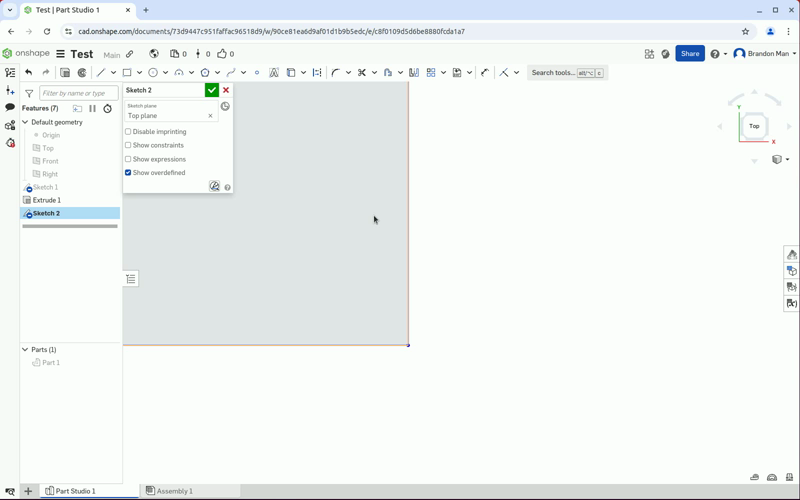
click(374, 215)
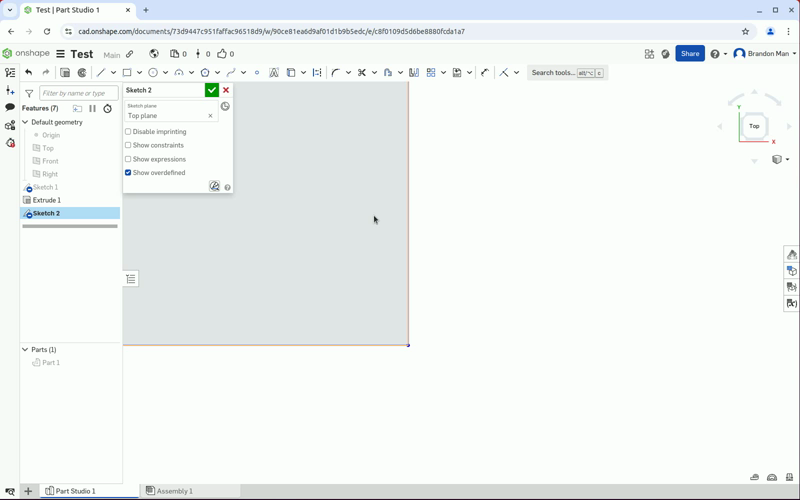
scroll(-6)
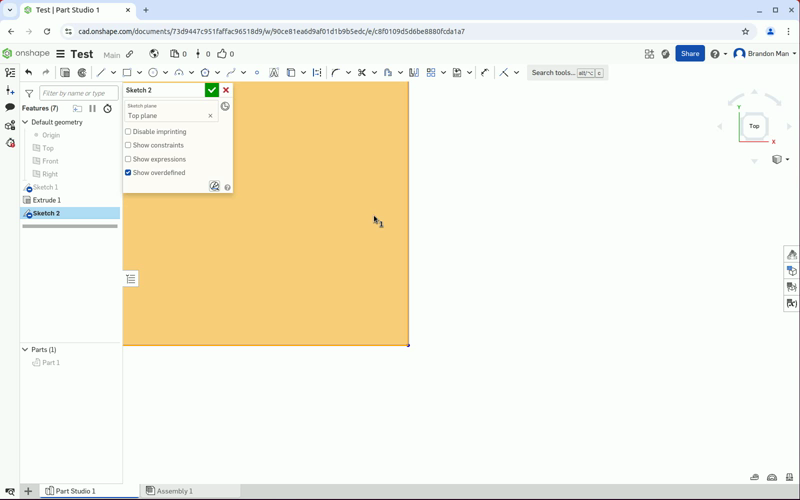
scroll(-6)
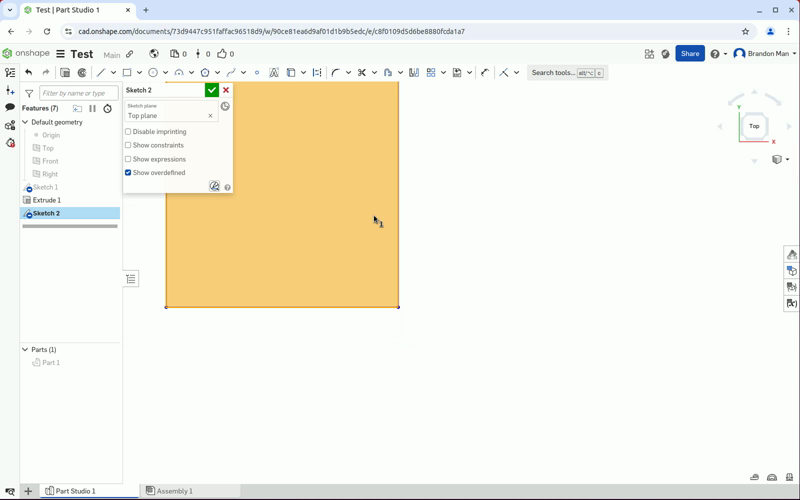
scroll(-6)
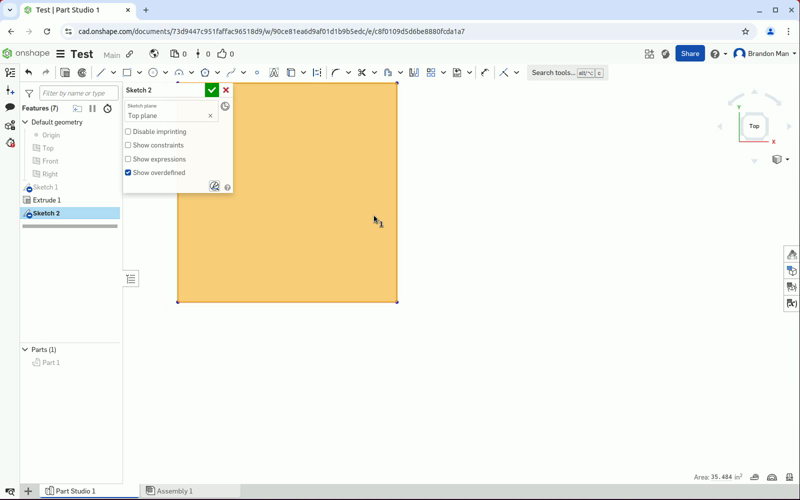
scroll(-6)
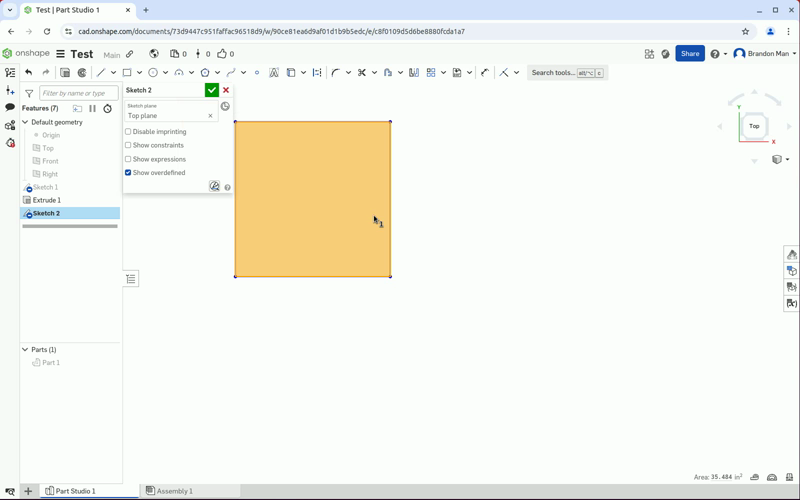
scroll(-6)
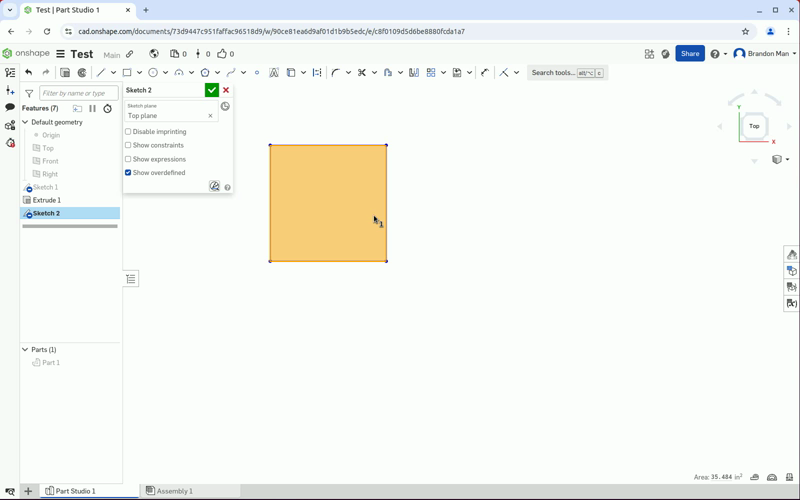
scroll(-6)
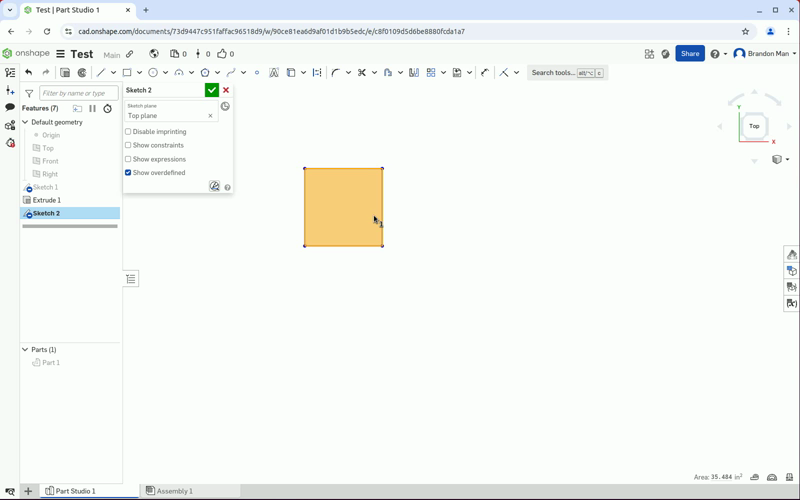
scroll(-6)
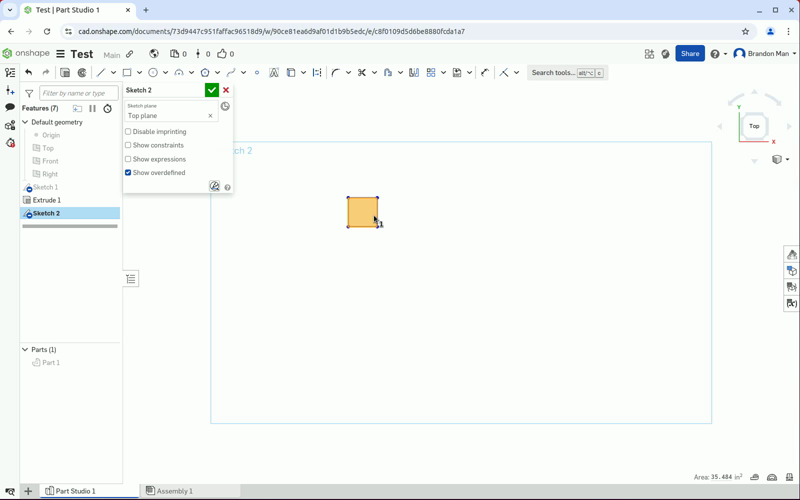
mouse_move(73, 352)
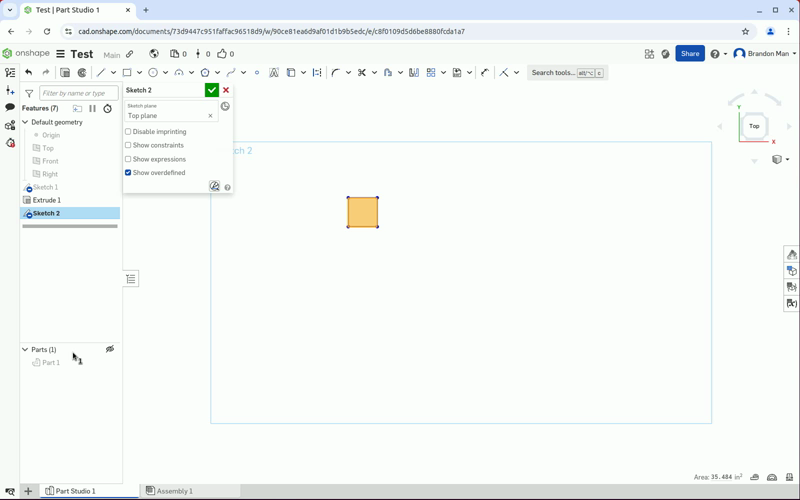
key(shift+y)
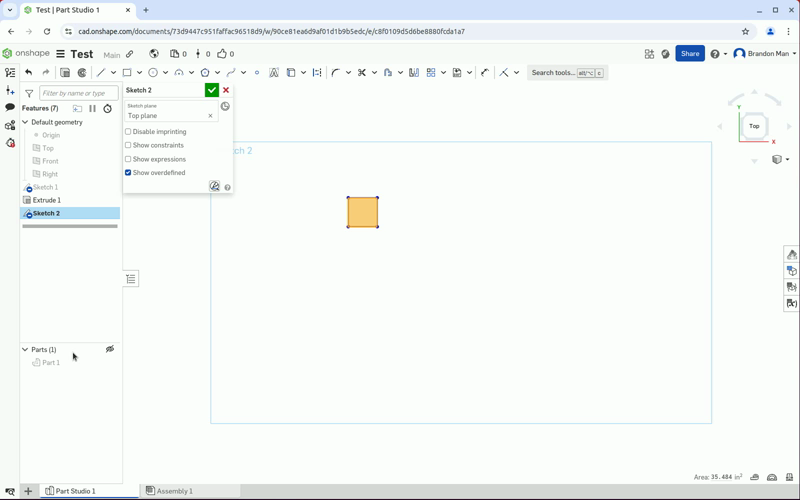
key(shift+e)
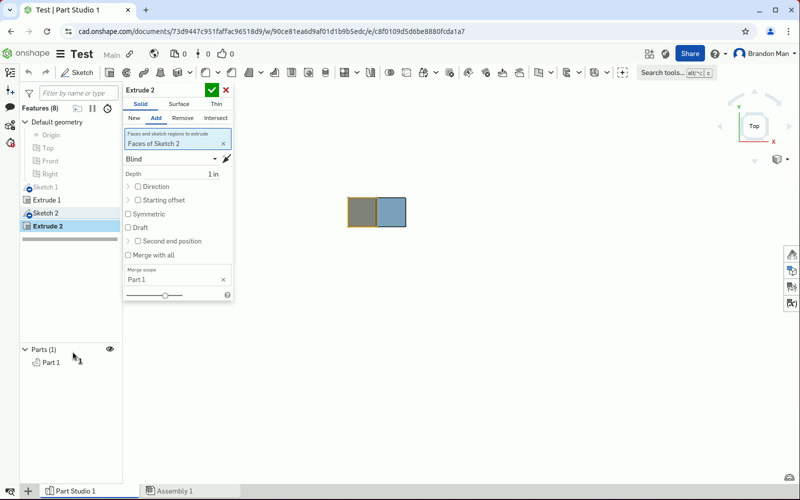
mouse_move(143, 106)
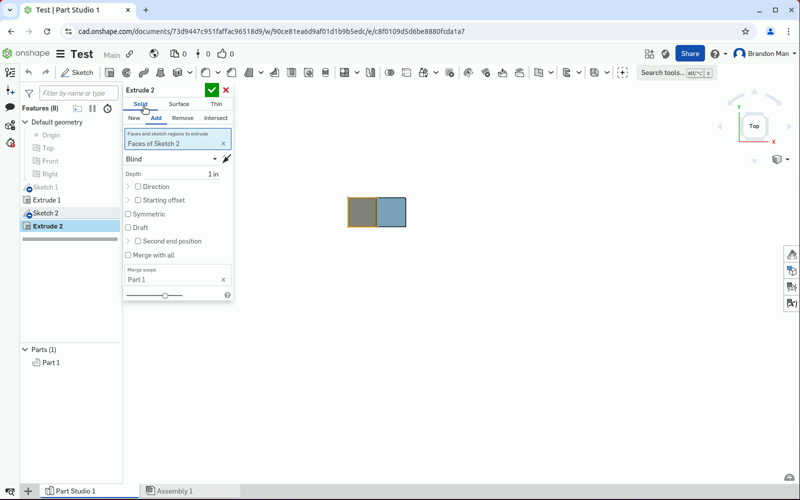
click(143, 106)
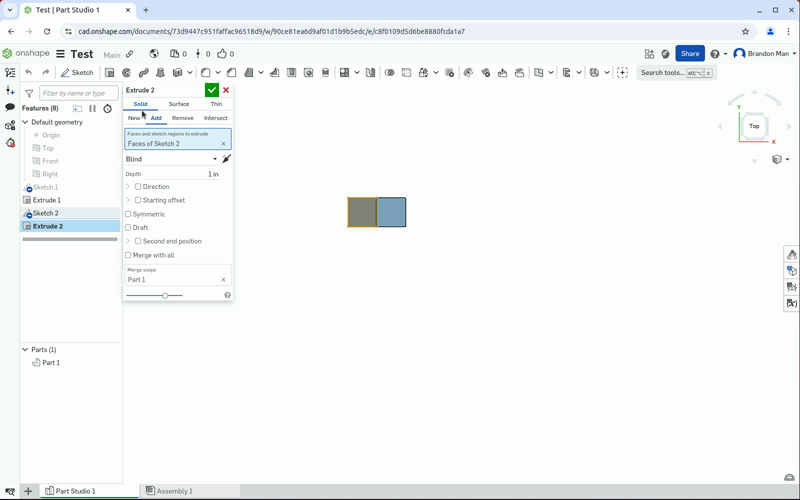
mouse_move(137, 120)
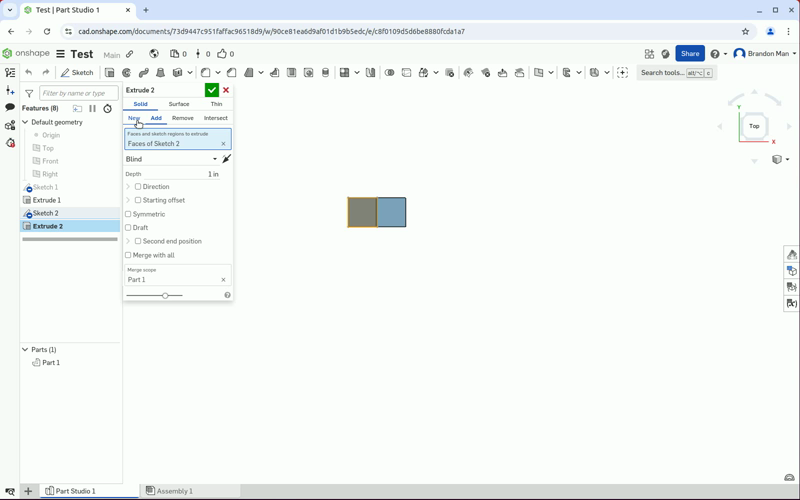
click(137, 120)
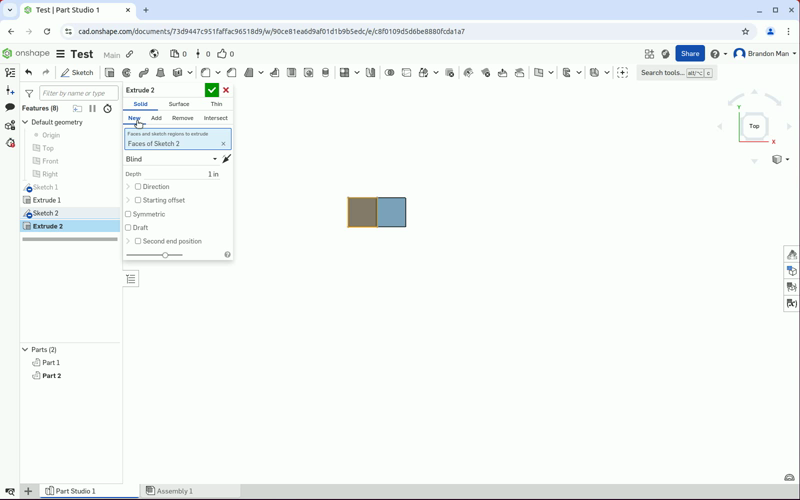
key(tab, 4)
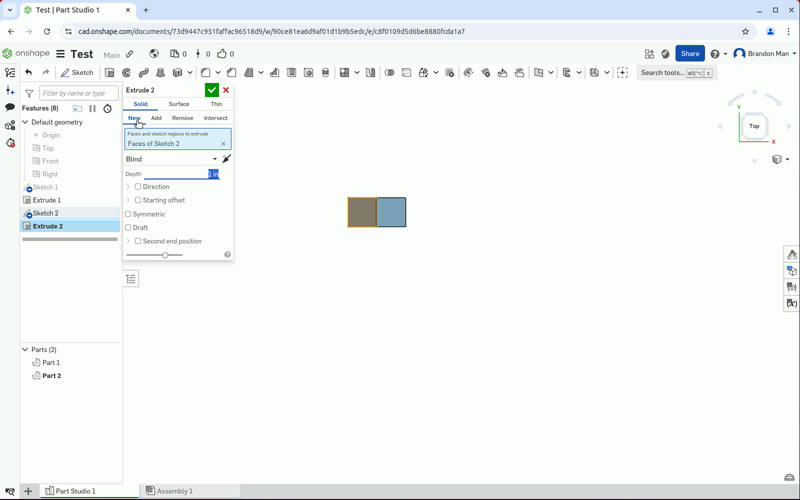
text(5.777)
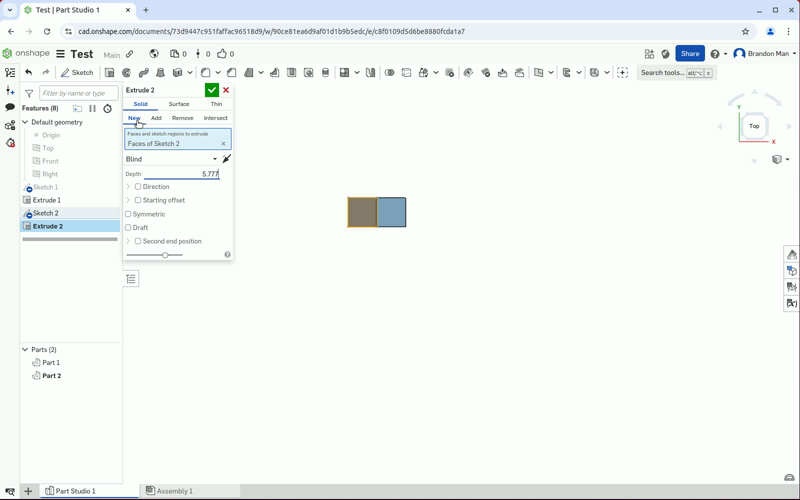
key(enter)
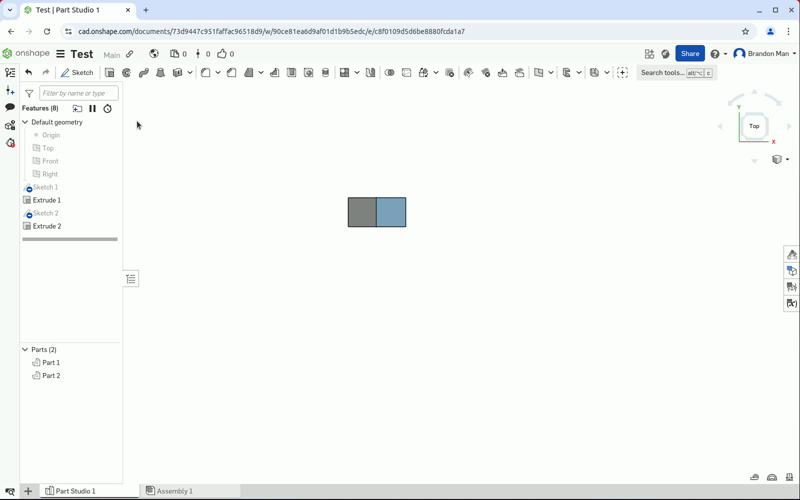
key(shift+h)
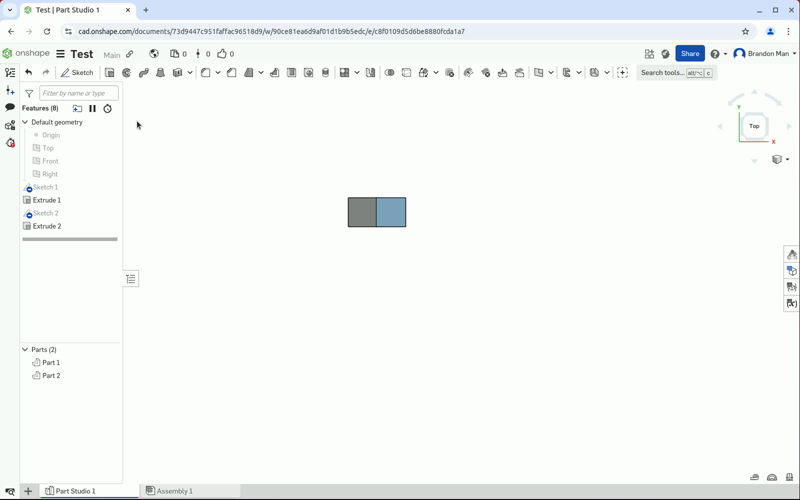
key(shift+h)
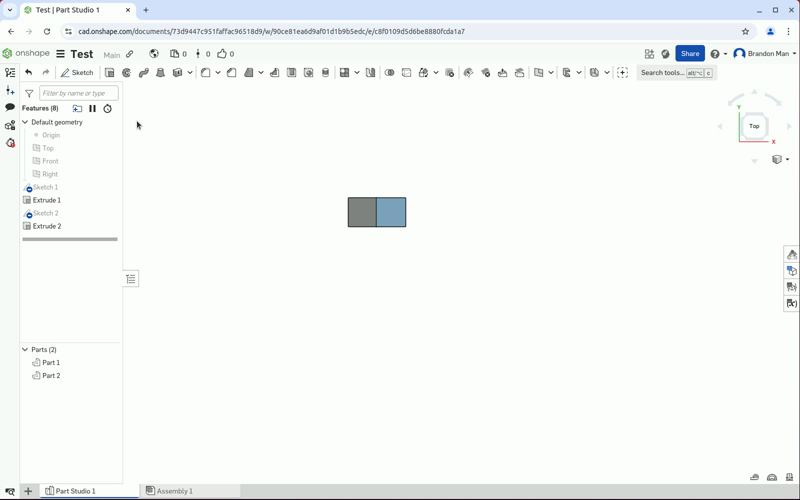
mouse_move(73, 189)
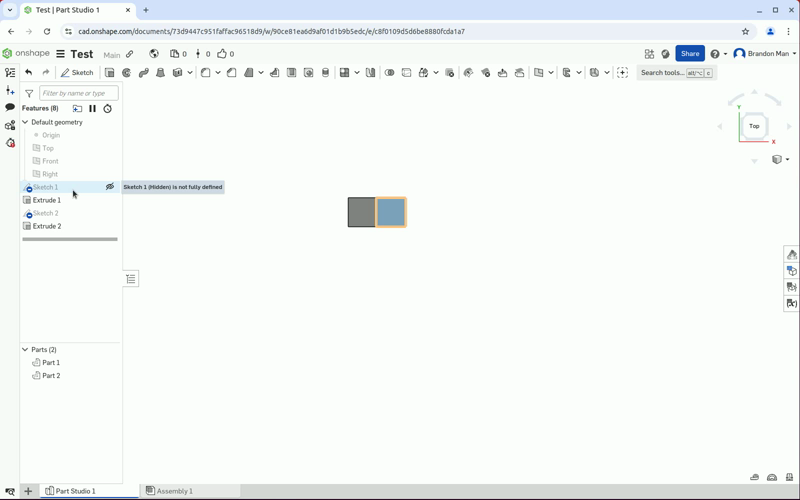
click(73, 189)
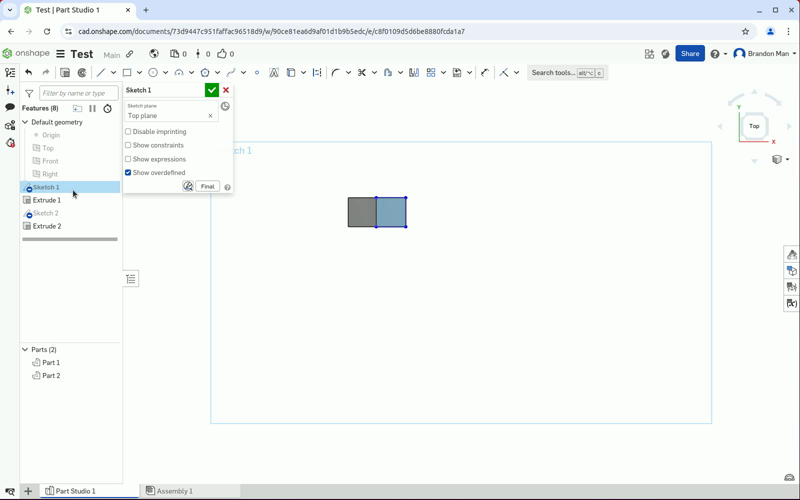
mouse_move(229, 92)
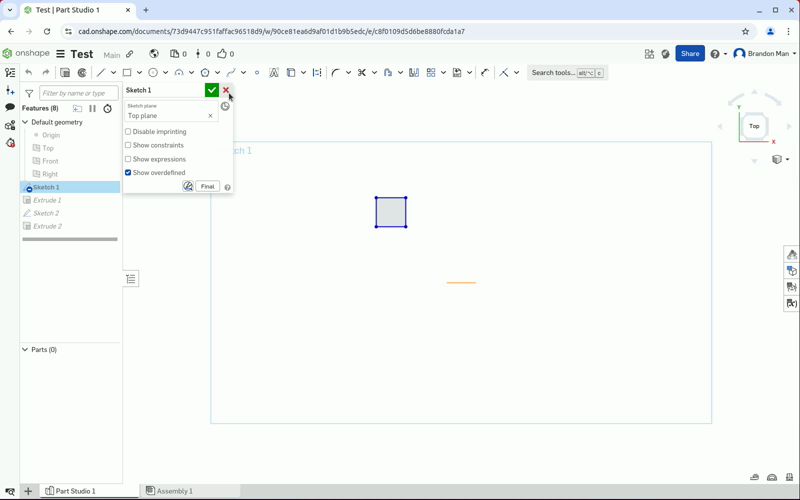
click(229, 92)
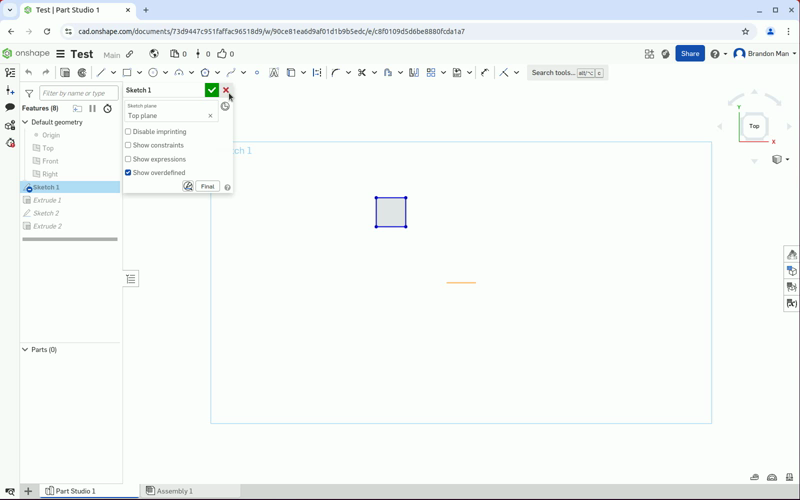
key(shift+s)
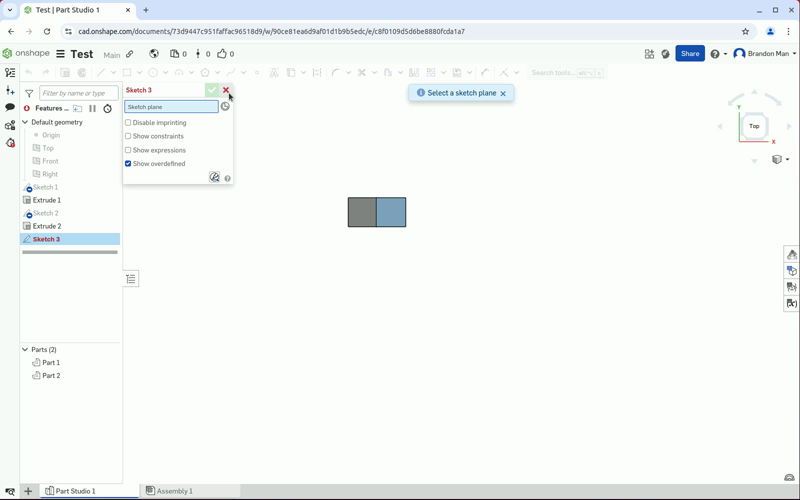
mouse_move(73, 150)
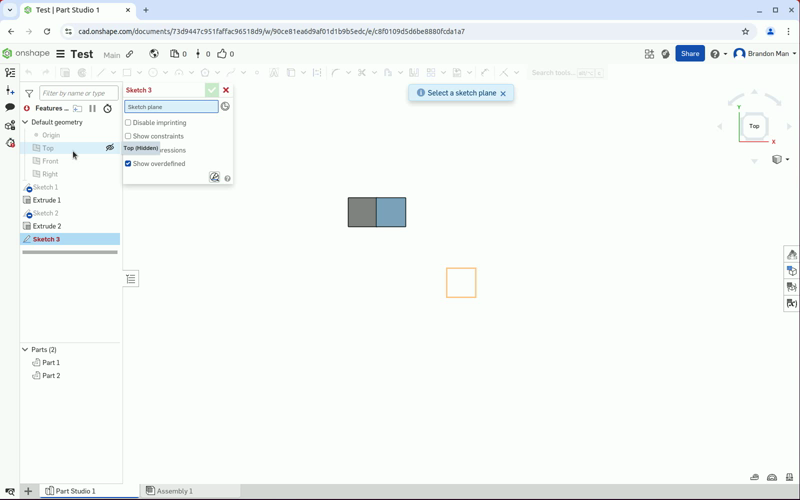
click(73, 150)
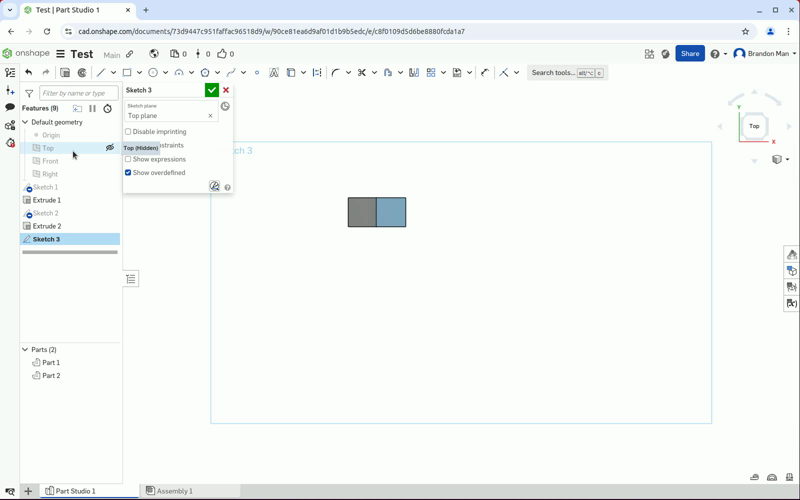
mouse_move(73, 352)
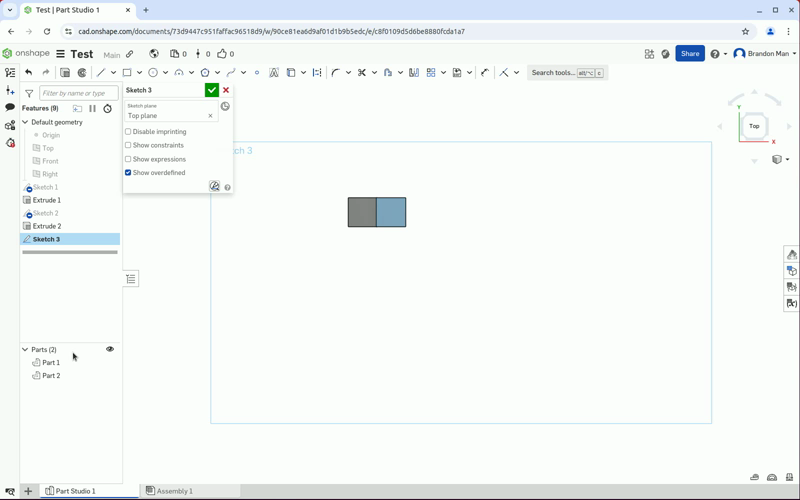
key(y)
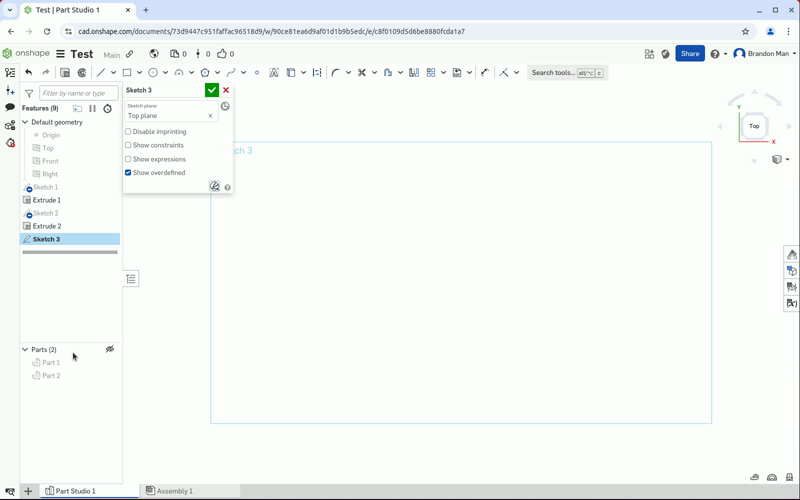
key(l)
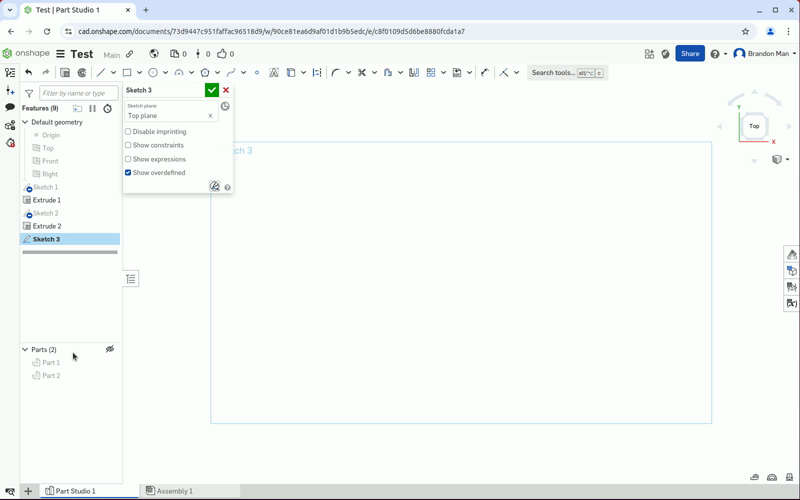
key_down(shift)
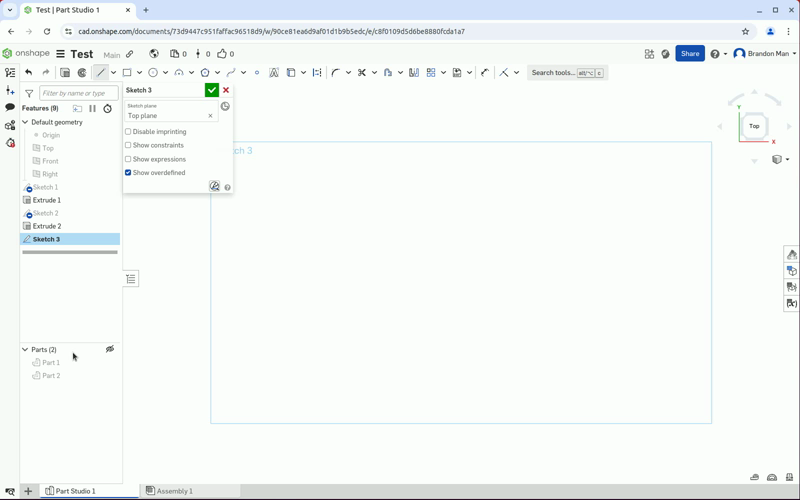
mouse_move(348, 282)
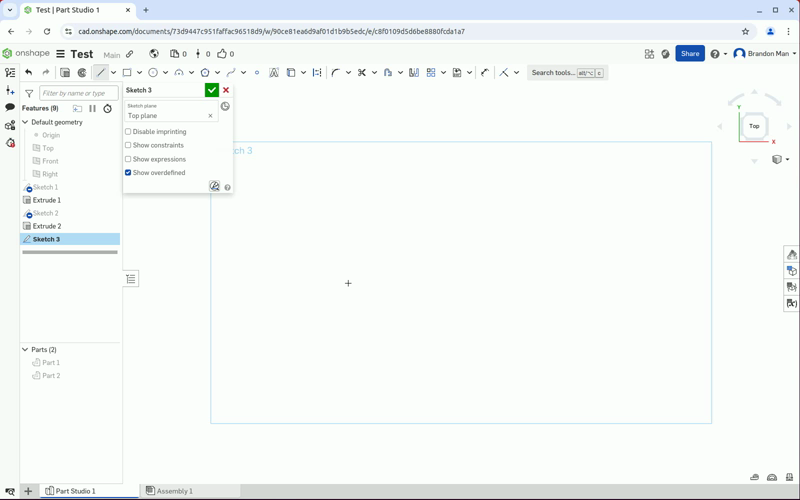
click(348, 282)
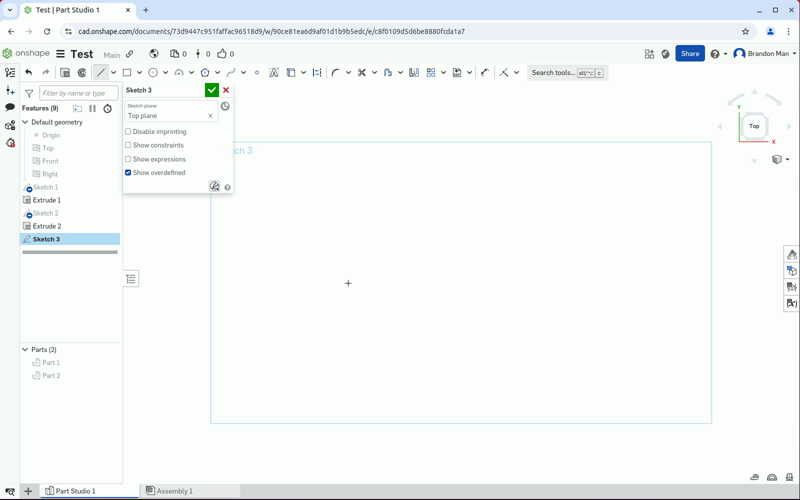
key_up(shift)
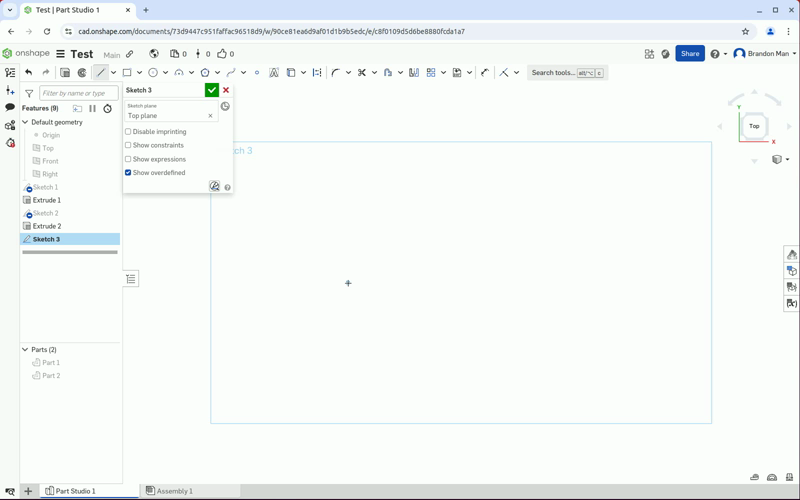
key_down(shift)
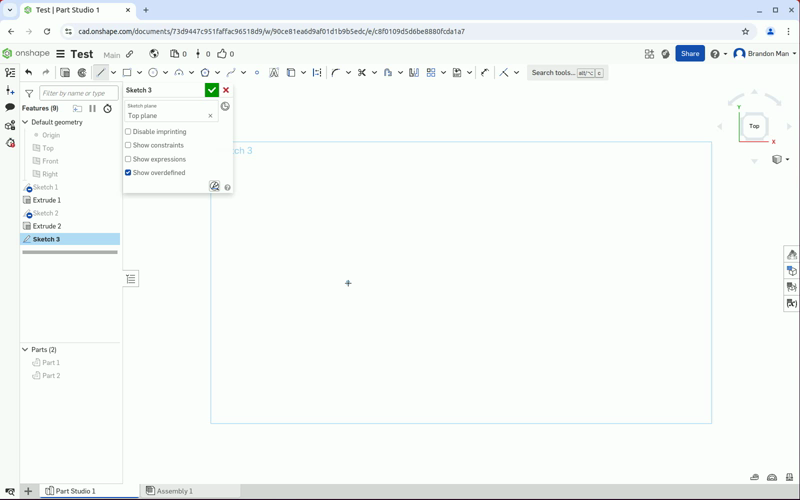
mouse_move(378, 282)
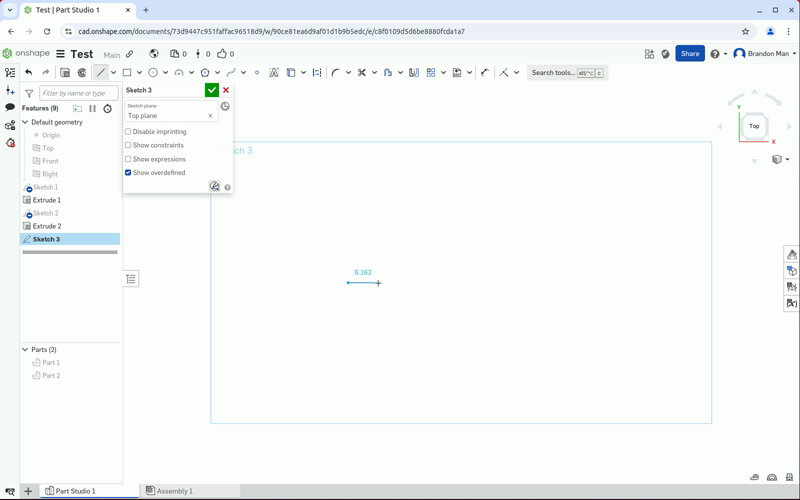
mouse_move(377, 282)
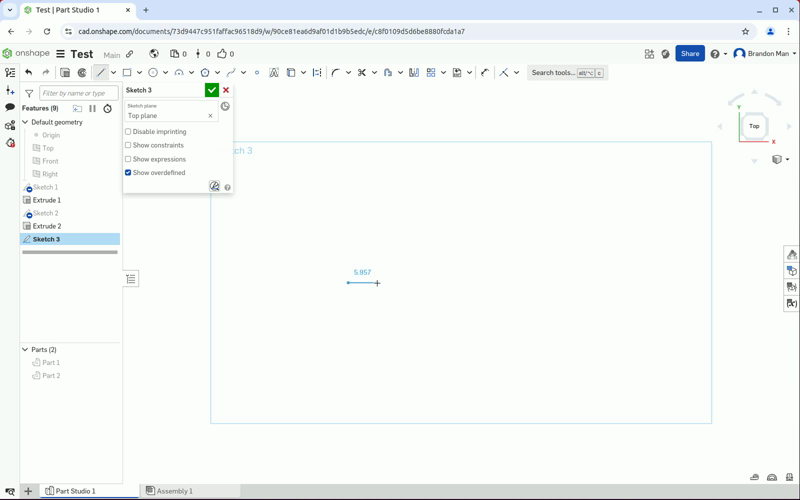
click(377, 282)
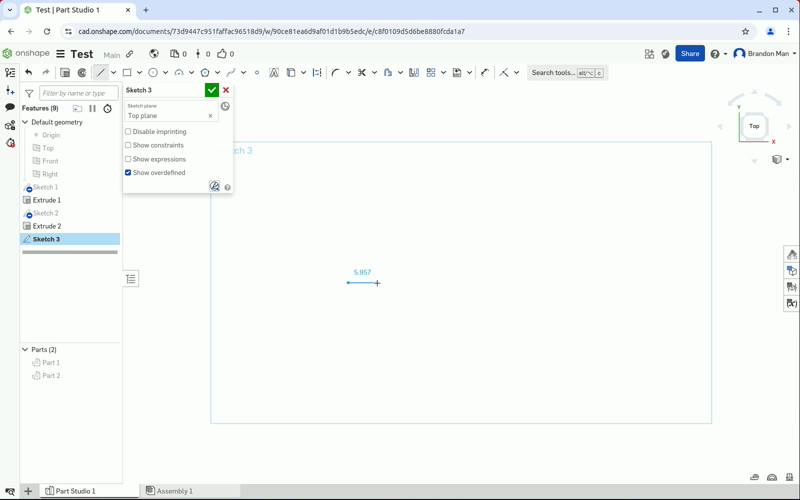
key_up(shift)
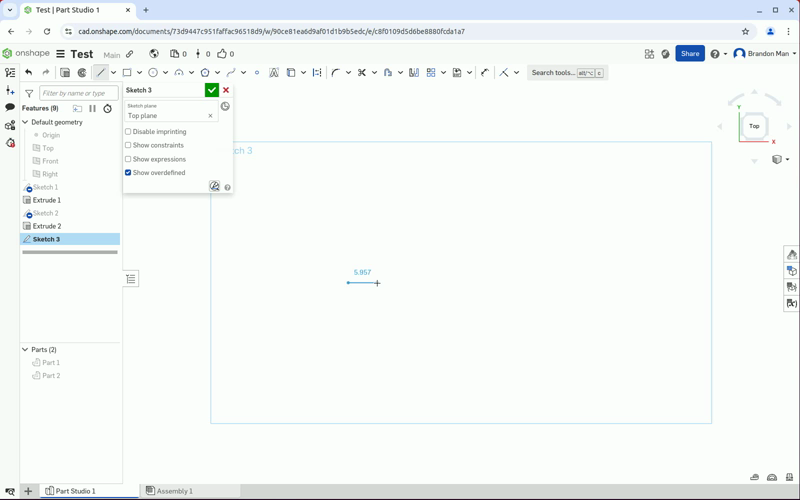
key_down(shift)
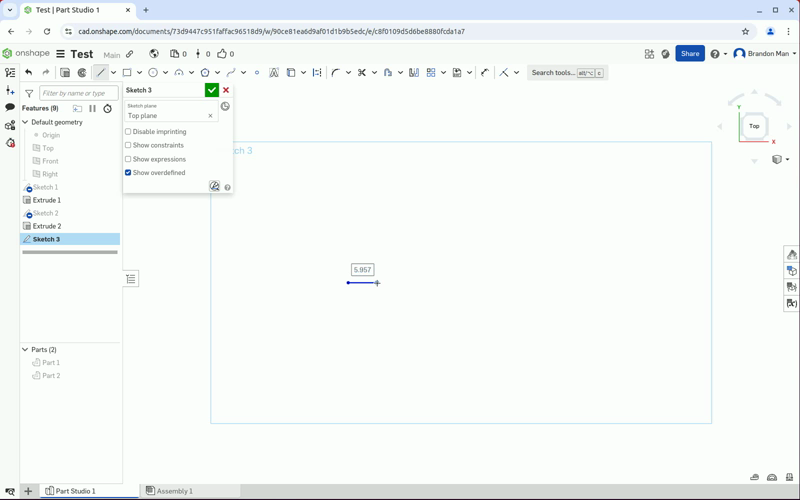
mouse_move(407, 282)
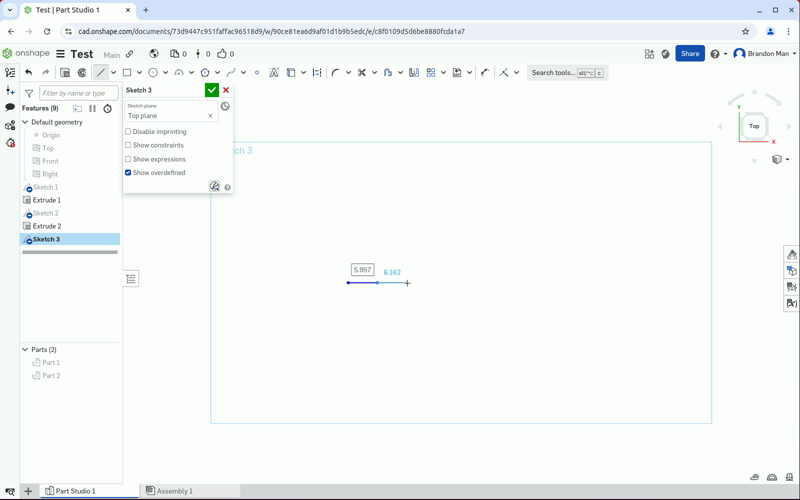
mouse_move(377, 253)
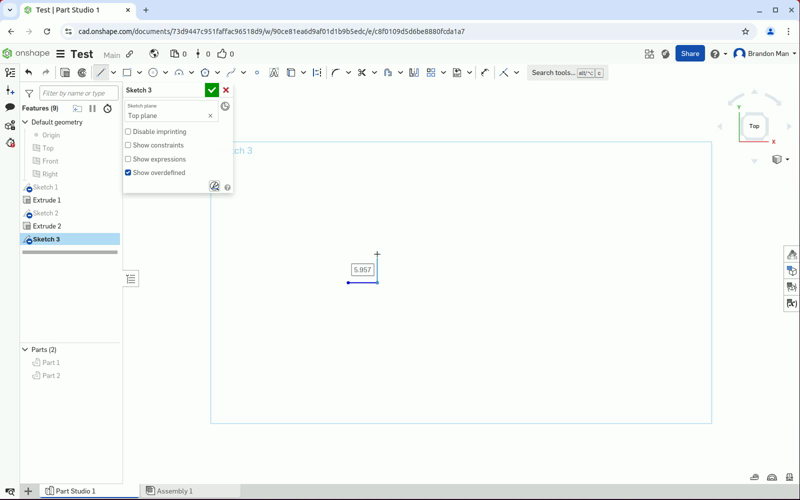
click(377, 253)
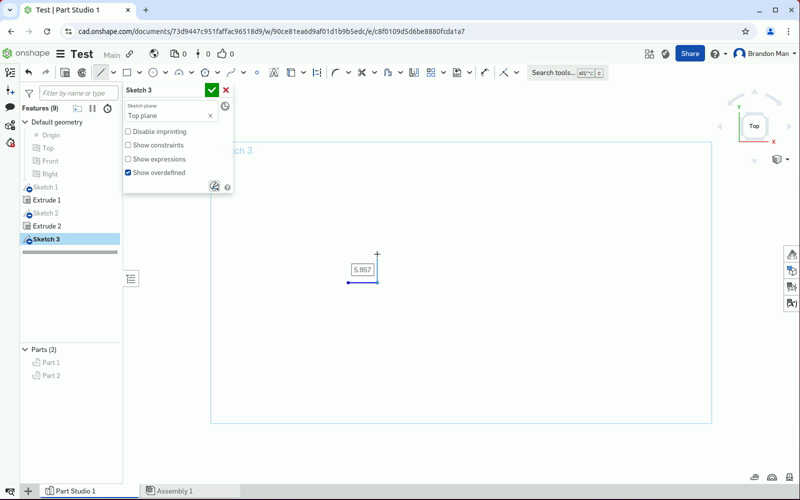
key_up(shift)
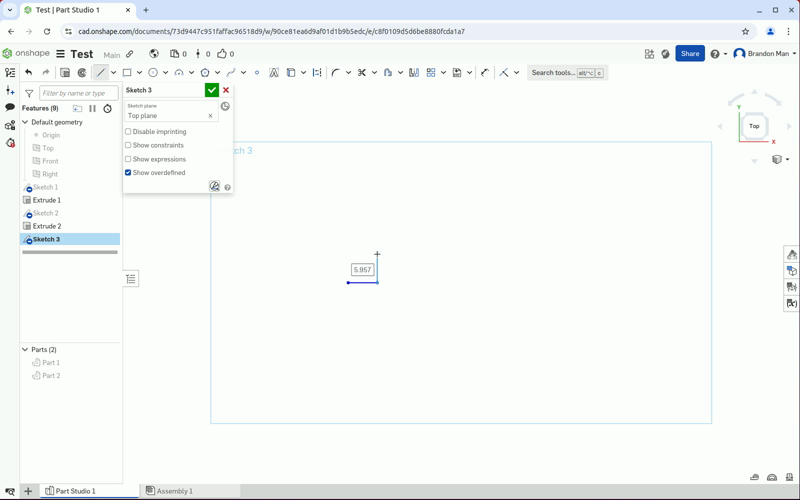
key_down(shift)
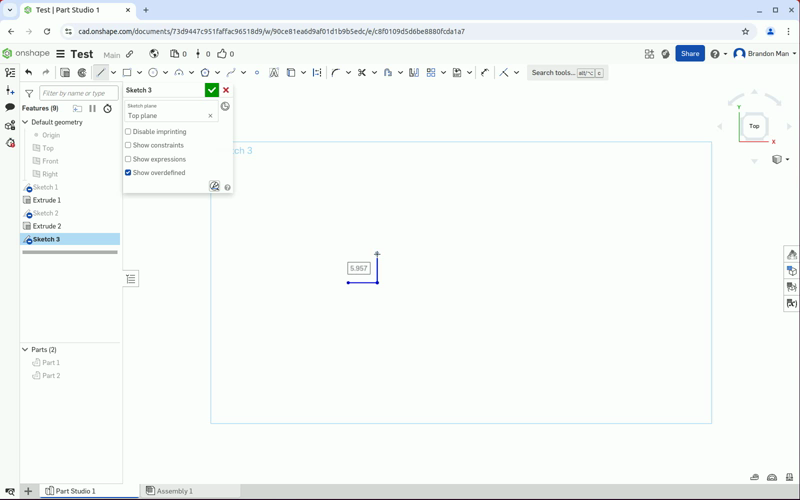
mouse_move(407, 253)
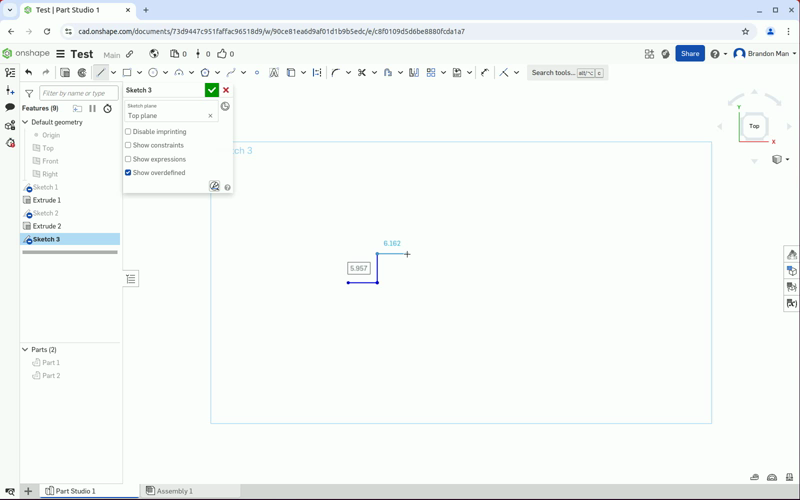
mouse_move(348, 253)
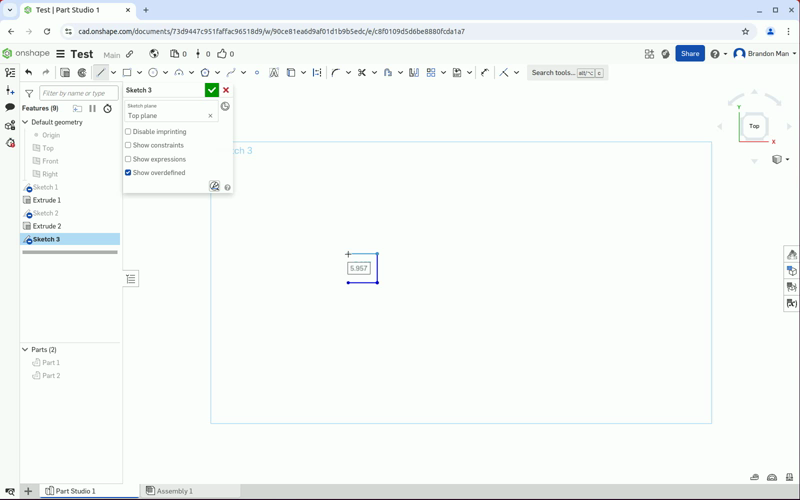
click(348, 253)
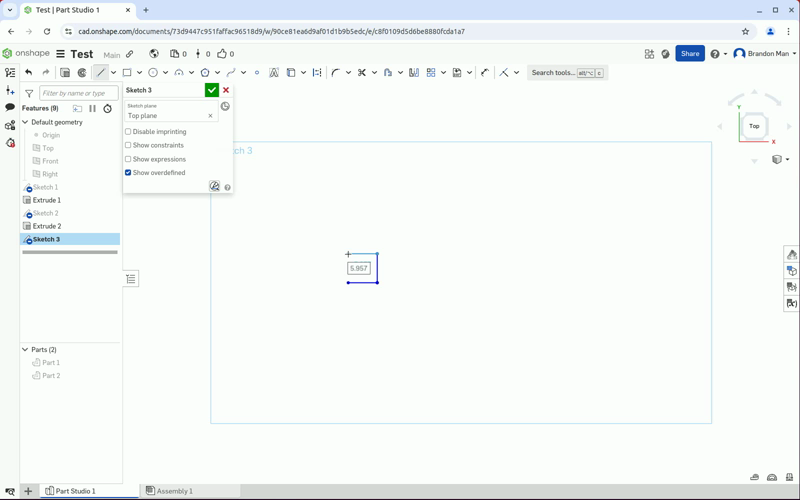
key_up(shift)
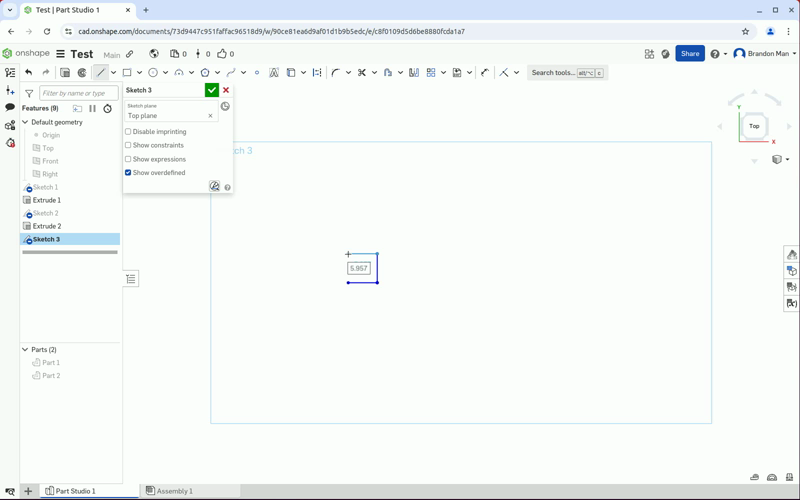
mouse_move(378, 253)
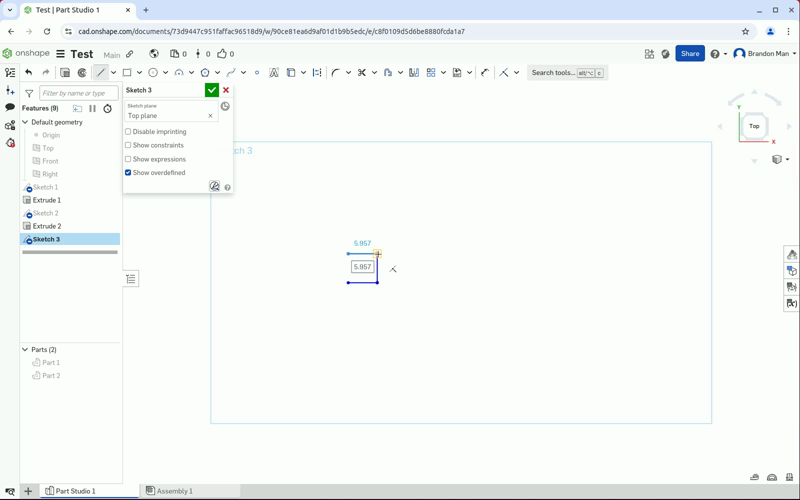
key_down(shift)
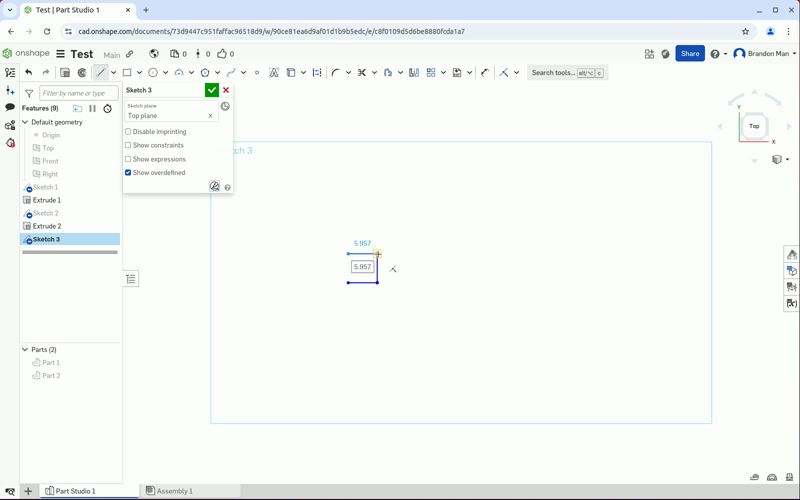
mouse_move(348, 282)
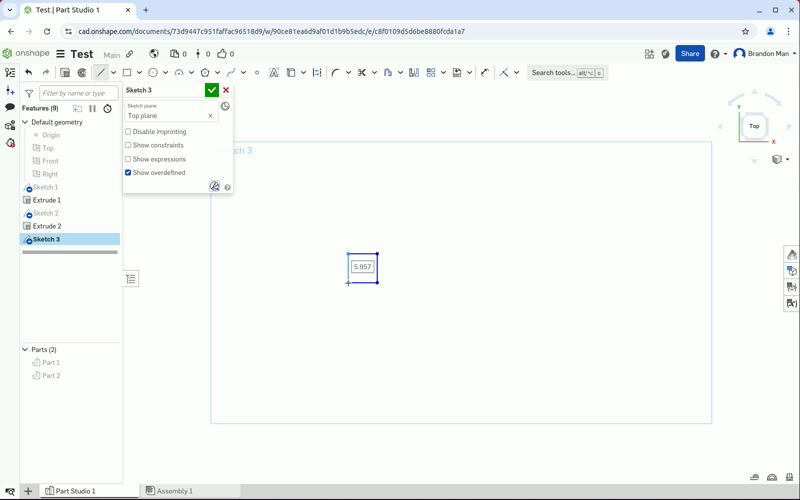
key_up(shift)
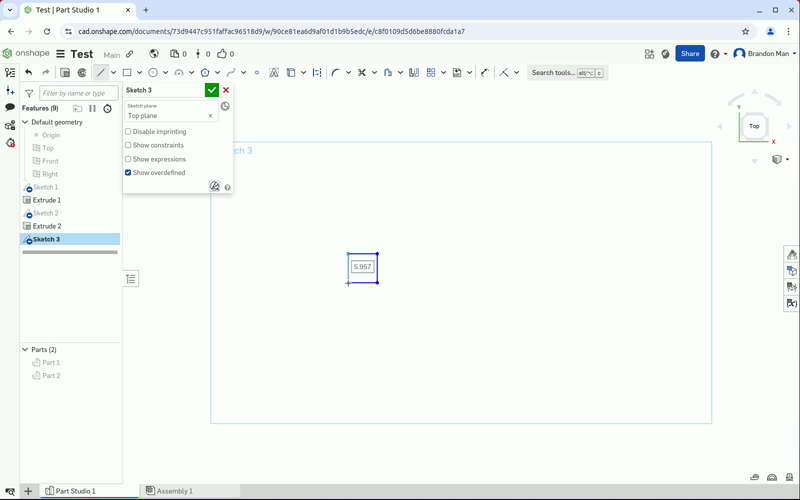
click(348, 282)
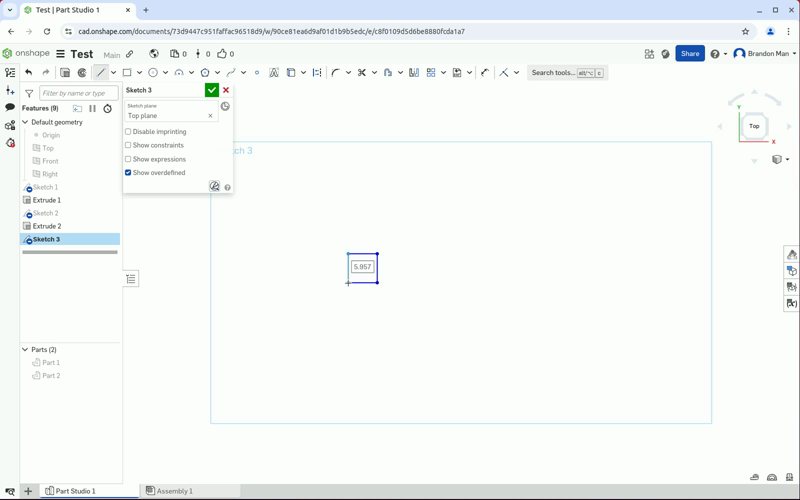
key(esc)
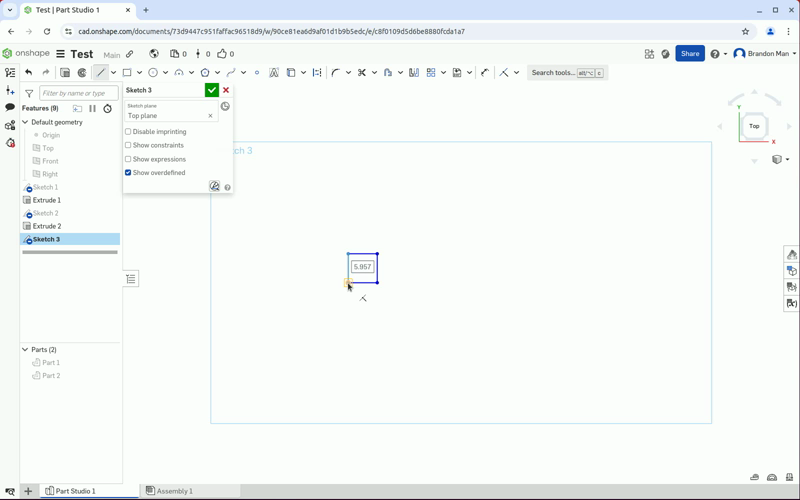
mouse_move(355, 269)
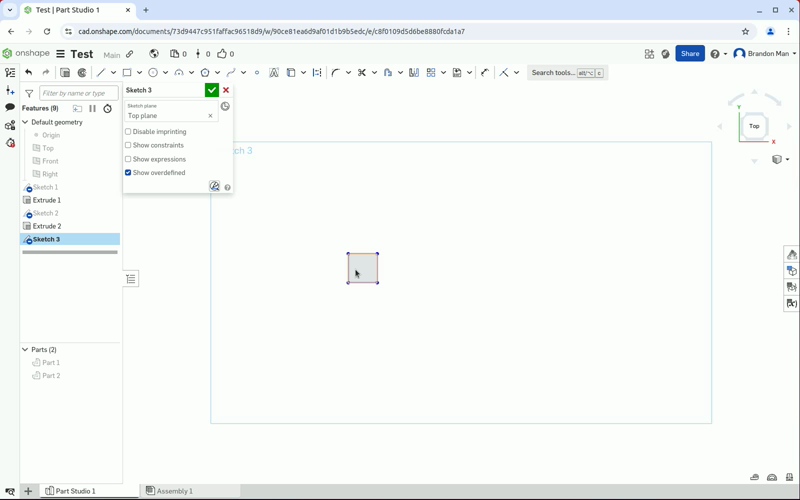
scroll(6)
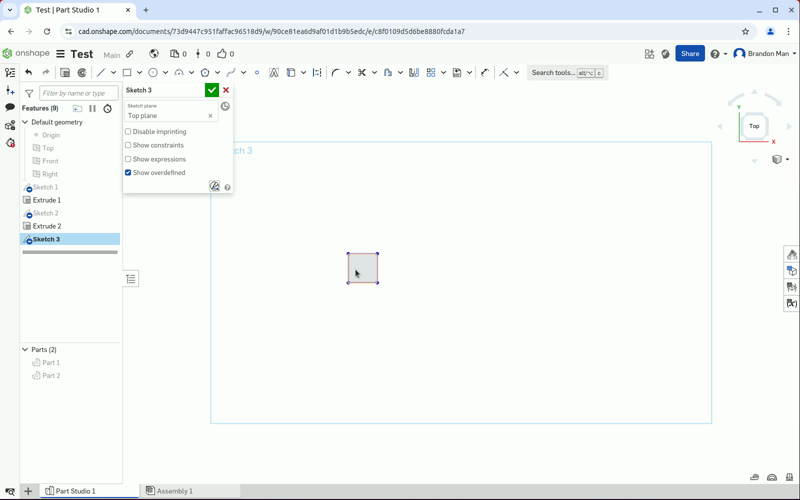
scroll(6)
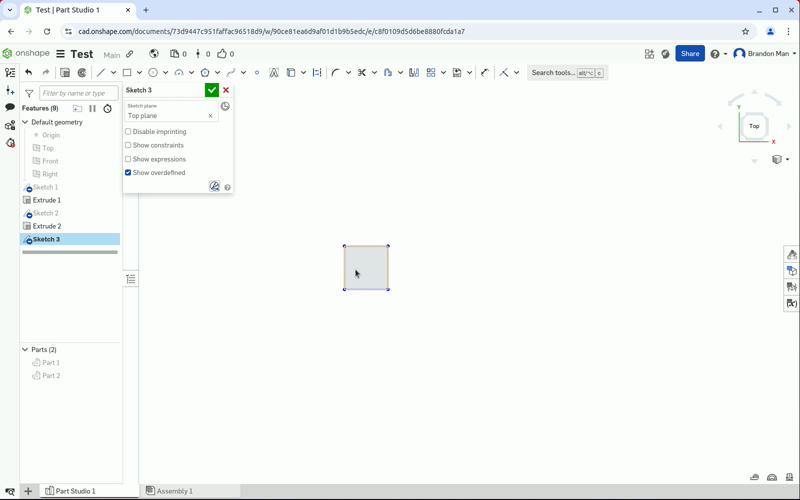
scroll(6)
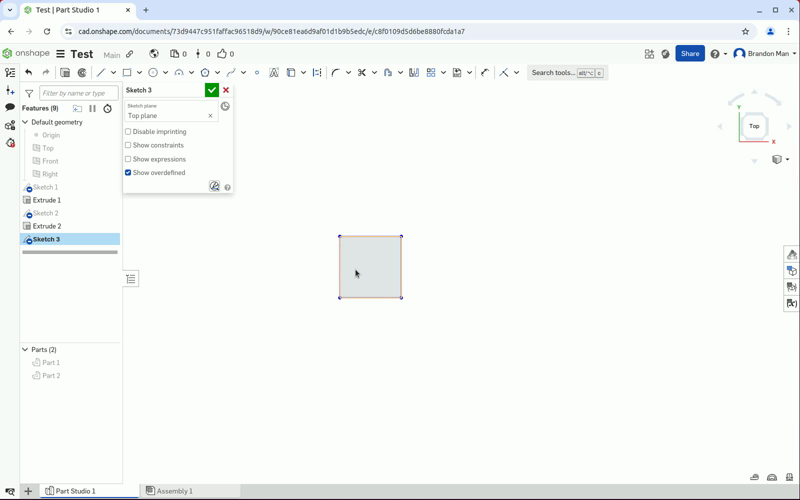
scroll(6)
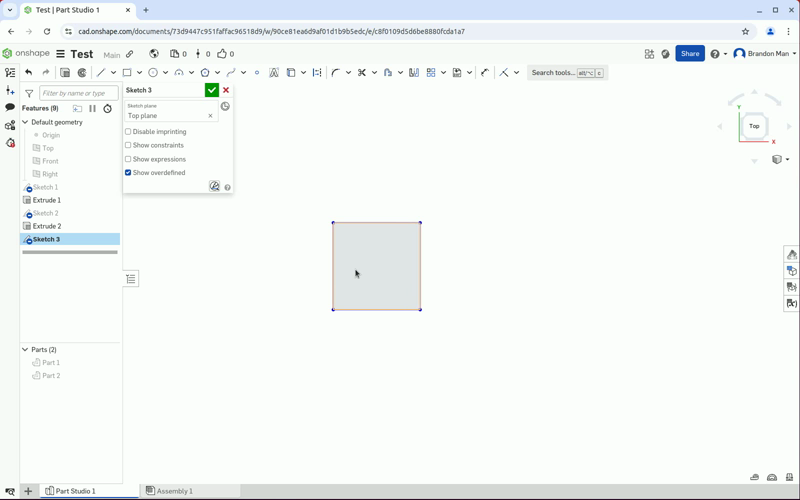
scroll(6)
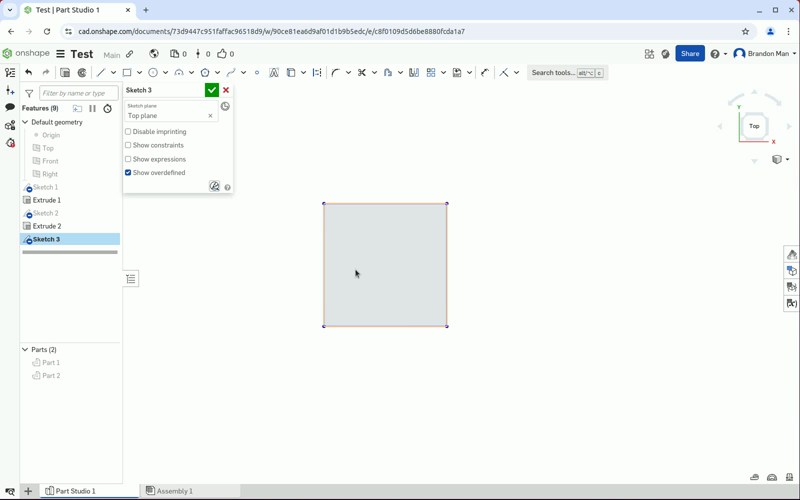
scroll(6)
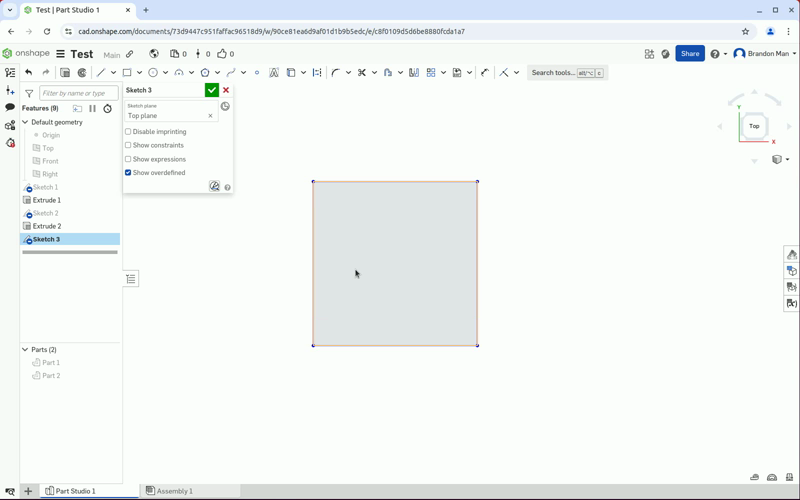
scroll(6)
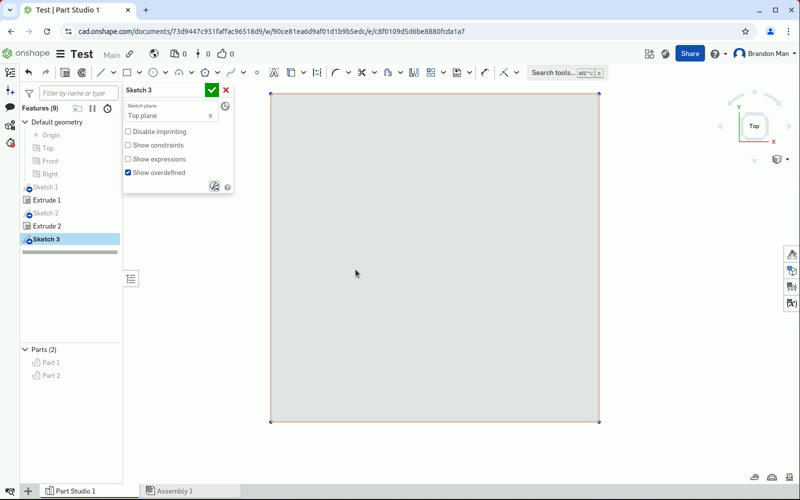
click(355, 269)
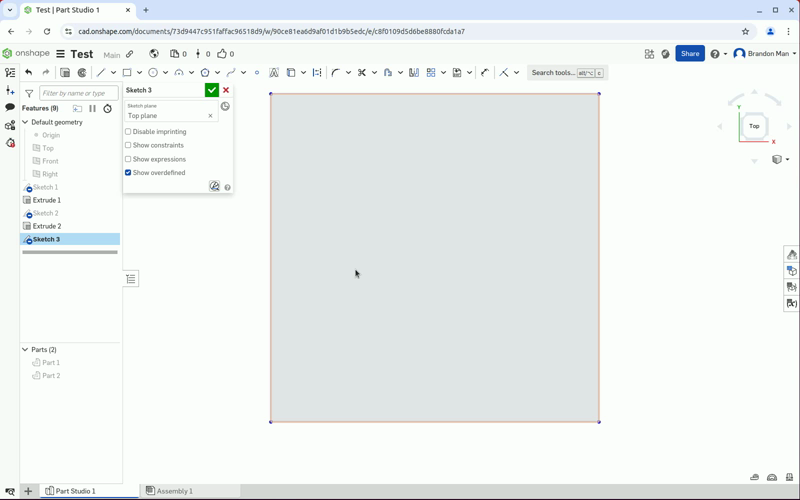
scroll(-6)
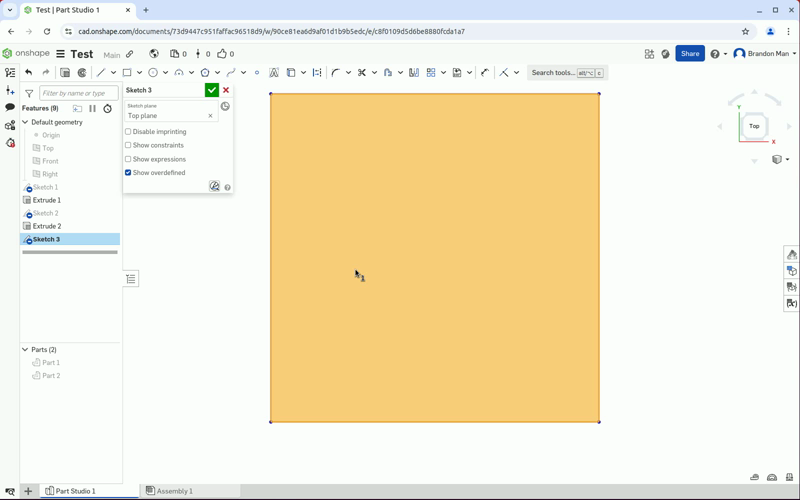
scroll(-6)
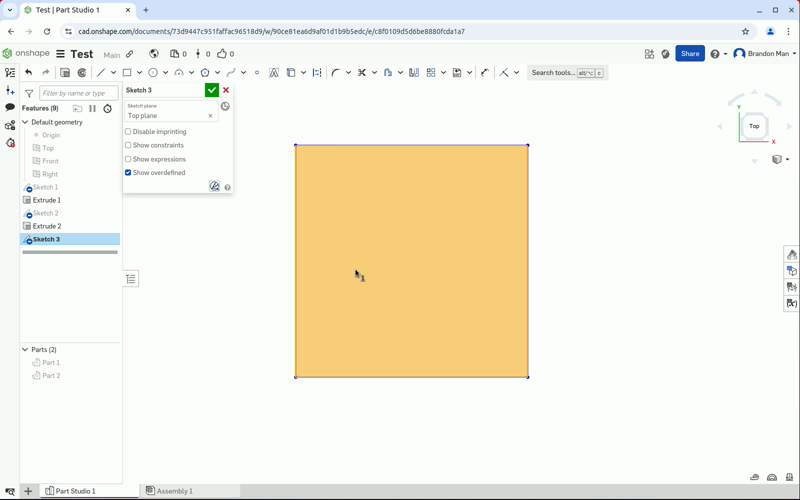
scroll(-6)
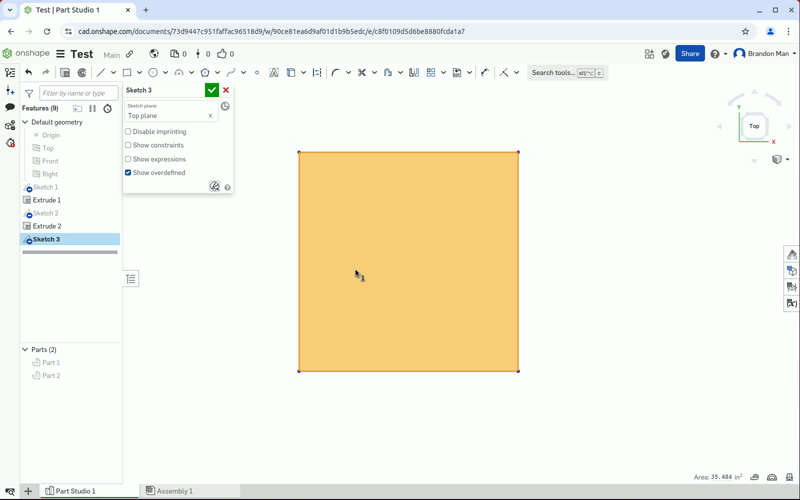
scroll(-6)
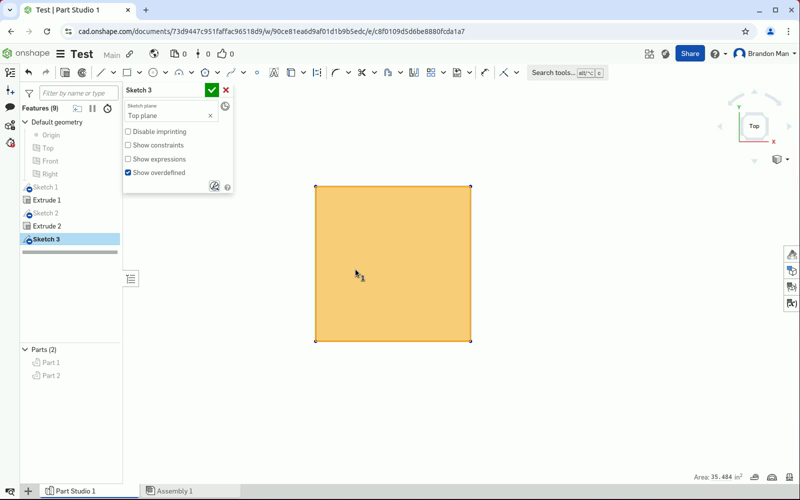
scroll(-6)
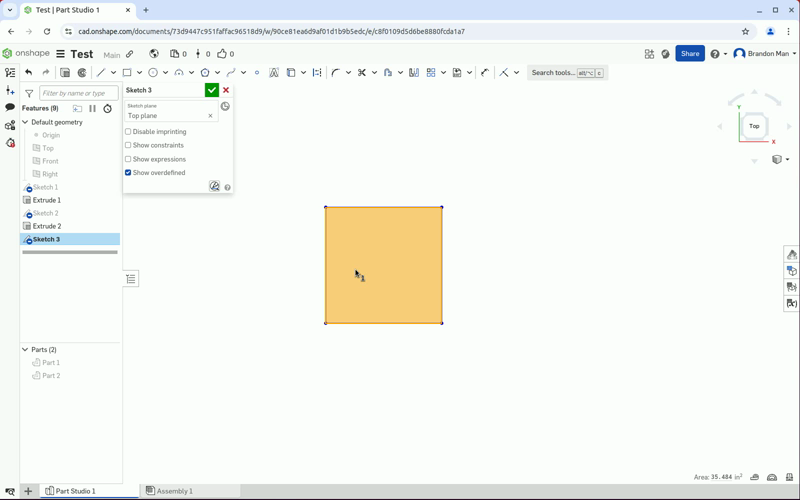
scroll(-6)
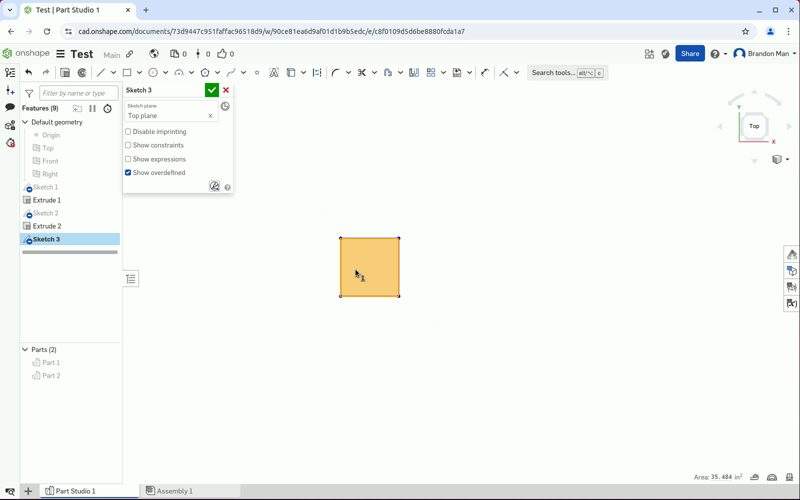
scroll(-6)
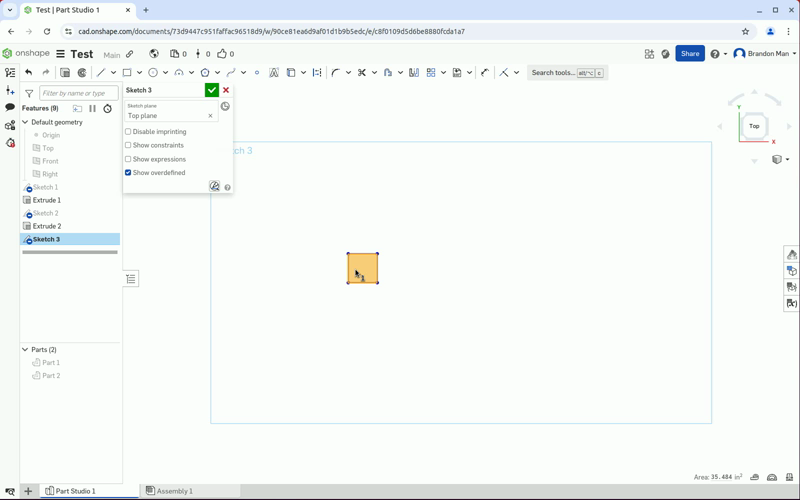
mouse_move(73, 352)
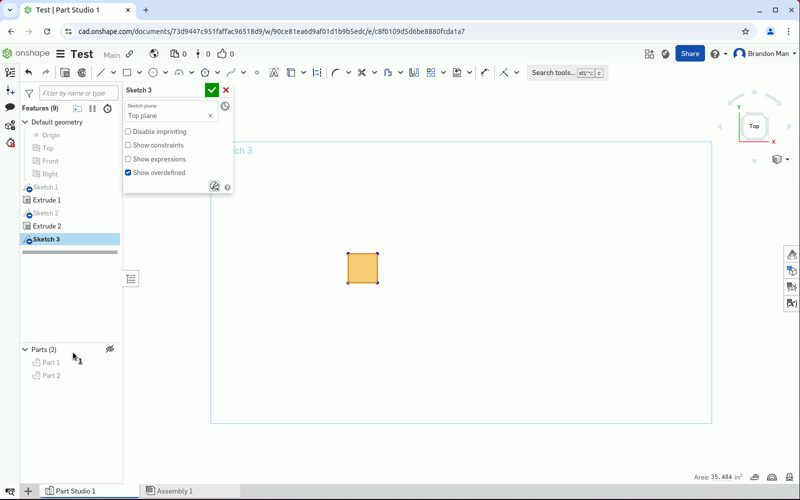
key(shift+y)
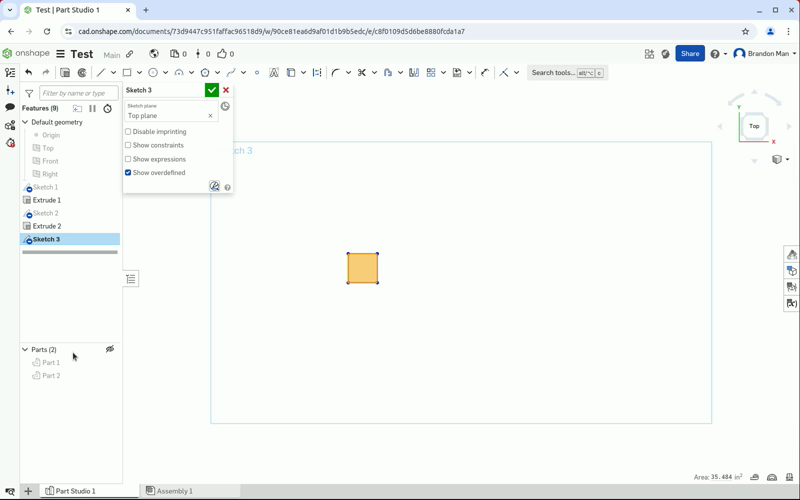
key(shift+e)
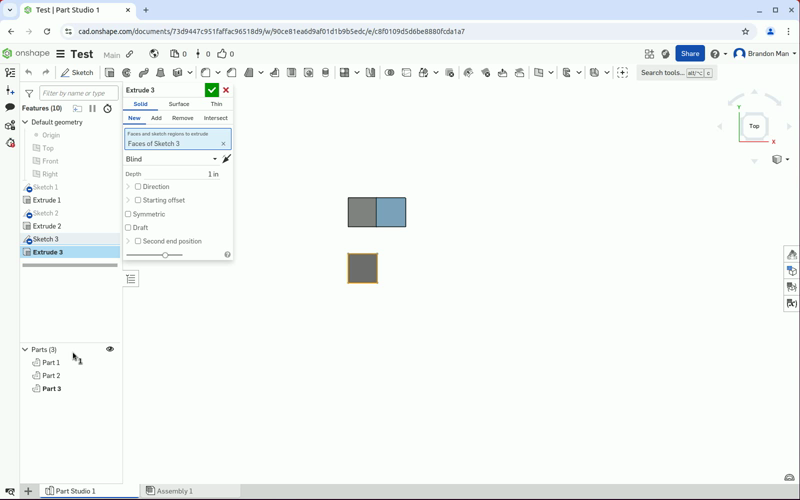
mouse_move(143, 106)
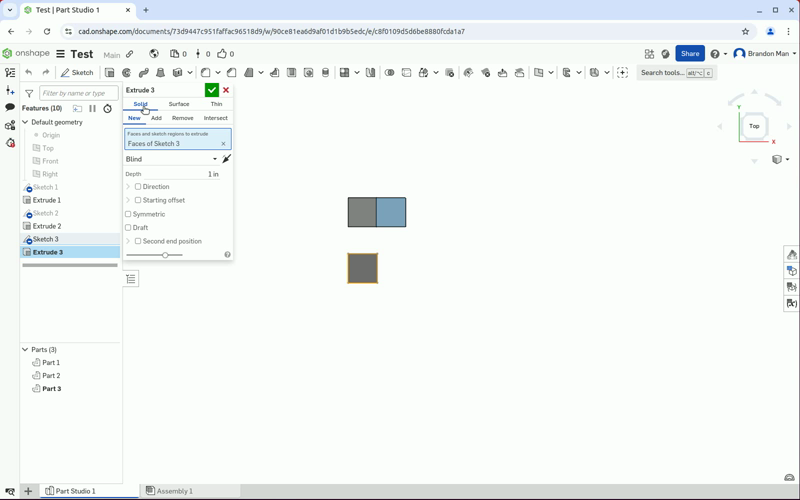
click(143, 106)
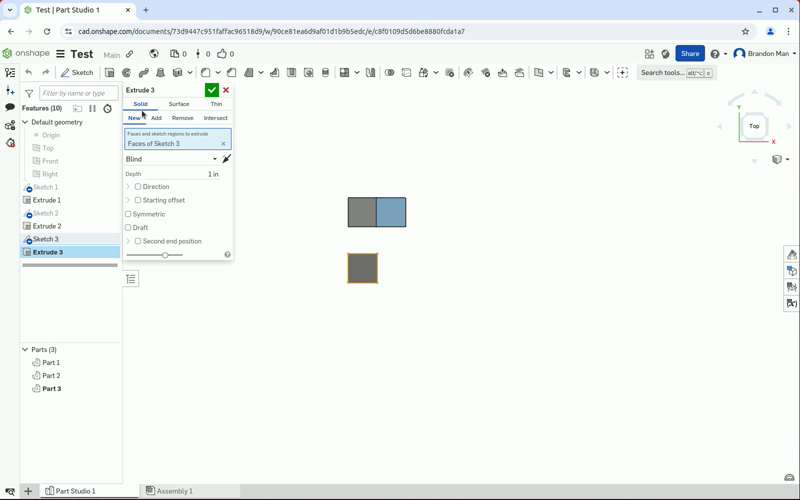
mouse_move(137, 120)
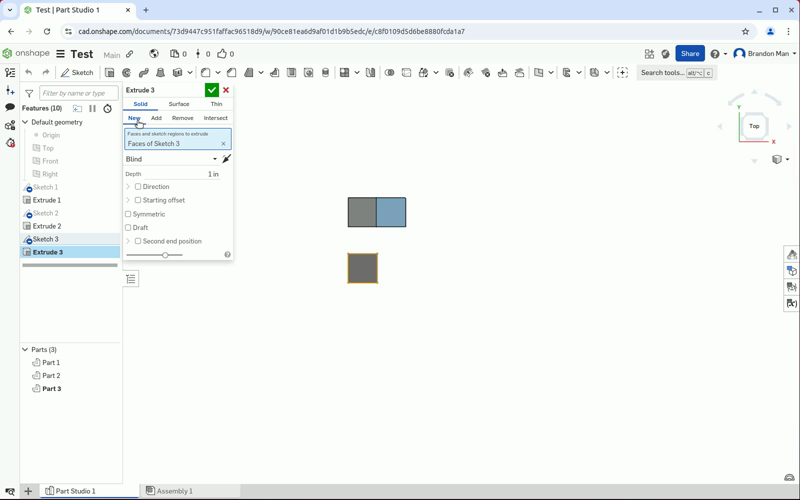
click(137, 120)
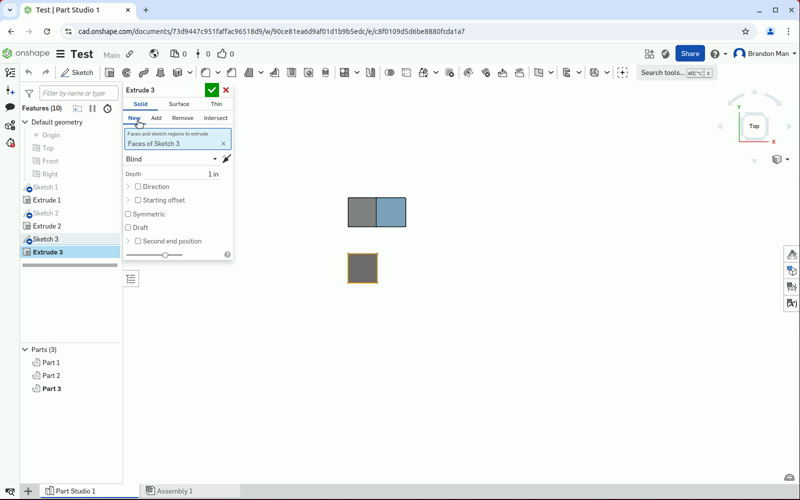
key(tab, 4)
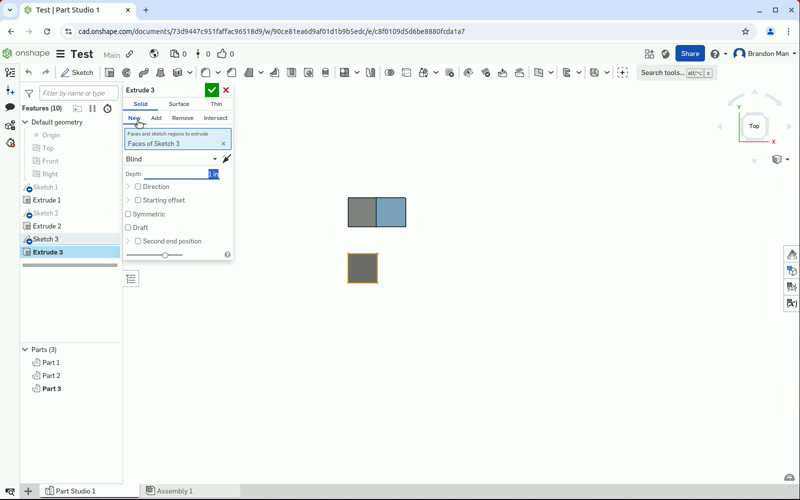
text(5.777)
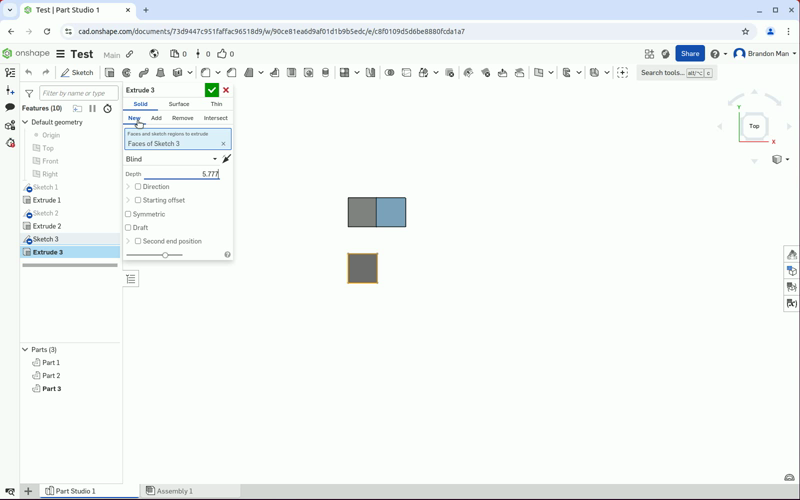
key(enter)
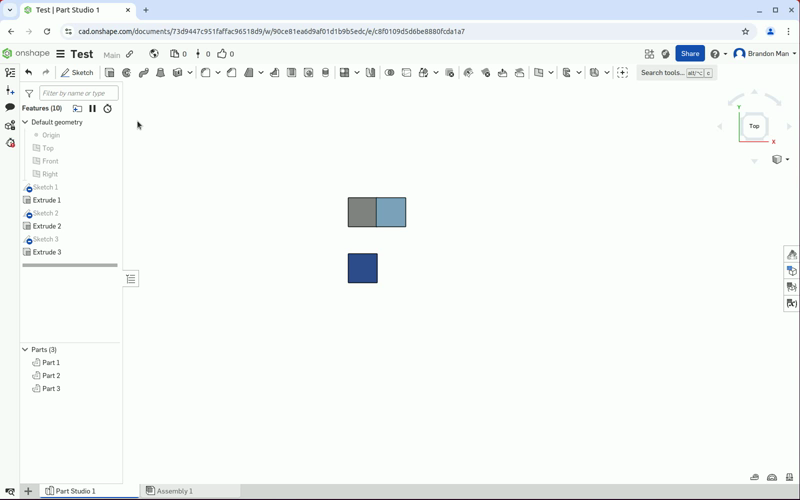
key(shift+h)
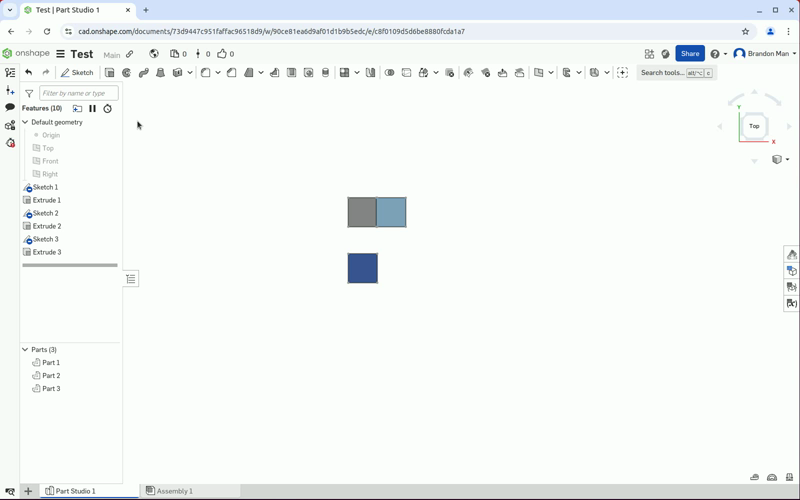
key(shift+h)
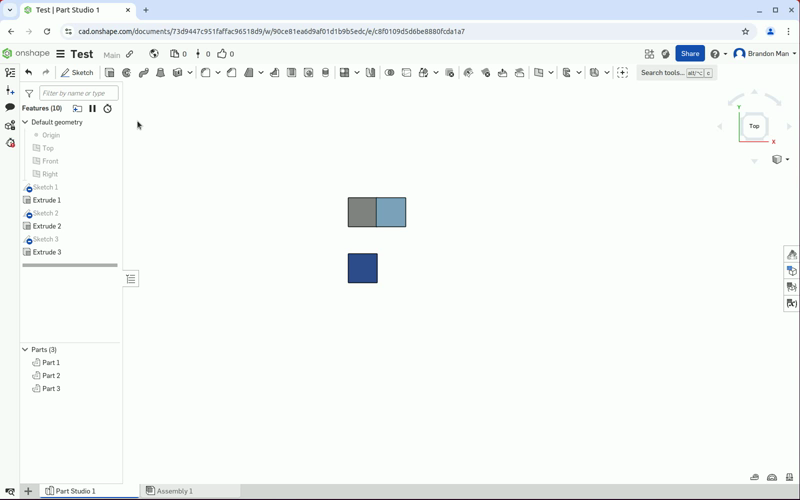
mouse_move(73, 189)
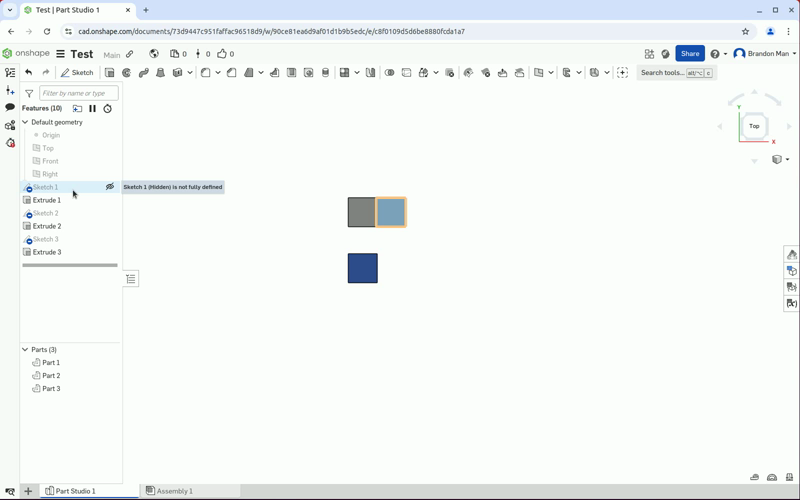
click(73, 189)
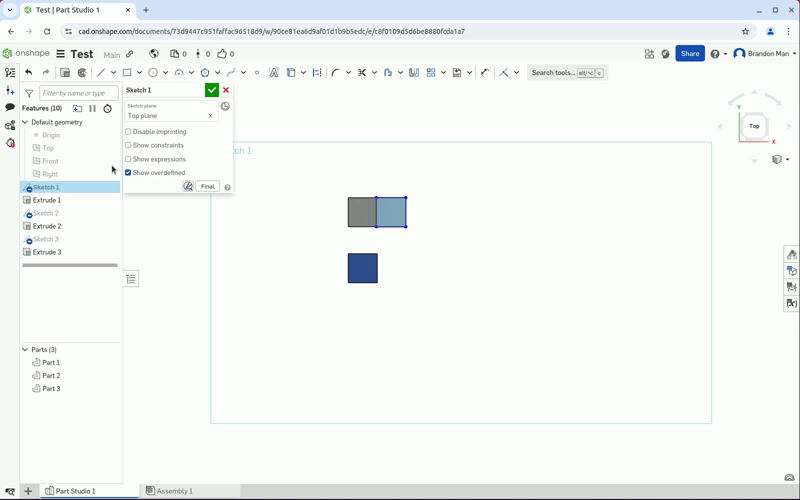
mouse_move(229, 92)
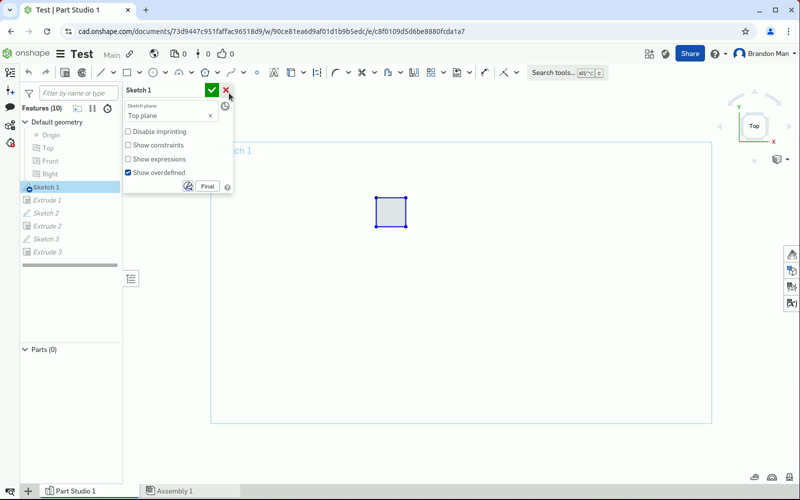
click(229, 92)
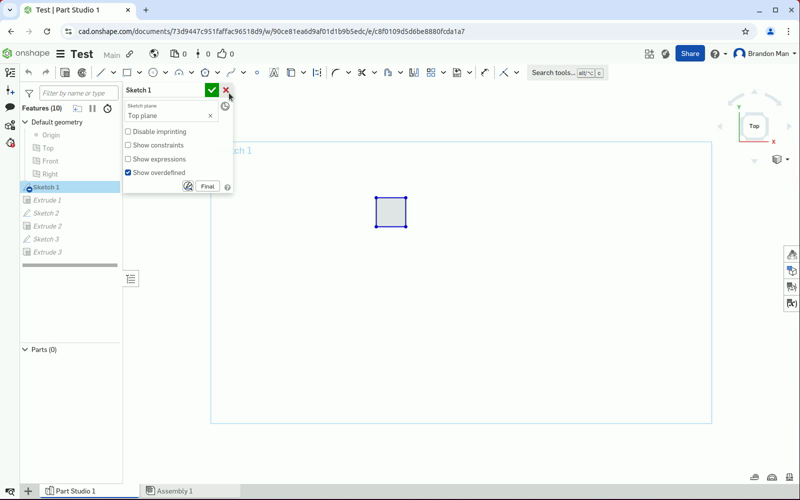
key(shift+s)
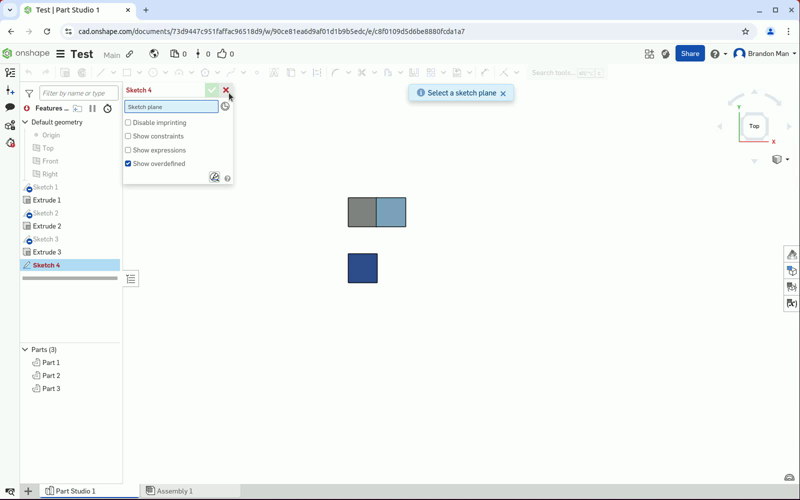
mouse_move(73, 150)
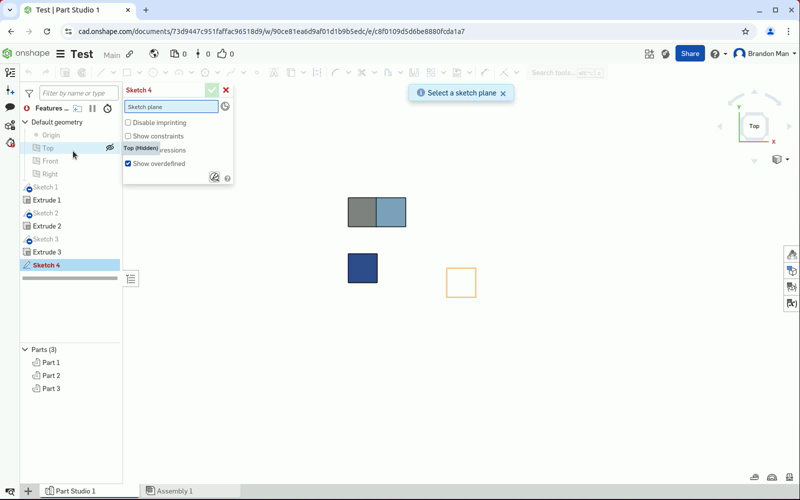
click(73, 150)
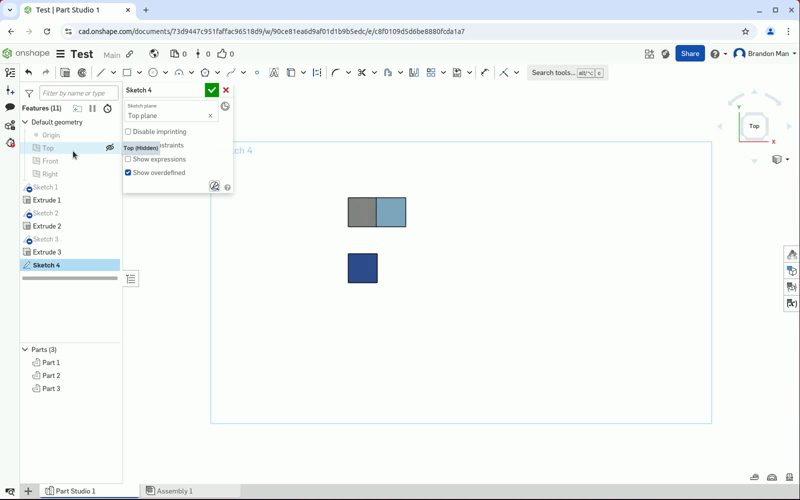
mouse_move(73, 352)
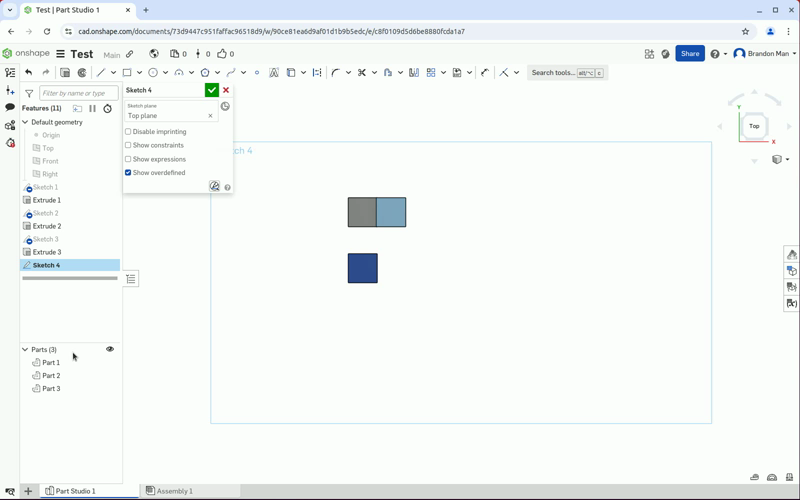
key(y)
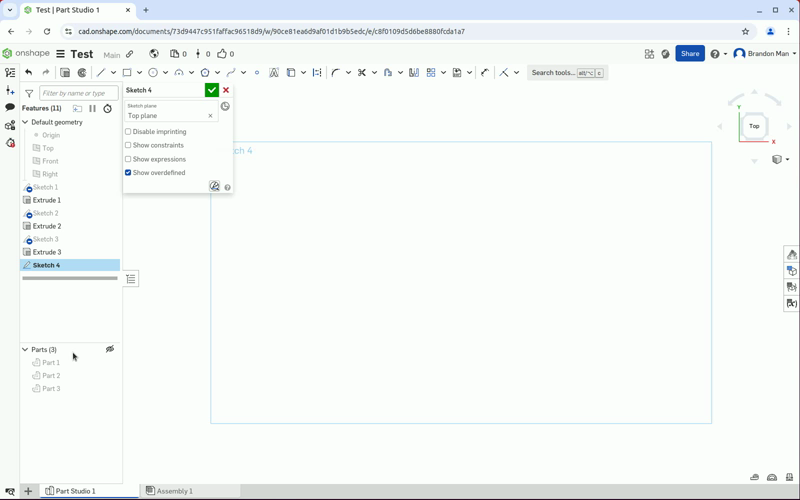
key(l)
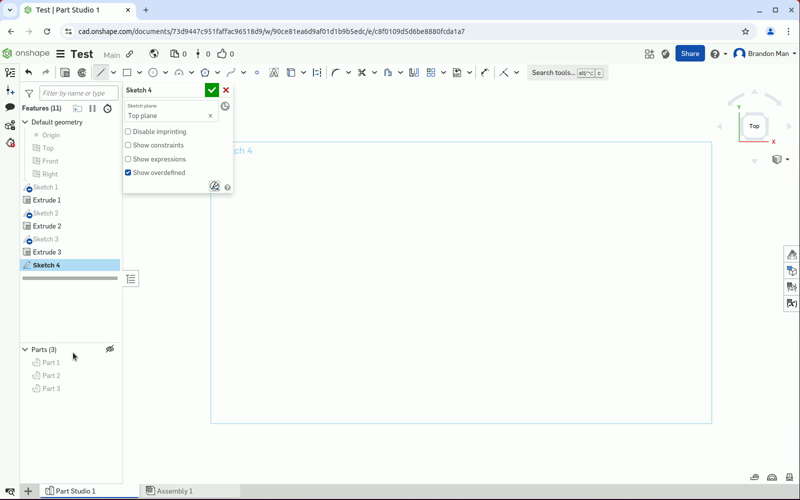
key_down(shift)
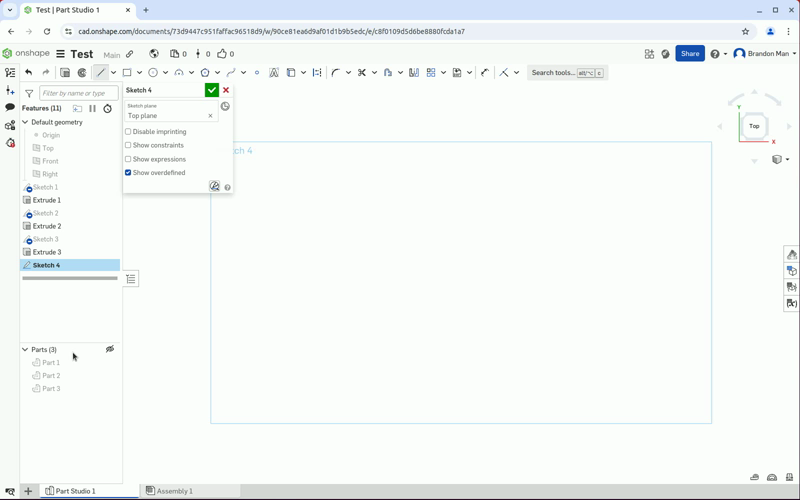
mouse_move(376, 226)
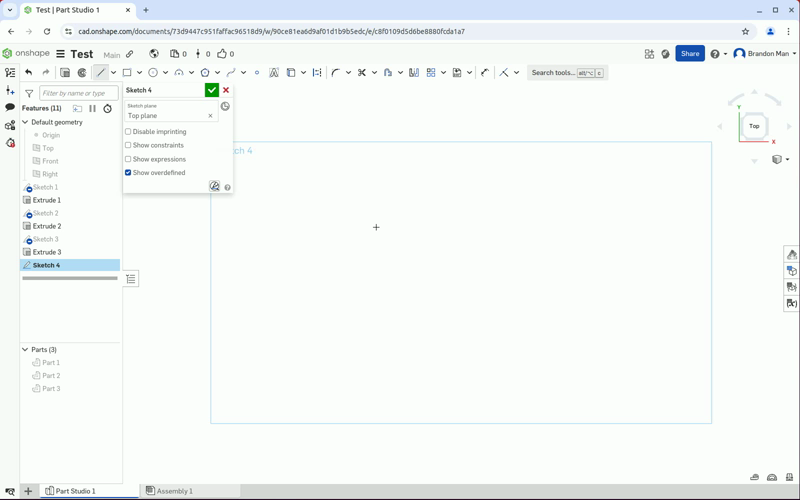
click(376, 226)
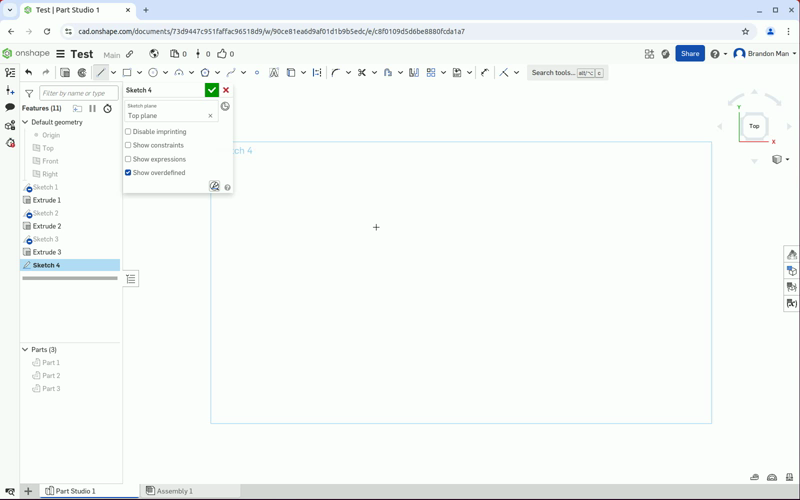
key_up(shift)
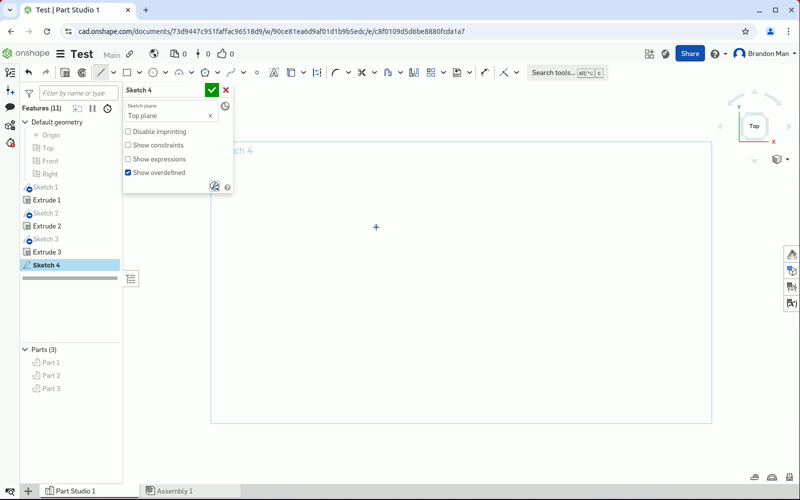
key_down(shift)
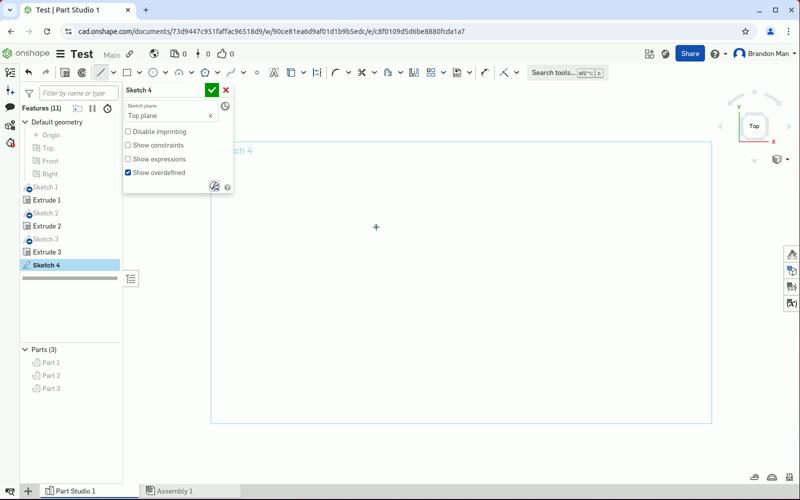
mouse_move(406, 226)
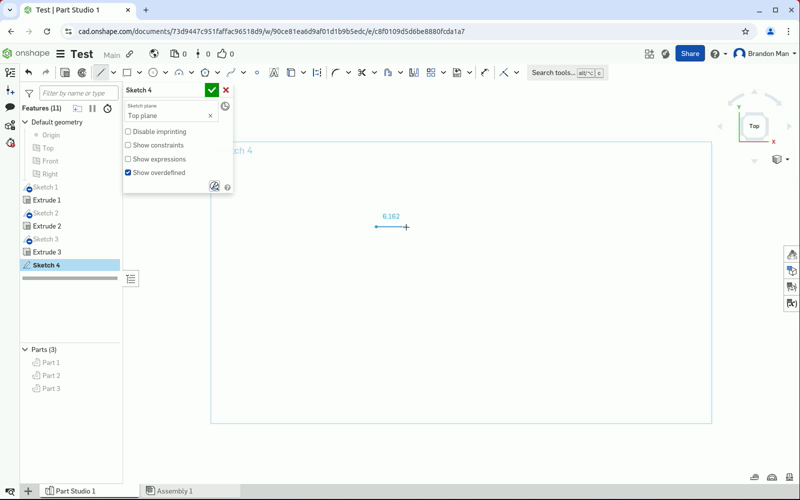
mouse_move(405, 226)
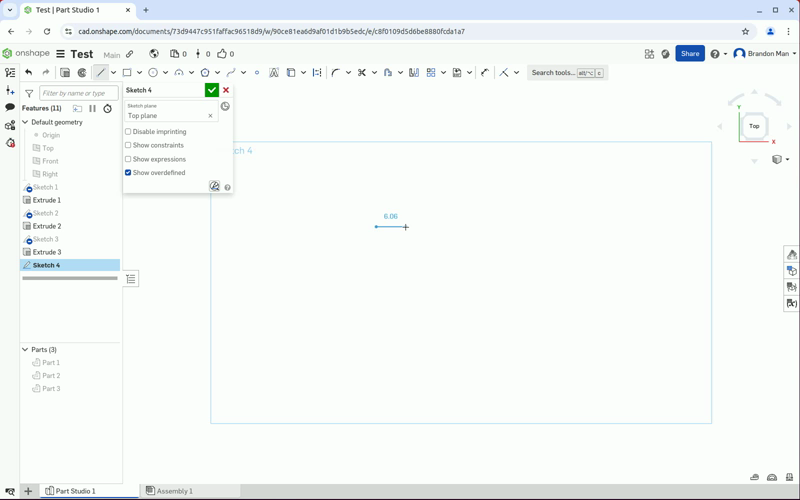
click(405, 226)
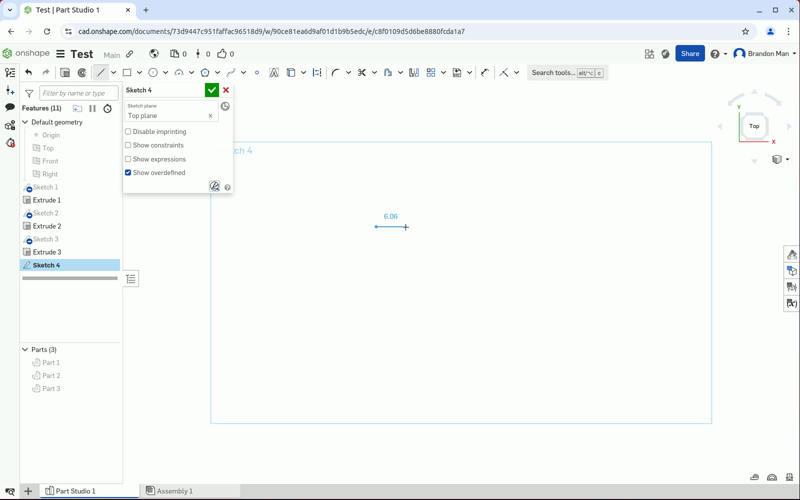
key_up(shift)
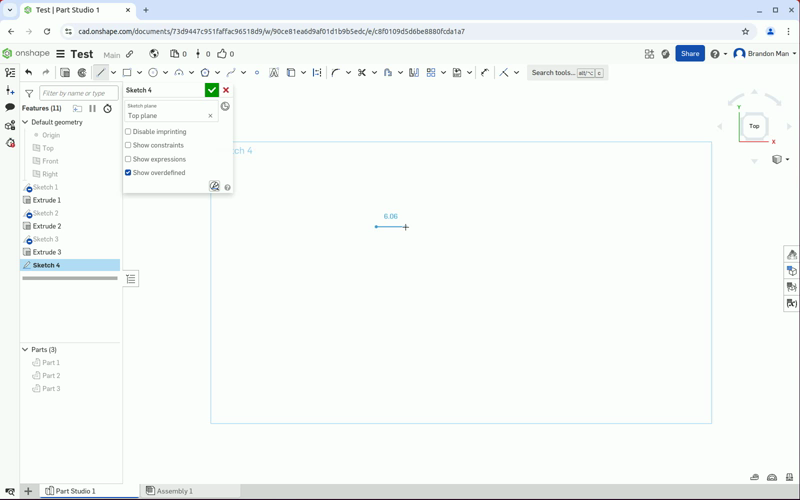
key_down(shift)
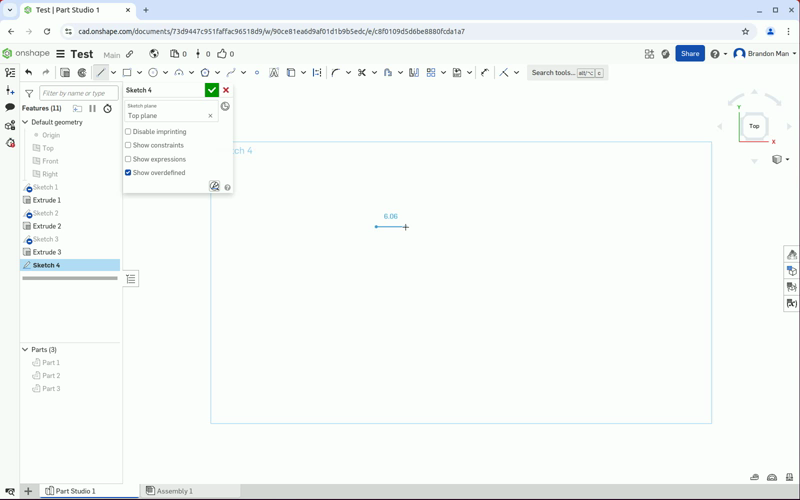
mouse_move(435, 226)
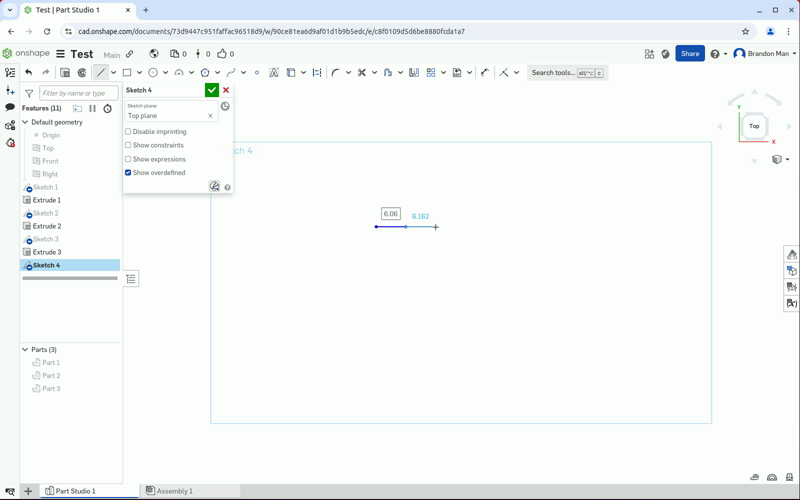
mouse_move(405, 197)
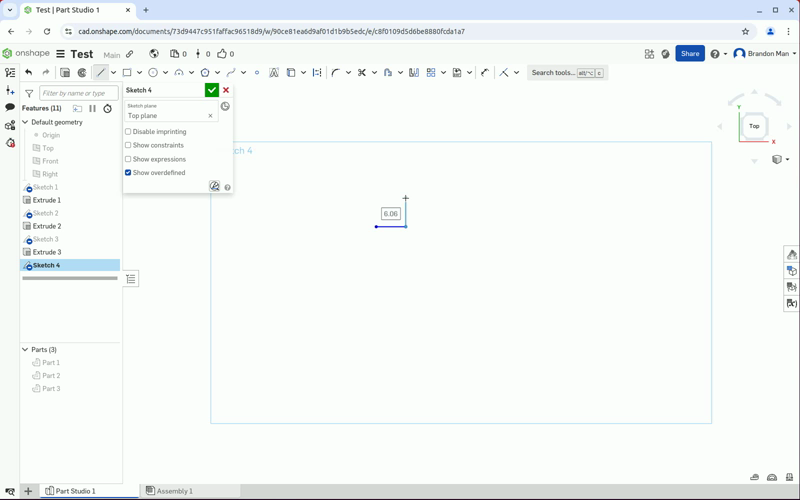
click(405, 197)
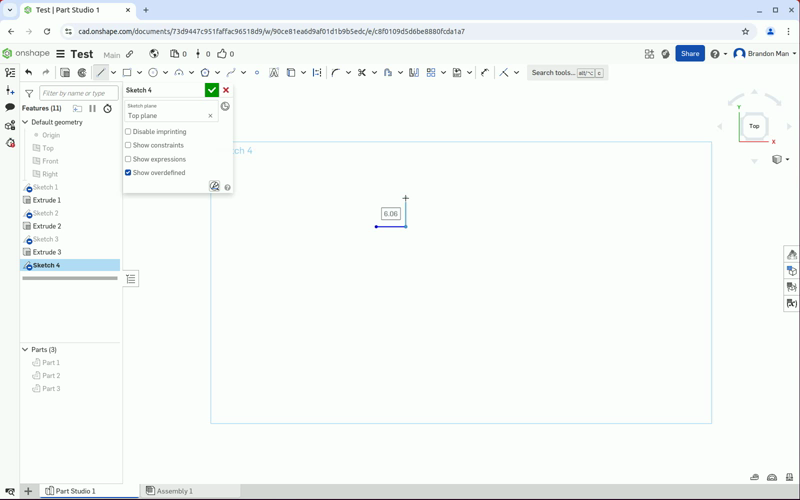
key_up(shift)
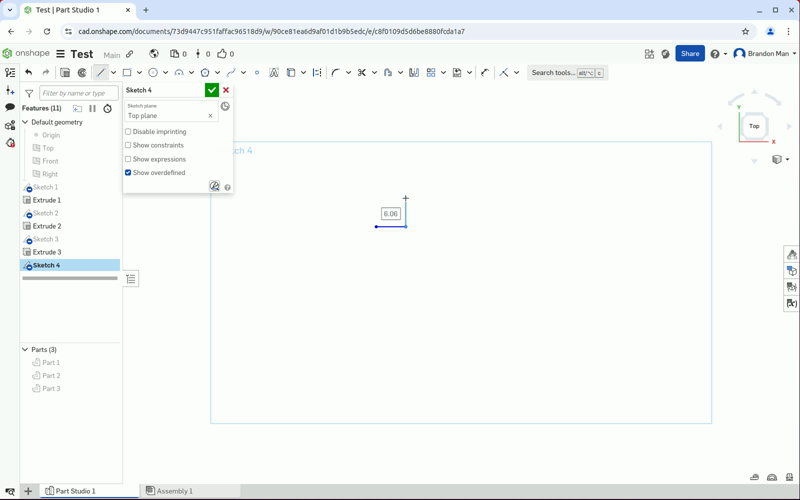
key_down(shift)
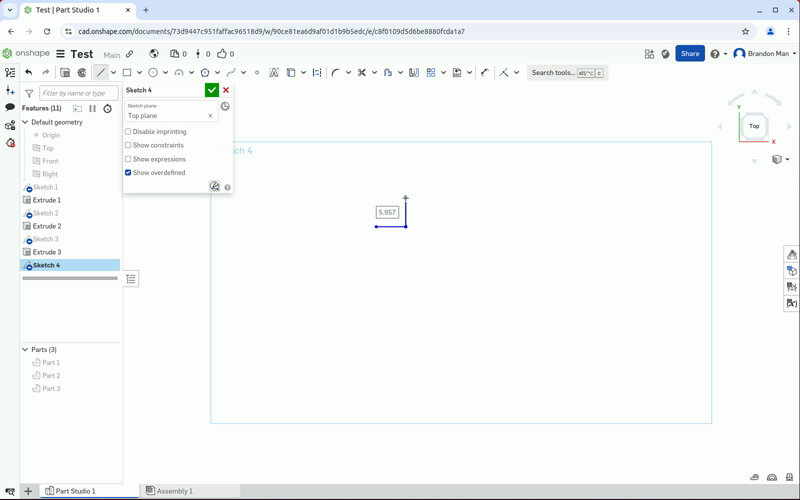
mouse_move(435, 197)
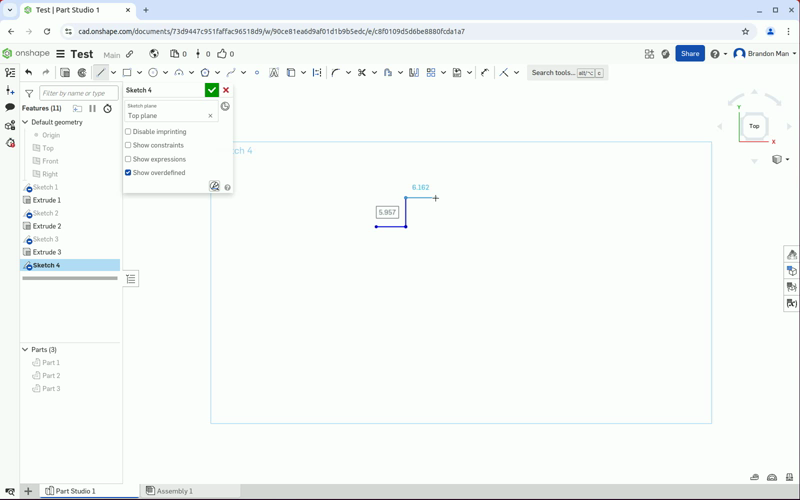
mouse_move(376, 197)
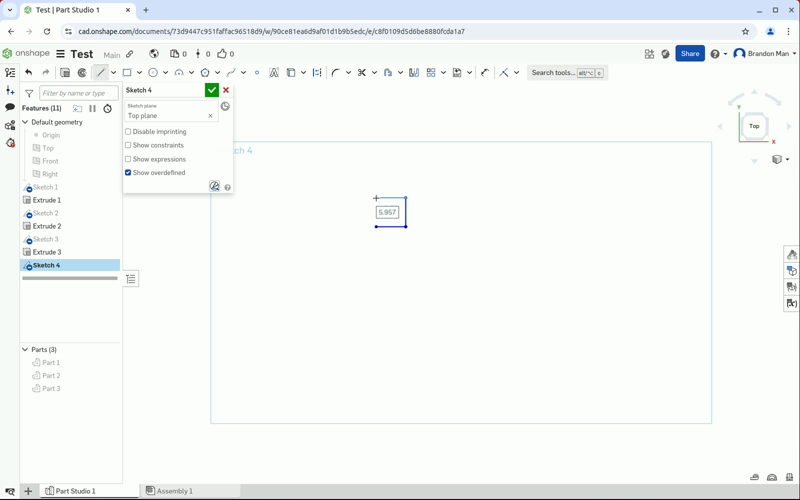
click(376, 197)
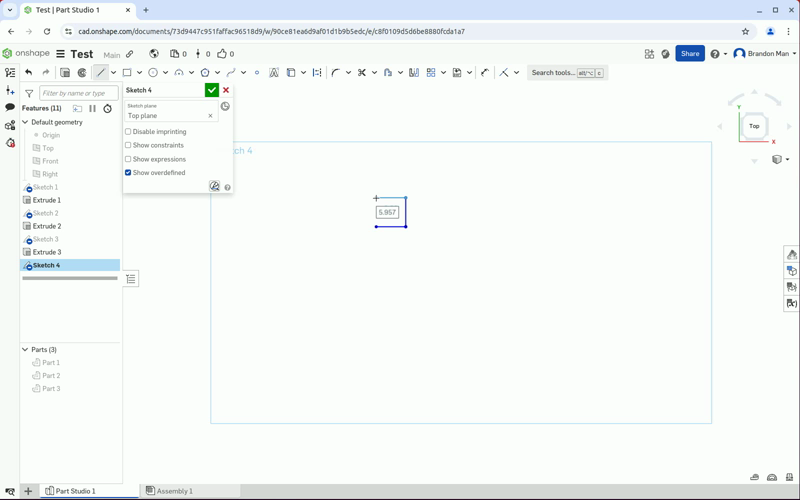
key_up(shift)
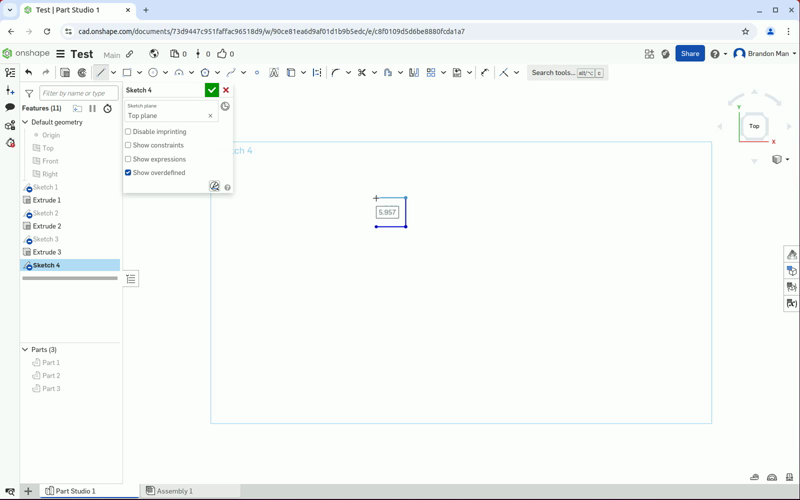
mouse_move(406, 197)
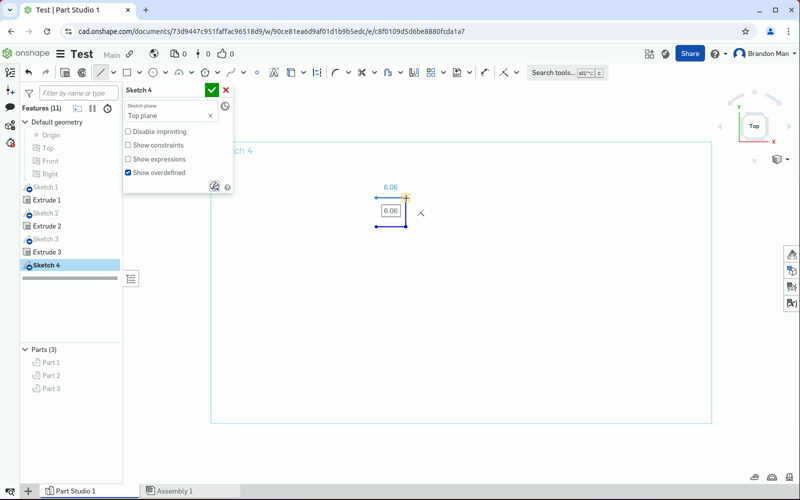
key_down(shift)
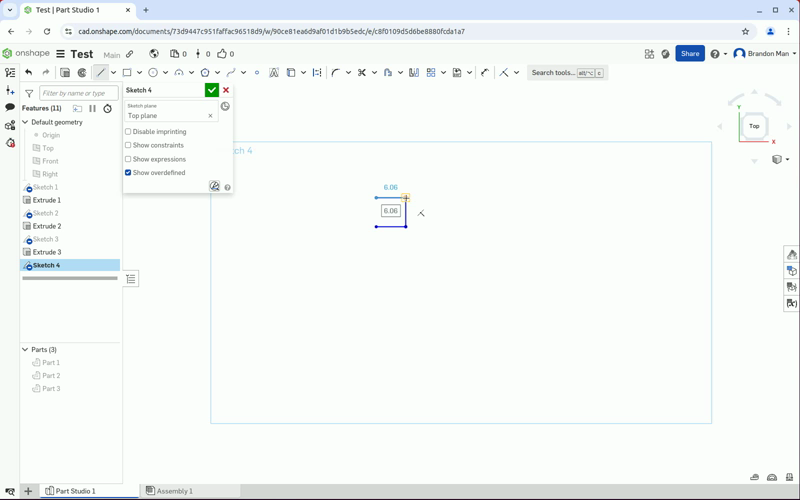
mouse_move(376, 226)
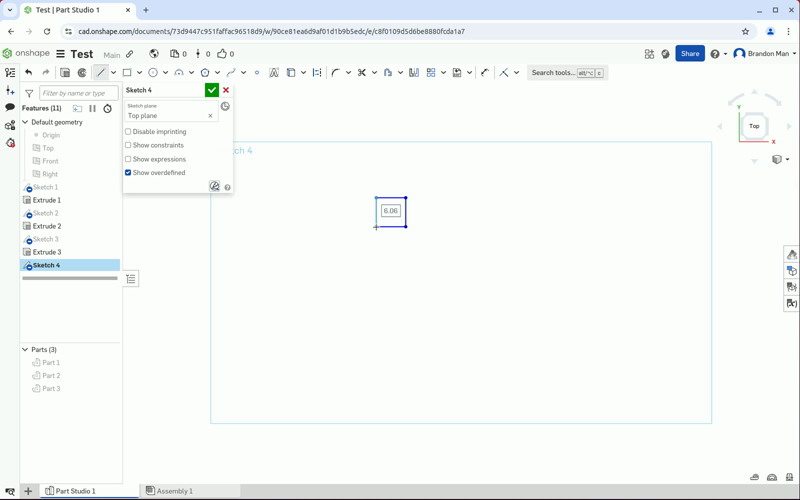
key_up(shift)
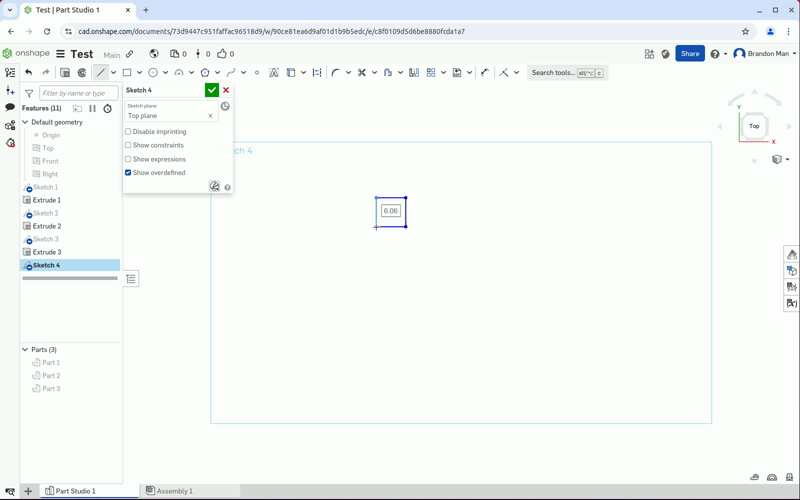
click(376, 226)
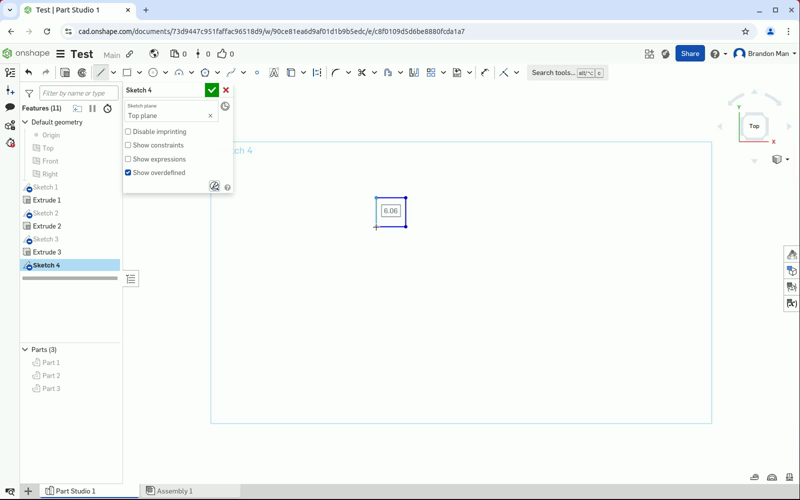
key(esc)
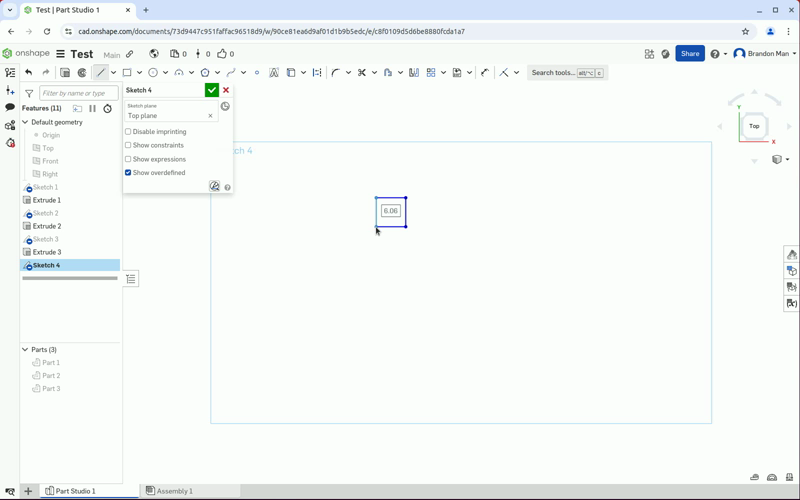
mouse_move(402, 220)
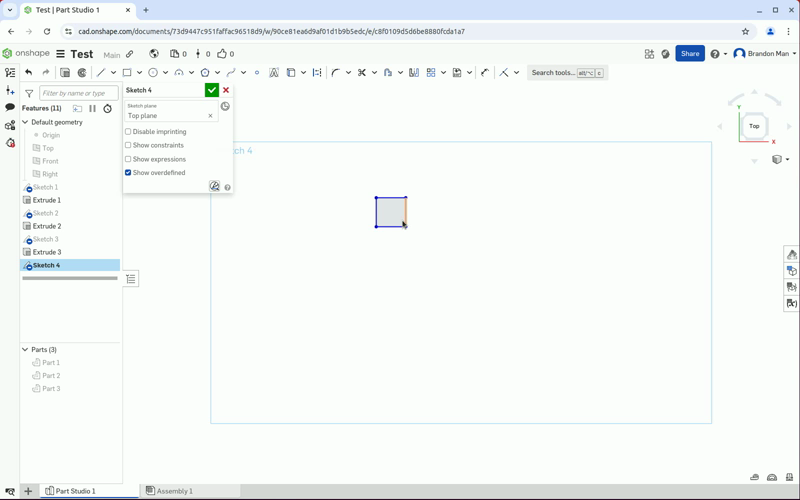
scroll(6)
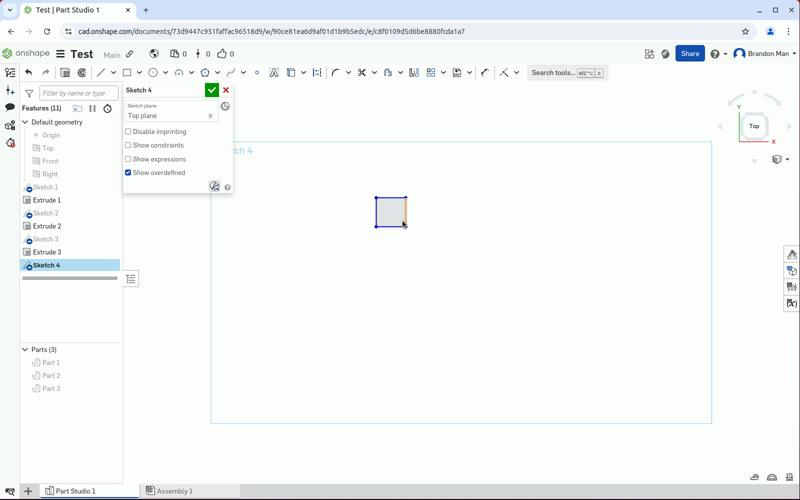
scroll(6)
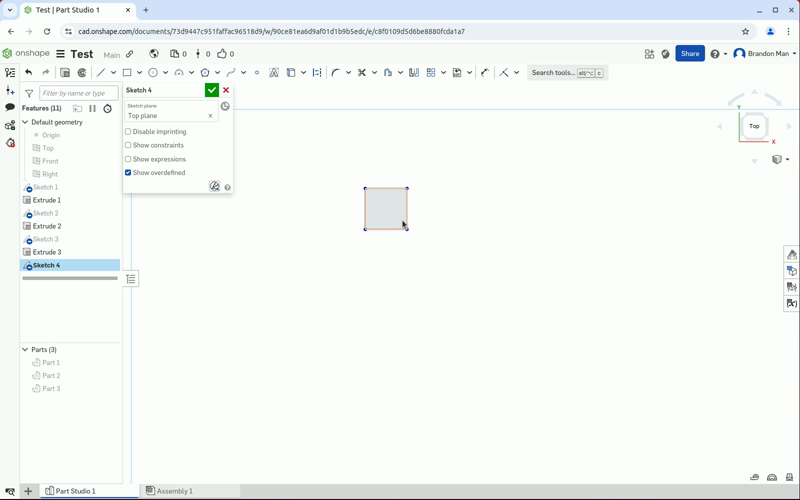
scroll(6)
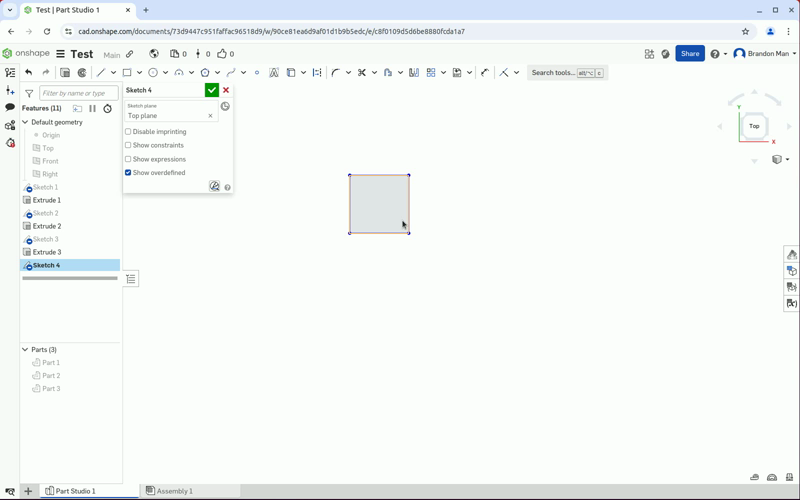
scroll(6)
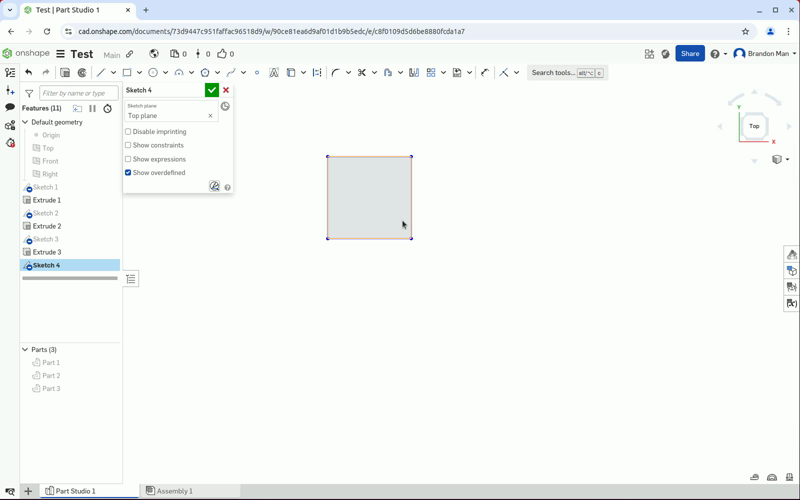
scroll(6)
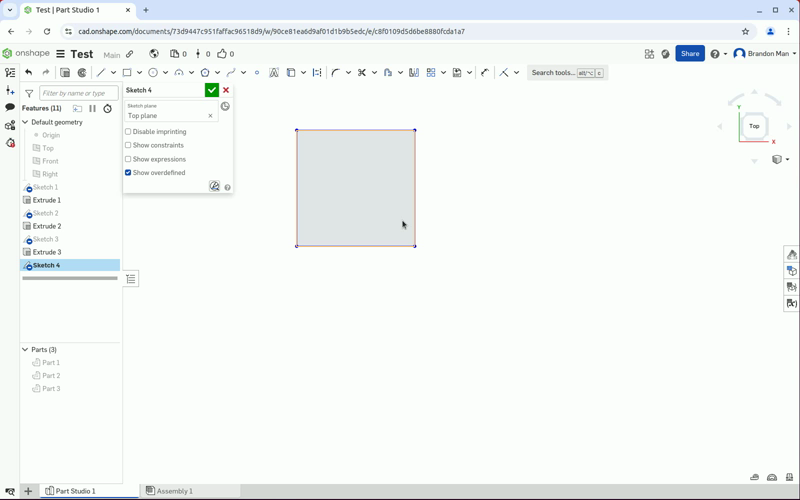
scroll(6)
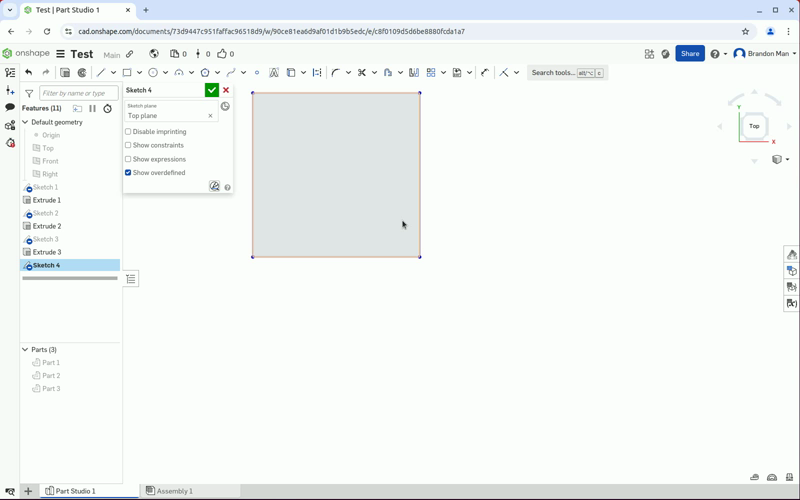
scroll(6)
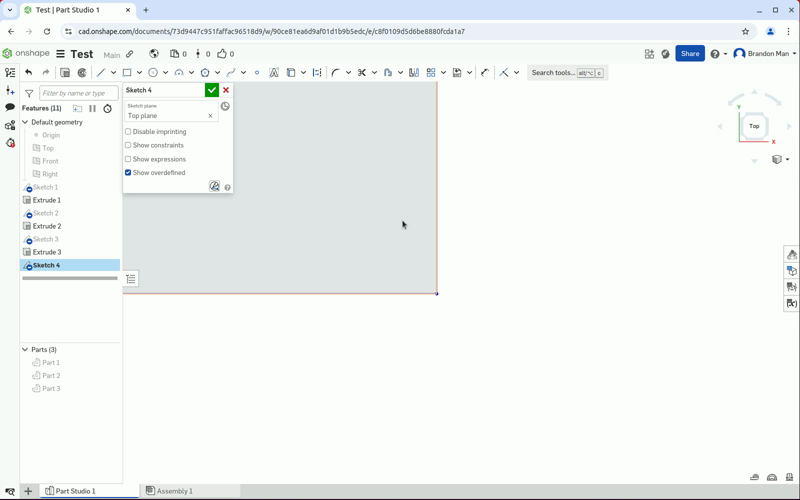
click(402, 220)
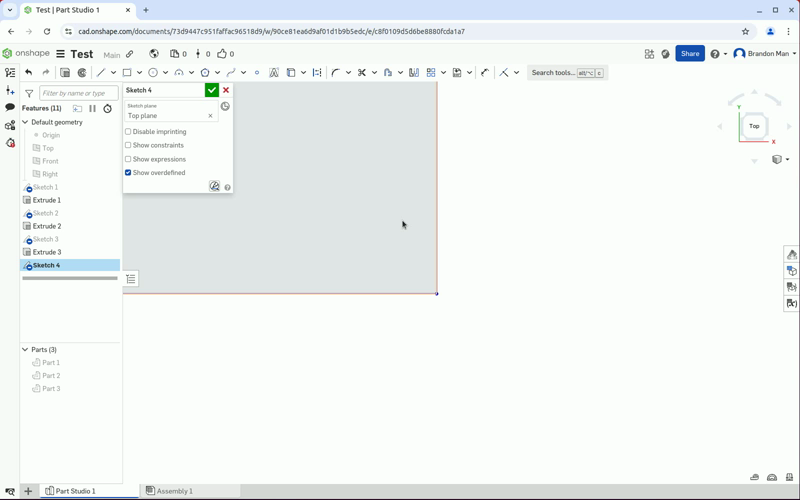
scroll(-6)
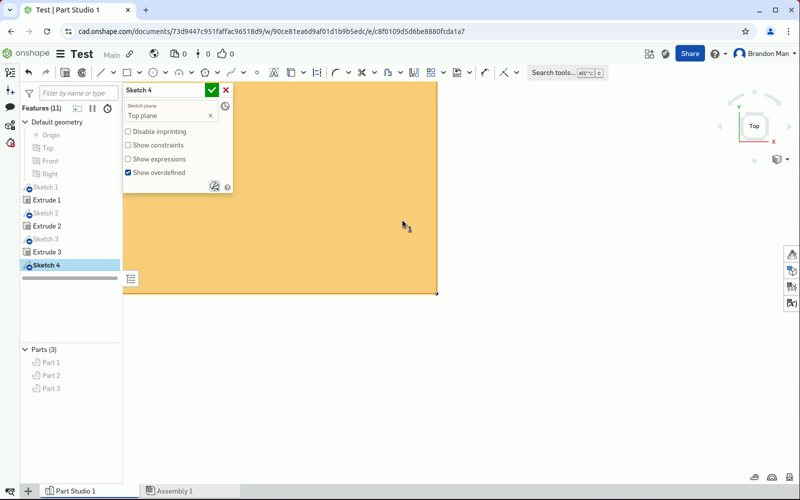
scroll(-6)
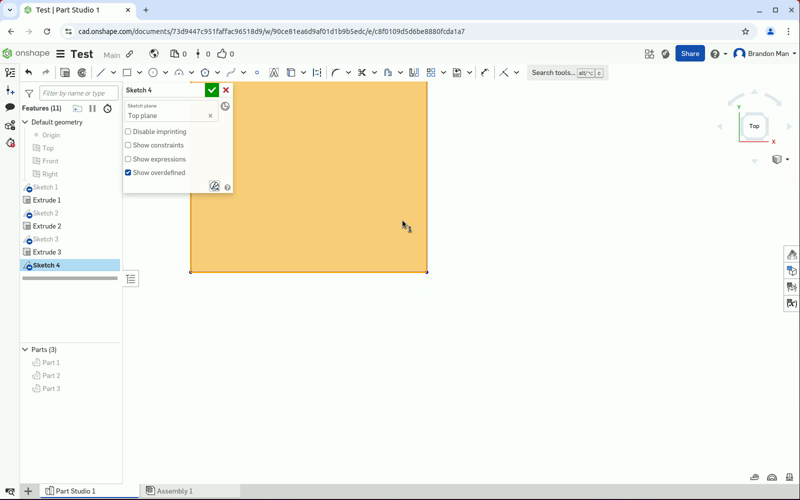
scroll(-6)
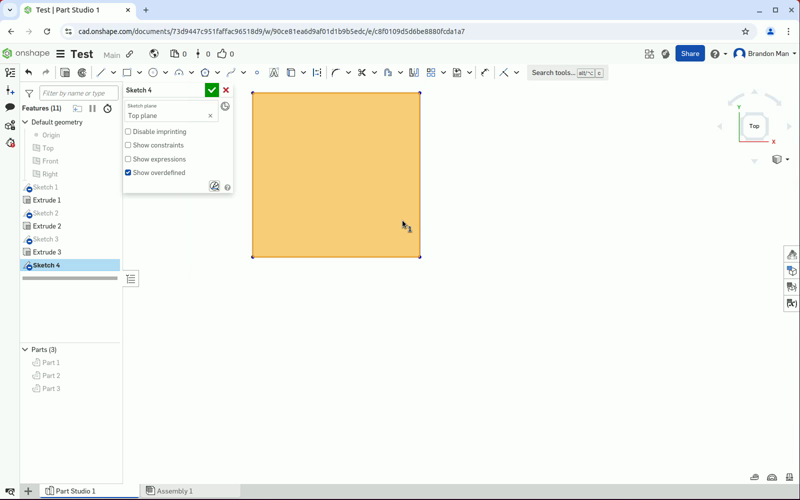
scroll(-6)
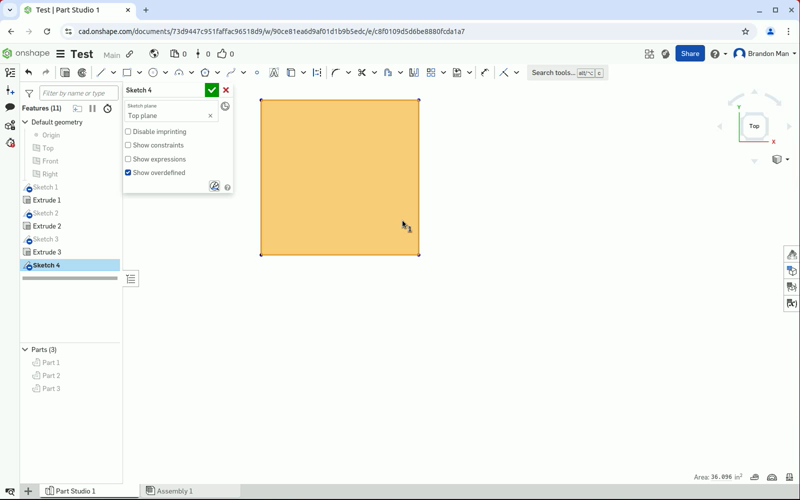
scroll(-6)
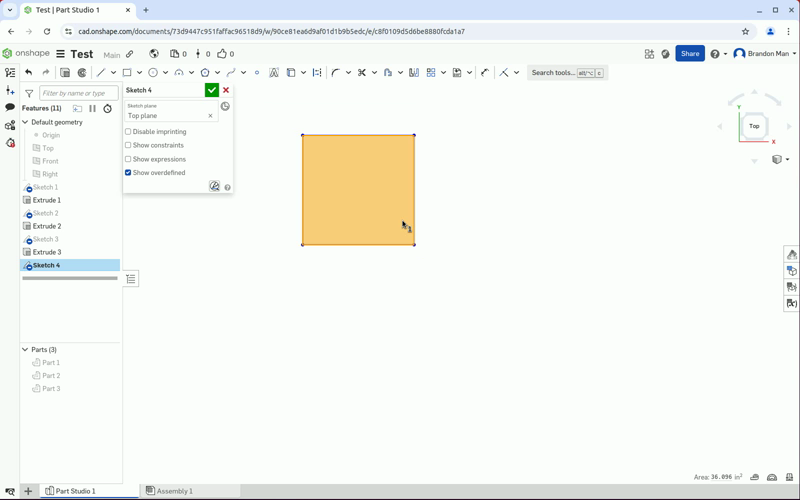
scroll(-6)
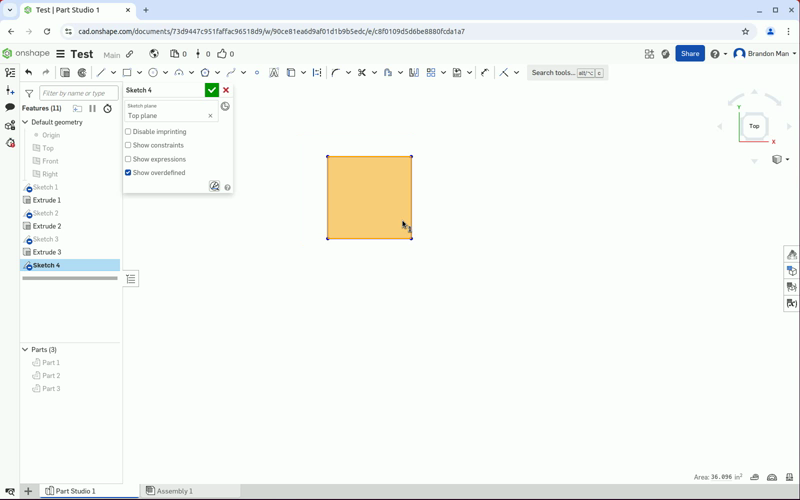
scroll(-6)
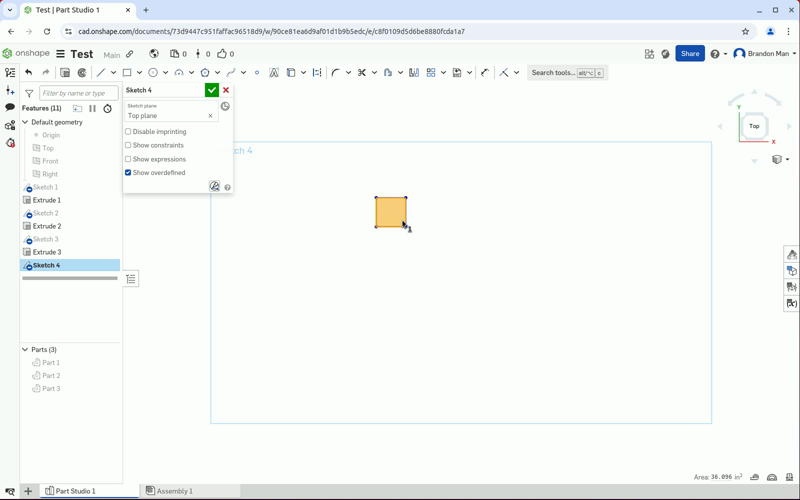
mouse_move(73, 352)
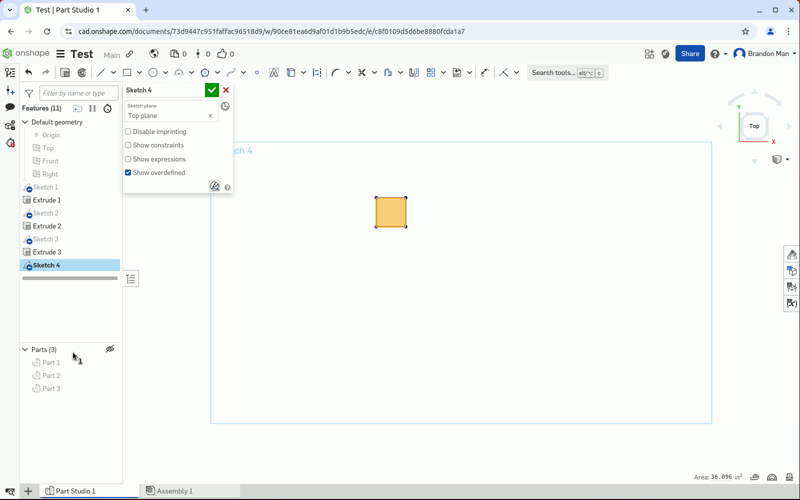
key(shift+y)
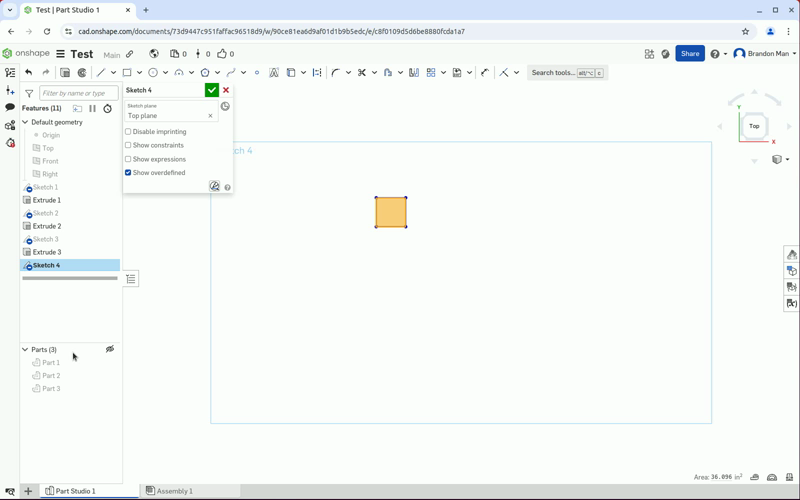
key(shift+e)
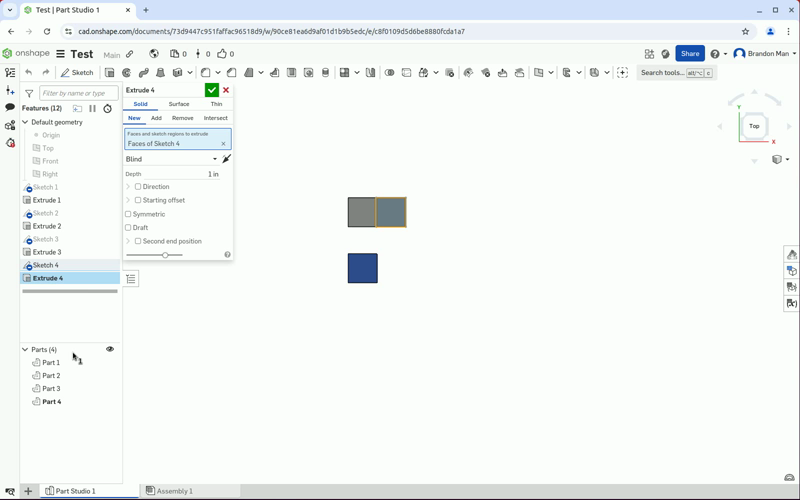
mouse_move(143, 106)
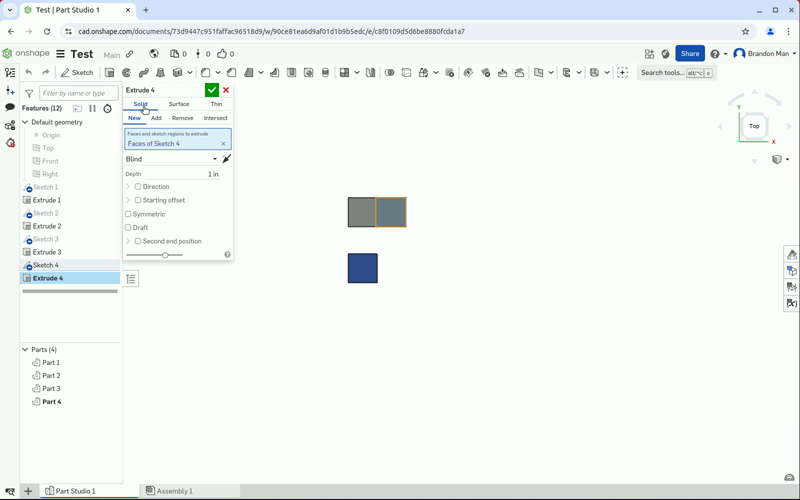
click(143, 106)
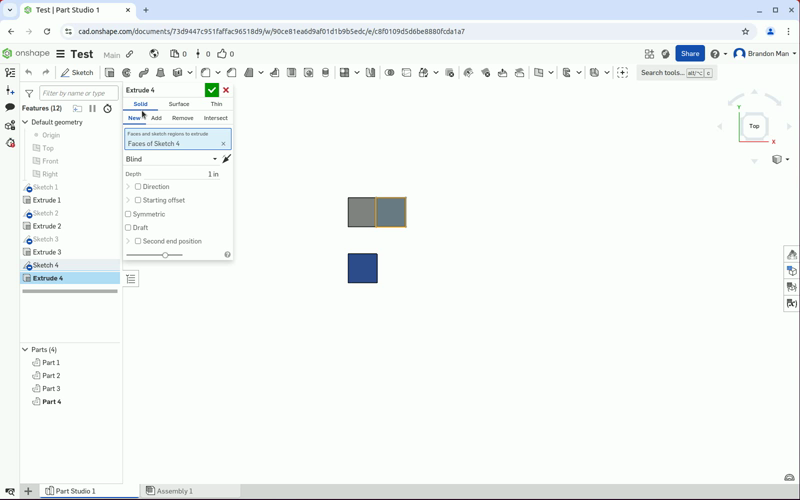
mouse_move(137, 120)
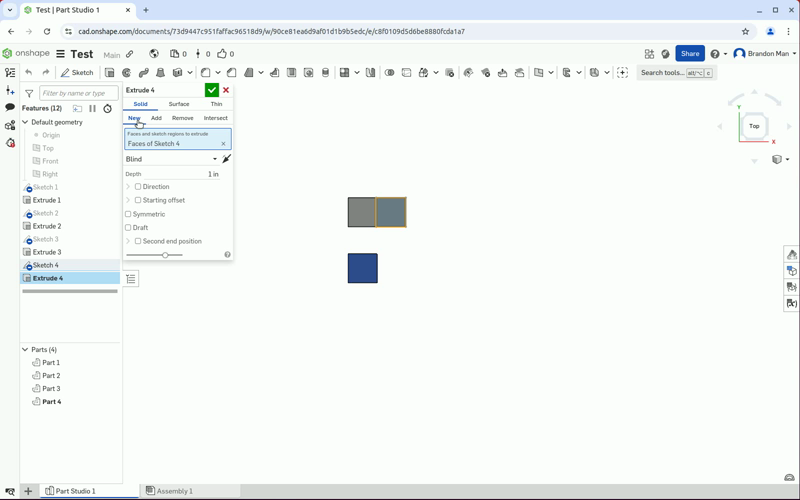
click(137, 120)
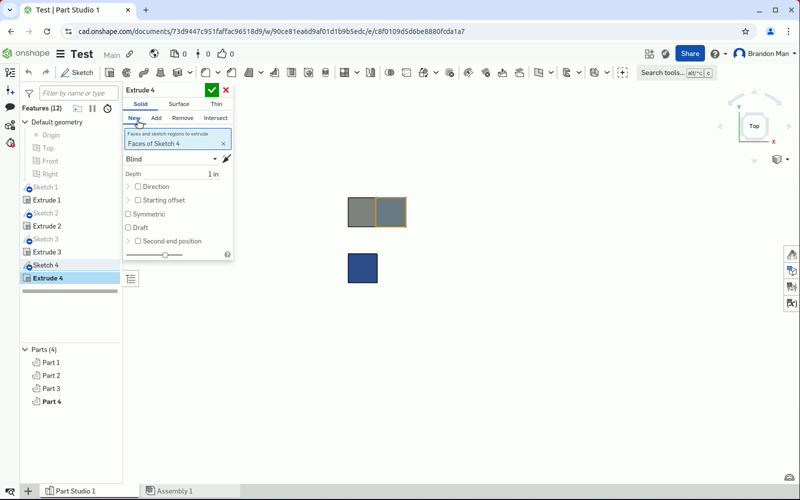
key(tab, 4)
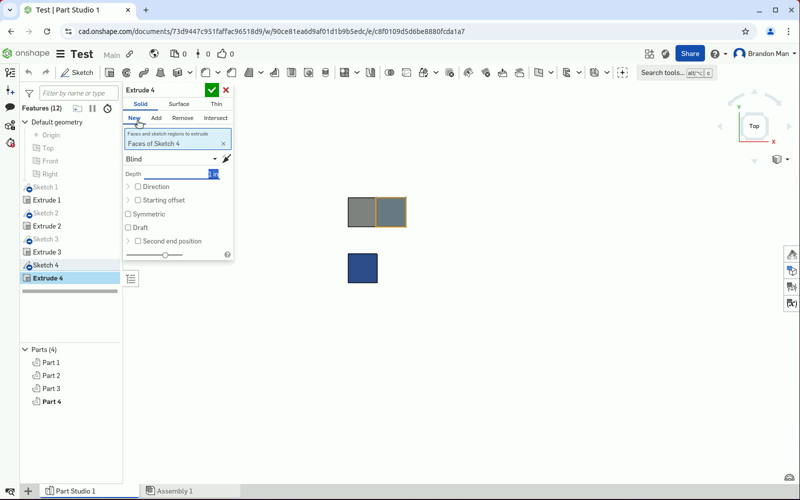
text(5.777)
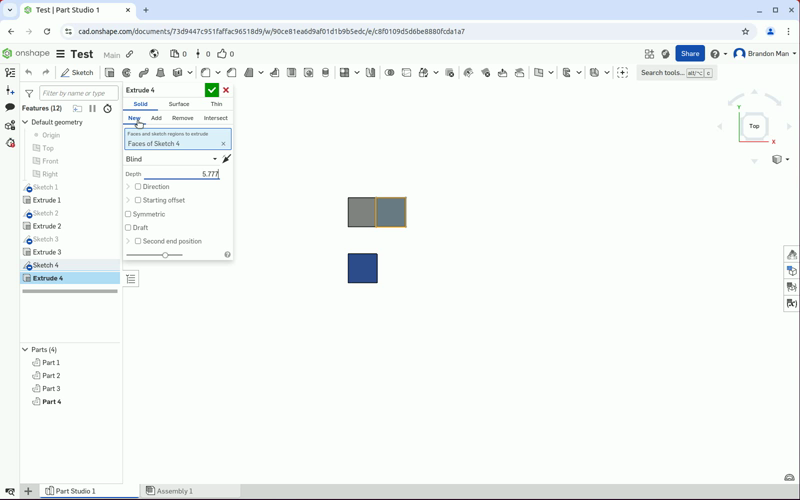
key(enter)
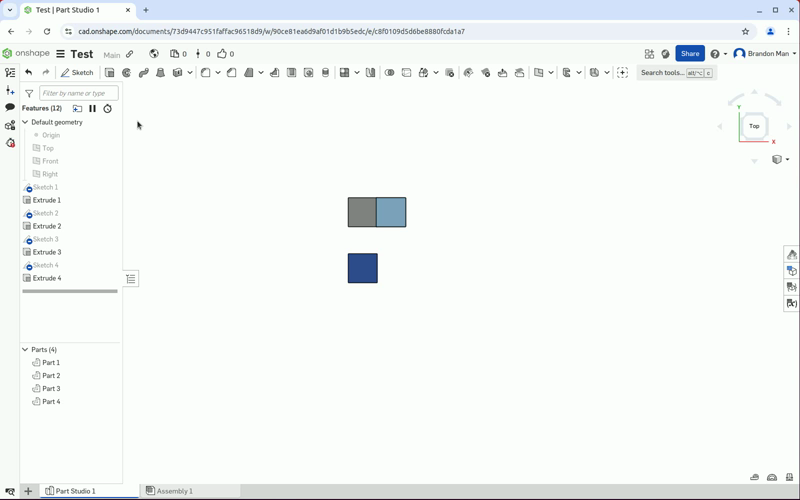
key(shift+h)
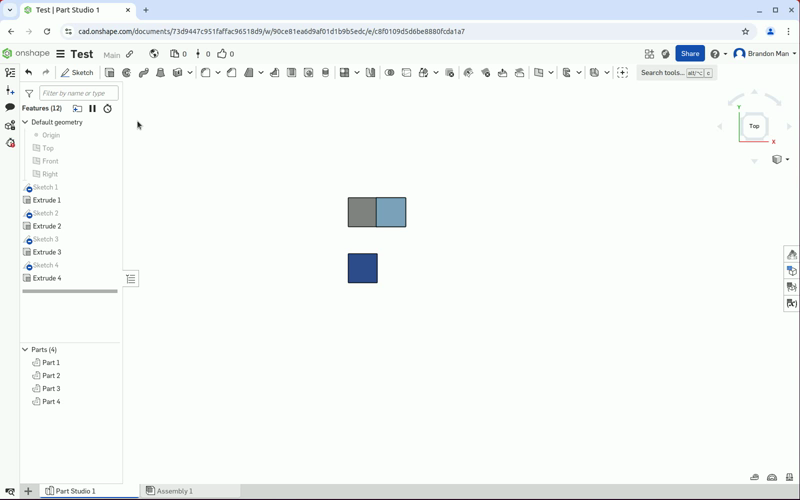
key(shift+h)
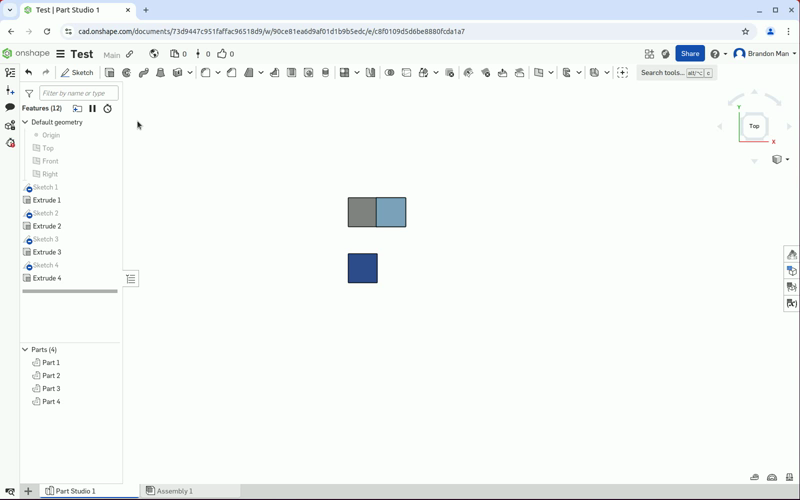
mouse_move(73, 189)
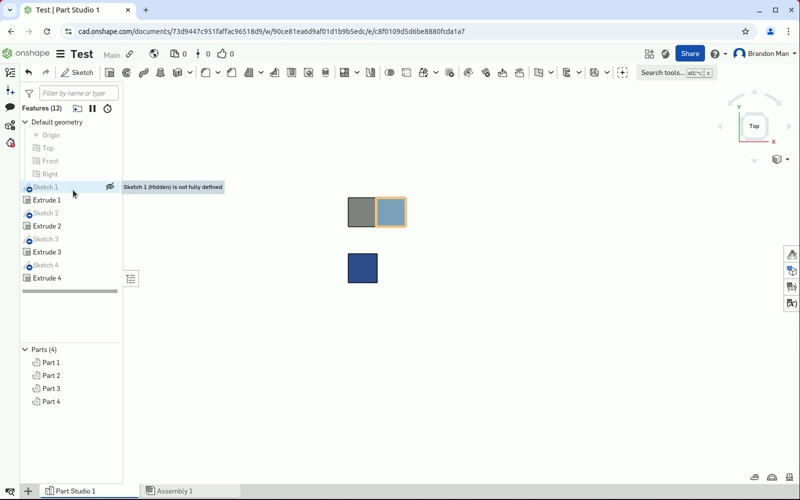
click(73, 189)
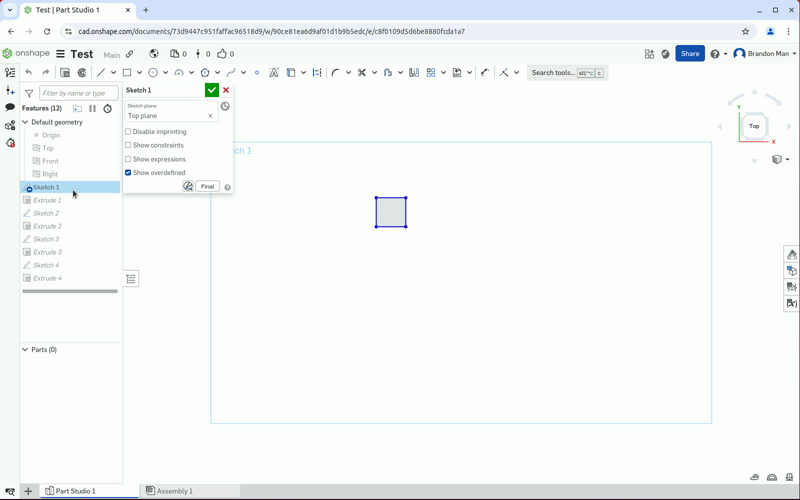
mouse_move(229, 92)
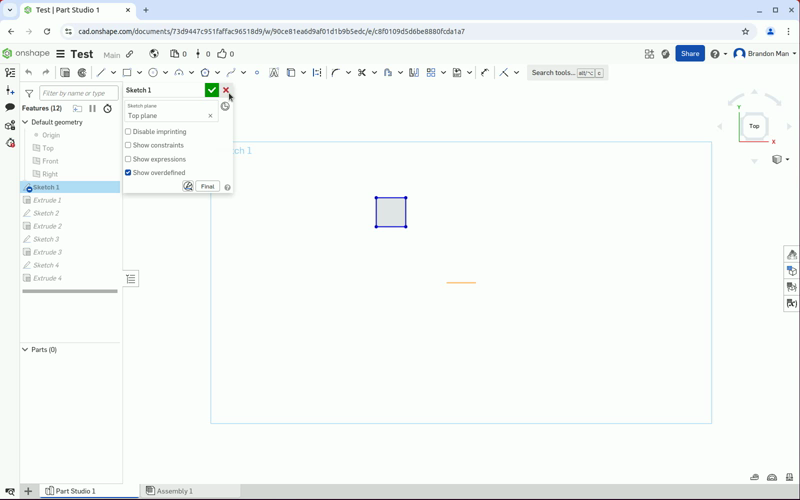
click(229, 92)
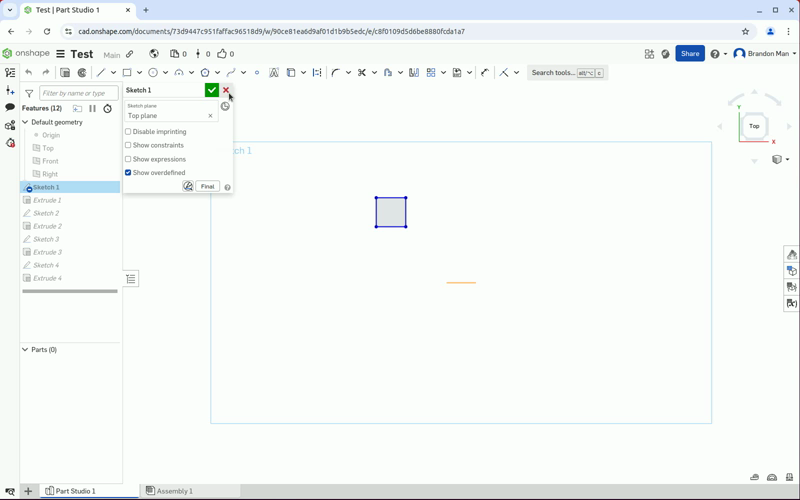
key(shift+s)
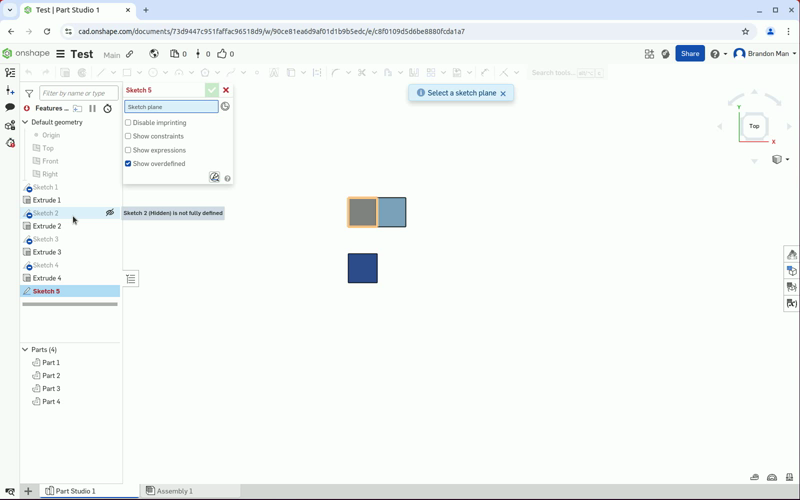
scroll(3)
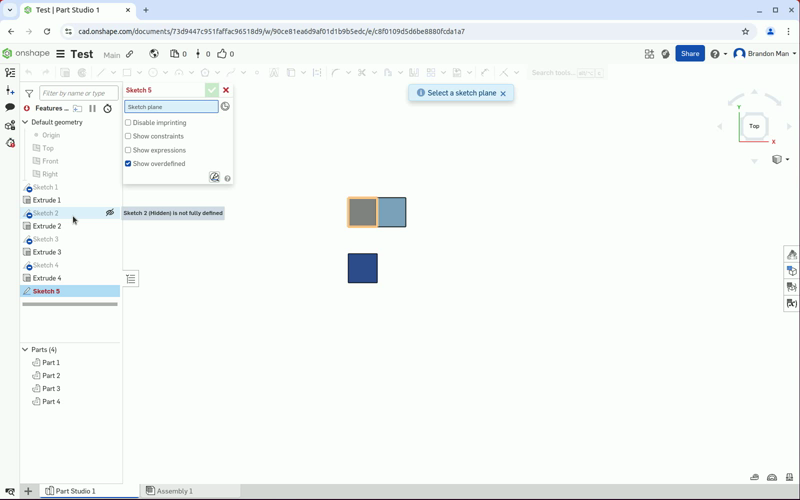
mouse_move(73, 150)
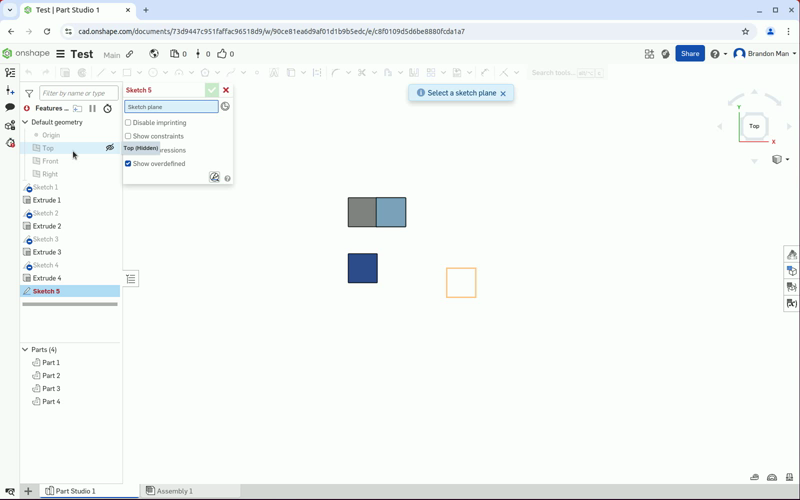
click(73, 150)
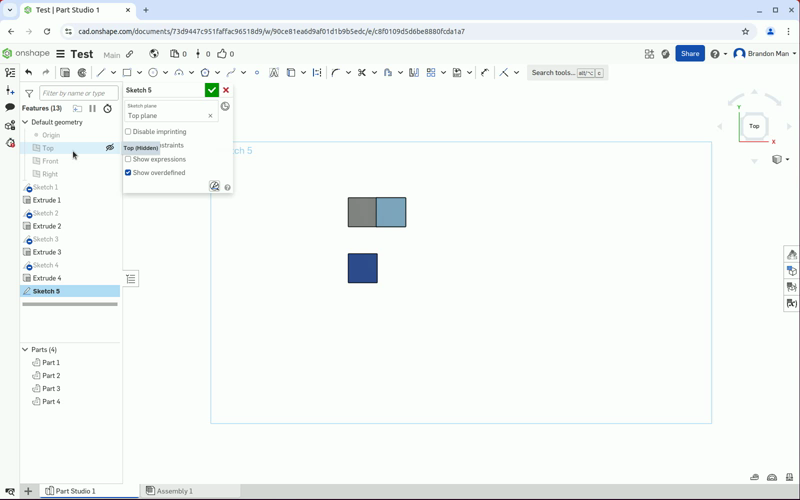
mouse_move(73, 352)
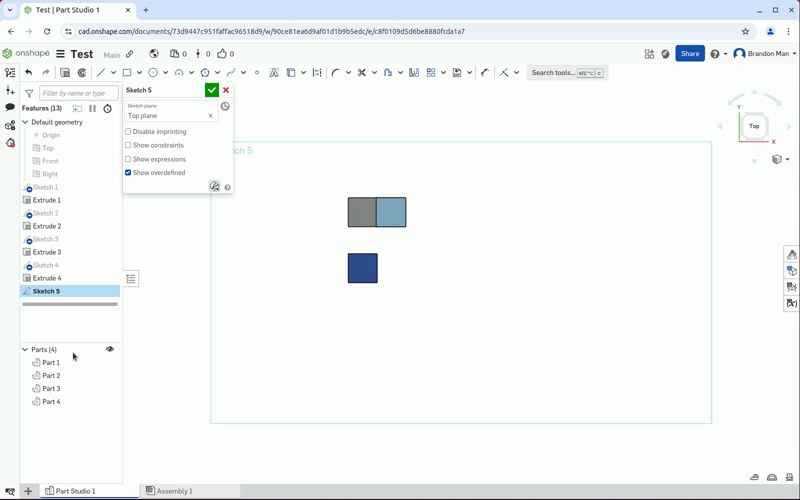
key(y)
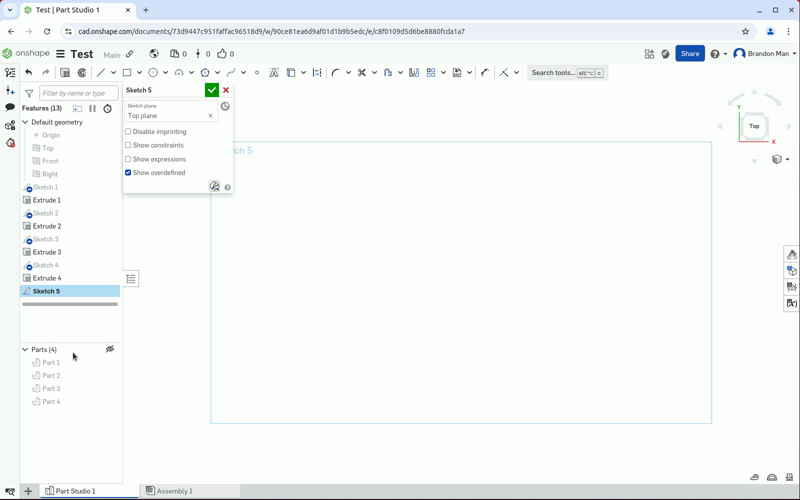
key(l)
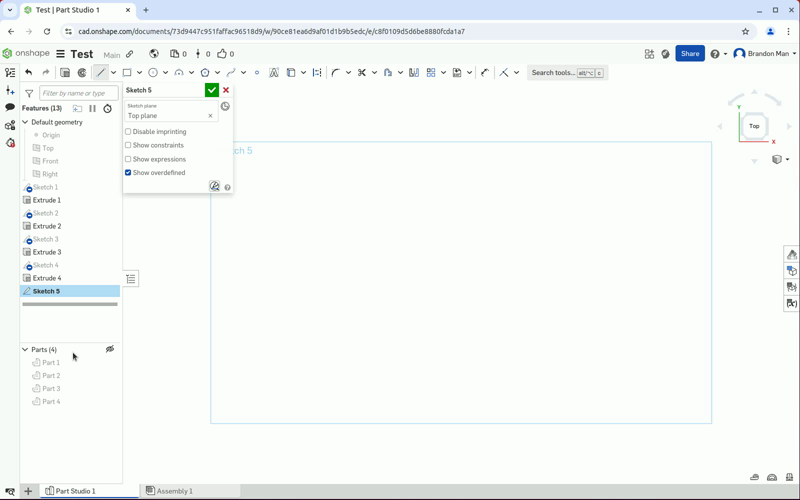
key_down(shift)
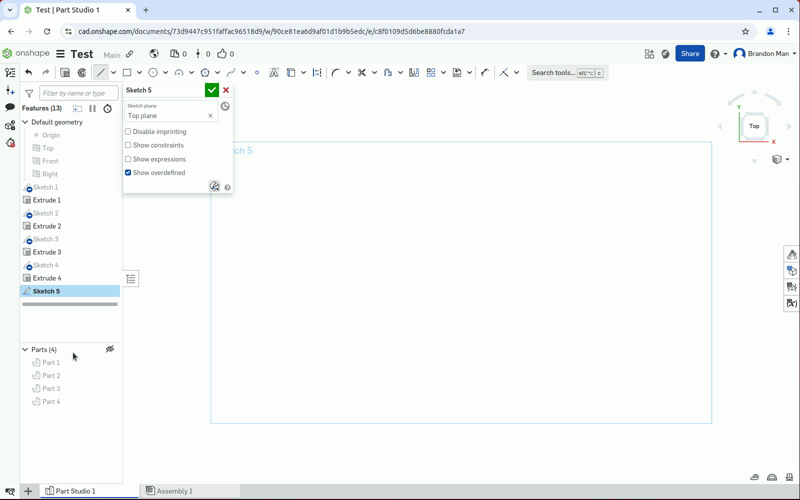
mouse_move(376, 254)
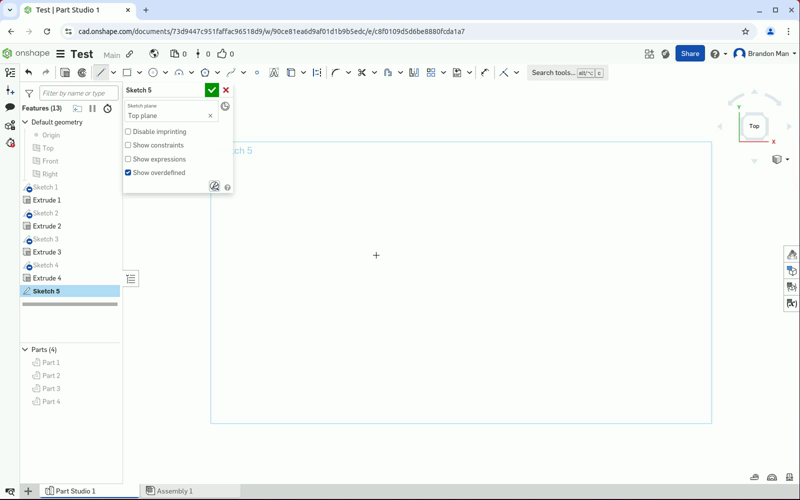
click(376, 254)
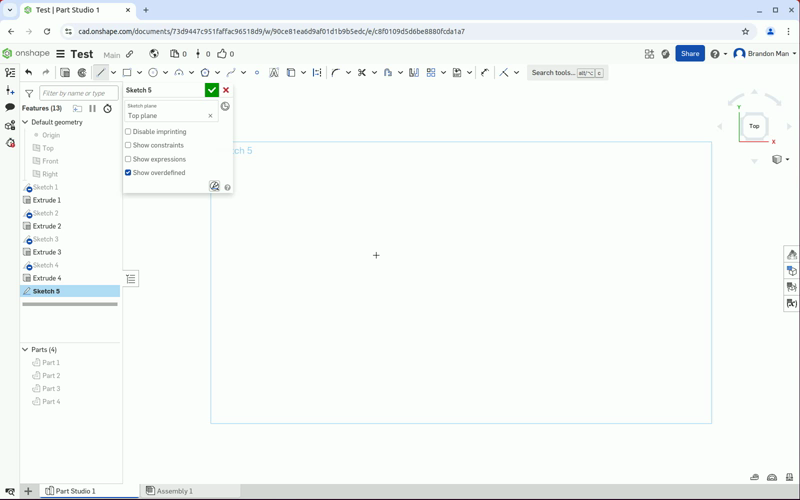
key_up(shift)
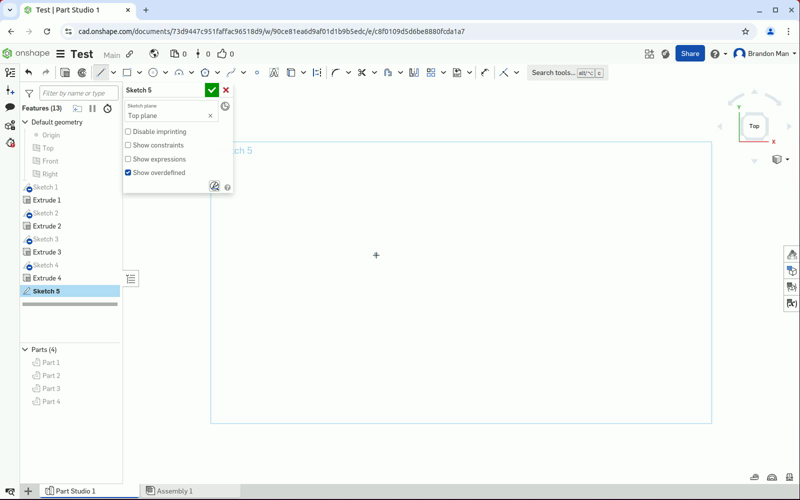
key_down(shift)
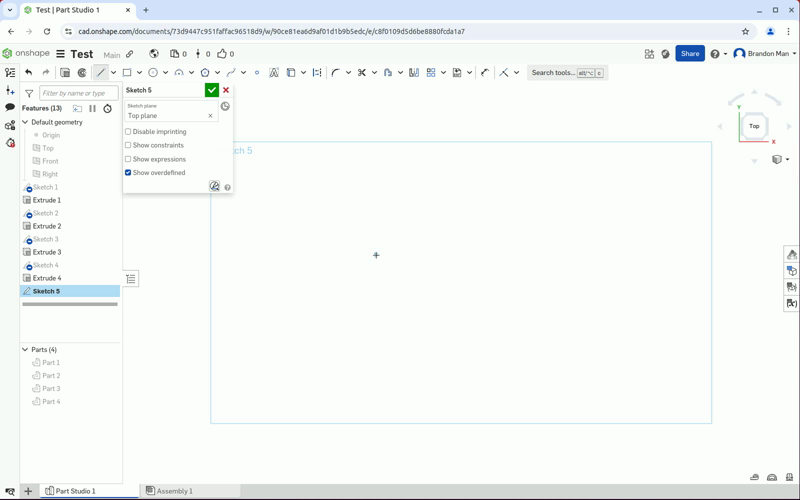
mouse_move(406, 254)
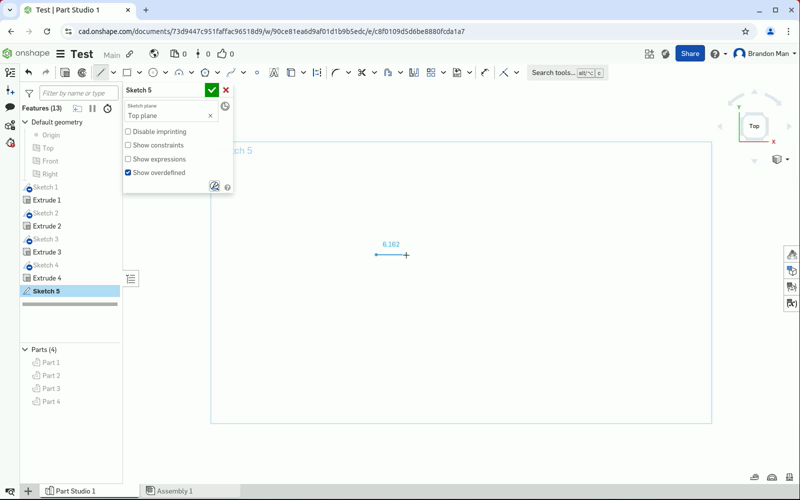
mouse_move(405, 254)
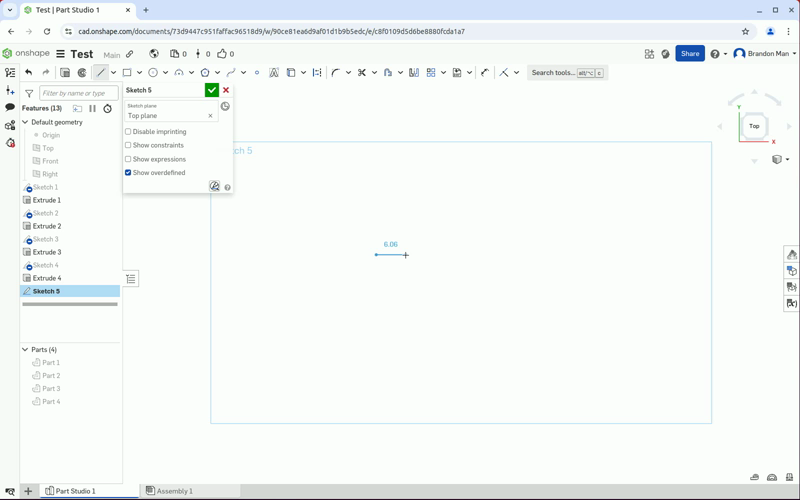
click(405, 254)
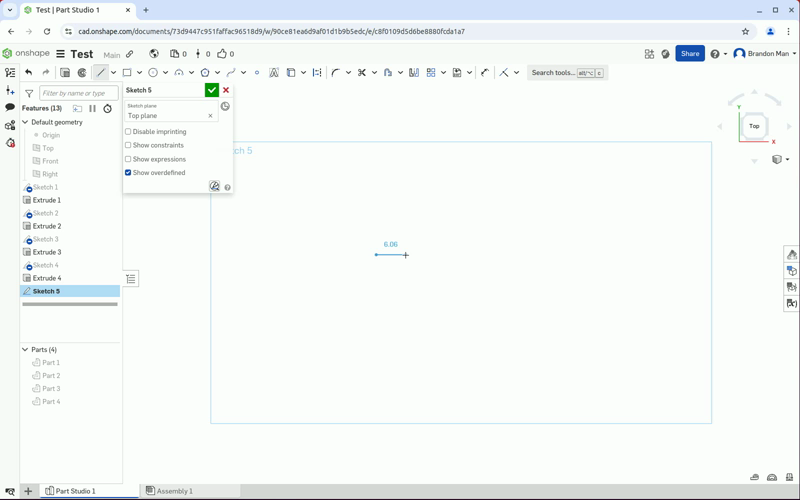
key_up(shift)
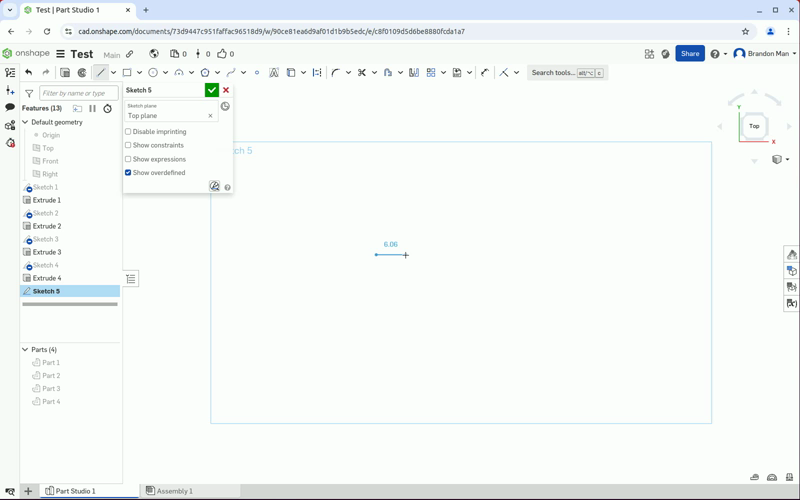
key_down(shift)
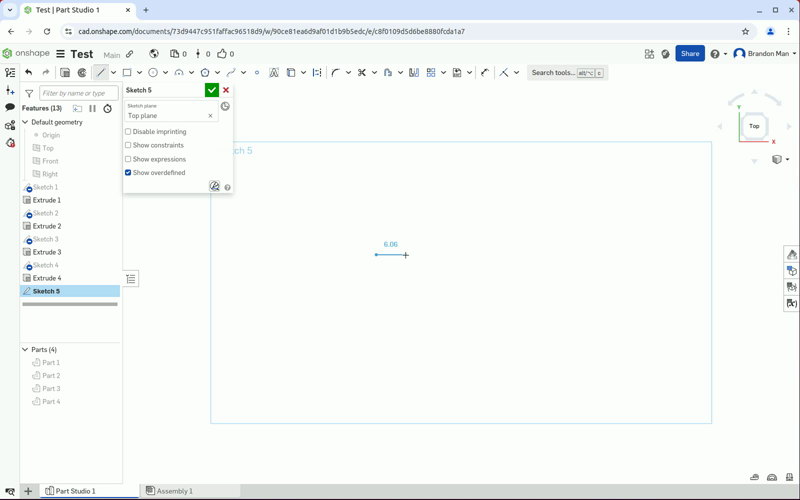
mouse_move(435, 254)
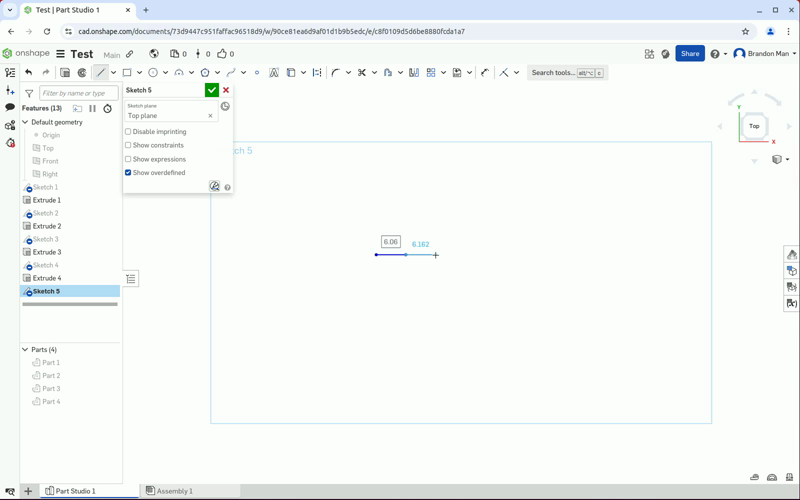
mouse_move(405, 225)
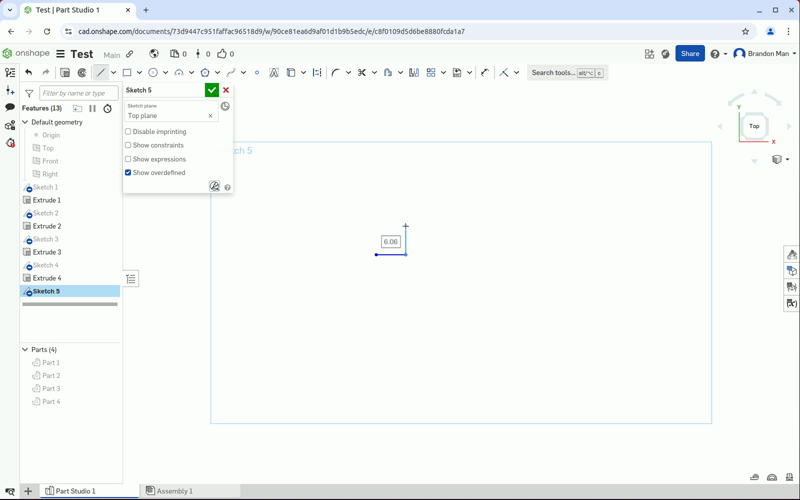
click(405, 225)
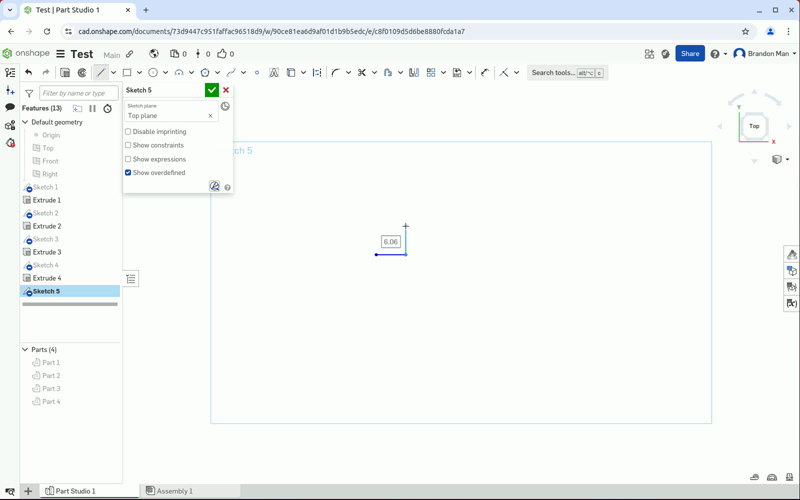
key_up(shift)
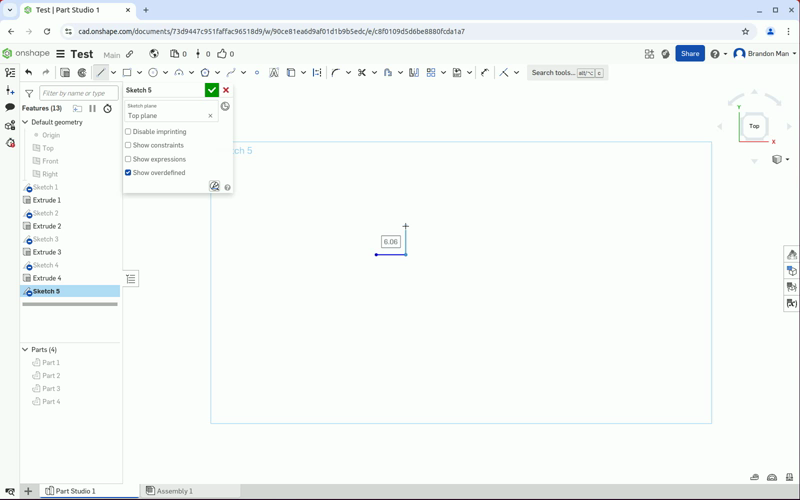
key_down(shift)
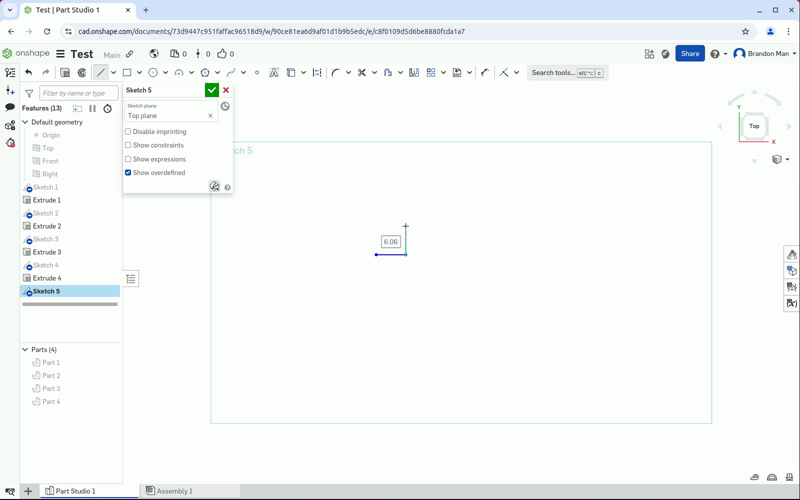
mouse_move(435, 225)
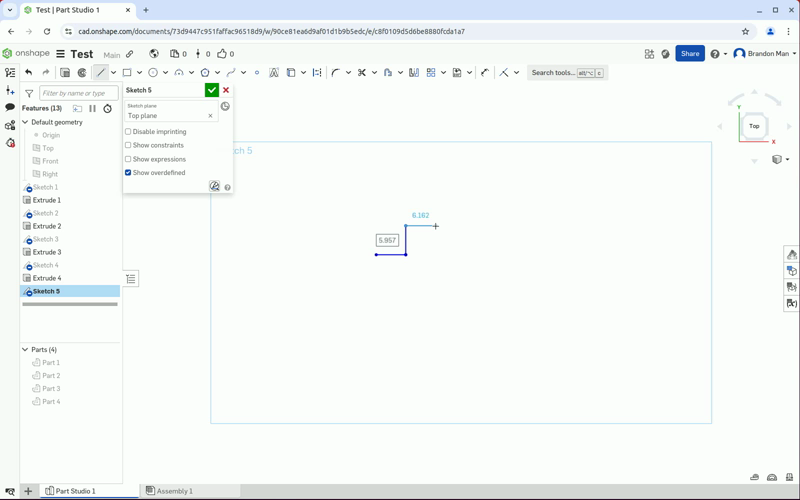
mouse_move(376, 225)
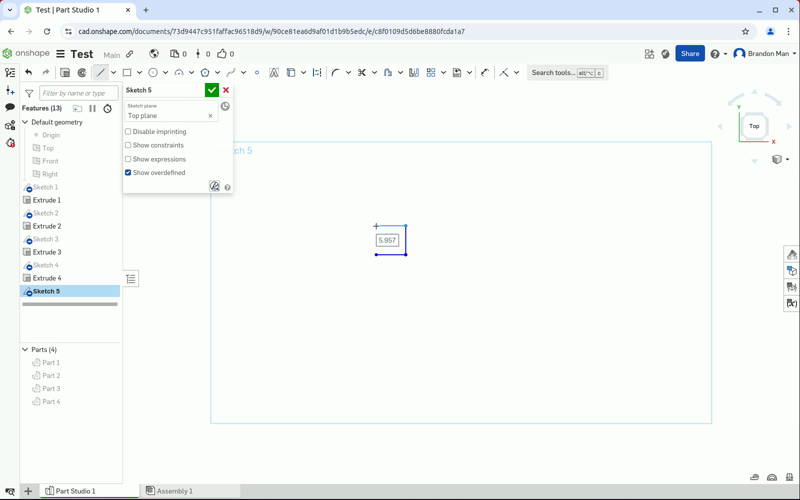
click(376, 225)
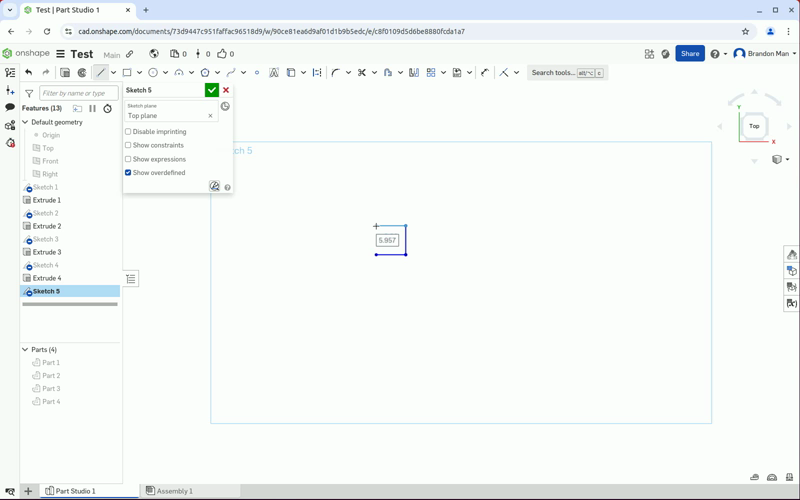
key_up(shift)
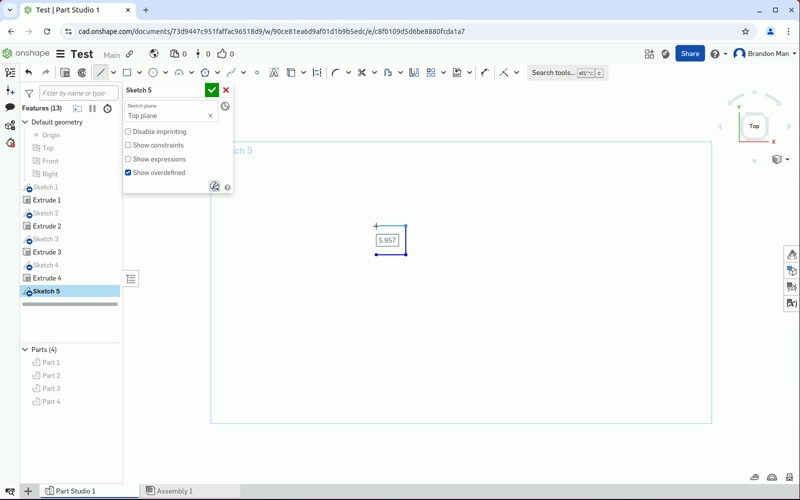
mouse_move(406, 225)
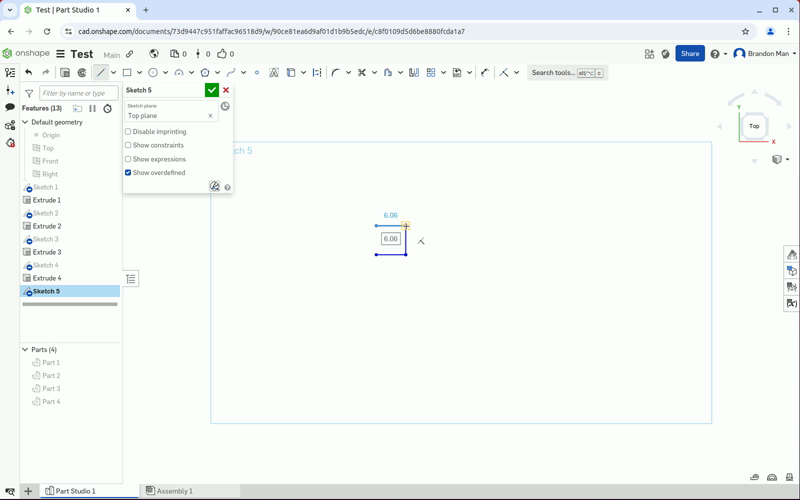
key_down(shift)
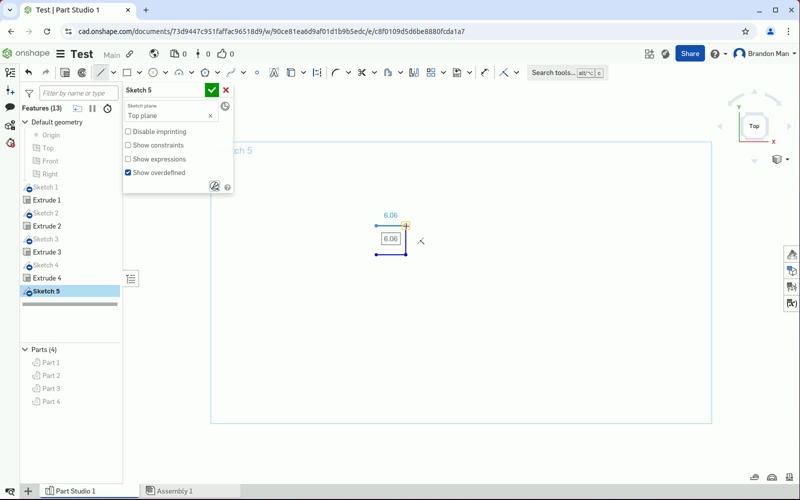
mouse_move(376, 254)
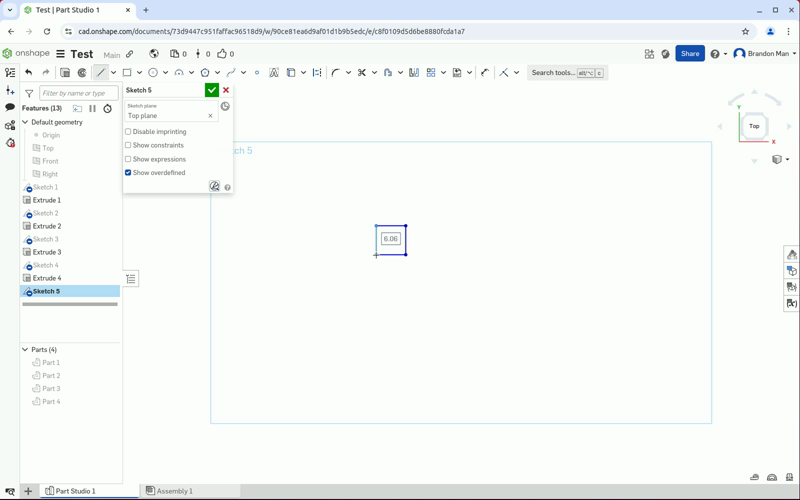
key_up(shift)
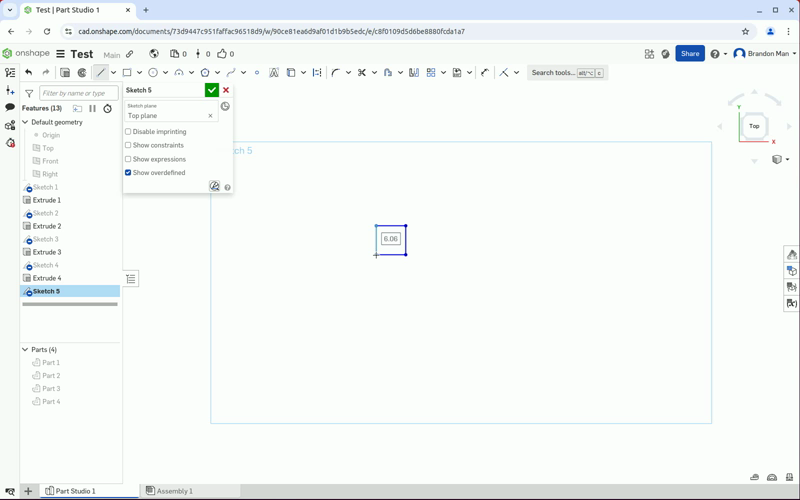
click(376, 254)
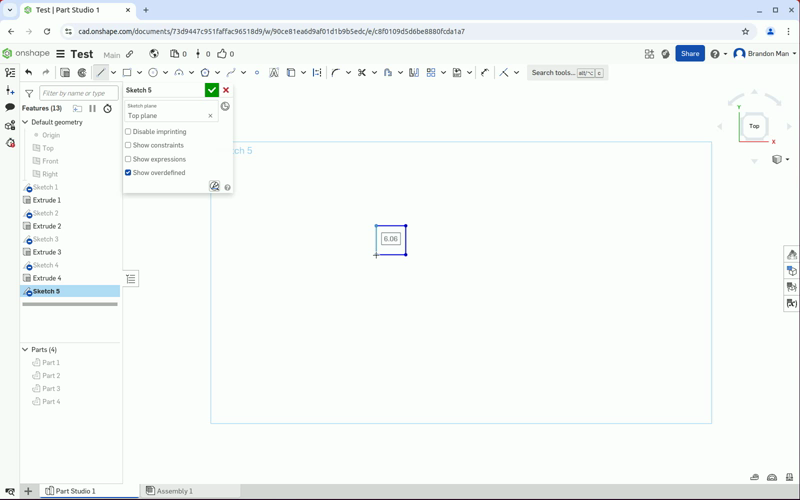
key(esc)
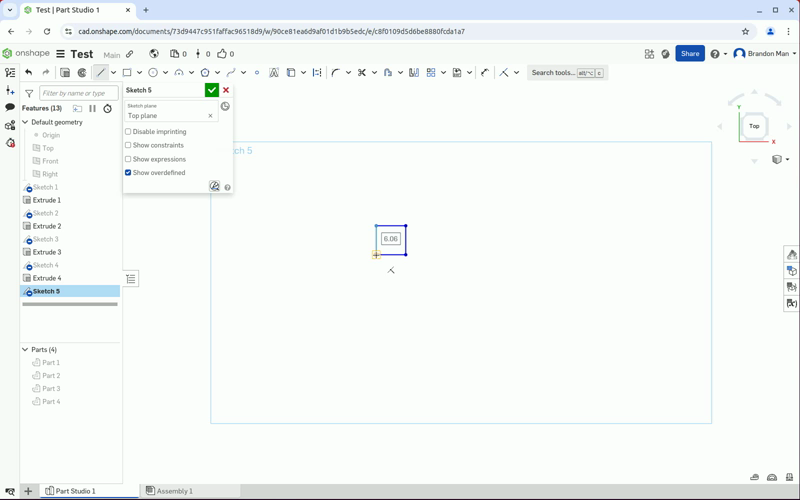
mouse_move(383, 254)
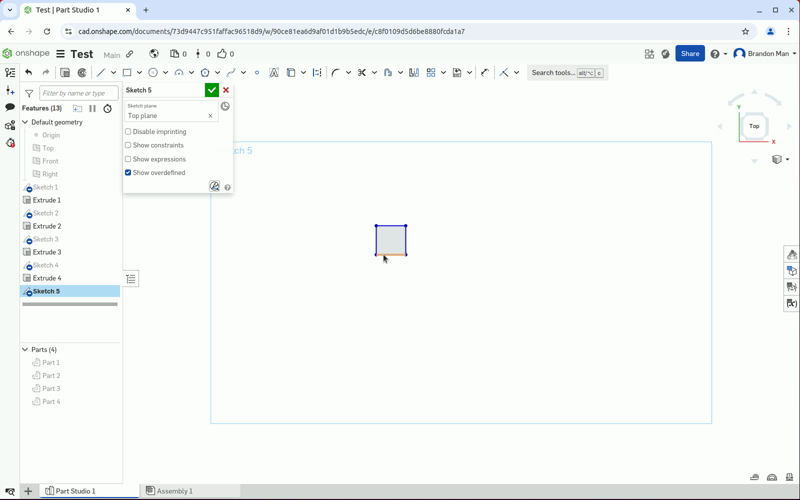
scroll(6)
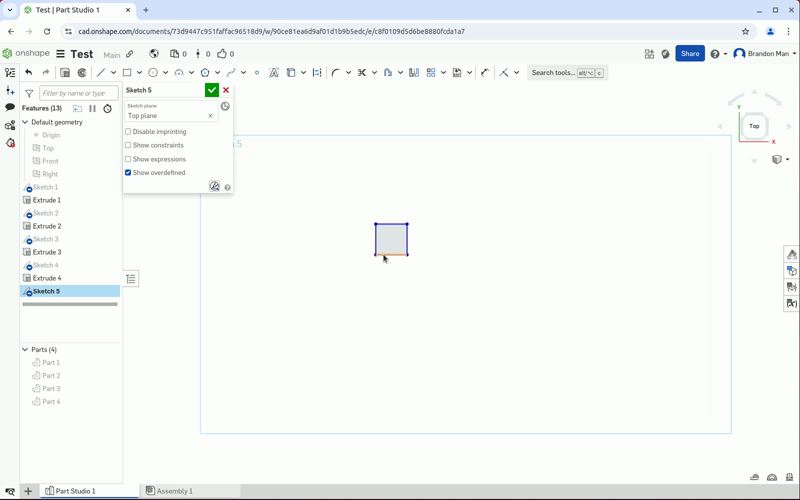
scroll(6)
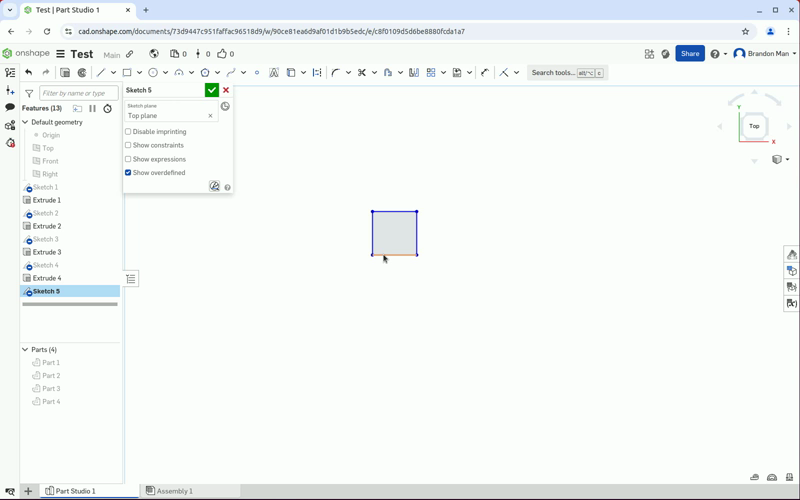
scroll(6)
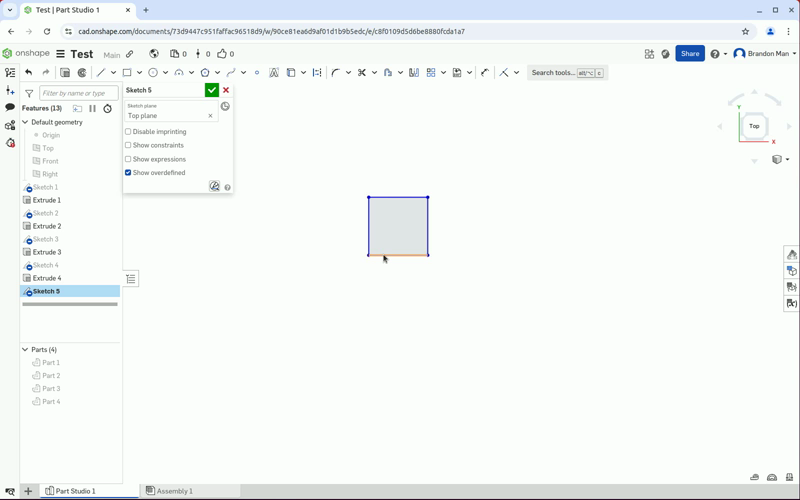
scroll(6)
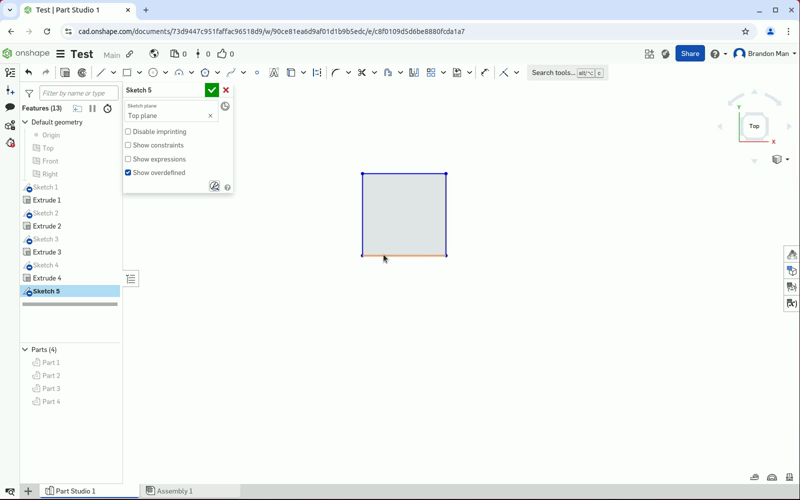
scroll(6)
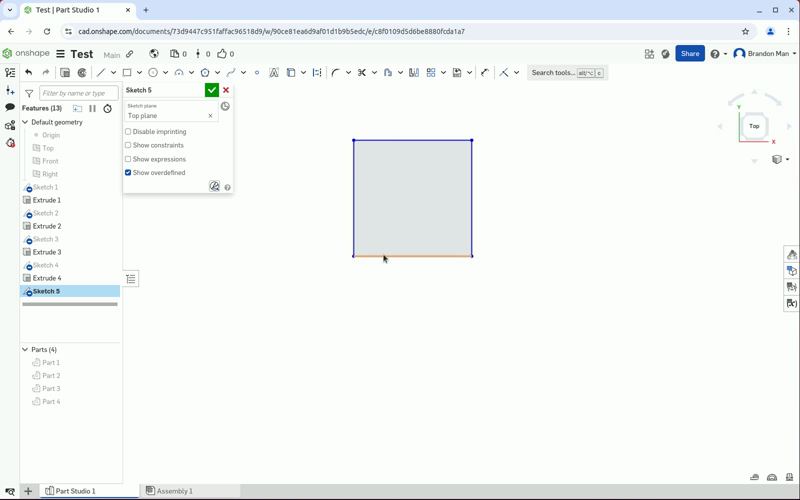
scroll(6)
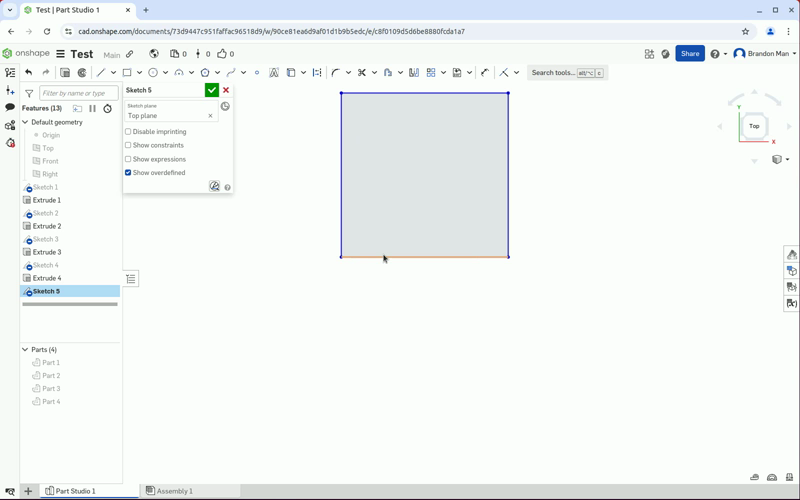
scroll(6)
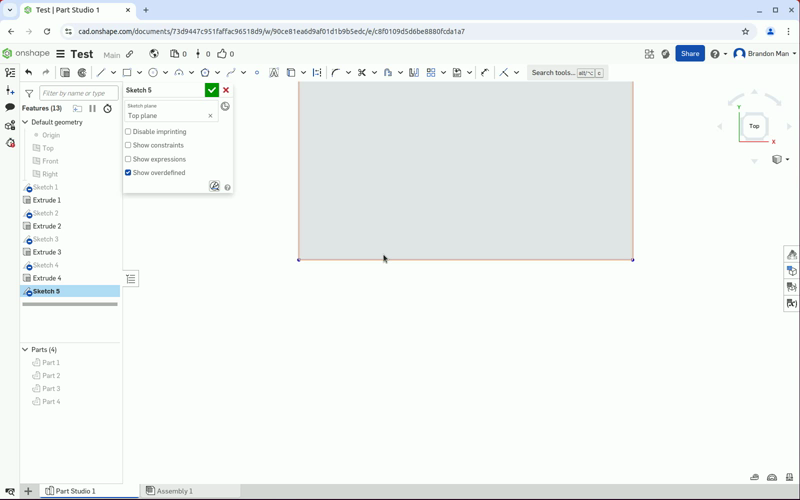
click(383, 254)
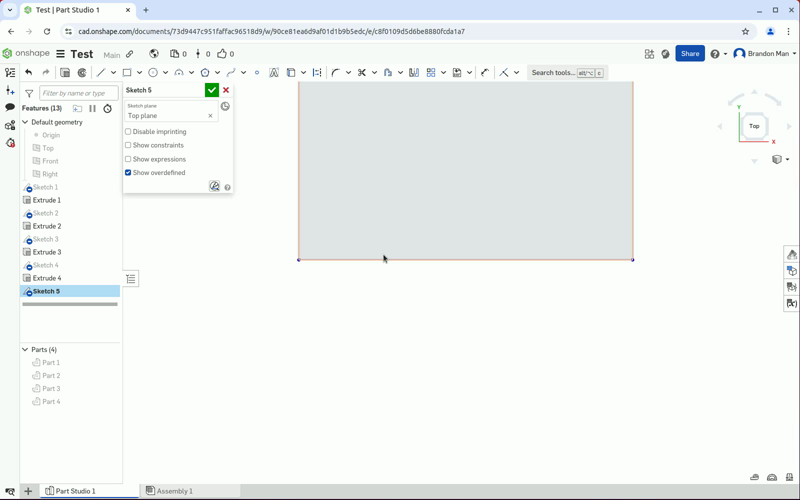
scroll(-6)
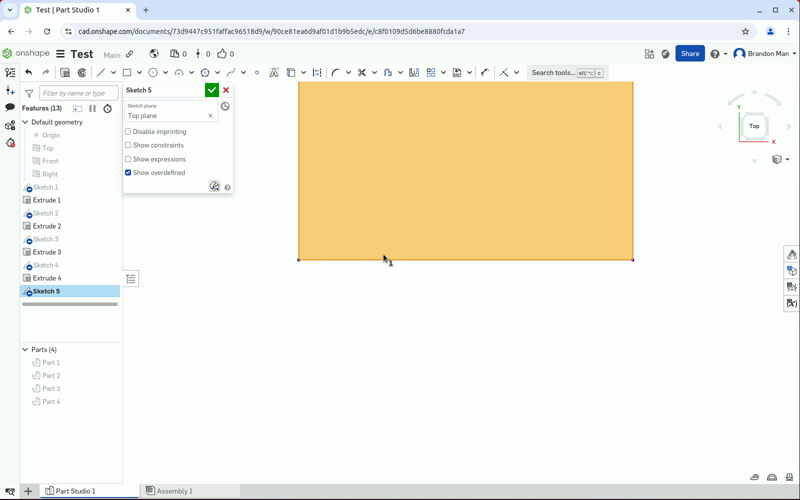
scroll(-6)
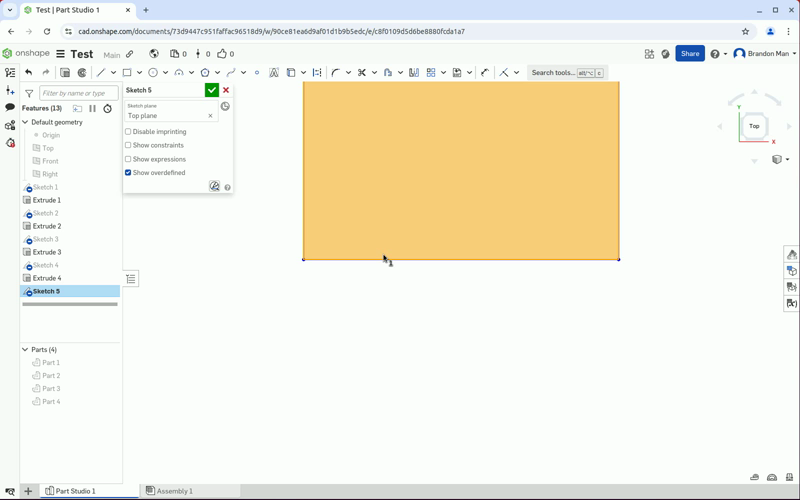
scroll(-6)
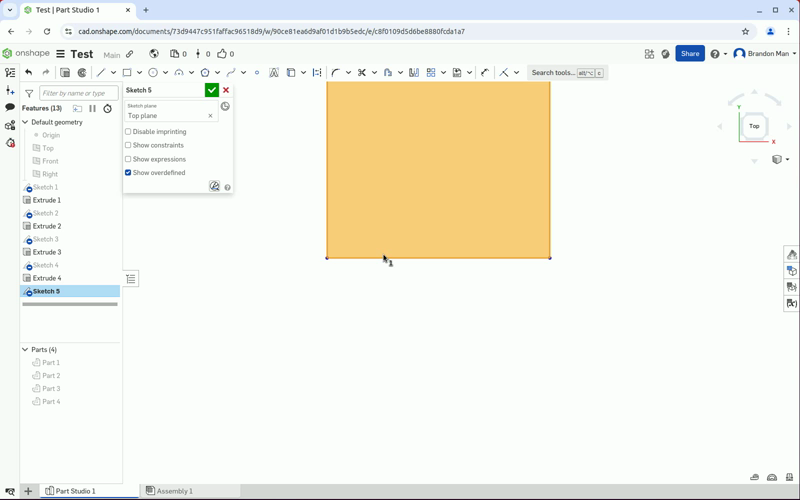
scroll(-6)
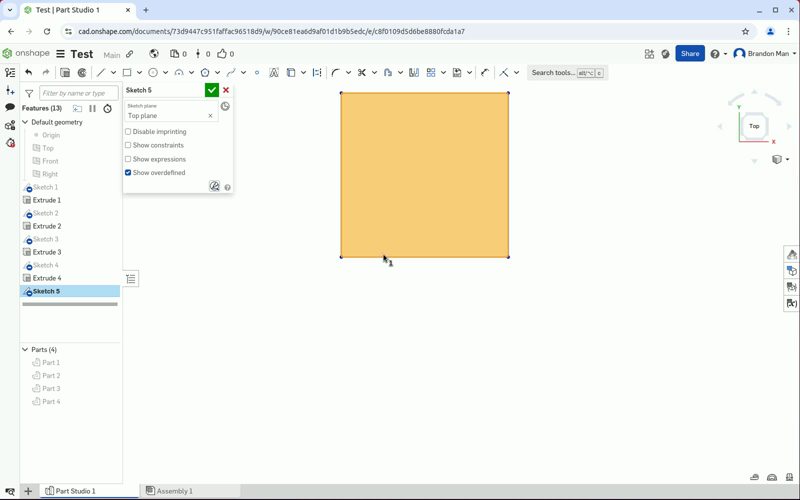
scroll(-6)
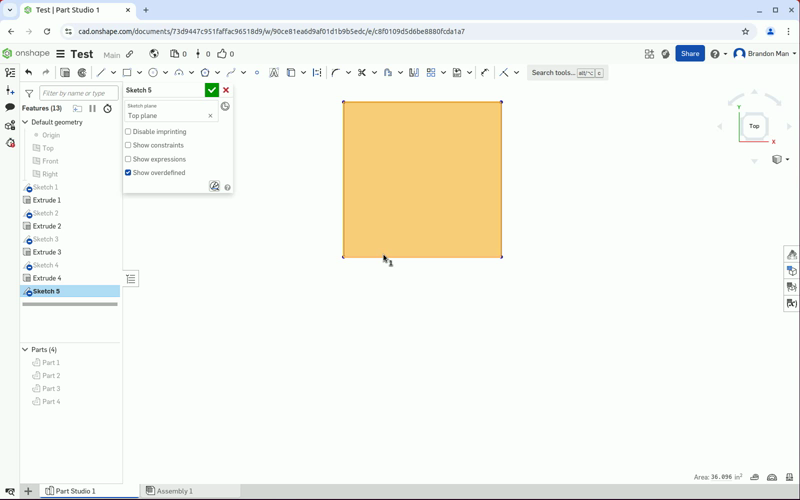
scroll(-6)
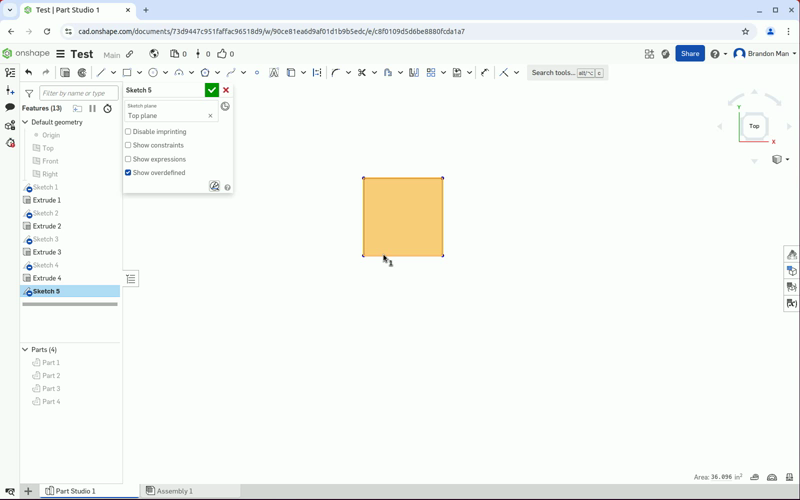
scroll(-6)
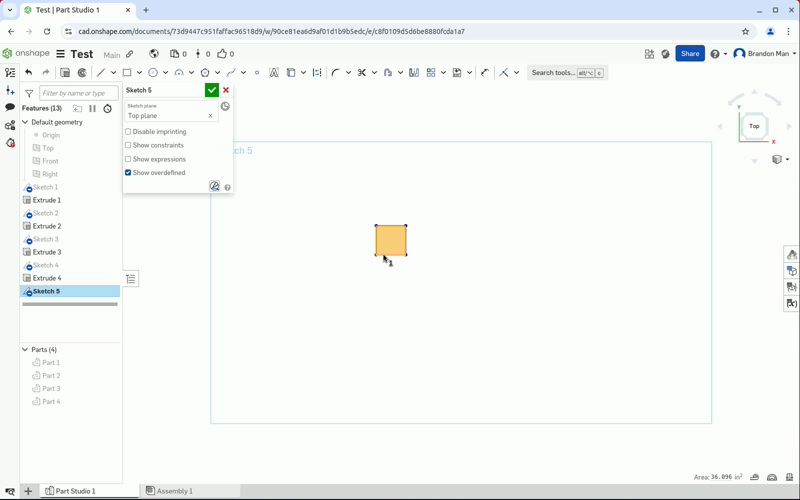
mouse_move(73, 352)
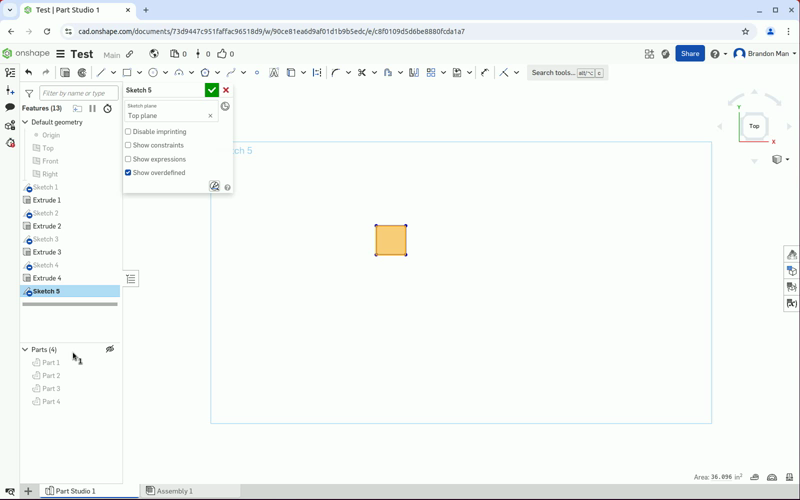
key(shift+y)
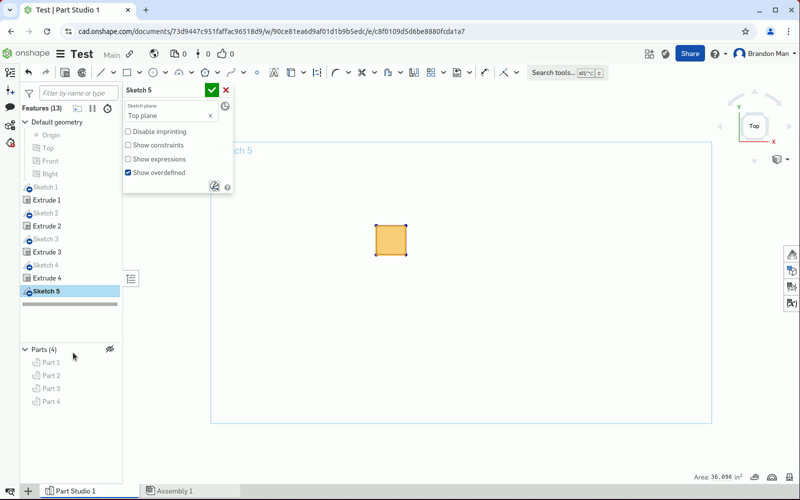
key(shift+e)
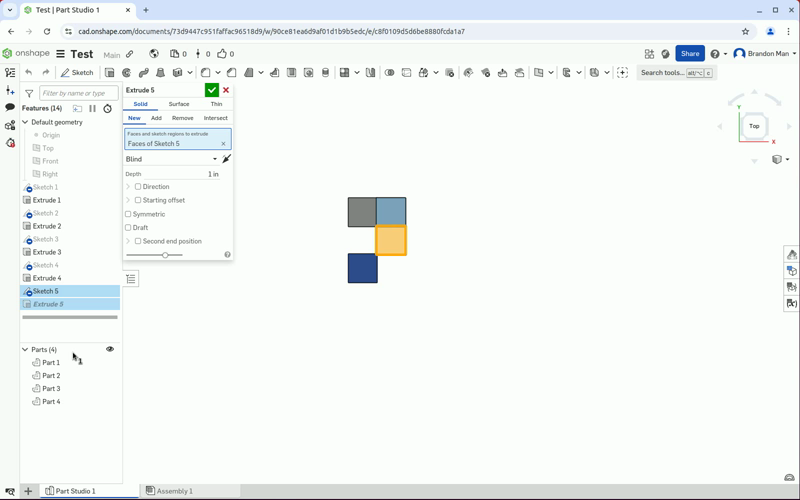
mouse_move(143, 106)
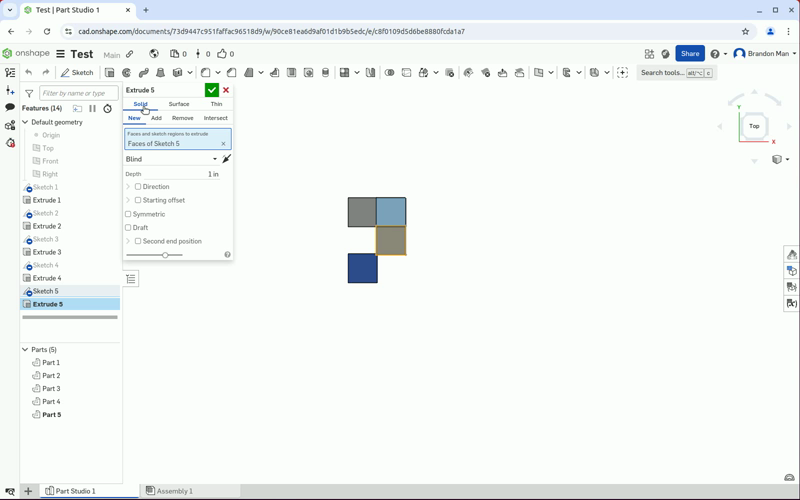
click(143, 106)
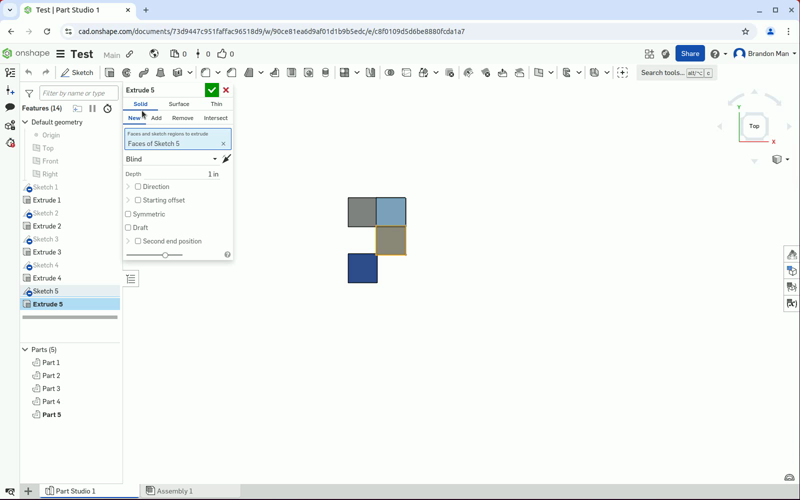
mouse_move(137, 120)
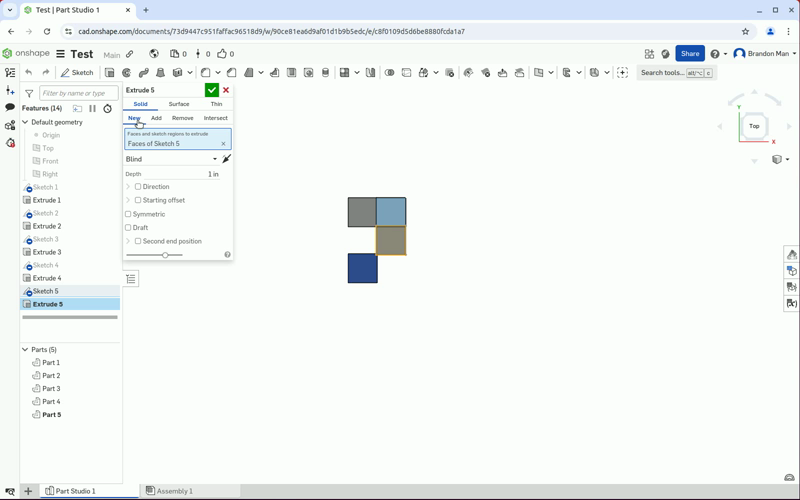
click(137, 120)
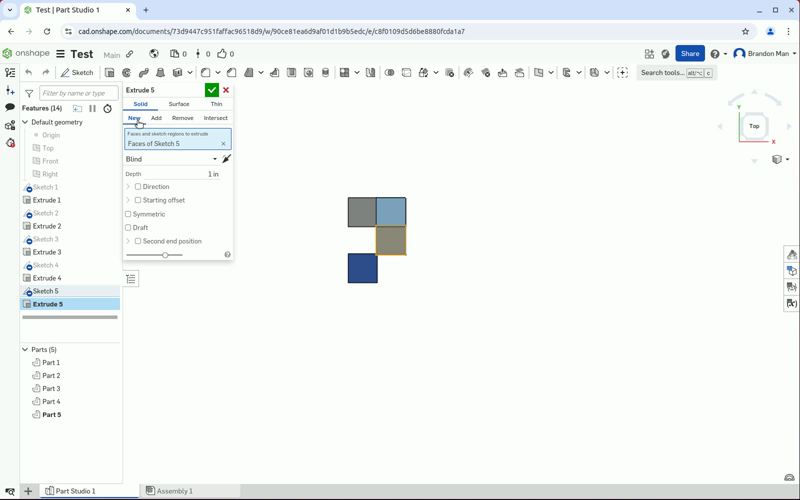
key(tab, 4)
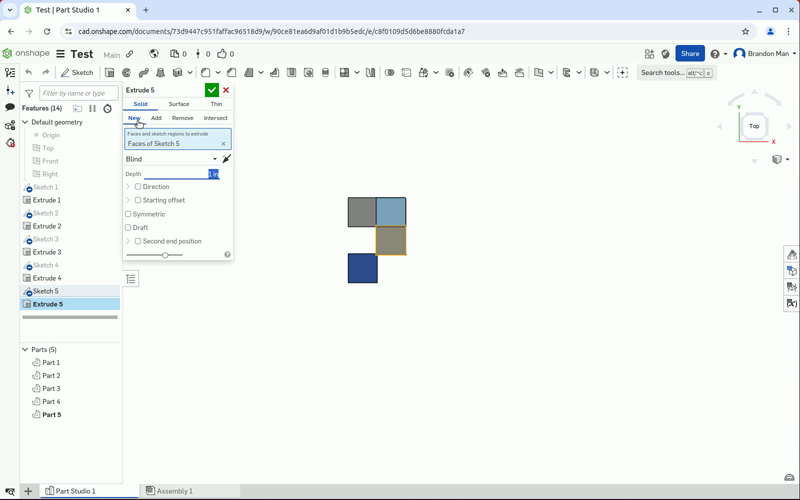
text(5.777)
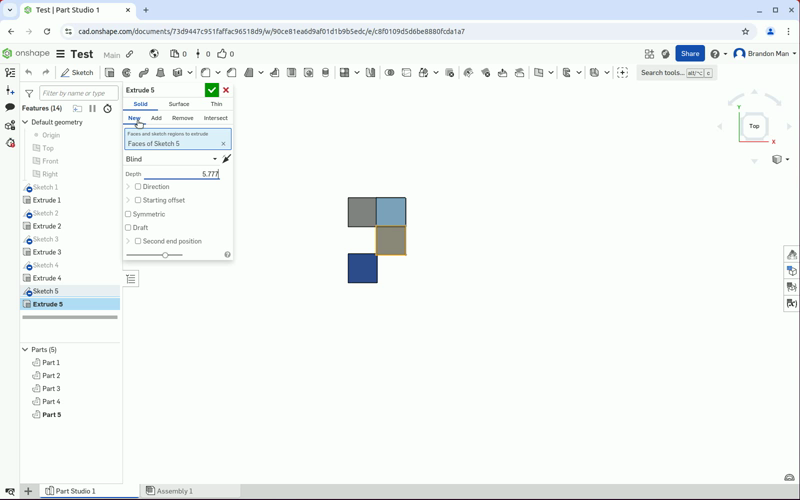
key(enter)
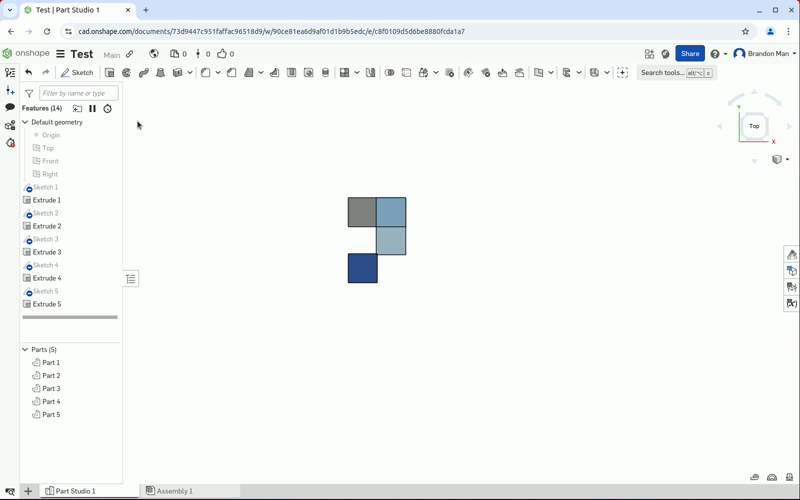
key(shift+h)
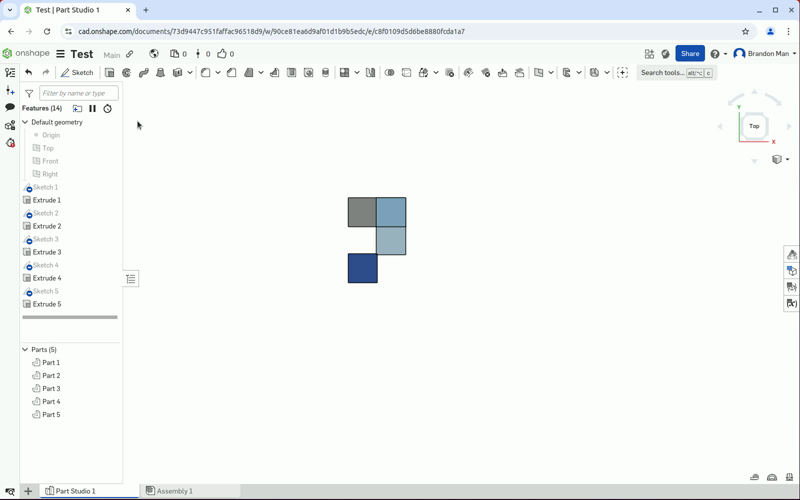
key(shift+h)
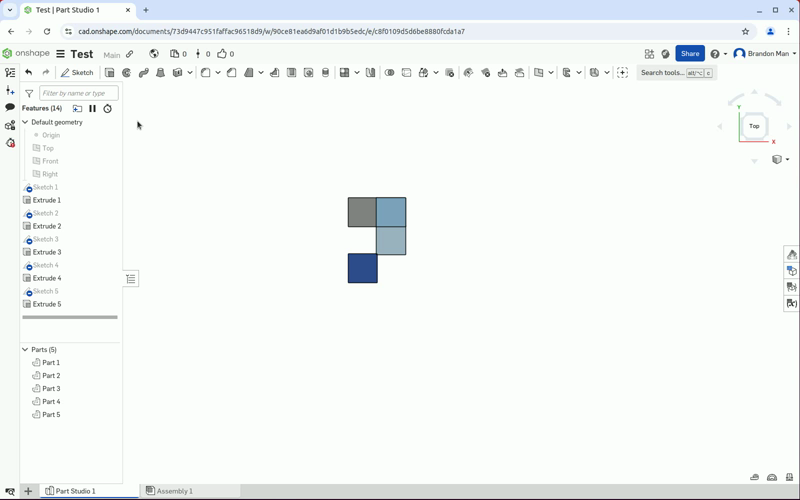
mouse_move(73, 189)
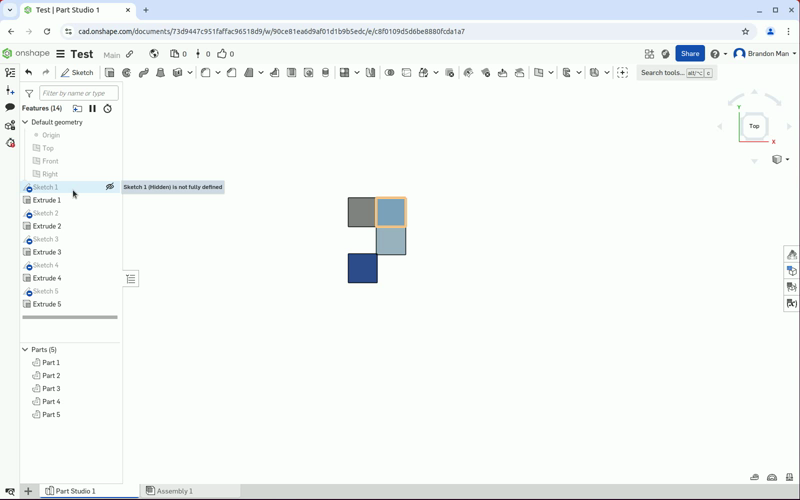
click(73, 189)
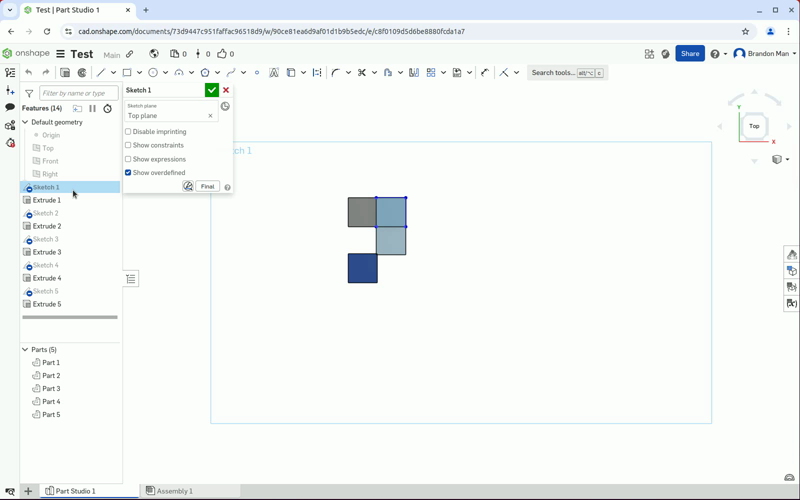
mouse_move(229, 92)
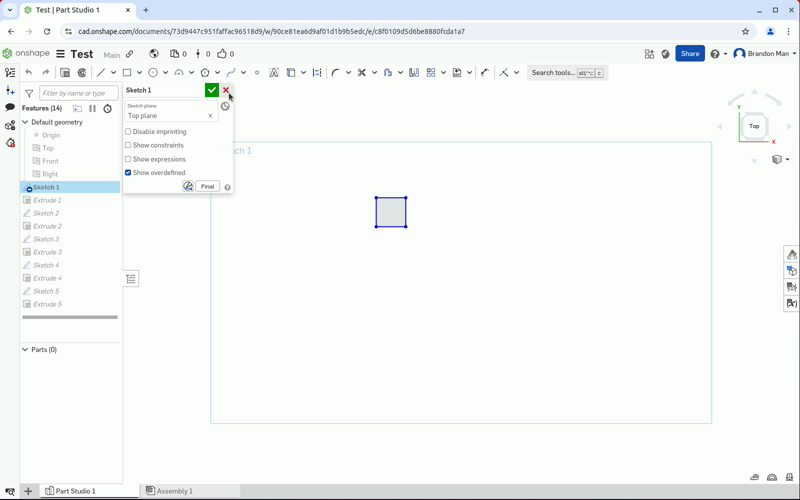
click(229, 92)
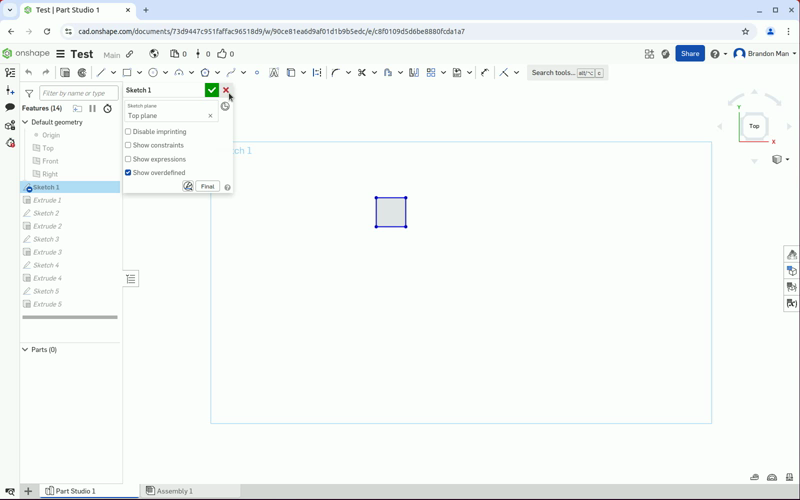
key(shift+s)
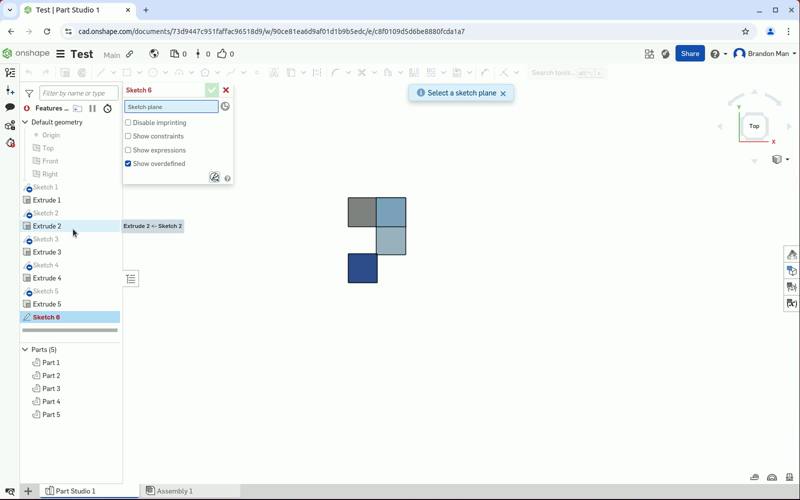
scroll(3)
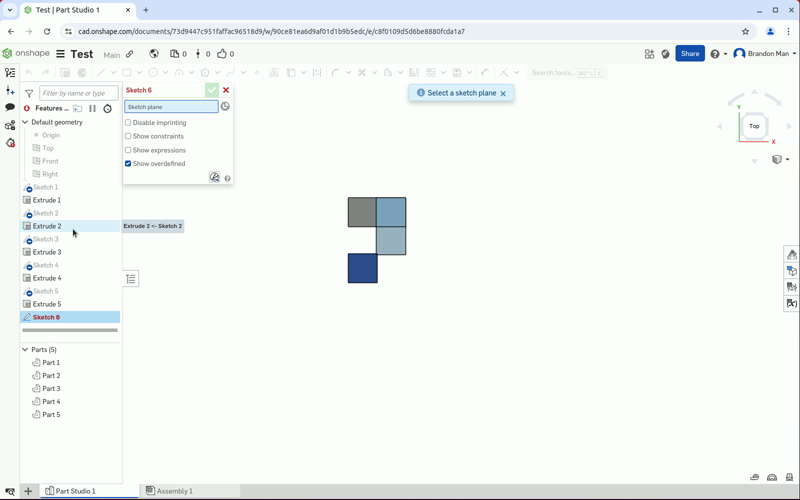
mouse_move(73, 150)
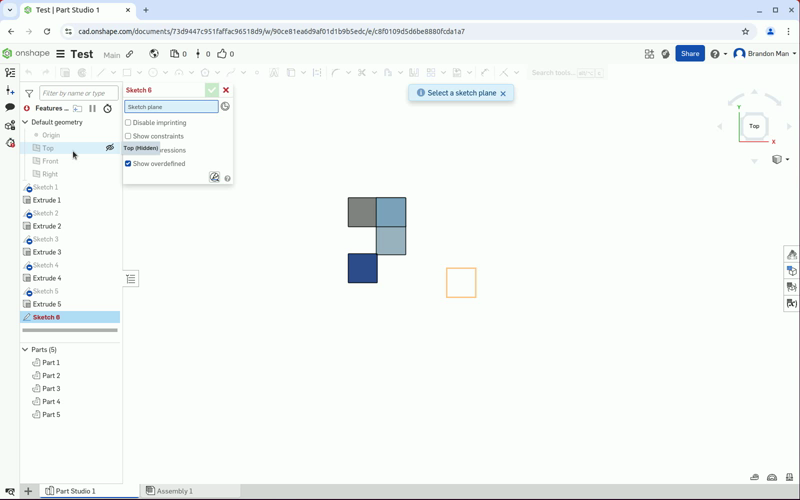
click(73, 150)
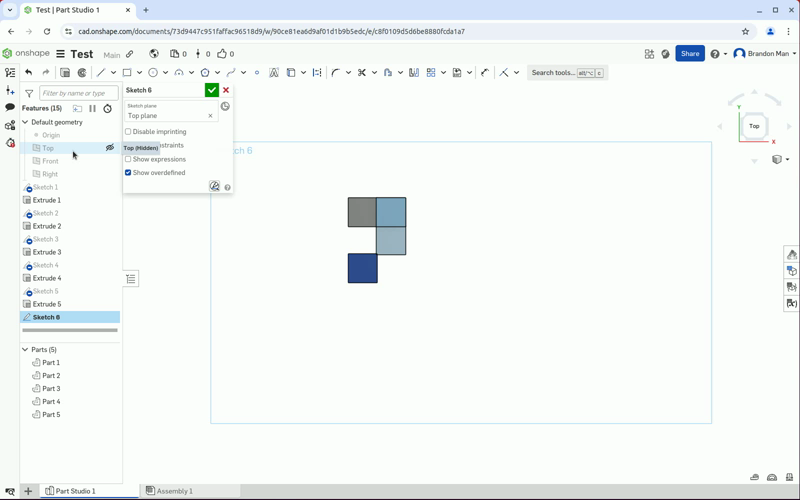
mouse_move(73, 352)
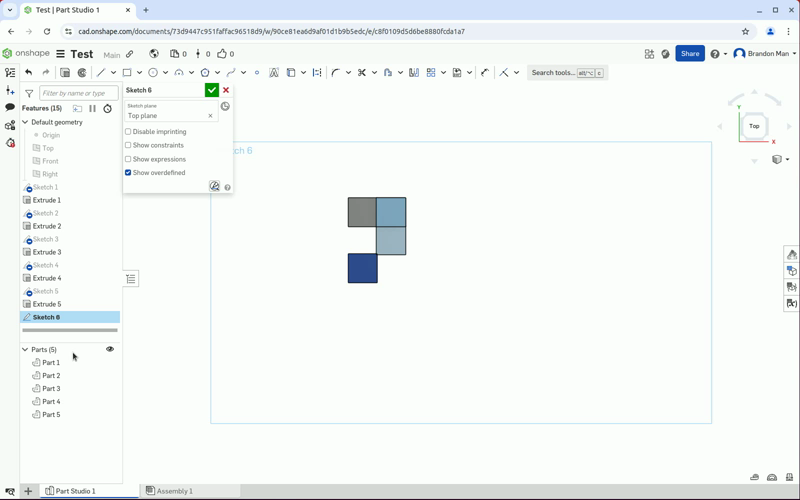
key(y)
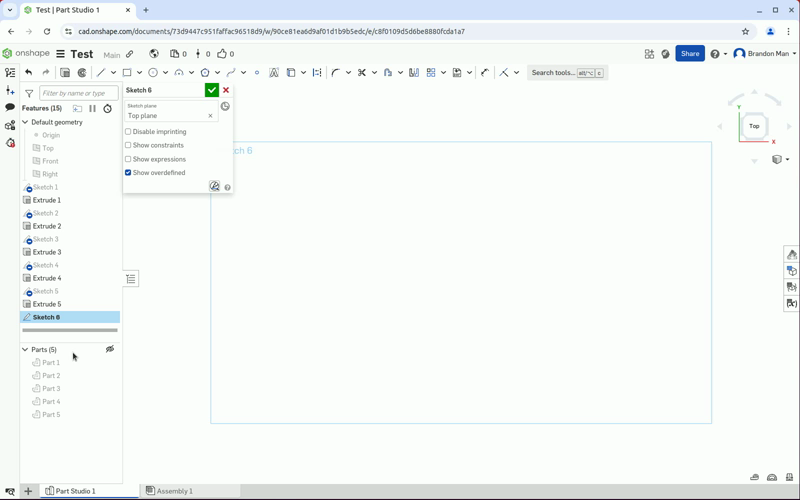
key(l)
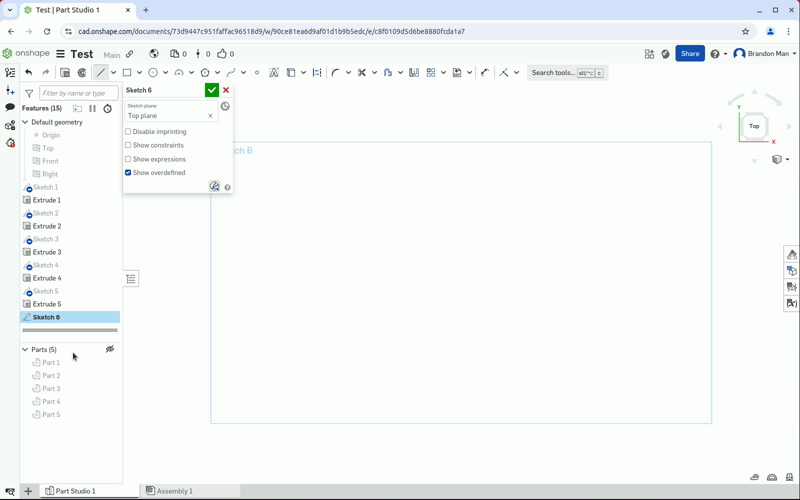
key_down(shift)
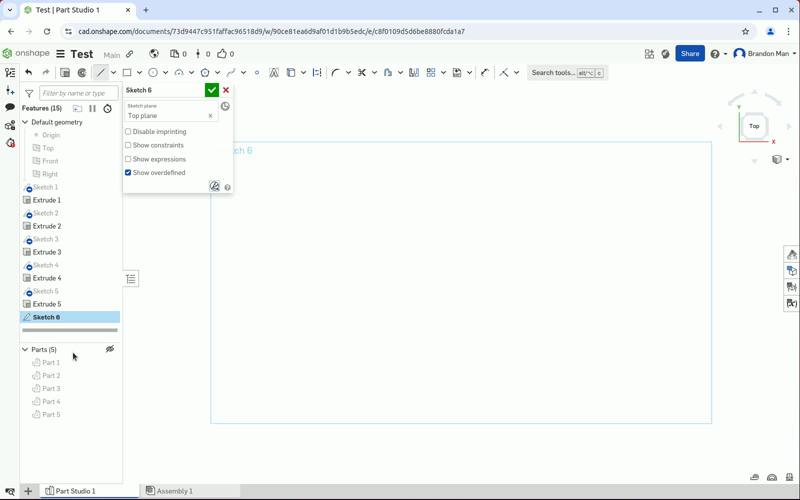
mouse_move(376, 282)
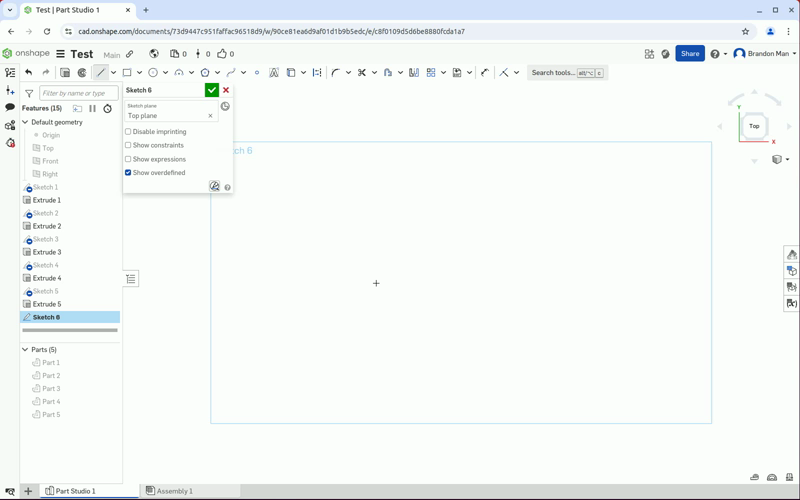
click(376, 282)
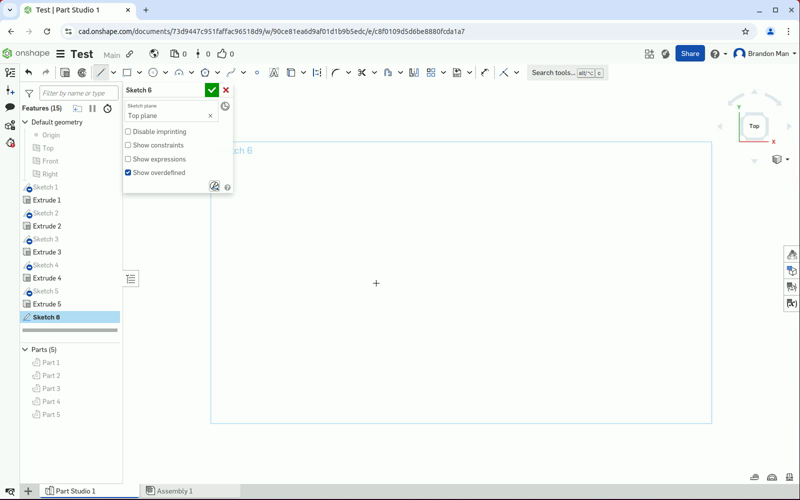
key_up(shift)
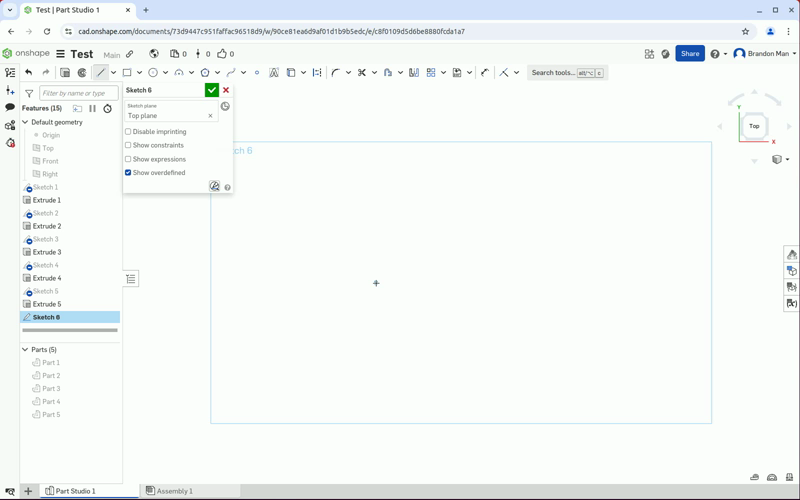
key_down(shift)
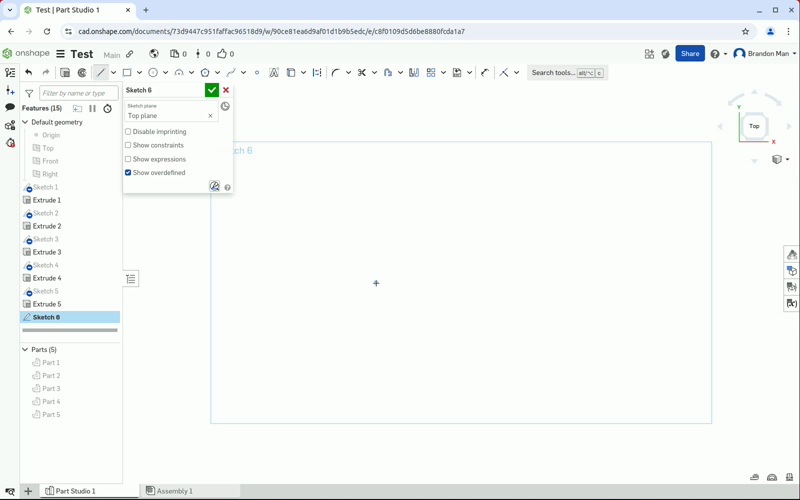
mouse_move(406, 282)
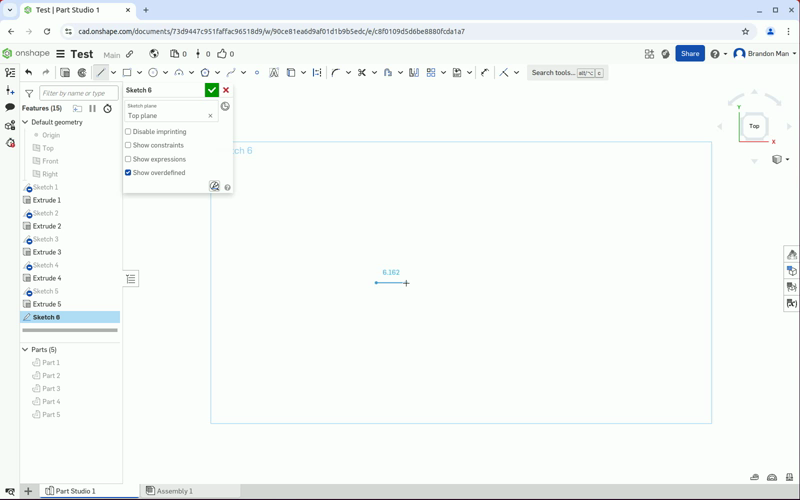
mouse_move(405, 282)
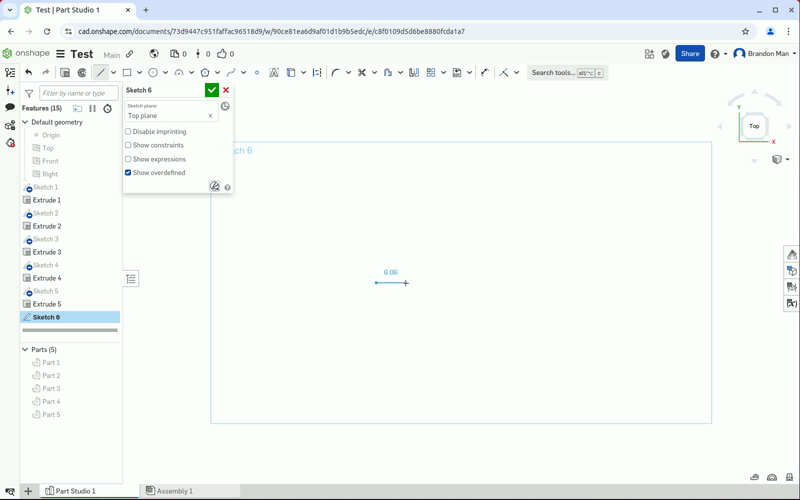
click(405, 282)
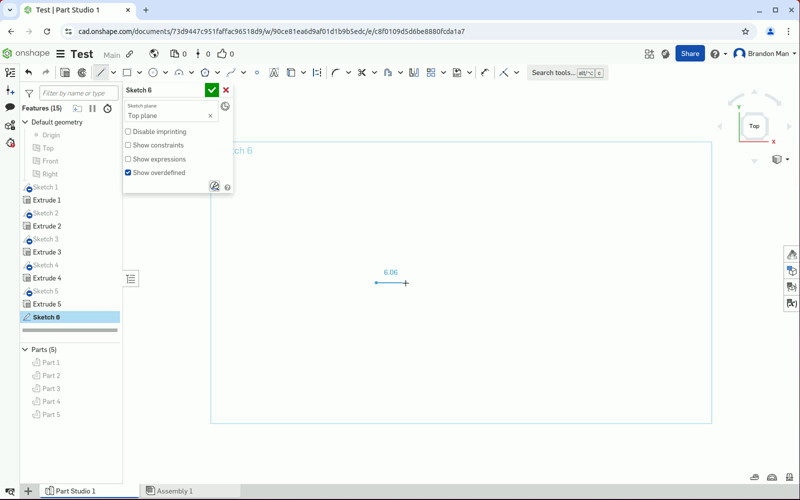
key_up(shift)
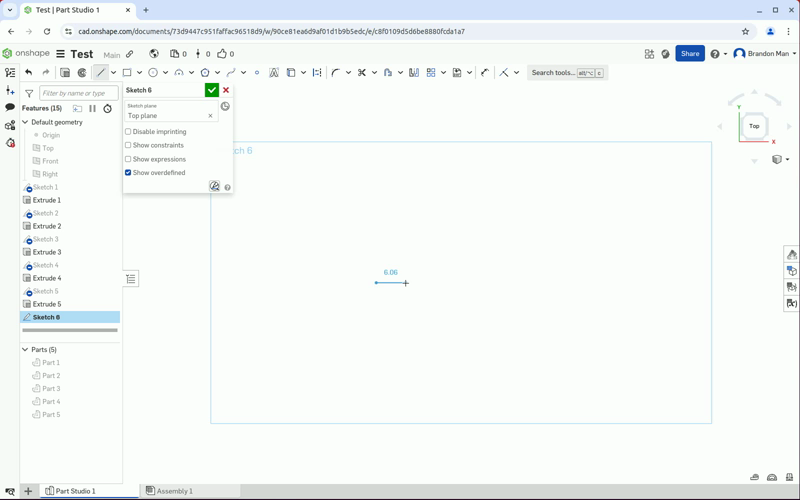
key_down(shift)
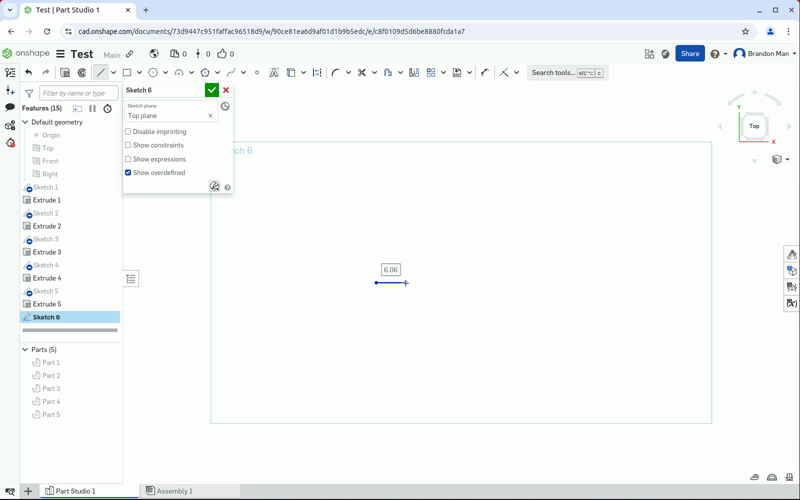
mouse_move(435, 282)
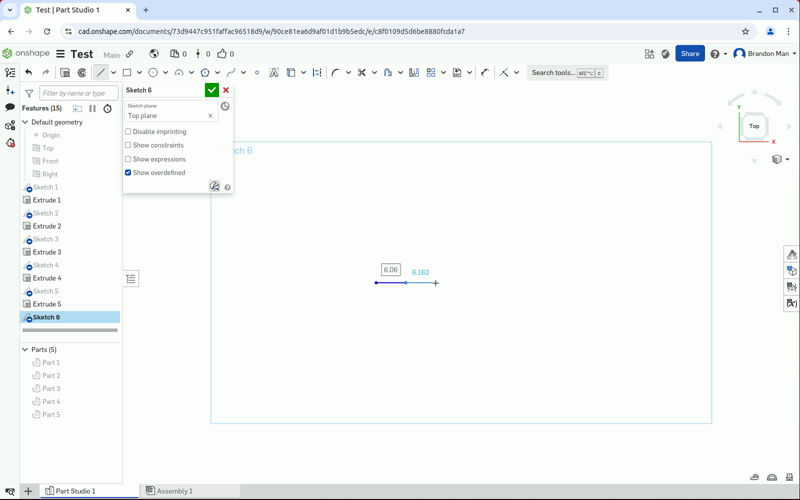
mouse_move(405, 253)
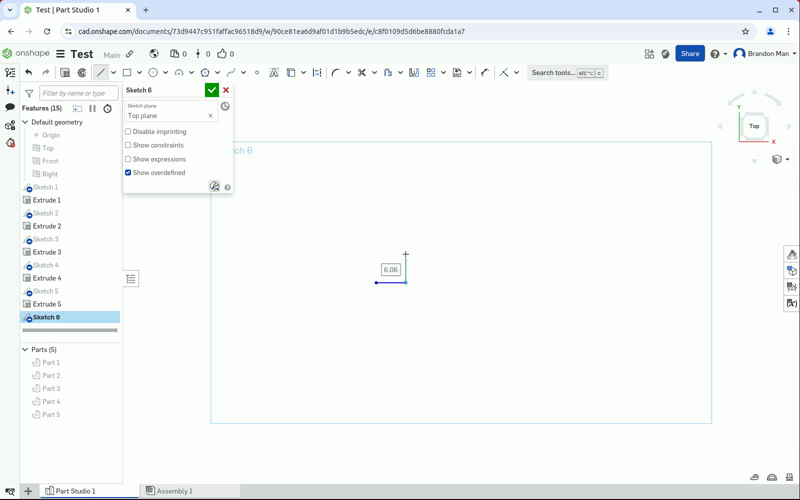
click(405, 253)
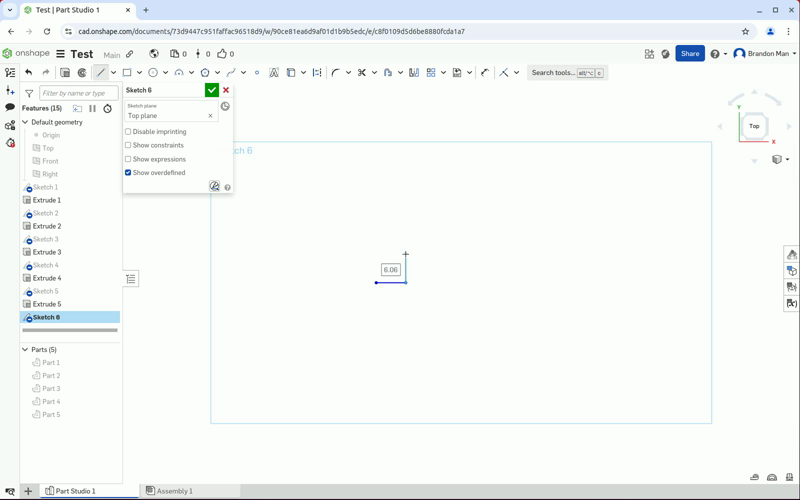
key_up(shift)
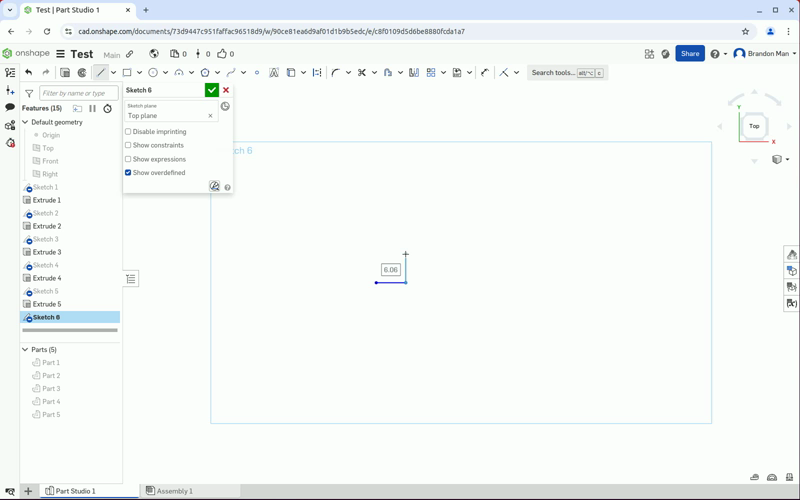
key_down(shift)
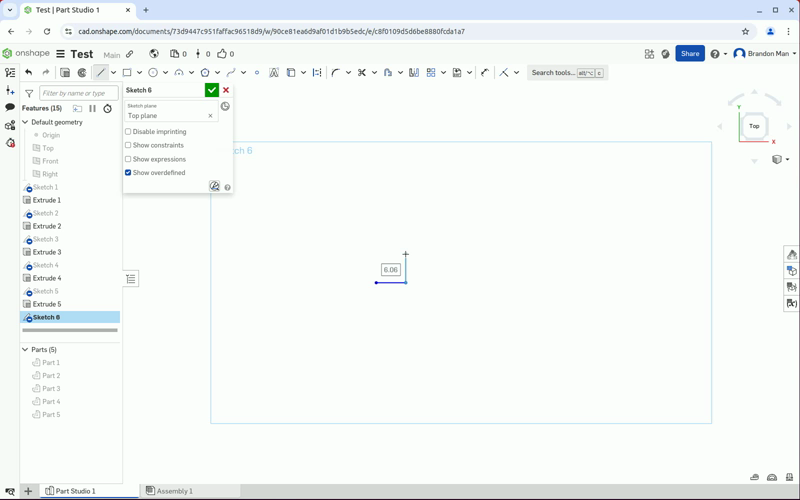
mouse_move(435, 253)
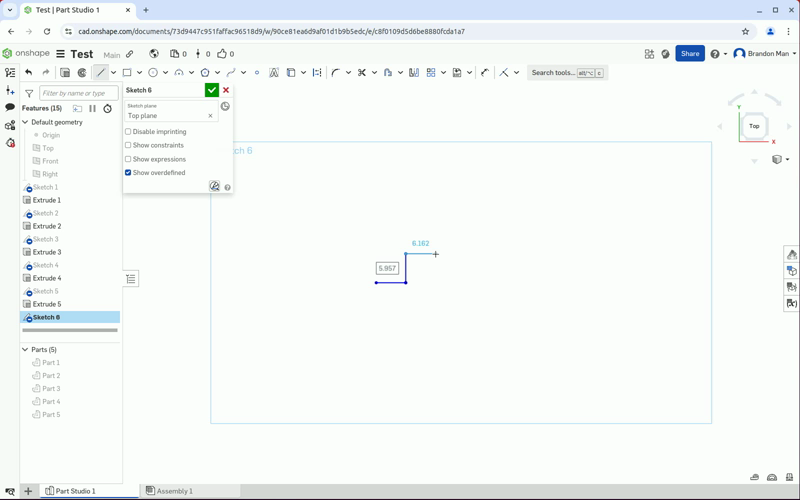
mouse_move(376, 253)
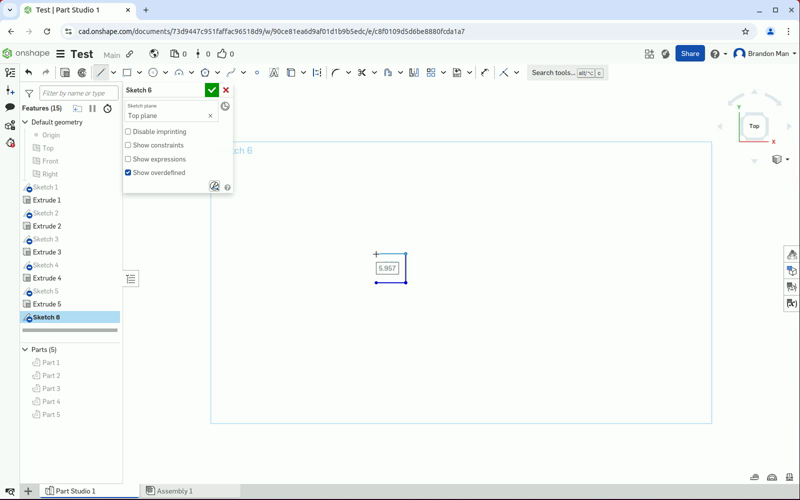
click(376, 253)
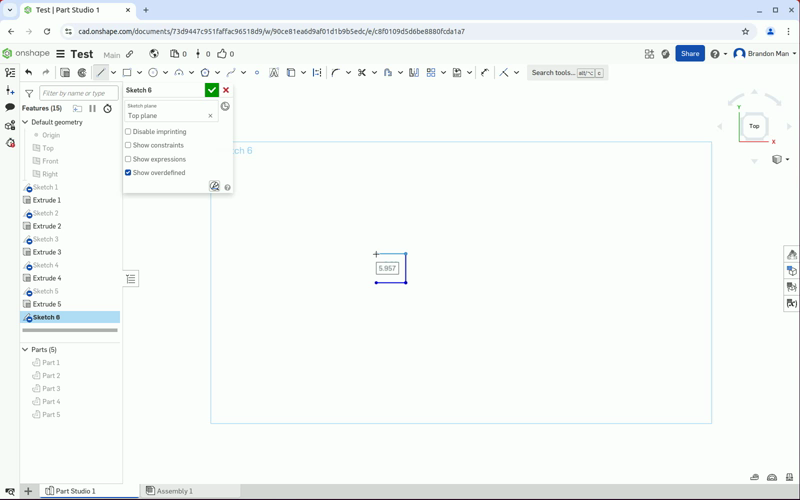
key_up(shift)
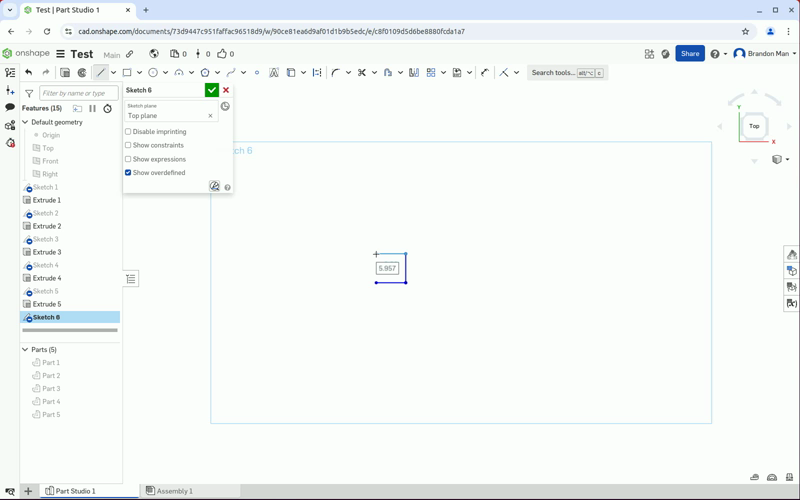
mouse_move(406, 253)
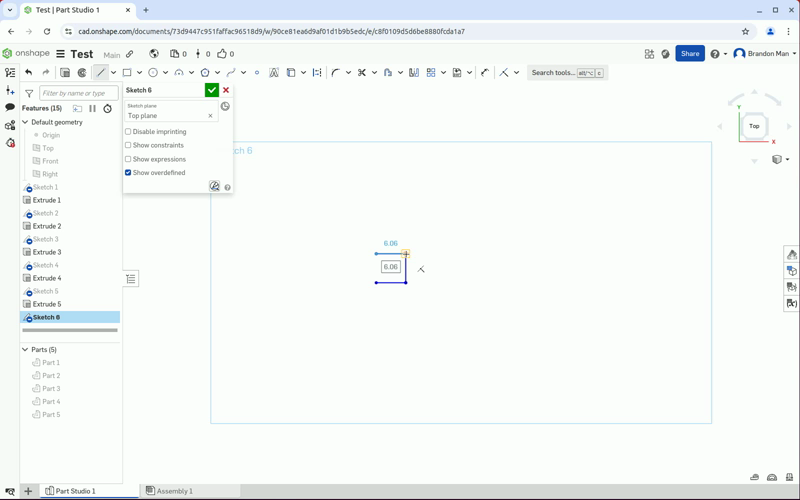
key_down(shift)
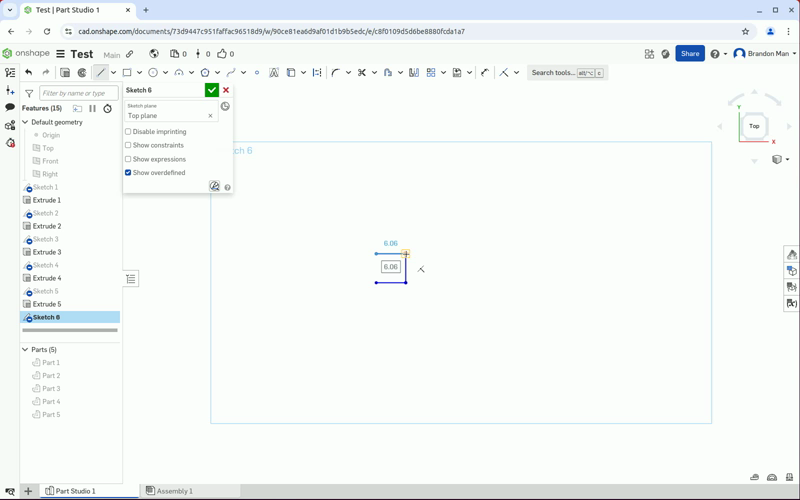
mouse_move(376, 282)
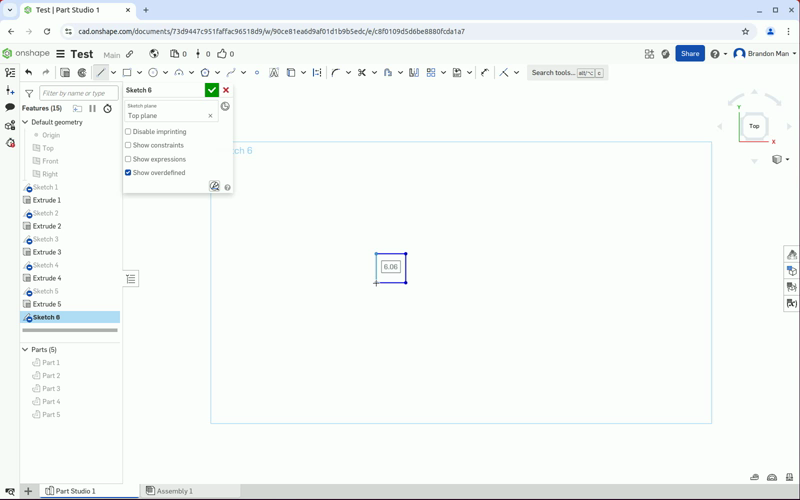
key_up(shift)
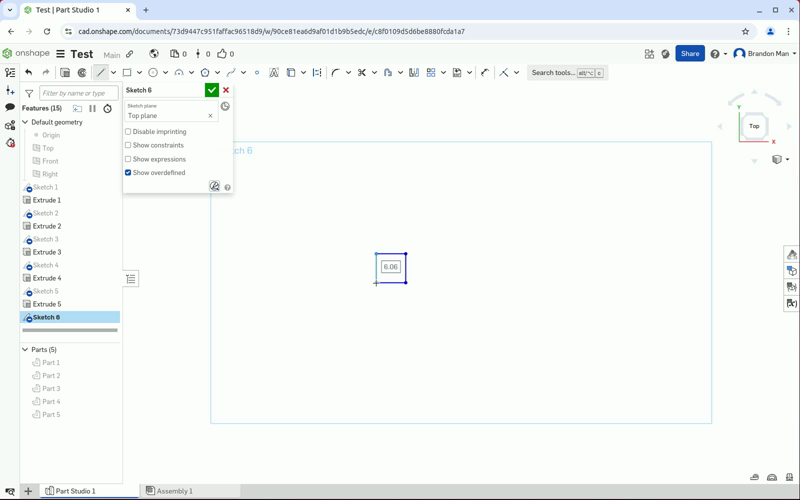
click(376, 282)
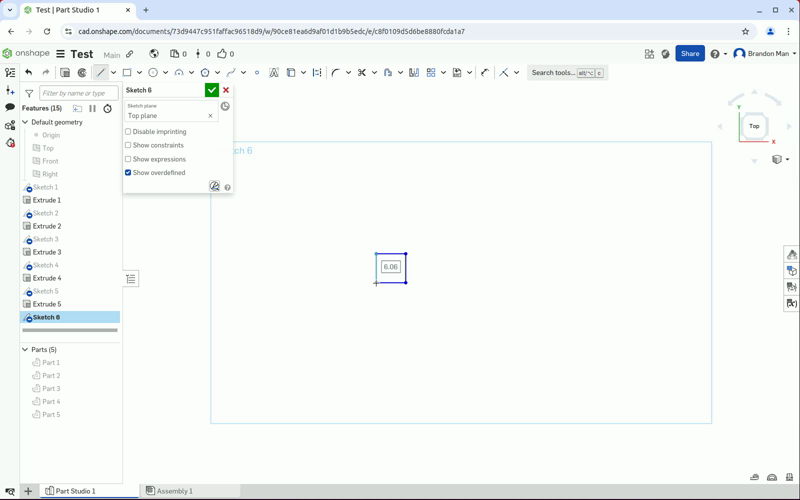
key(esc)
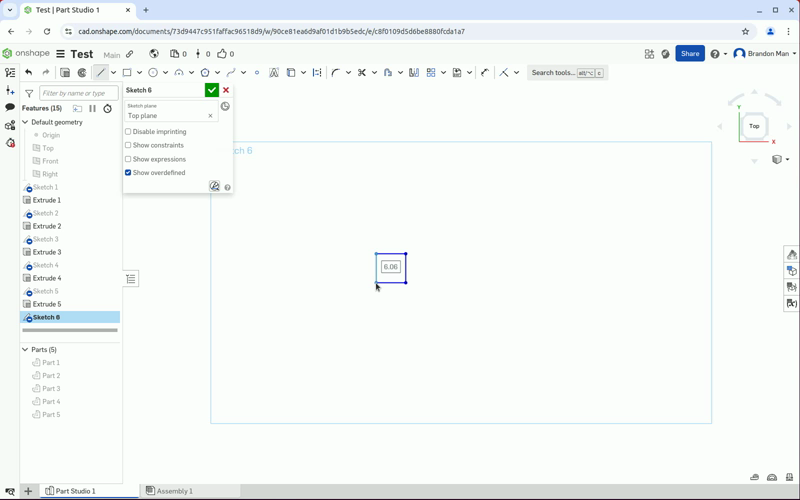
mouse_move(404, 271)
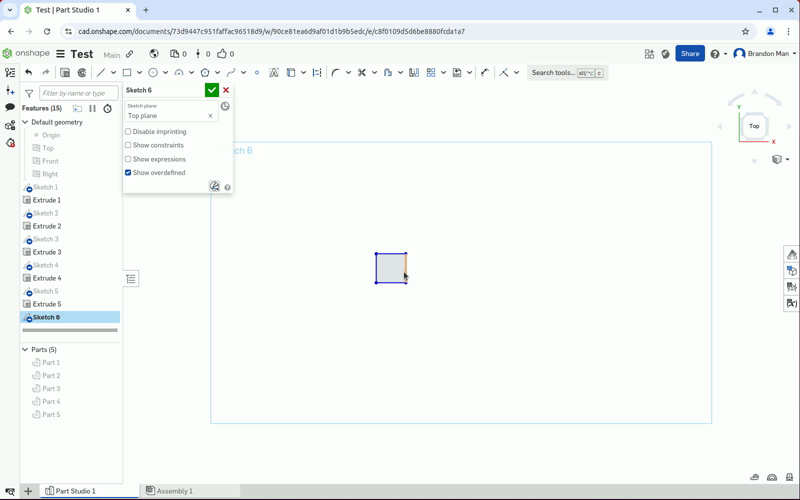
scroll(6)
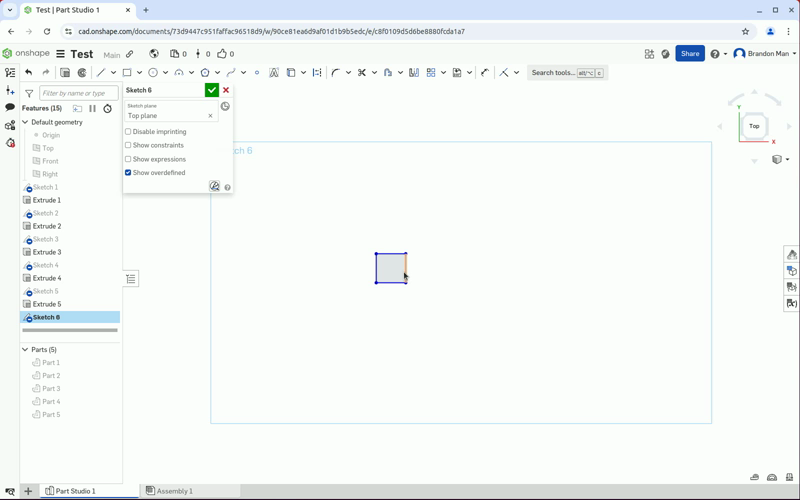
scroll(6)
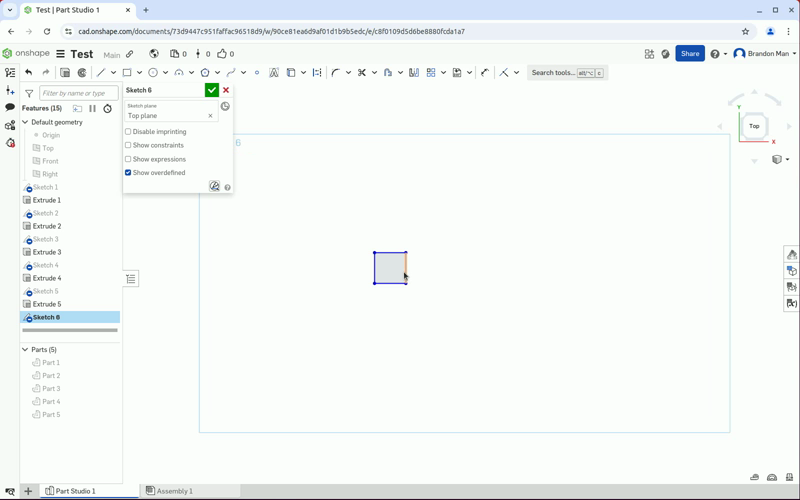
scroll(6)
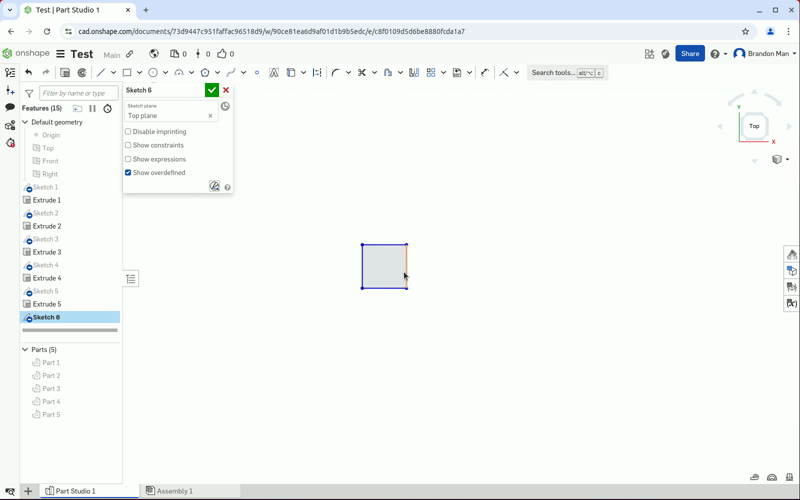
scroll(6)
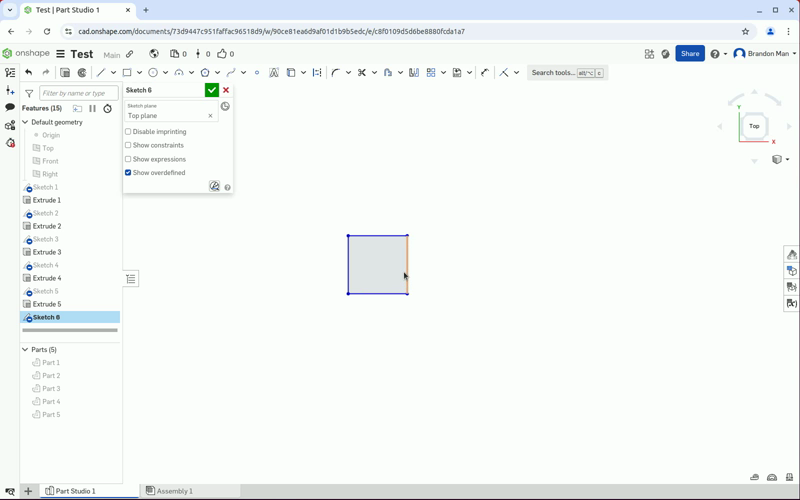
scroll(6)
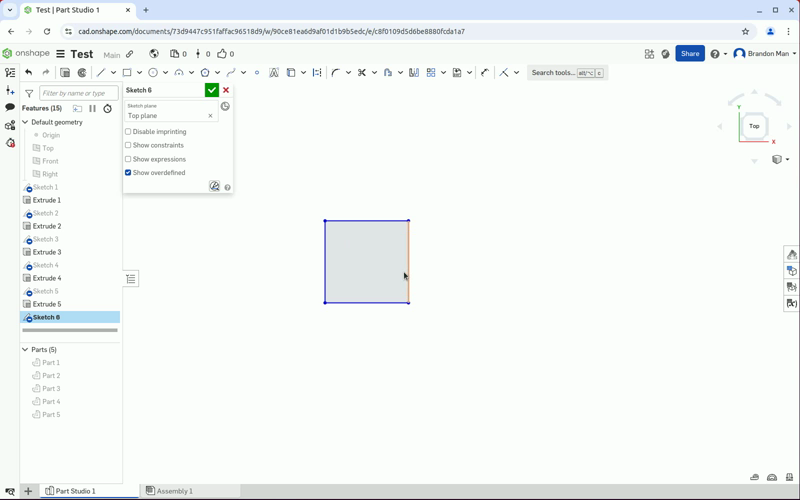
scroll(6)
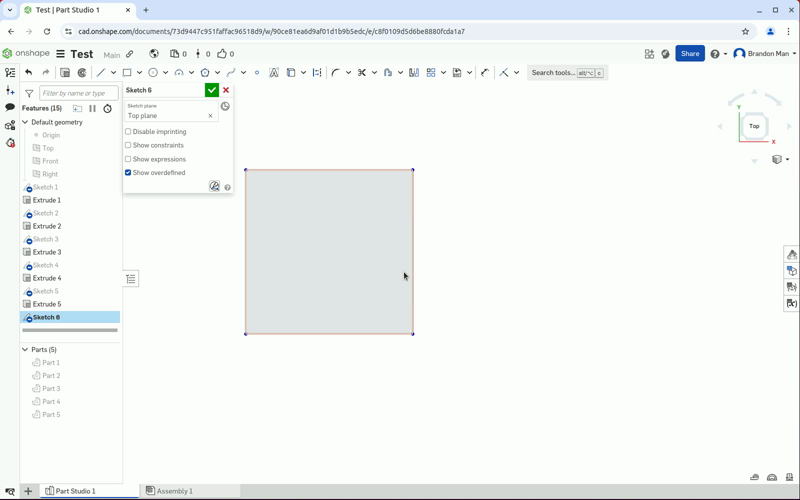
scroll(6)
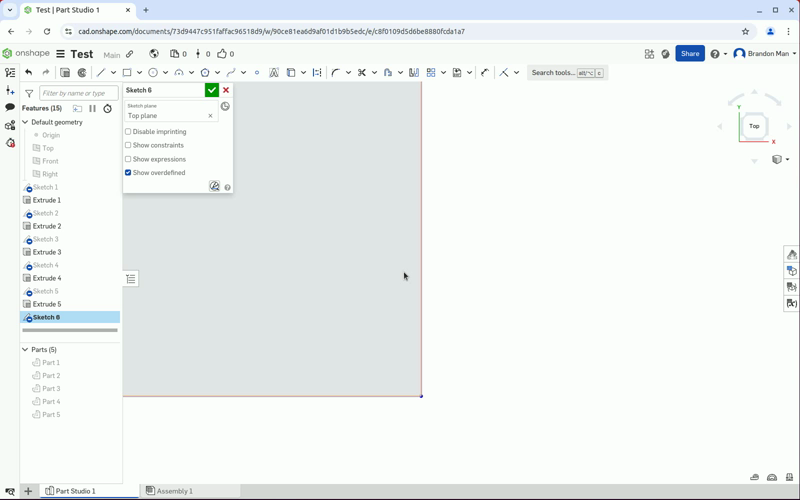
click(404, 271)
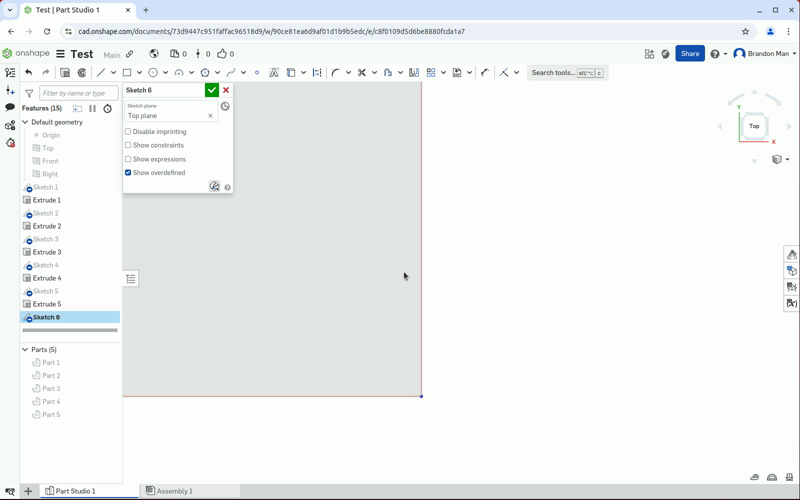
scroll(-6)
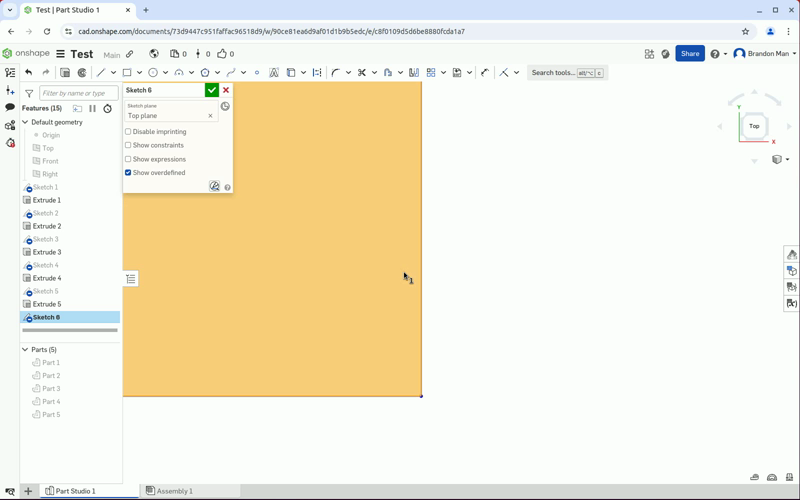
scroll(-6)
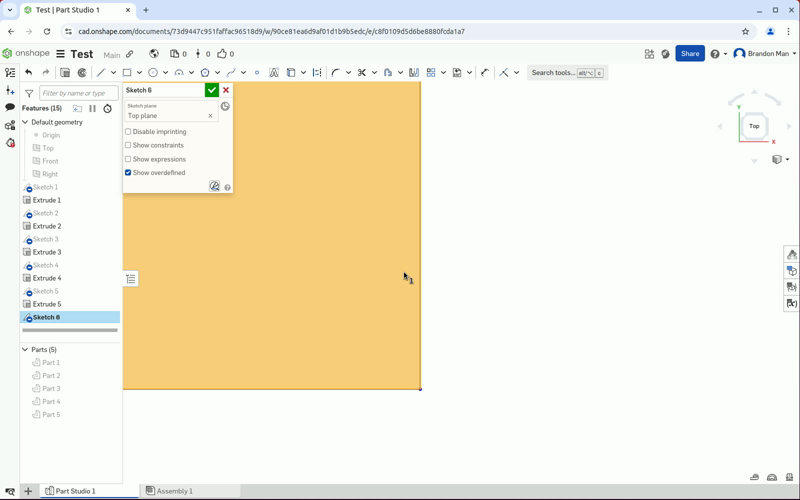
scroll(-6)
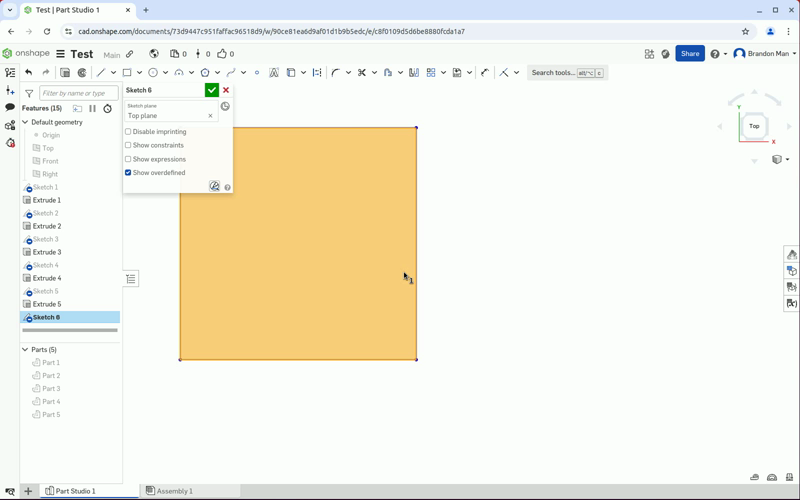
scroll(-6)
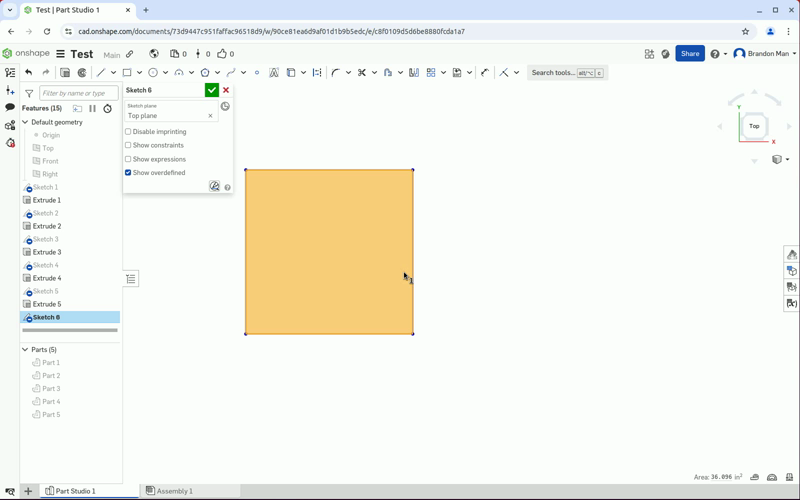
scroll(-6)
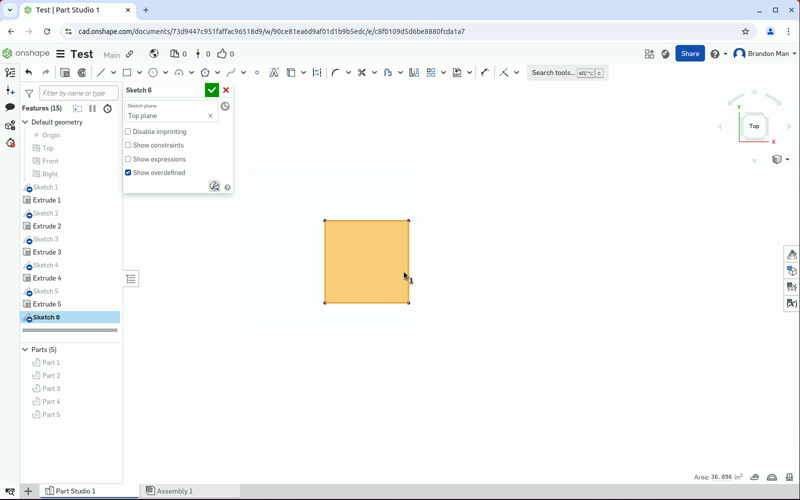
scroll(-6)
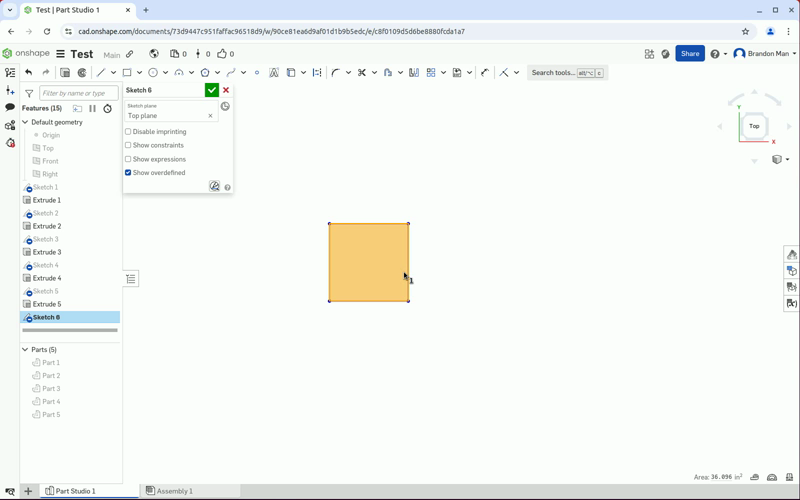
scroll(-6)
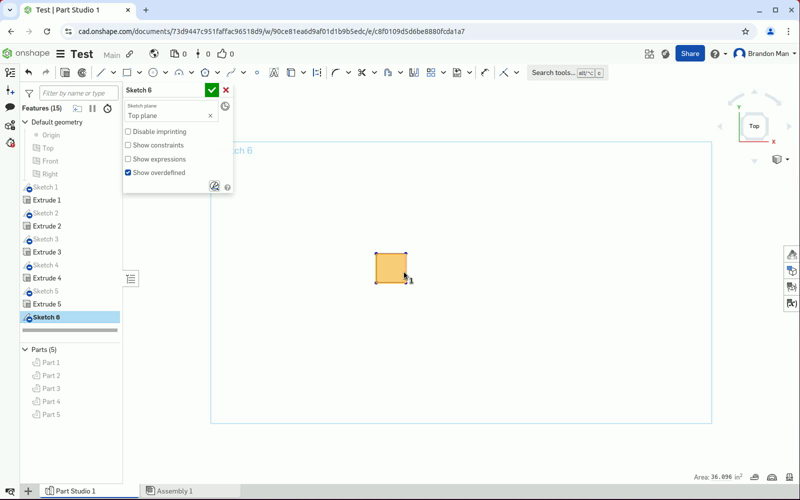
mouse_move(73, 352)
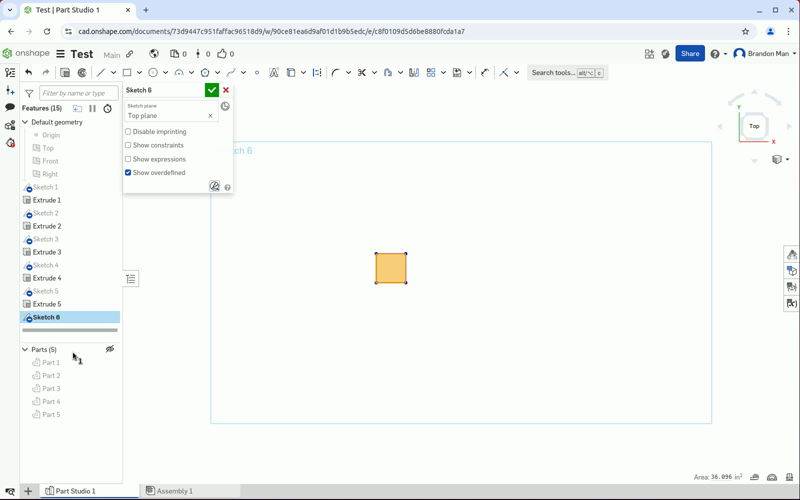
key(shift+y)
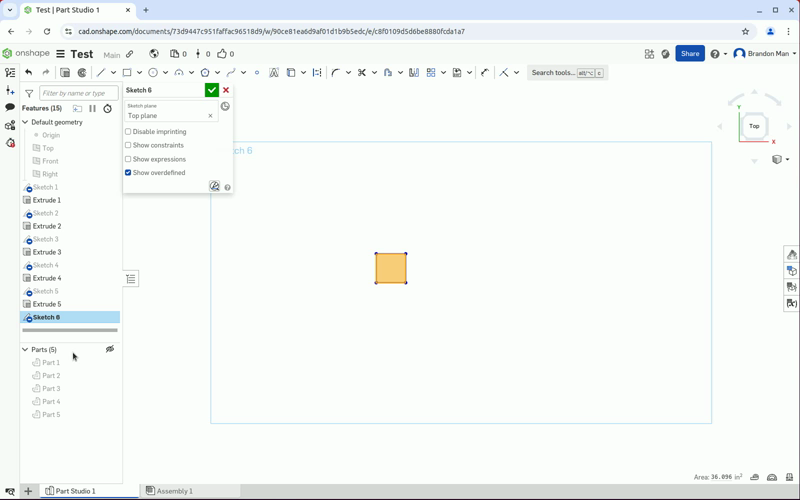
key(shift+e)
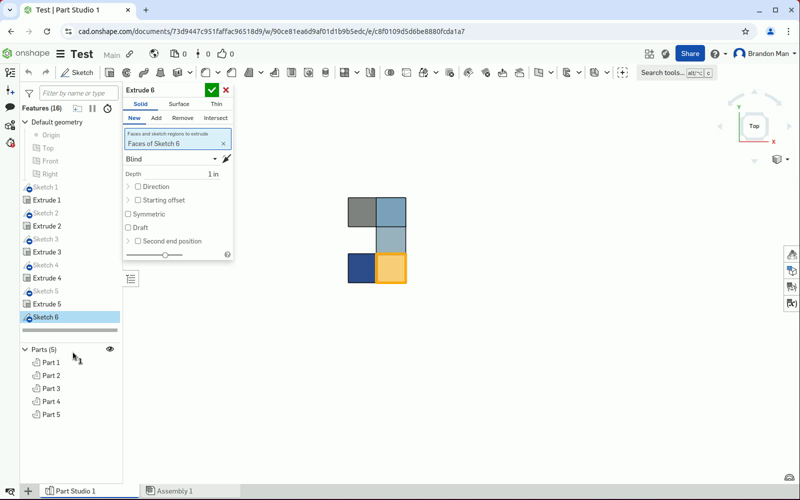
mouse_move(143, 106)
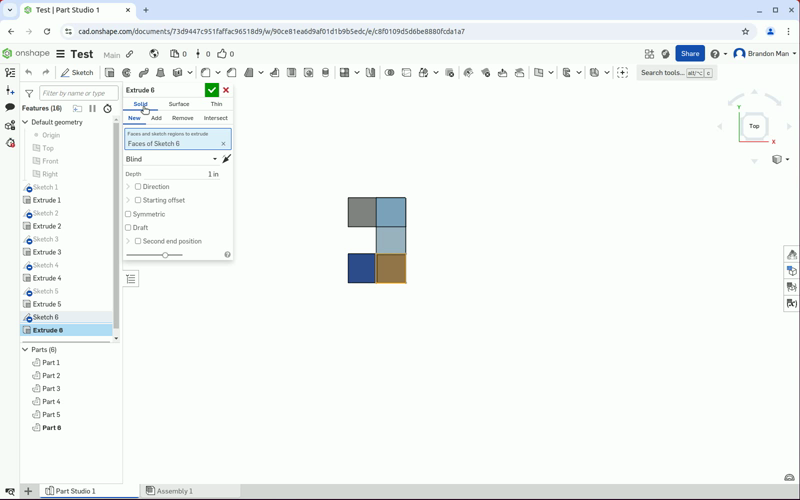
click(143, 106)
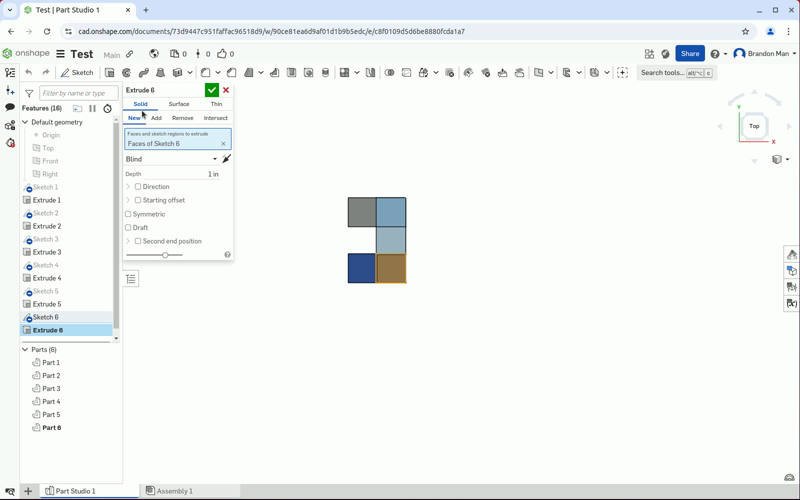
mouse_move(137, 120)
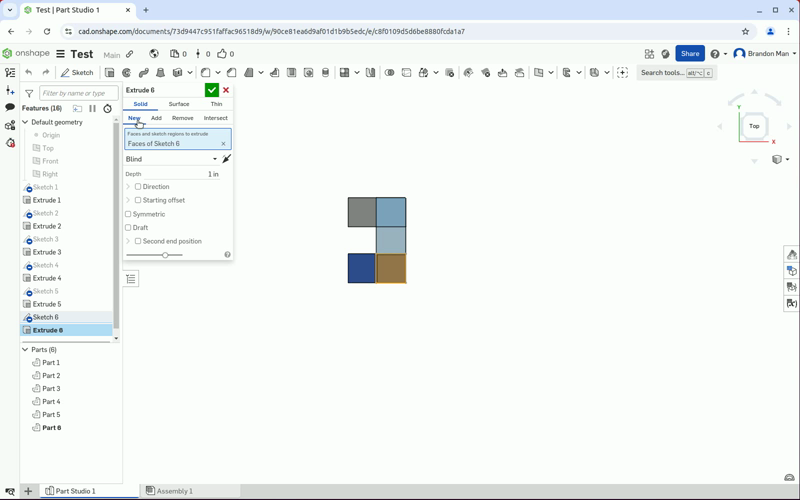
click(137, 120)
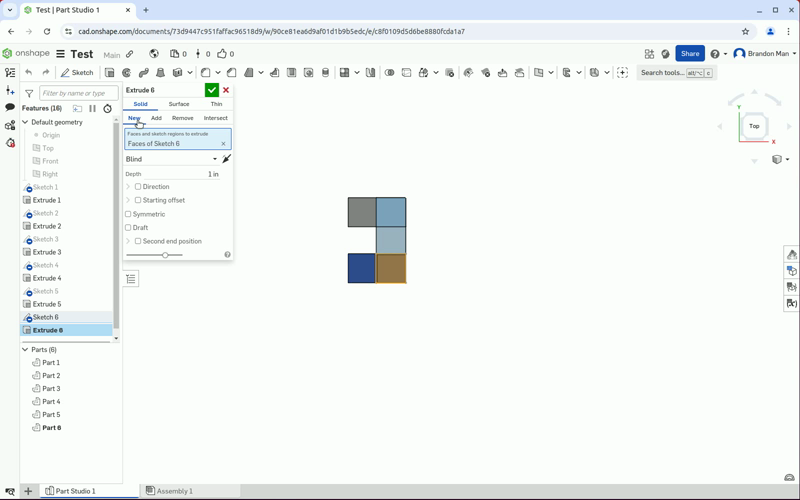
key(tab, 4)
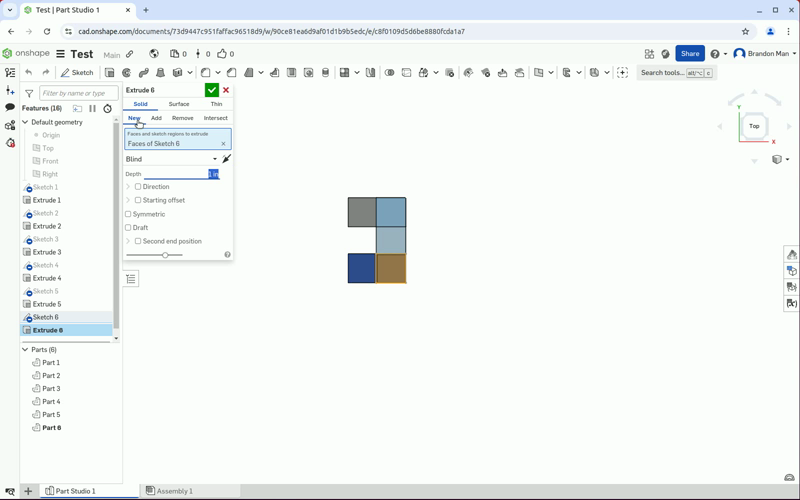
text(5.777)
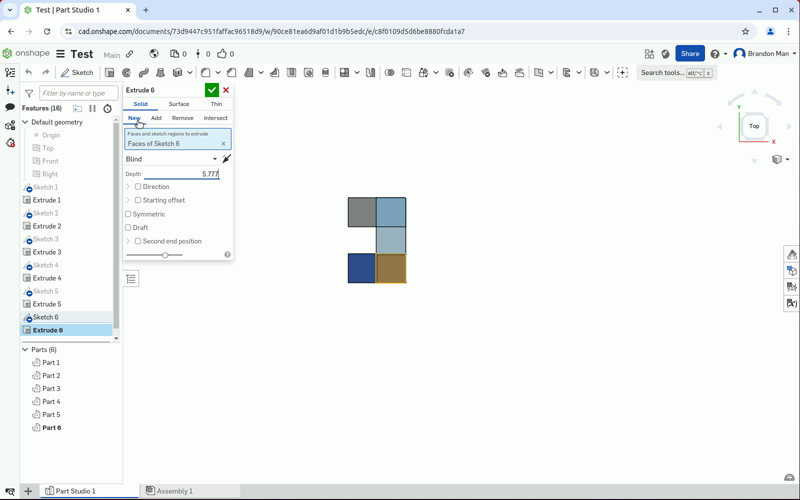
key(enter)
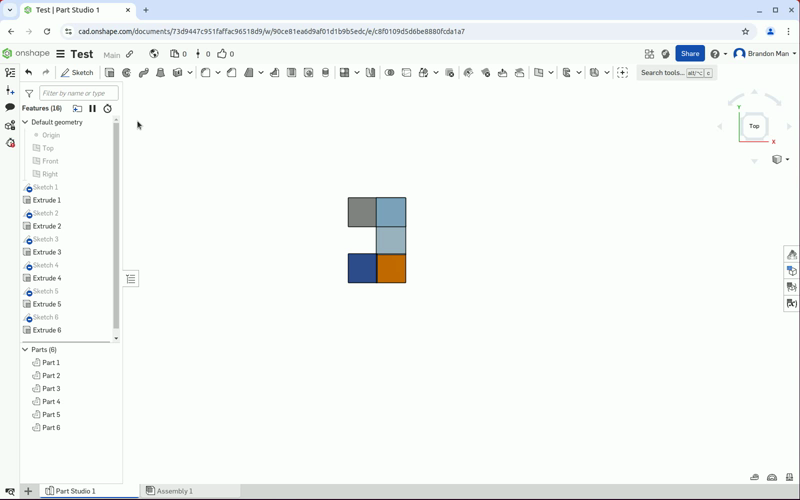
key(shift+h)
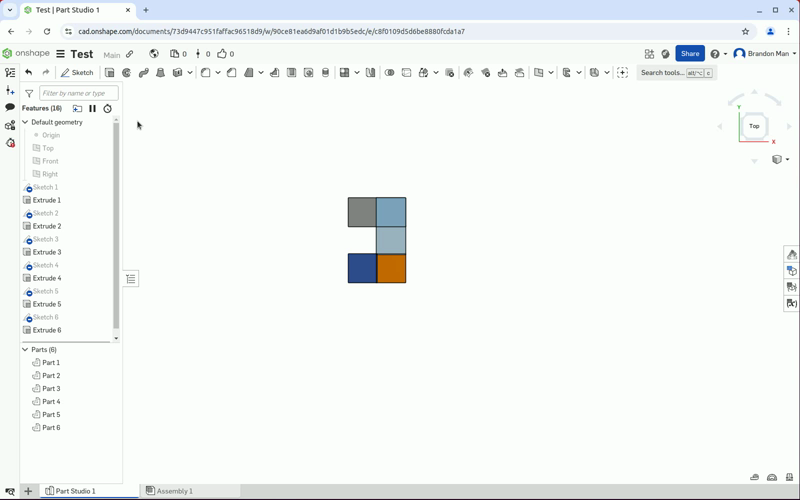
key(shift+h)
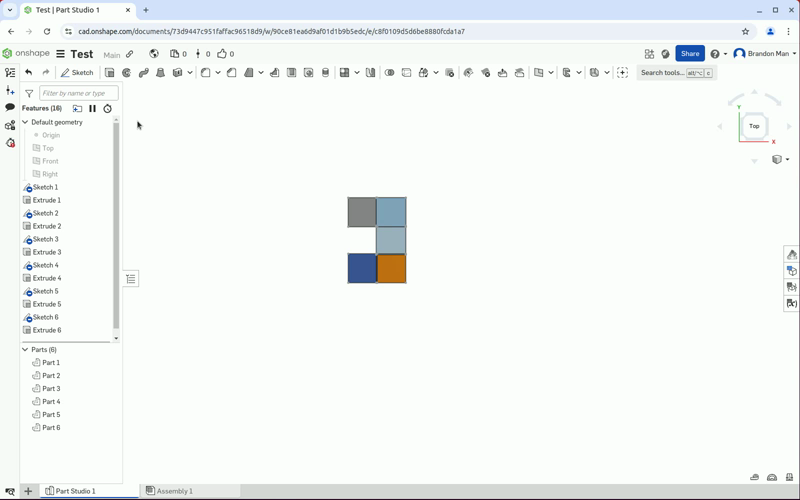
key(shift+7)
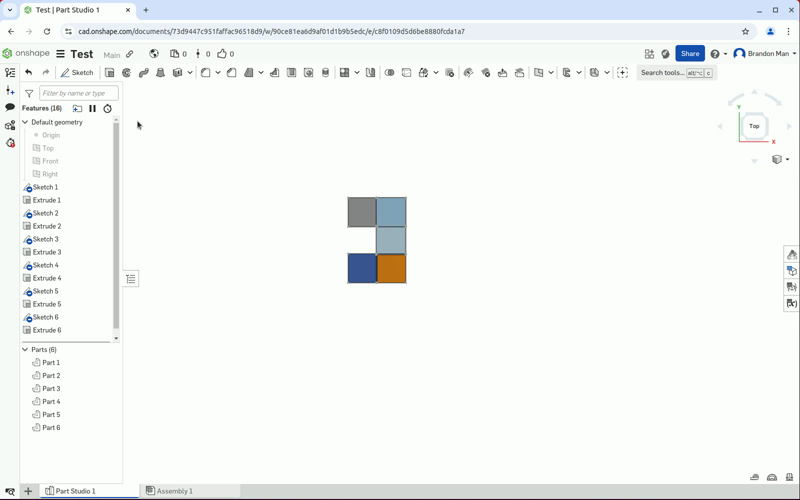
key(up, 3)
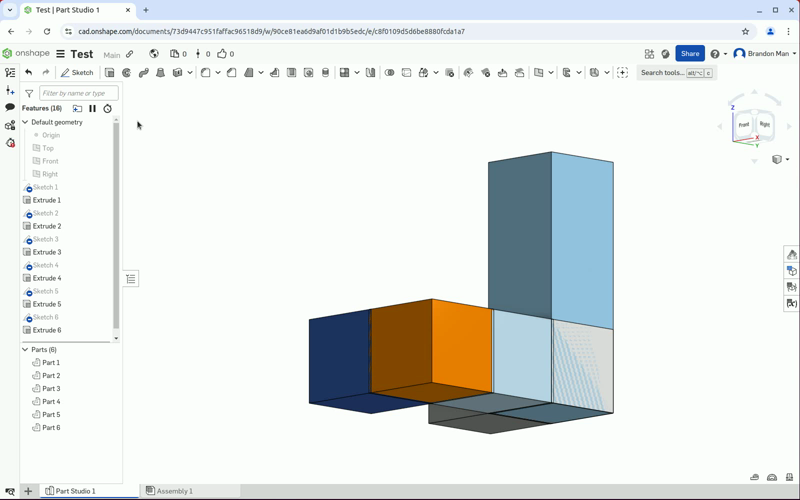
key(left, 3)
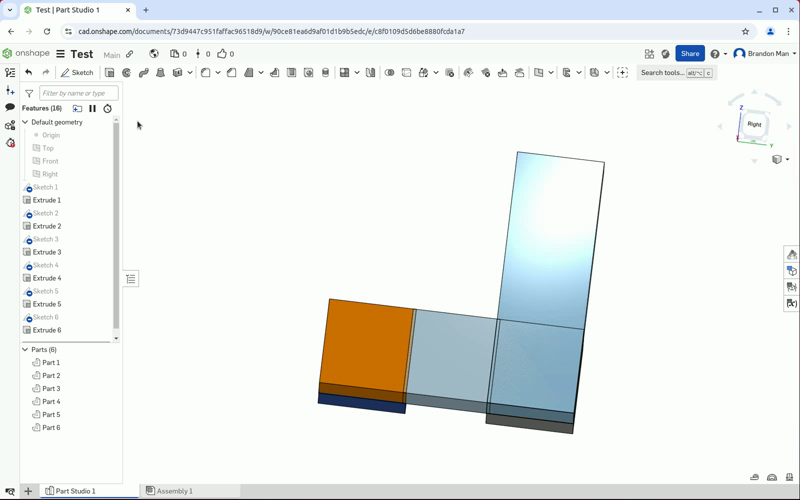
key(right, 3)
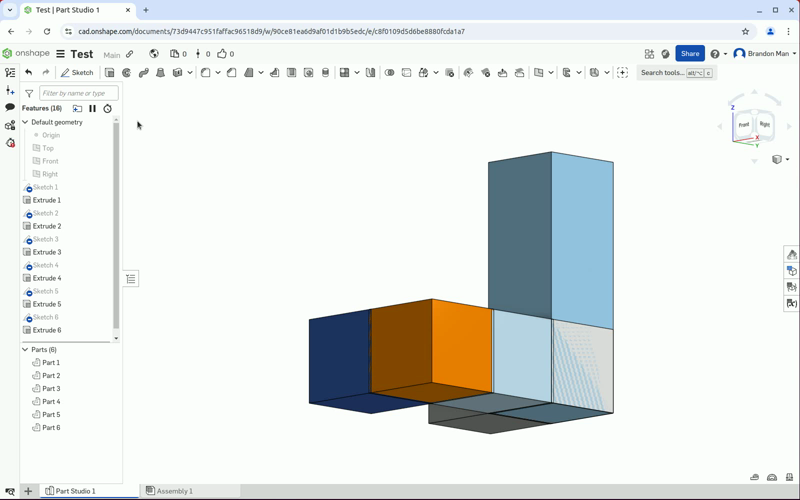
key(down, 3)
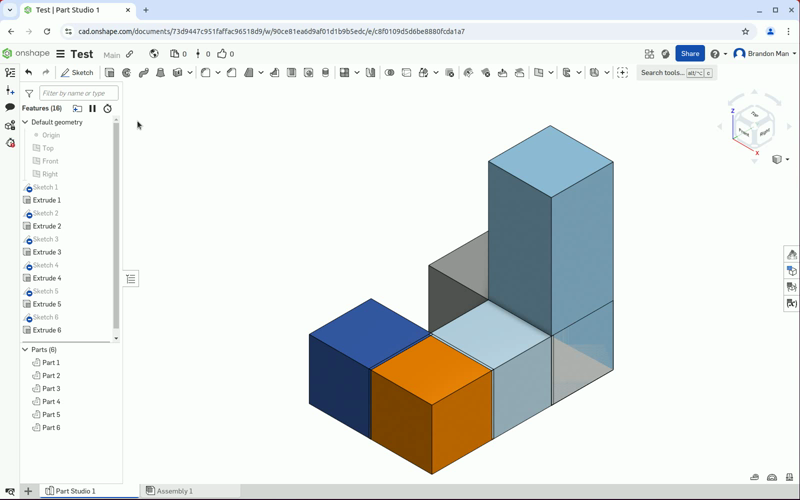
mouse_move(69, 189)
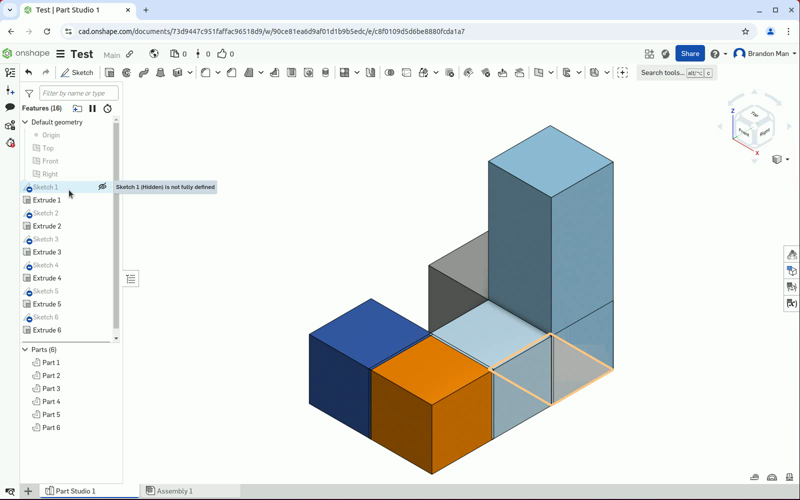
click(69, 189)